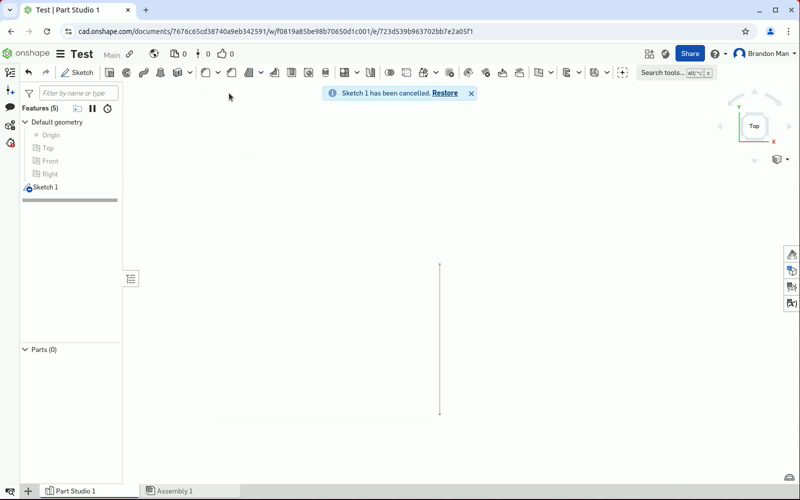
key(shift+h)
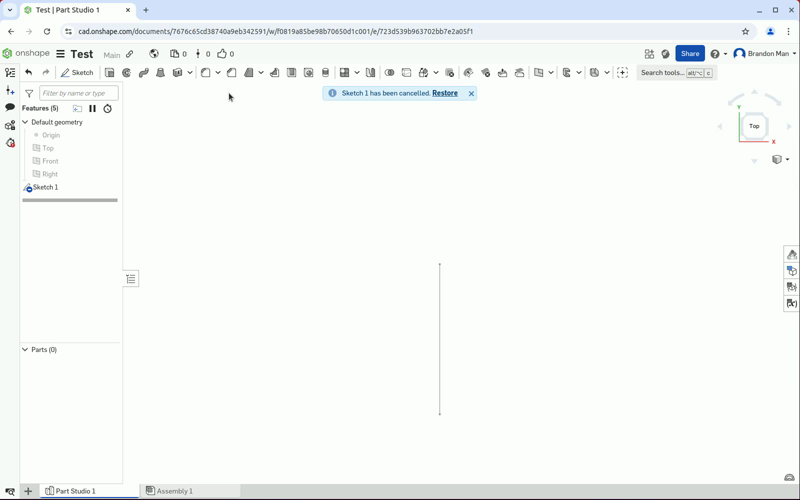
key(shift+s)
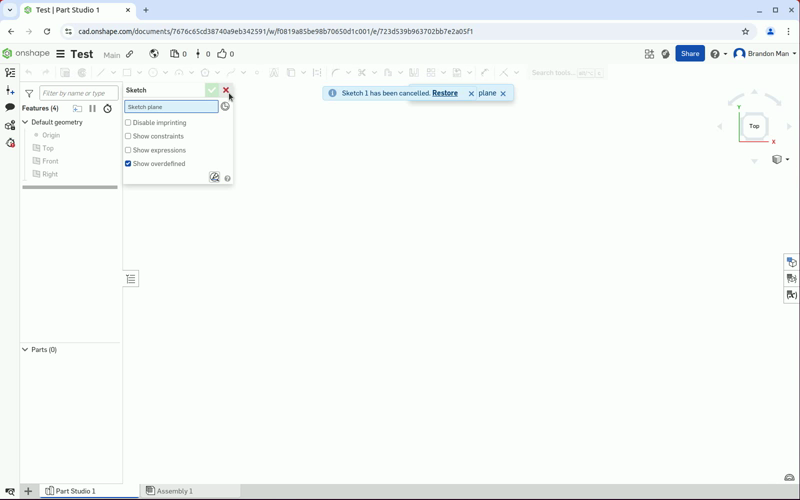
mouse_move(73, 150)
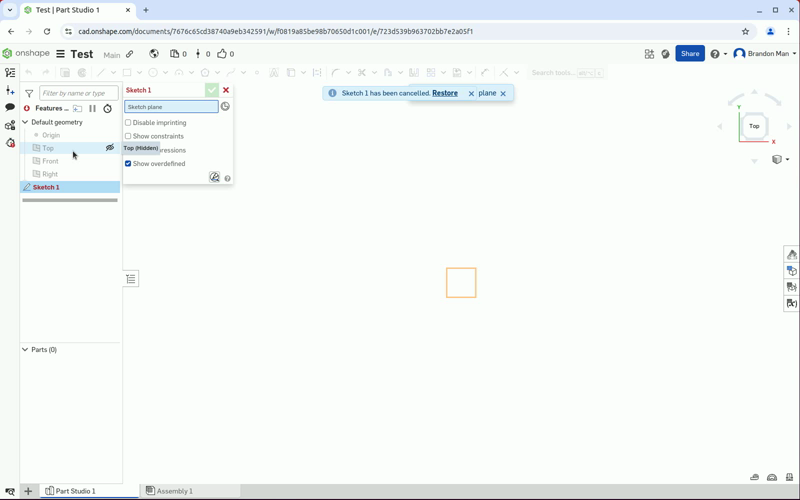
click(73, 150)
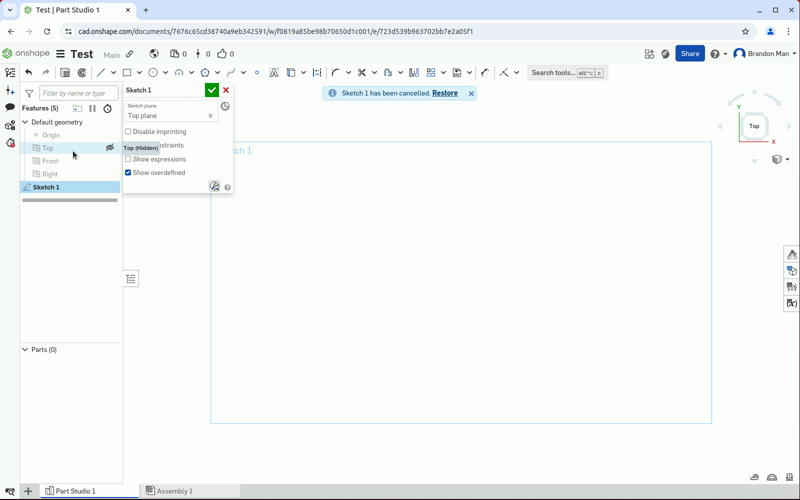
mouse_move(73, 352)
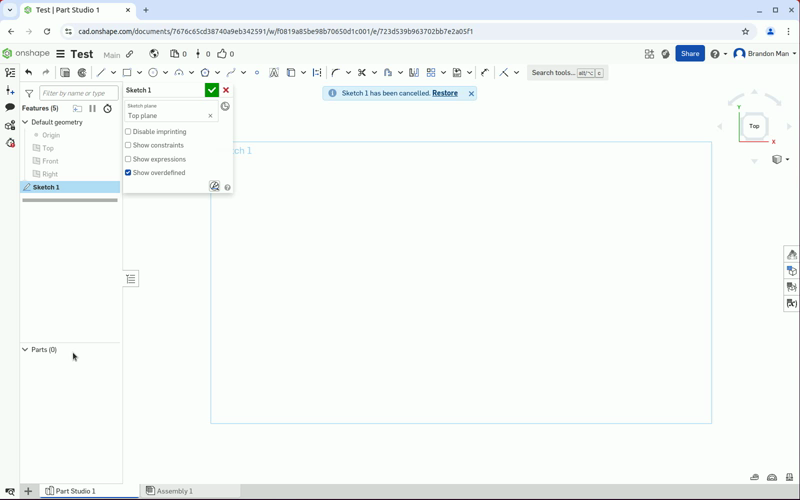
key(y)
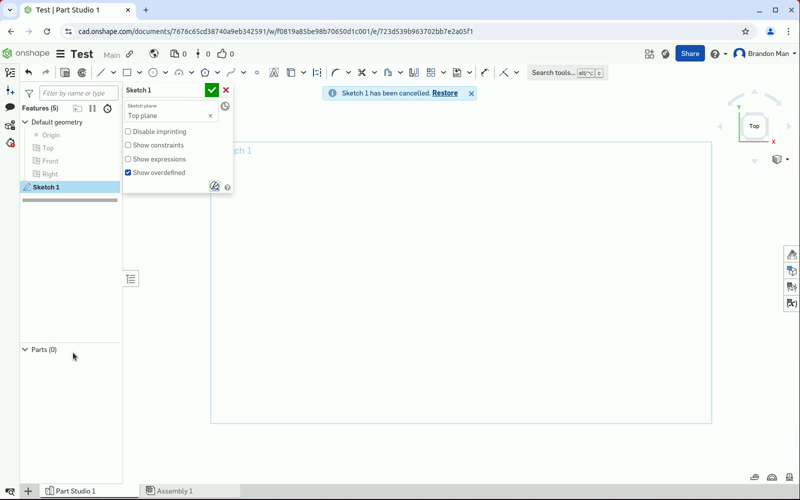
key(l)
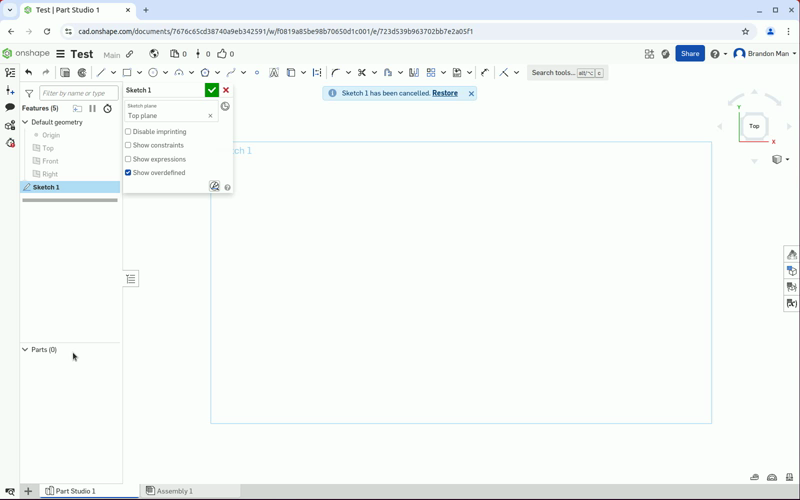
key_down(shift)
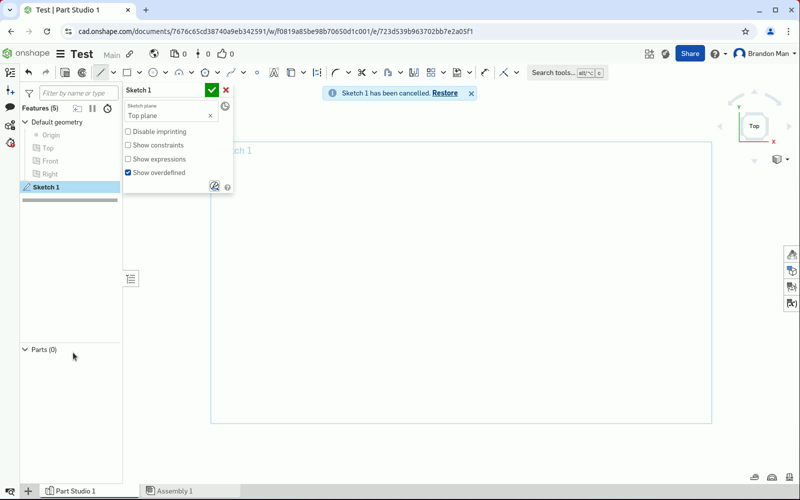
mouse_move(439, 184)
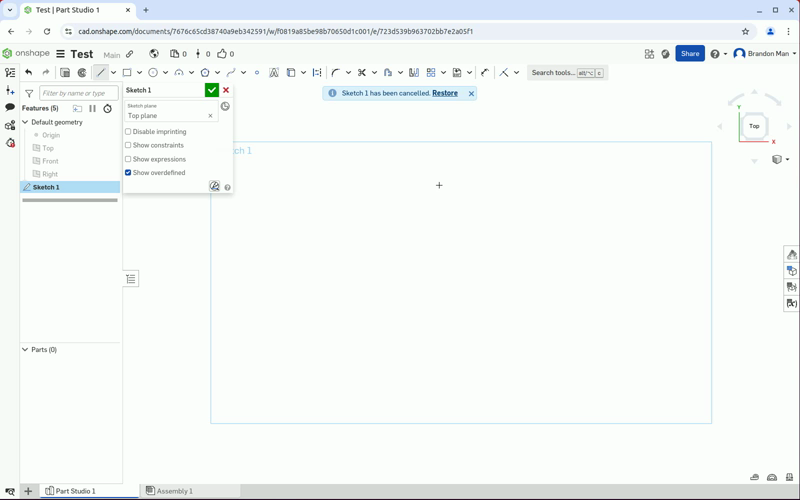
click(439, 184)
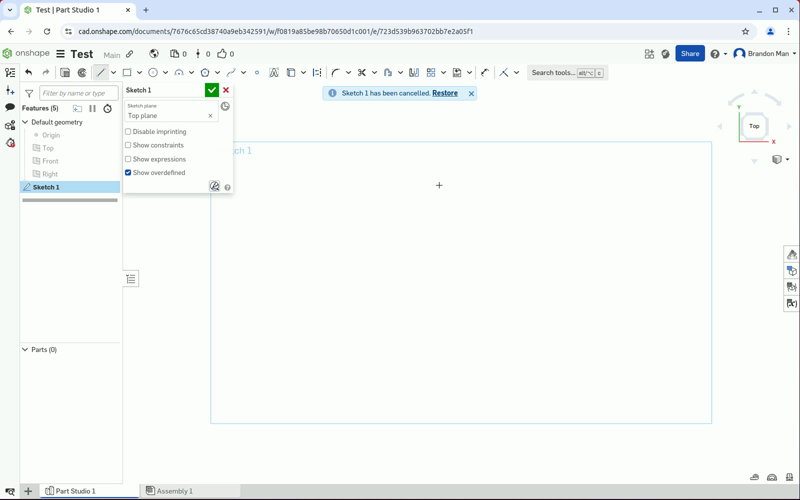
key_up(shift)
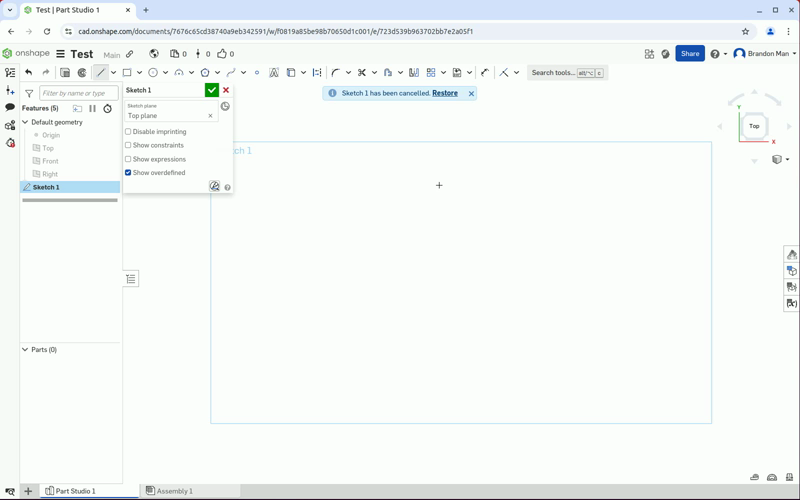
key_down(shift)
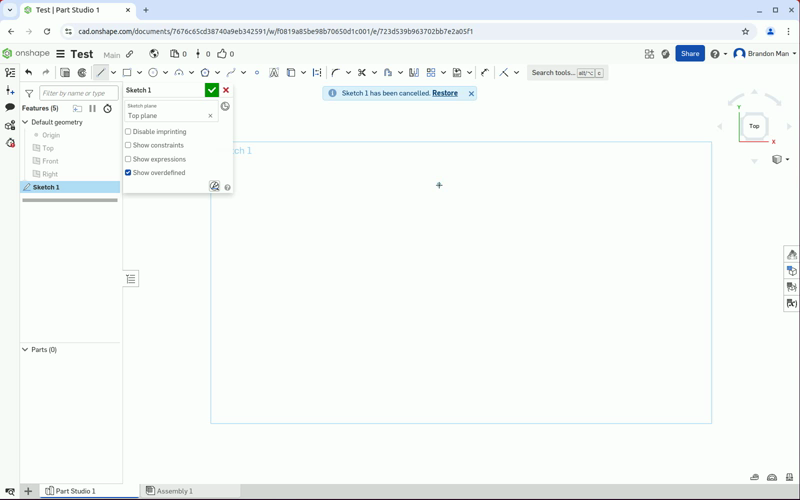
mouse_move(469, 184)
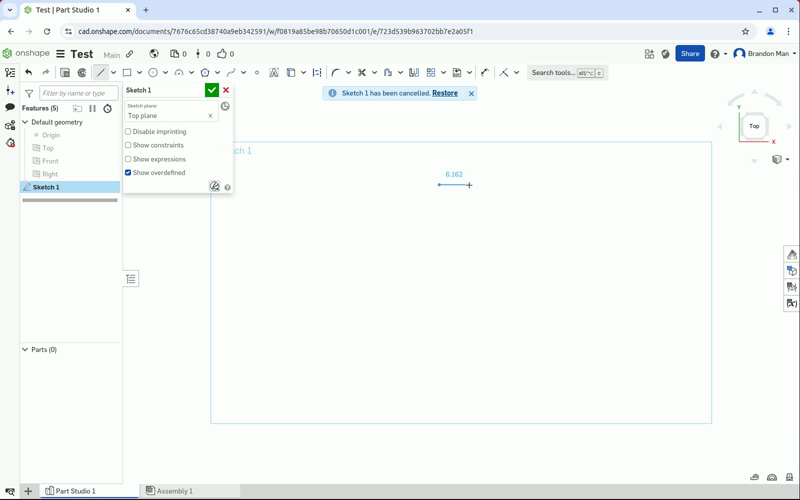
mouse_move(482, 184)
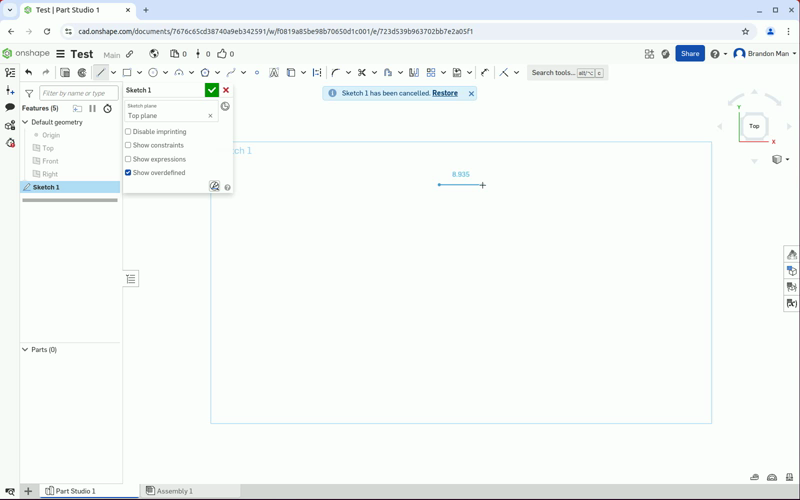
click(482, 184)
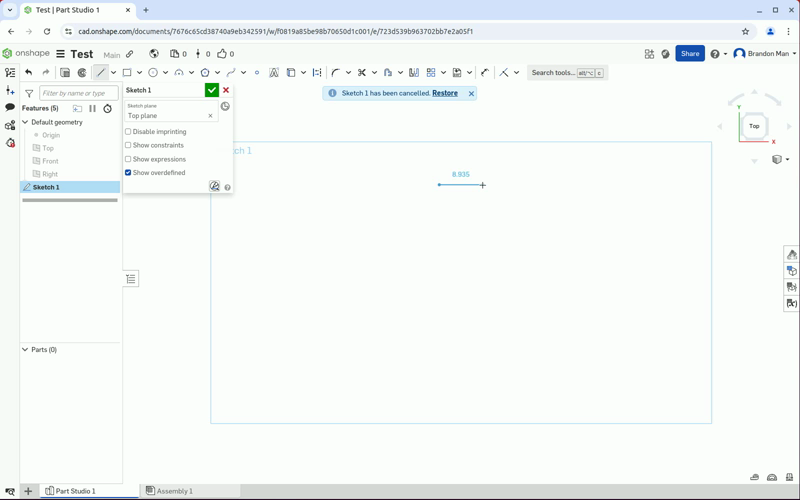
key_up(shift)
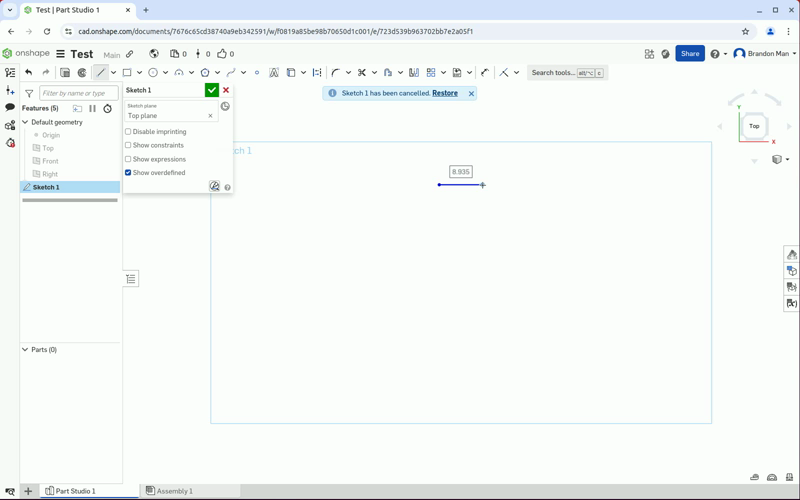
key_down(shift)
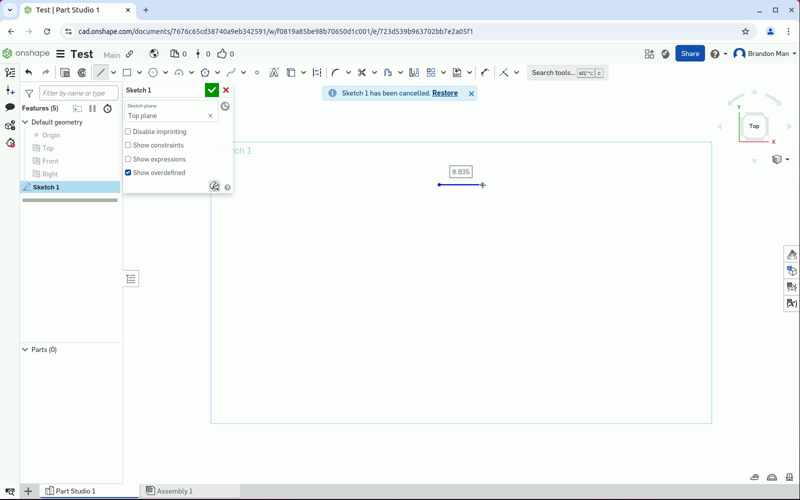
mouse_move(512, 184)
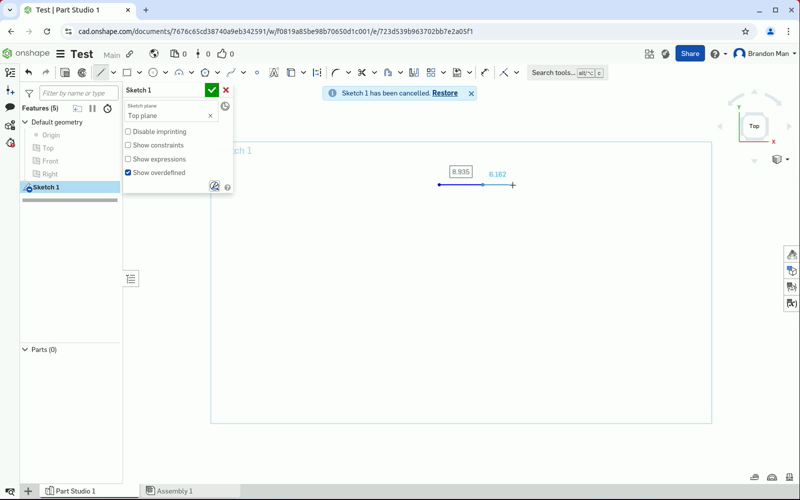
mouse_move(482, 177)
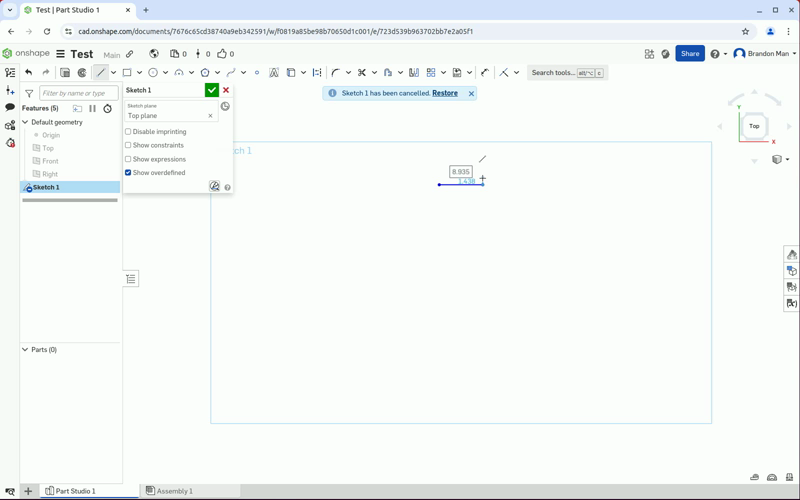
scroll(6)
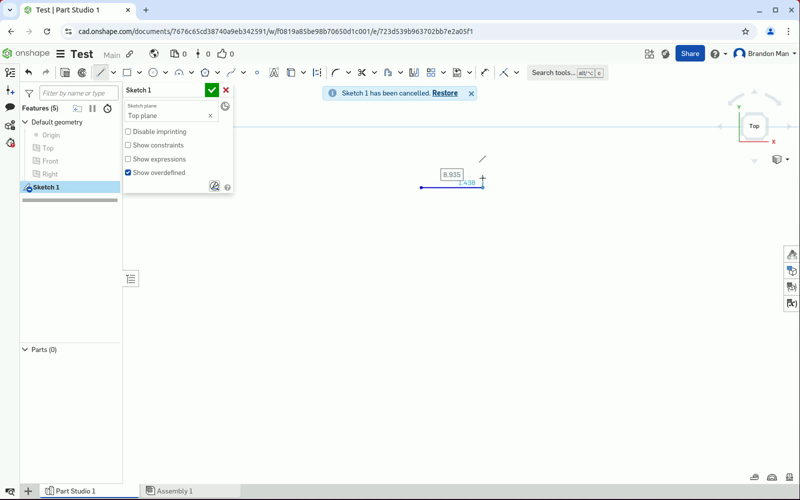
scroll(6)
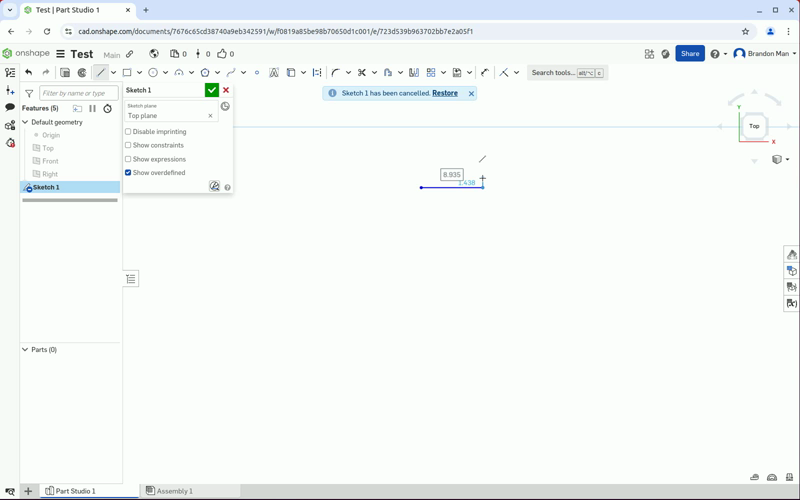
scroll(6)
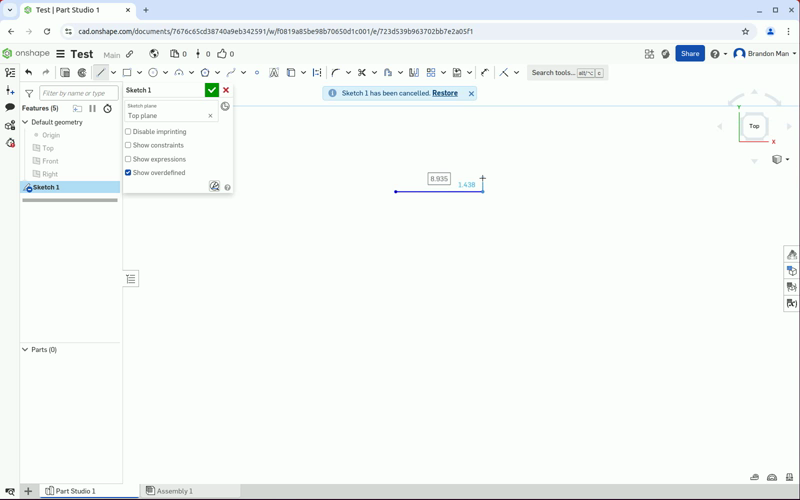
scroll(6)
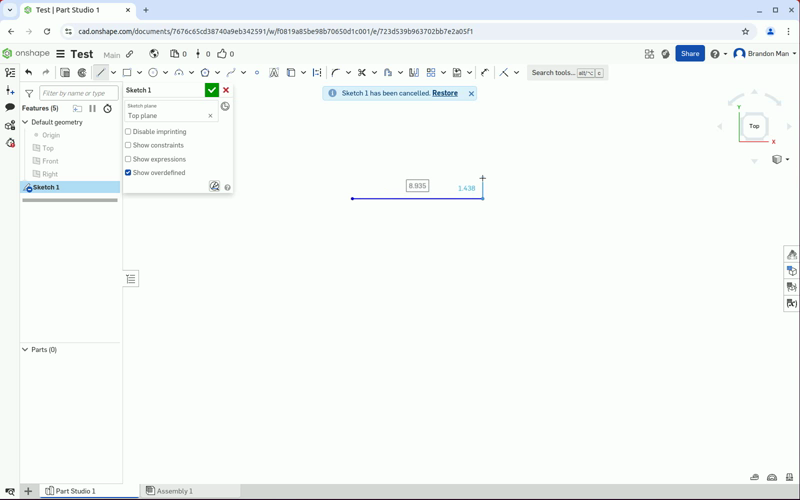
scroll(6)
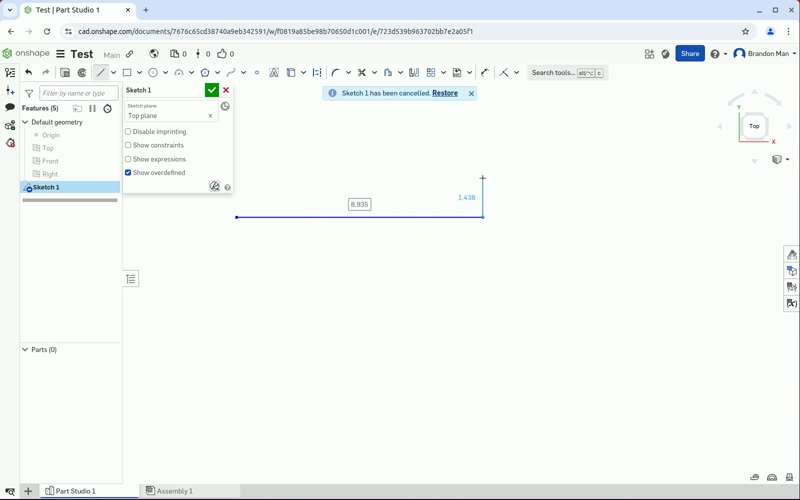
scroll(6)
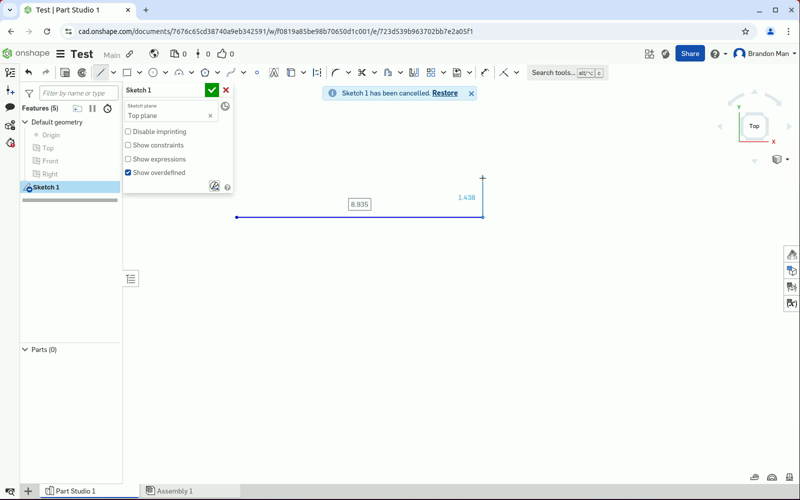
scroll(6)
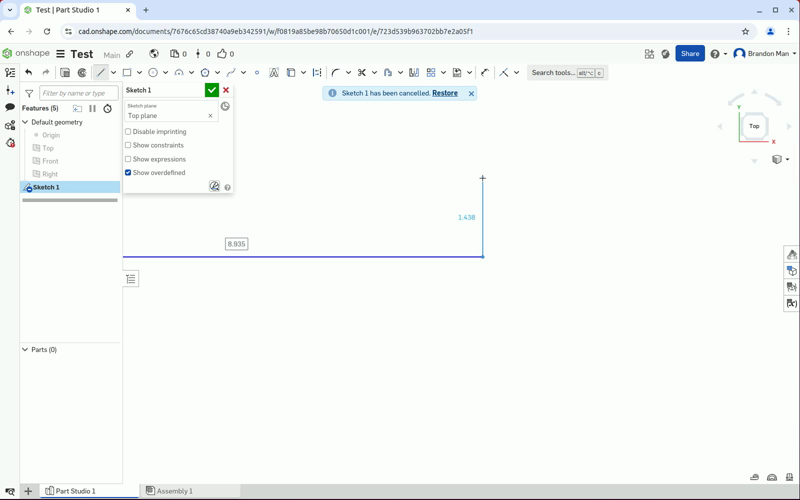
click(482, 177)
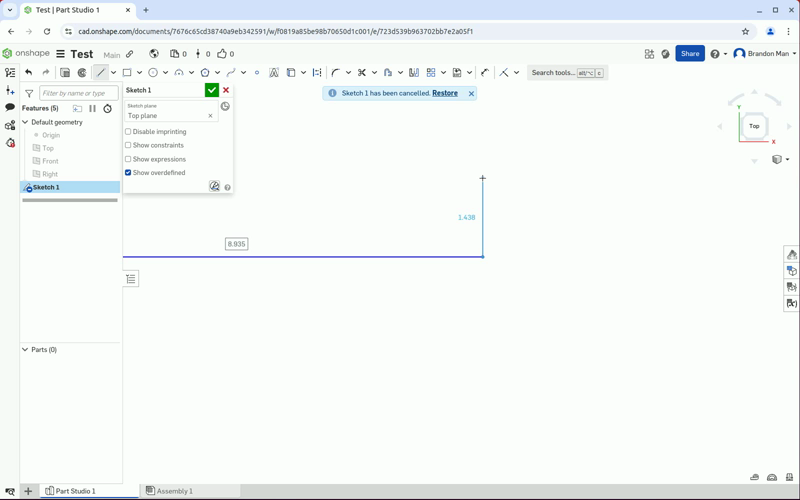
scroll(-6)
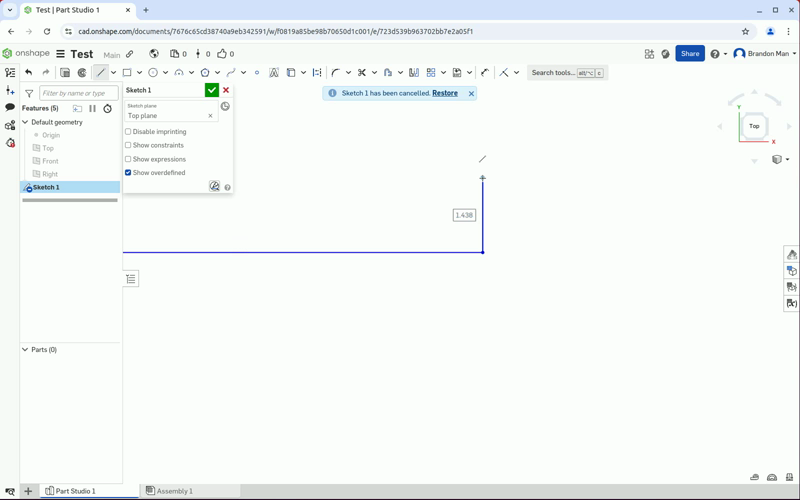
scroll(-6)
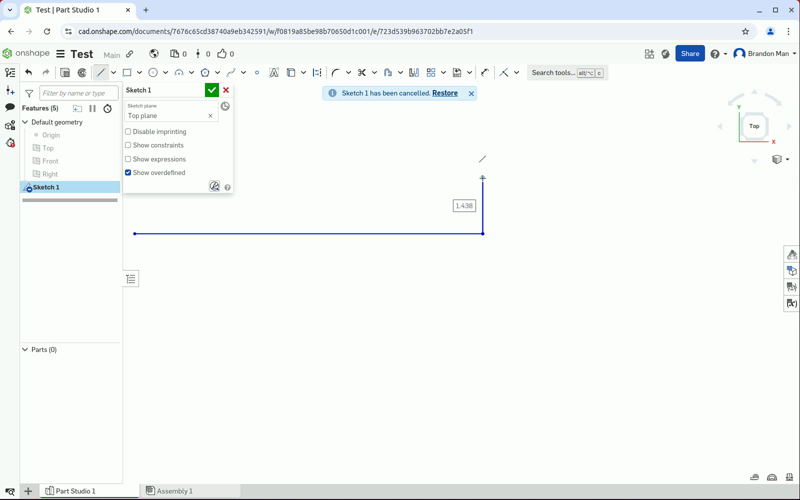
scroll(-6)
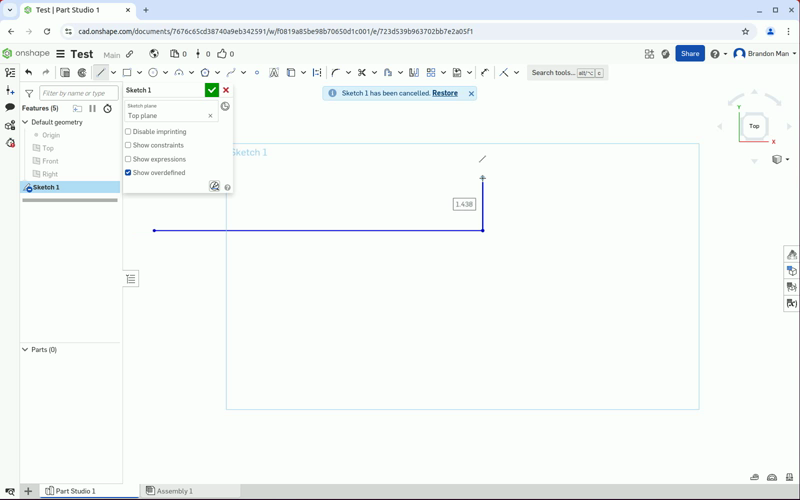
scroll(-6)
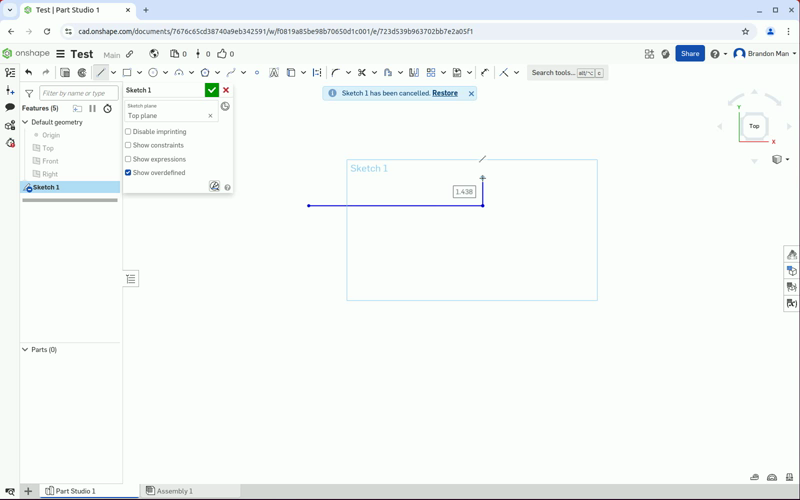
scroll(-6)
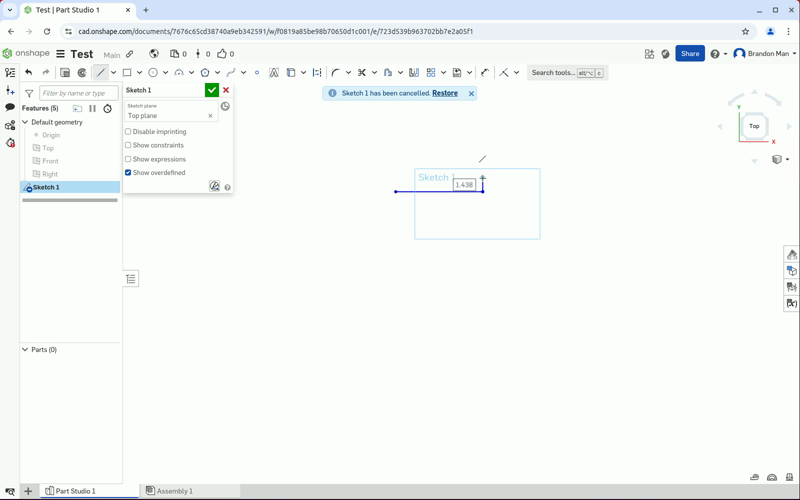
scroll(-6)
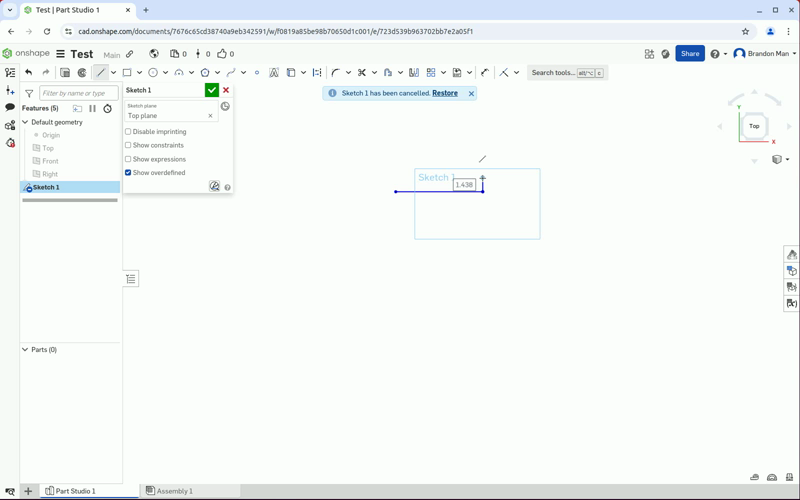
scroll(-6)
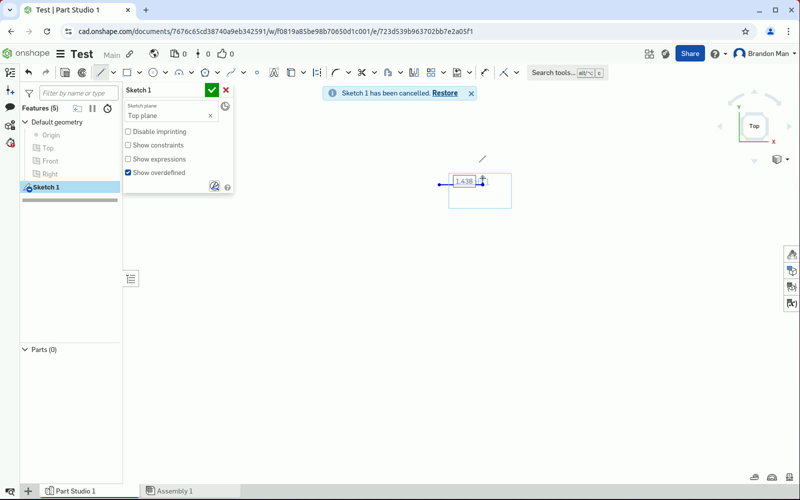
key_up(shift)
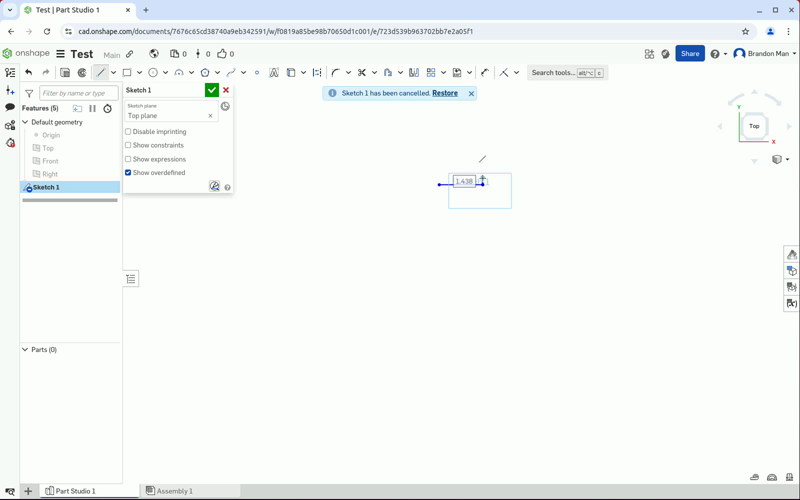
key_down(shift)
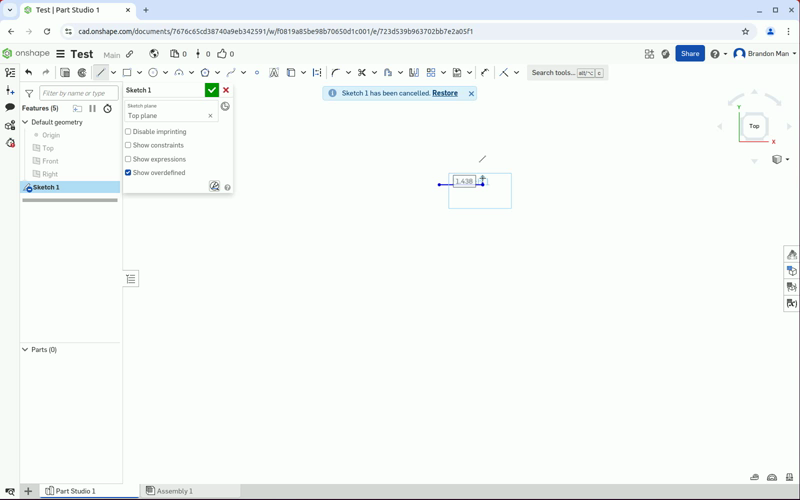
mouse_move(512, 177)
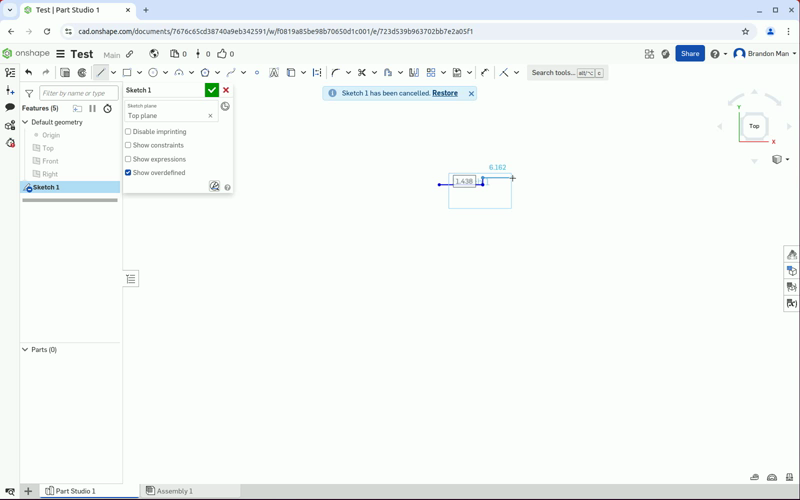
mouse_move(439, 177)
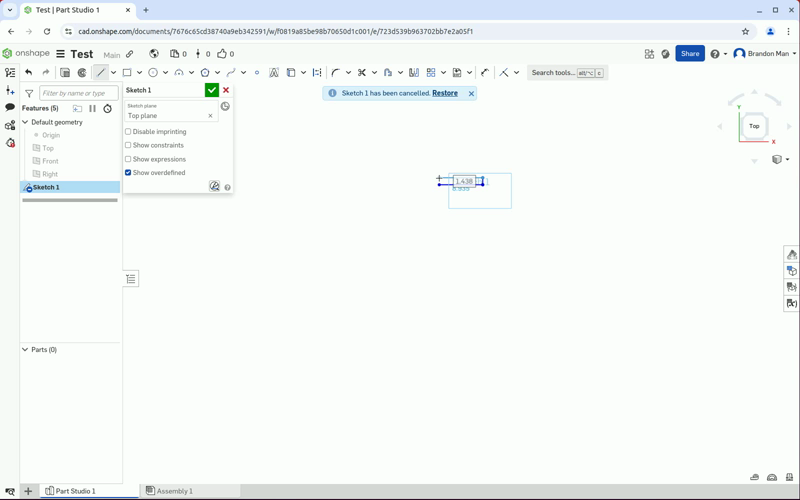
click(439, 177)
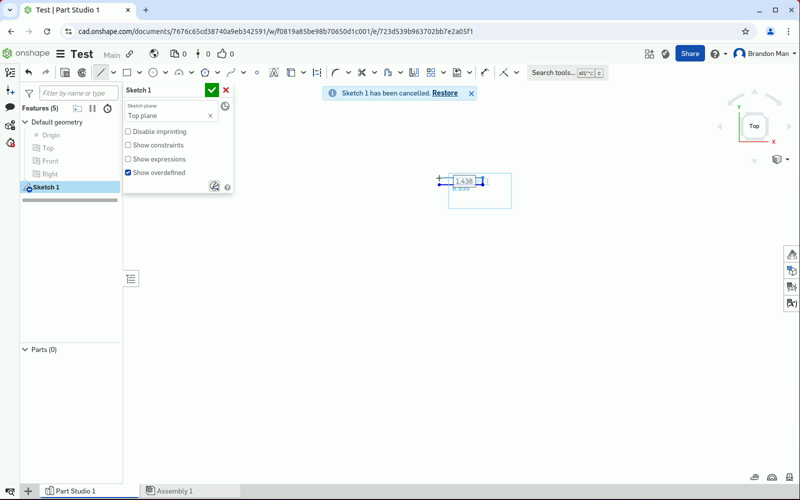
key_up(shift)
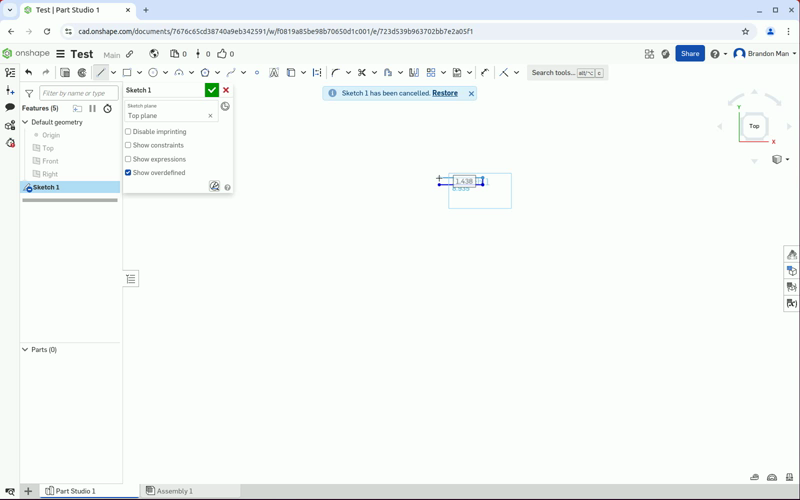
mouse_move(469, 177)
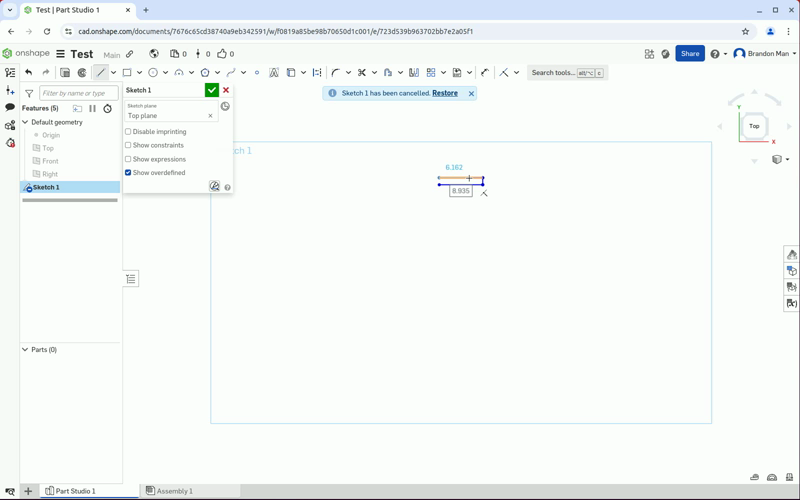
key_down(shift)
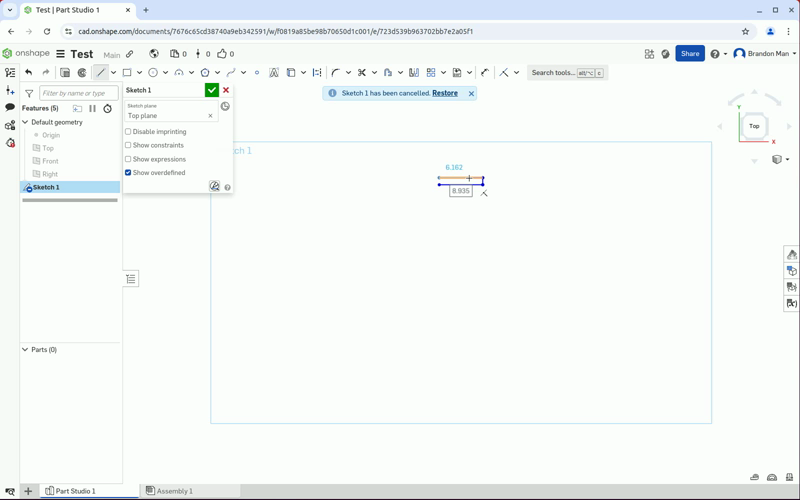
mouse_move(439, 184)
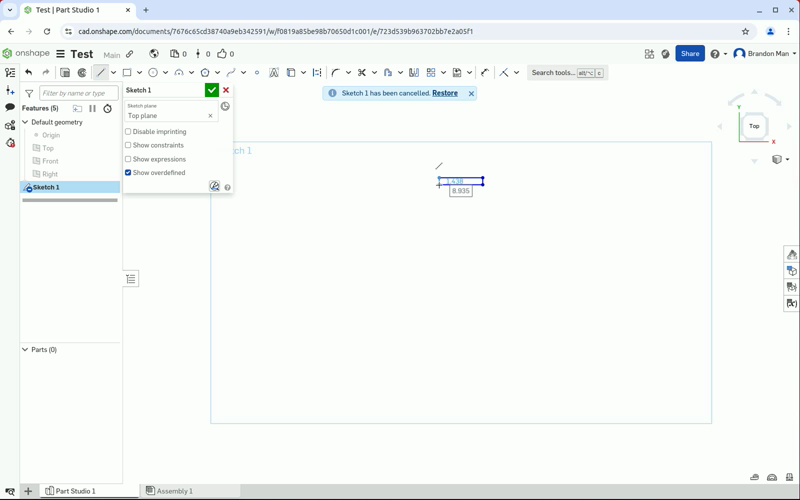
scroll(6)
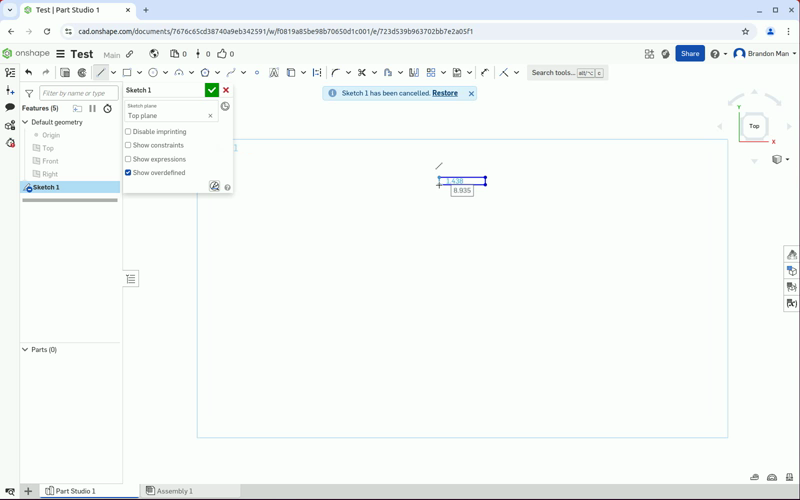
scroll(6)
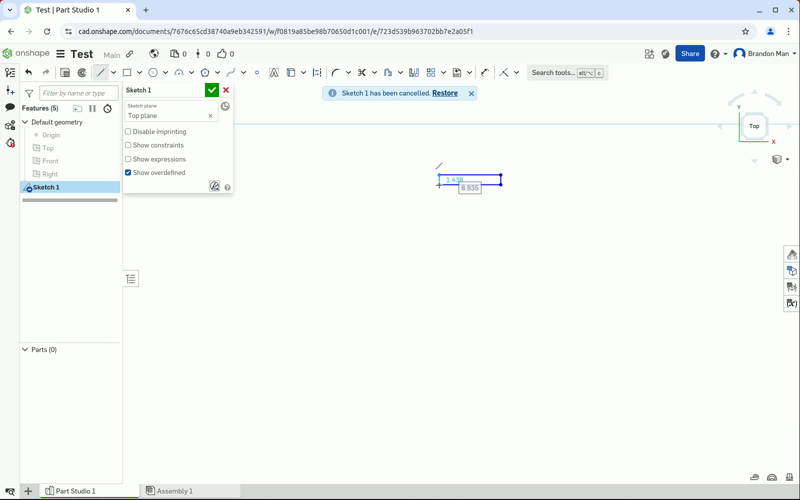
scroll(6)
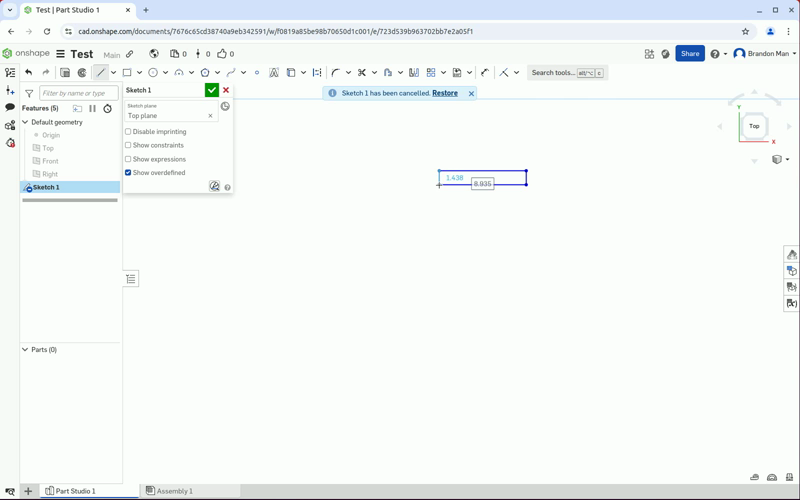
scroll(6)
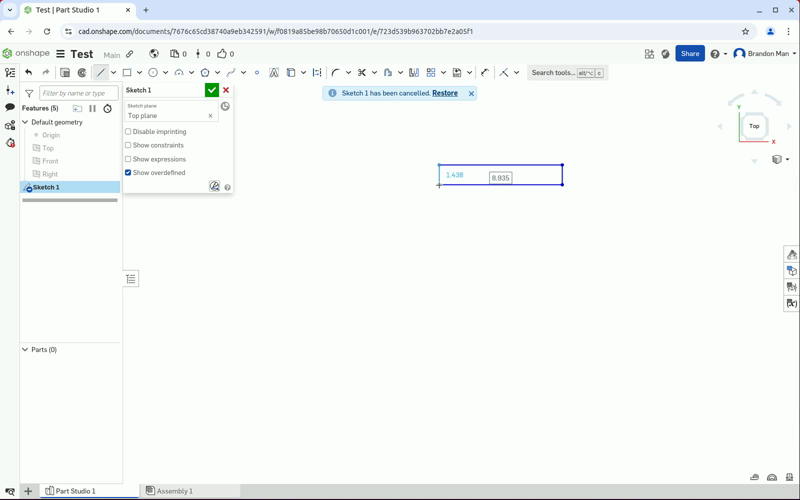
scroll(6)
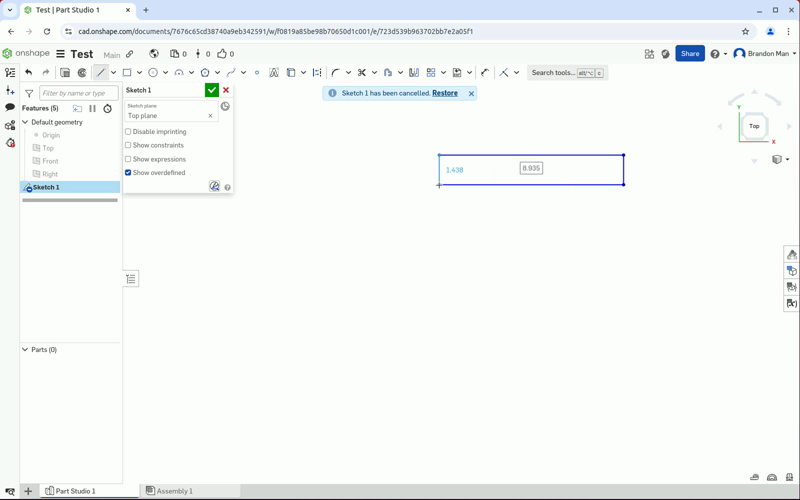
scroll(6)
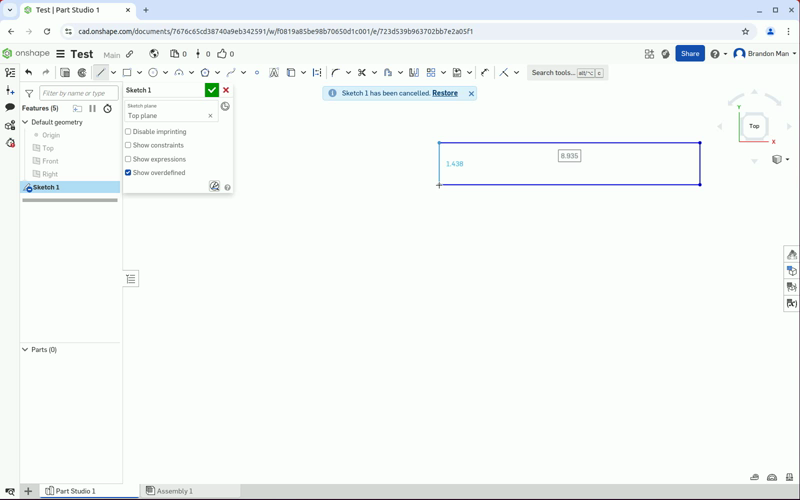
scroll(6)
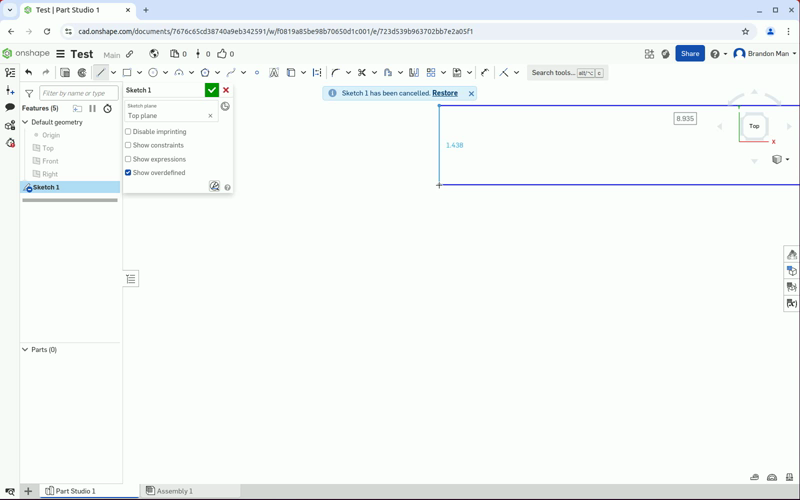
key_up(shift)
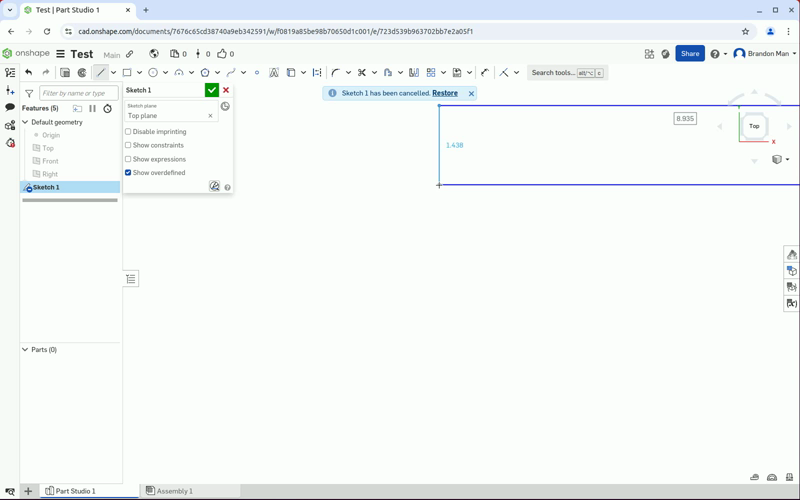
click(439, 184)
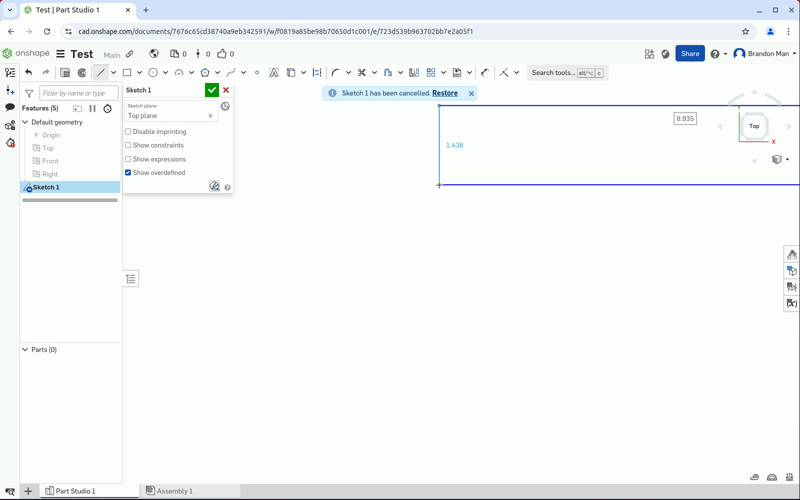
scroll(-6)
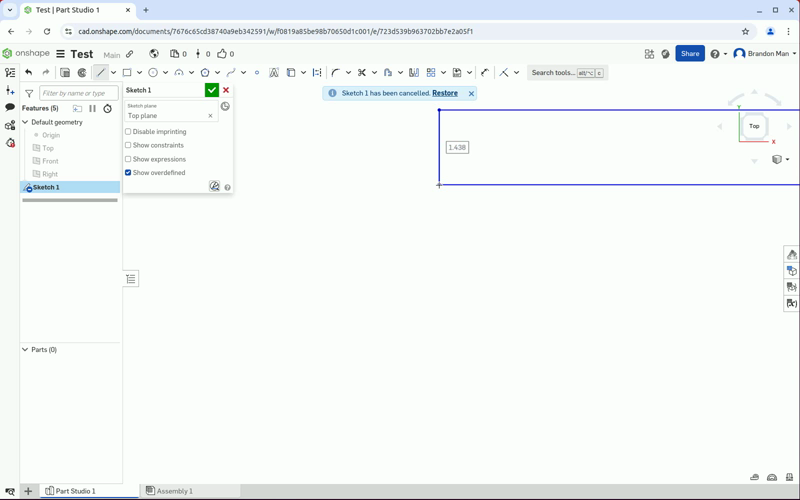
scroll(-6)
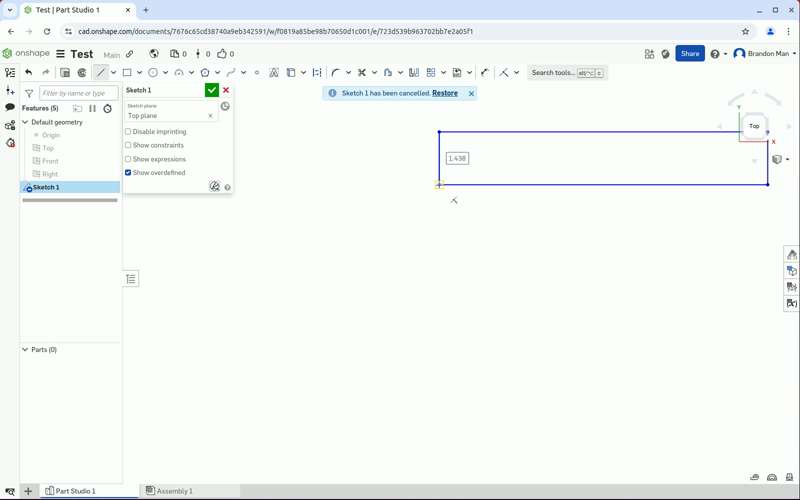
scroll(-6)
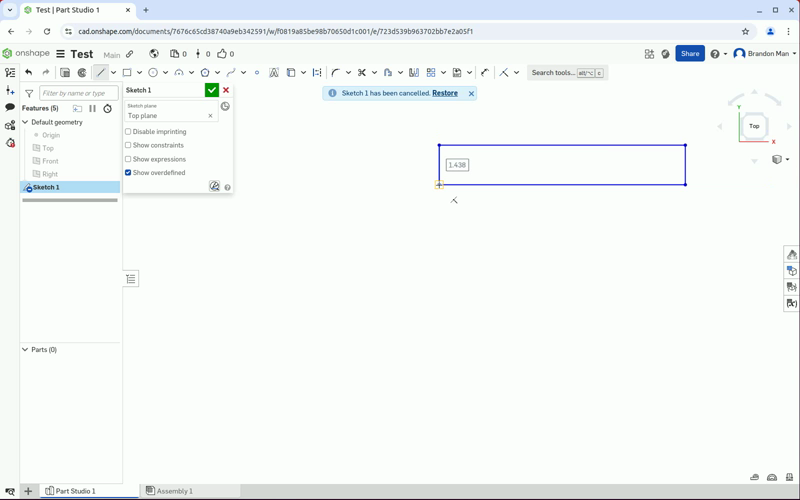
scroll(-6)
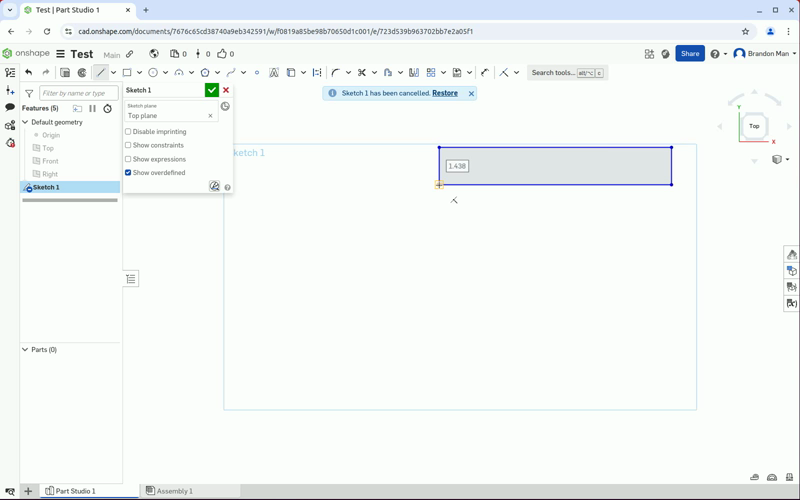
scroll(-6)
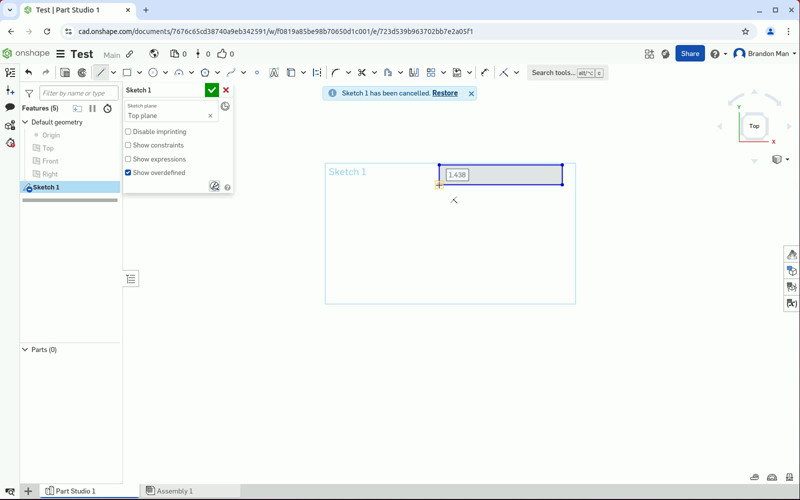
scroll(-6)
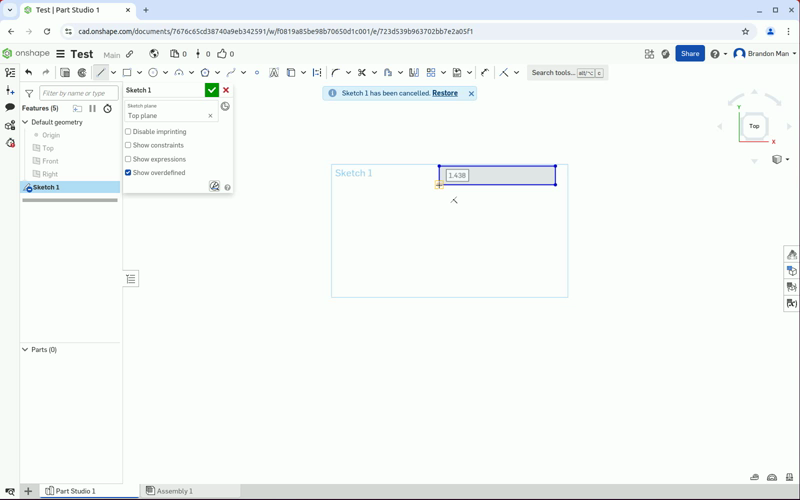
scroll(-6)
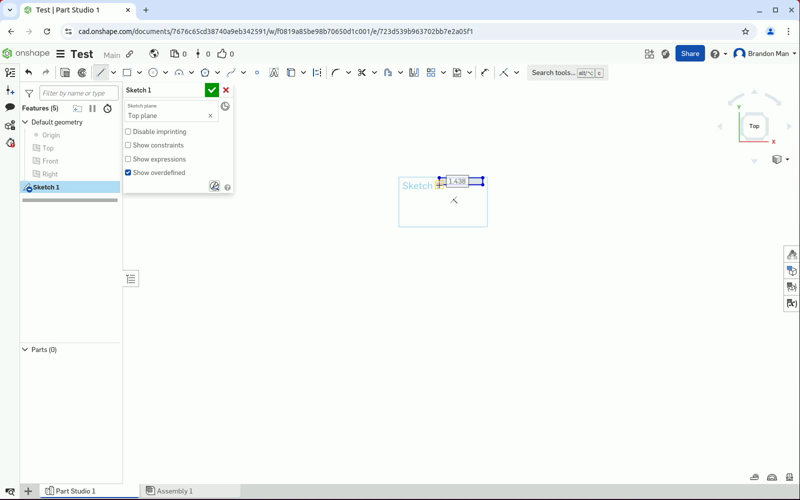
key(esc)
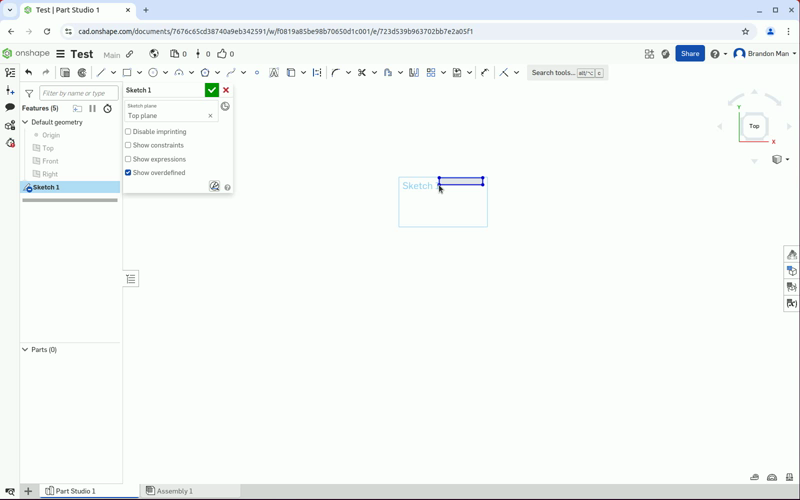
mouse_move(454, 180)
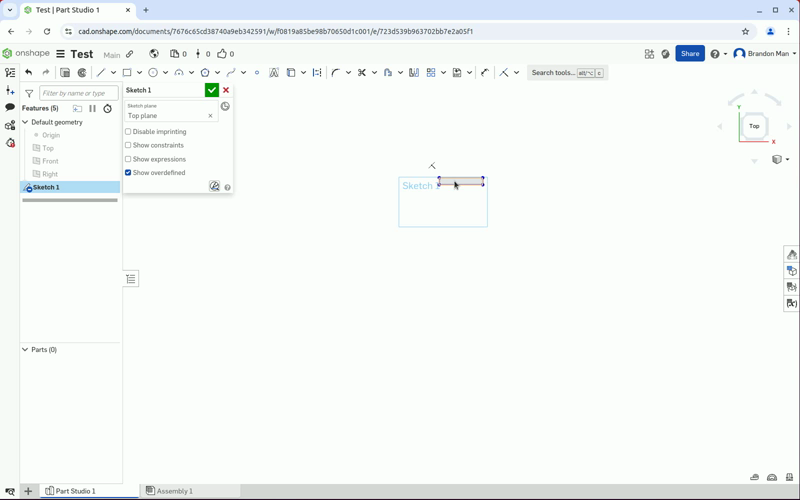
scroll(6)
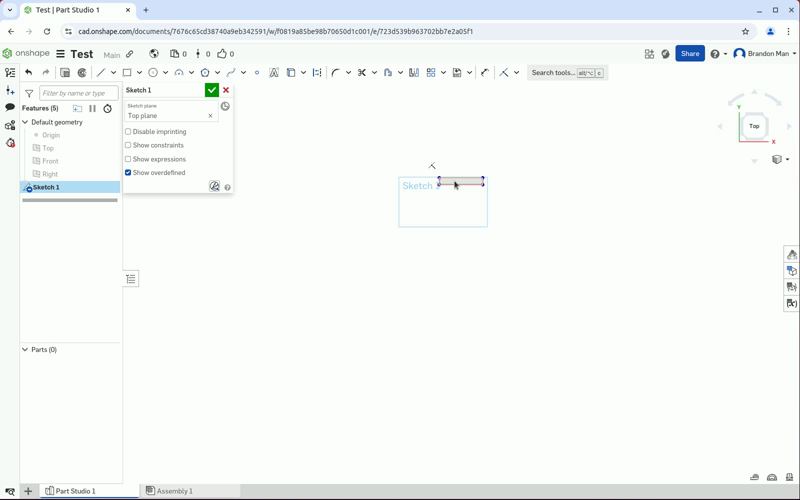
scroll(6)
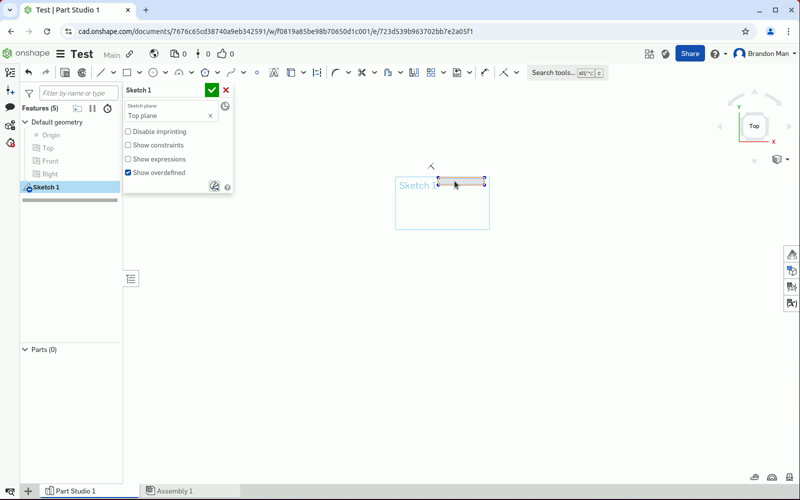
scroll(6)
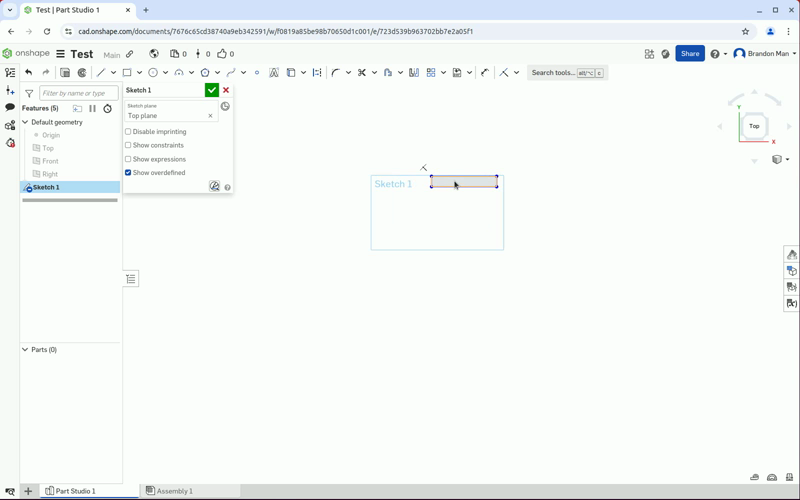
scroll(6)
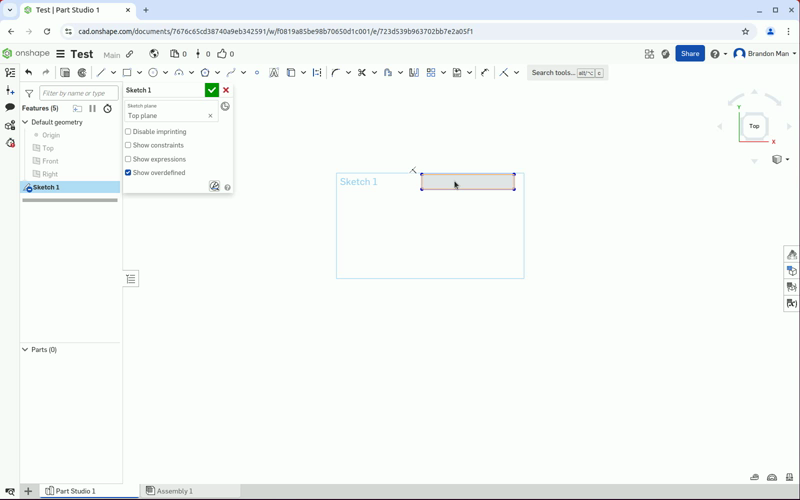
scroll(6)
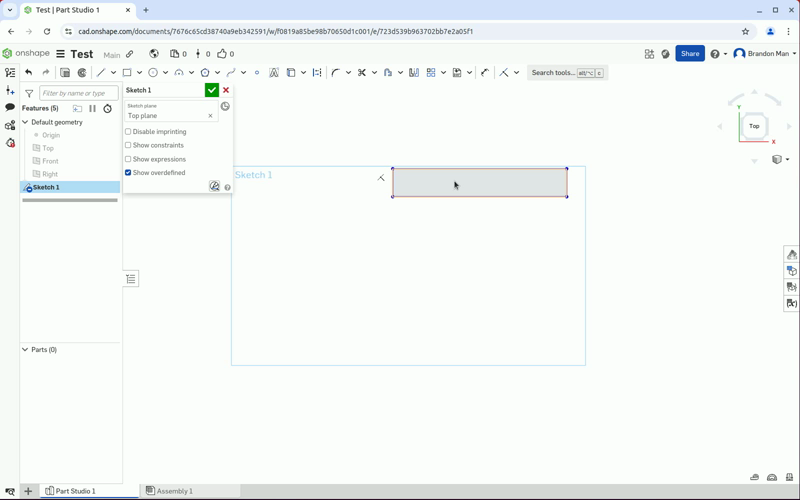
scroll(6)
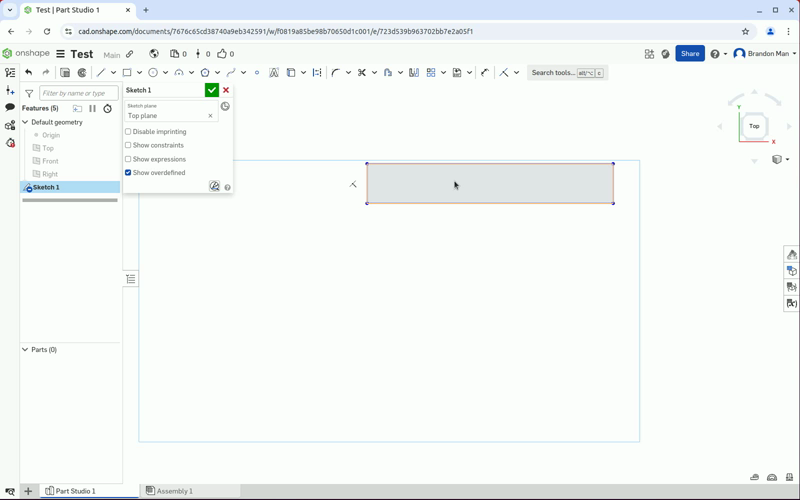
scroll(6)
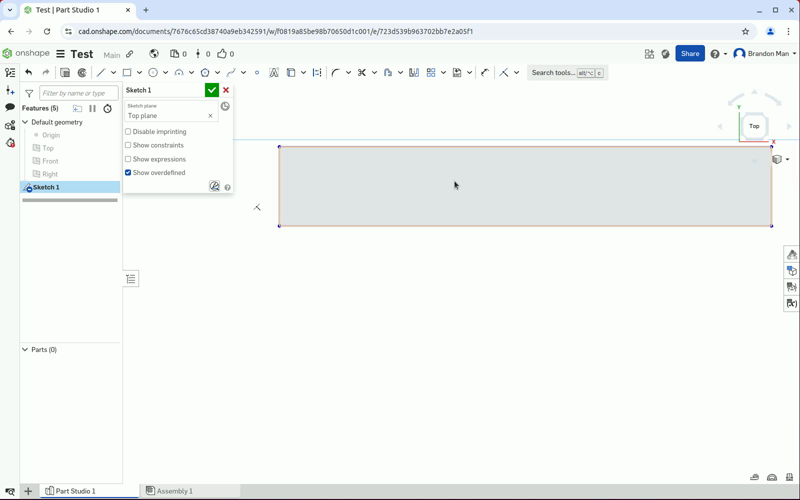
click(454, 180)
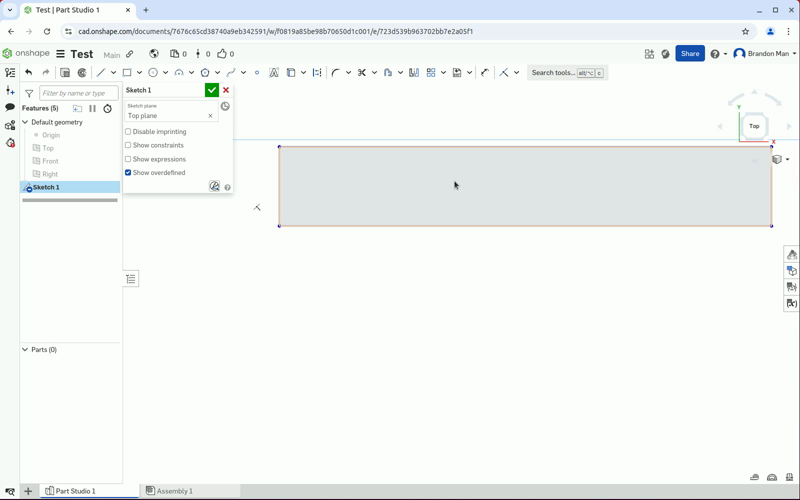
scroll(-6)
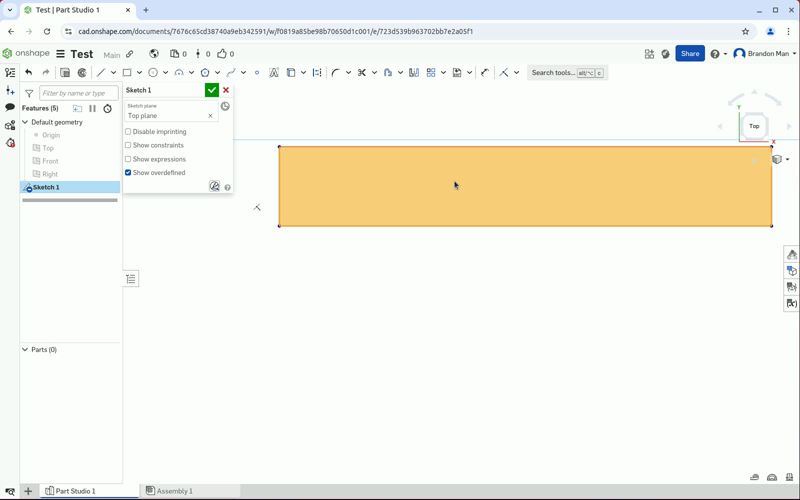
scroll(-6)
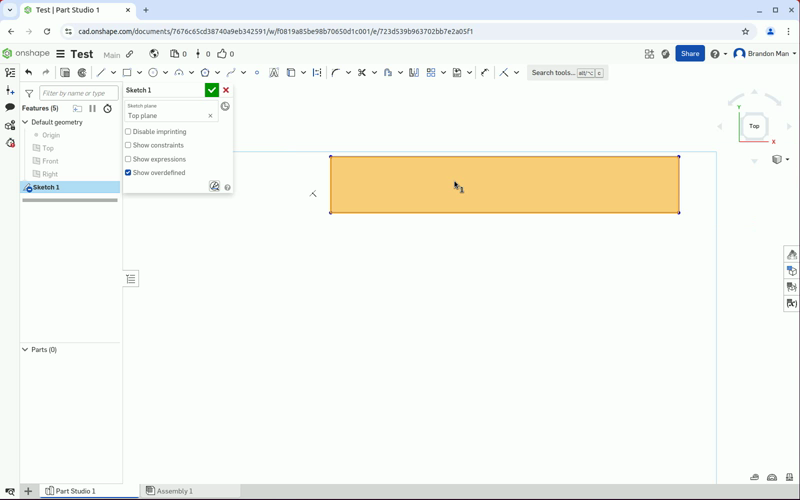
scroll(-6)
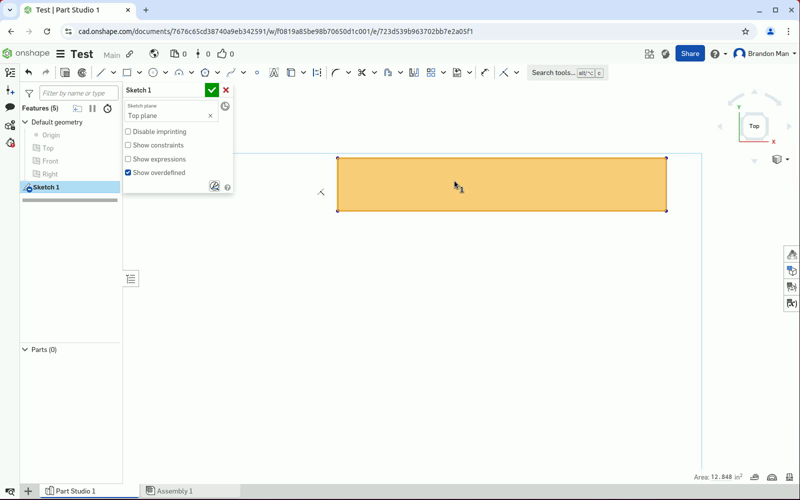
scroll(-6)
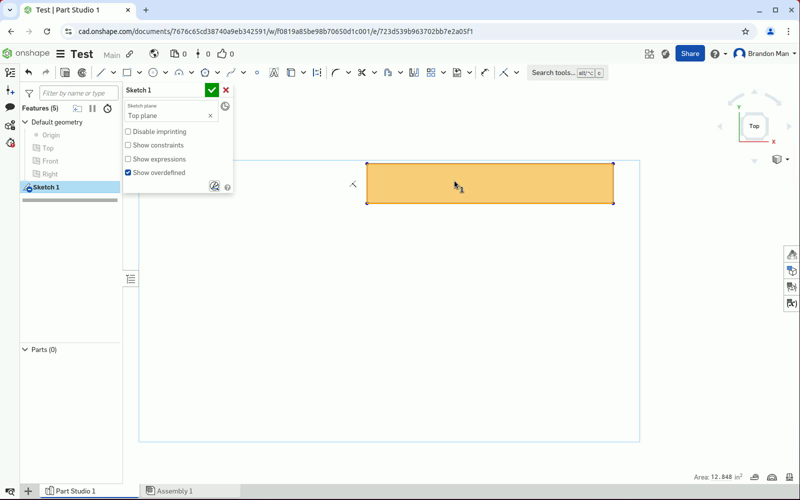
scroll(-6)
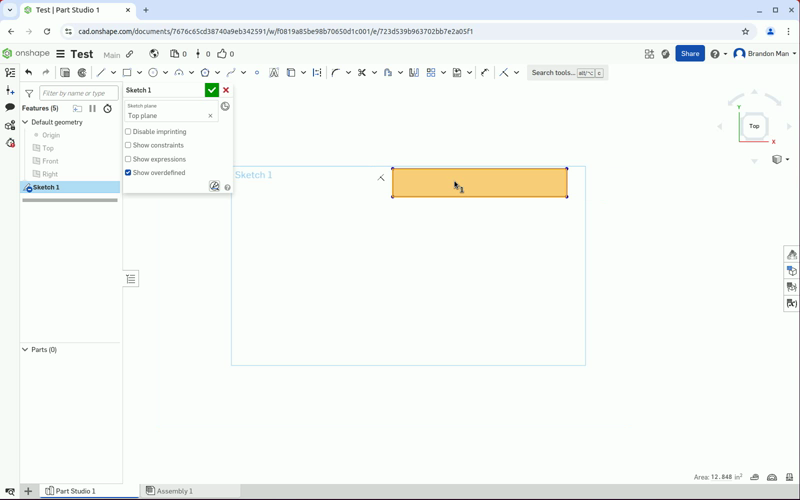
scroll(-6)
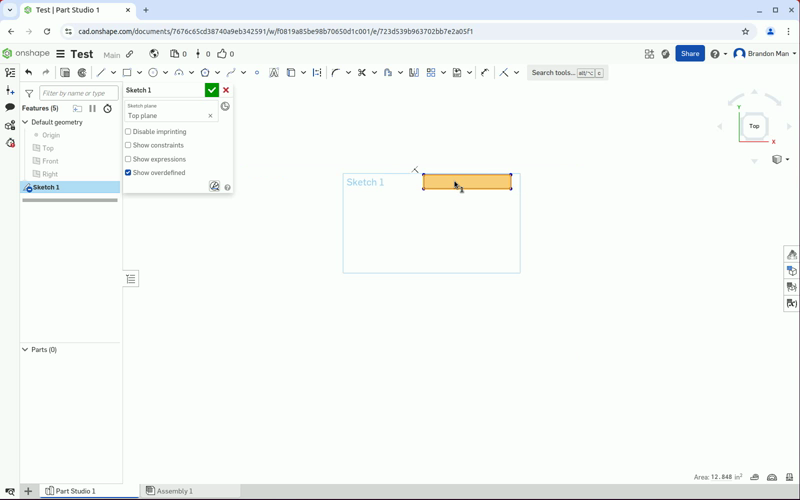
scroll(-6)
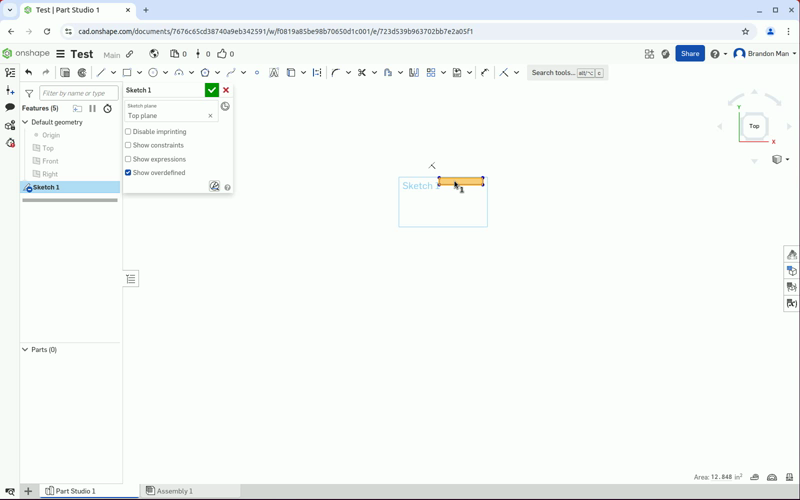
mouse_move(73, 352)
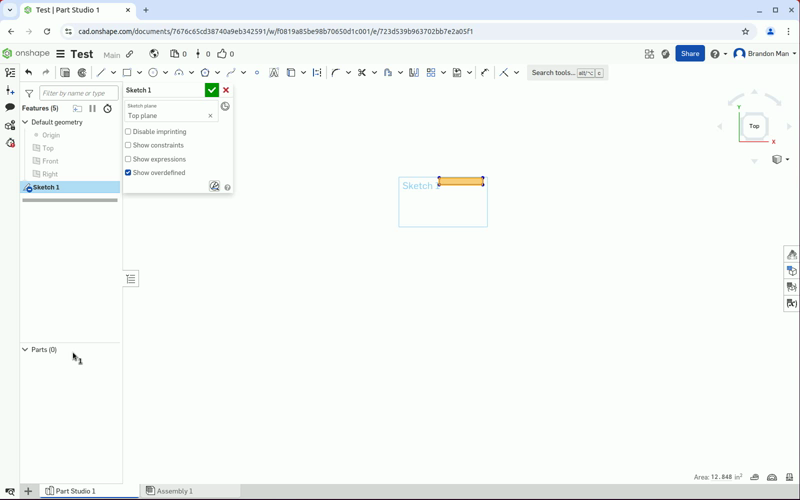
key(shift+y)
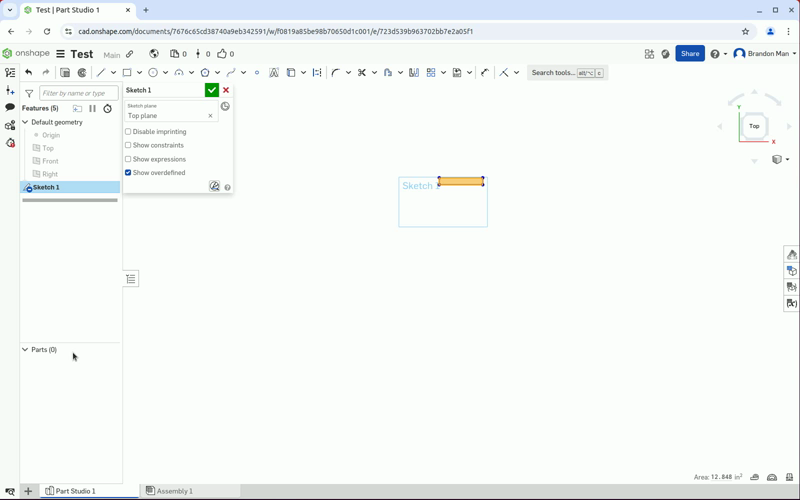
key(shift+e)
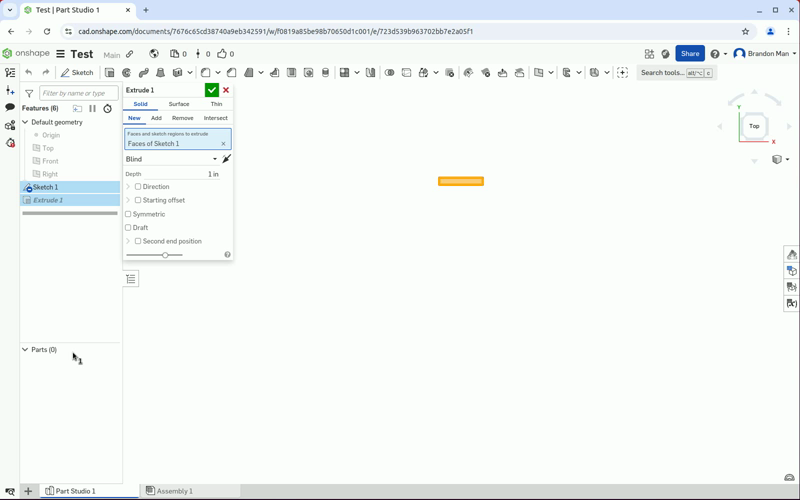
mouse_move(143, 106)
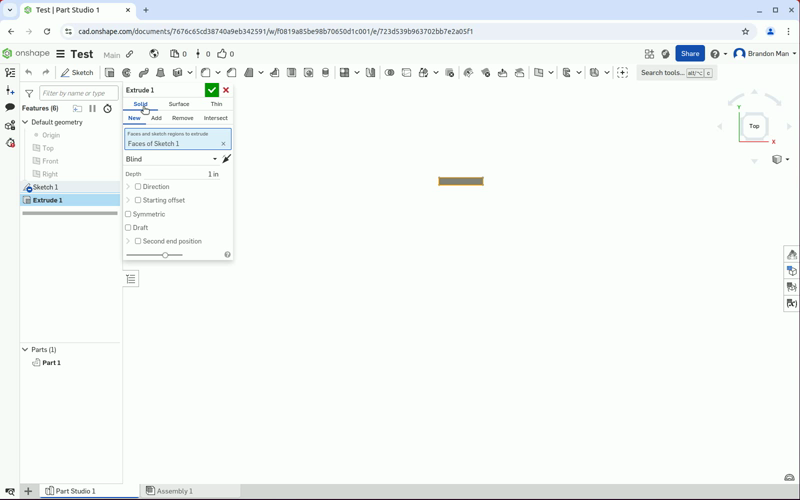
click(143, 106)
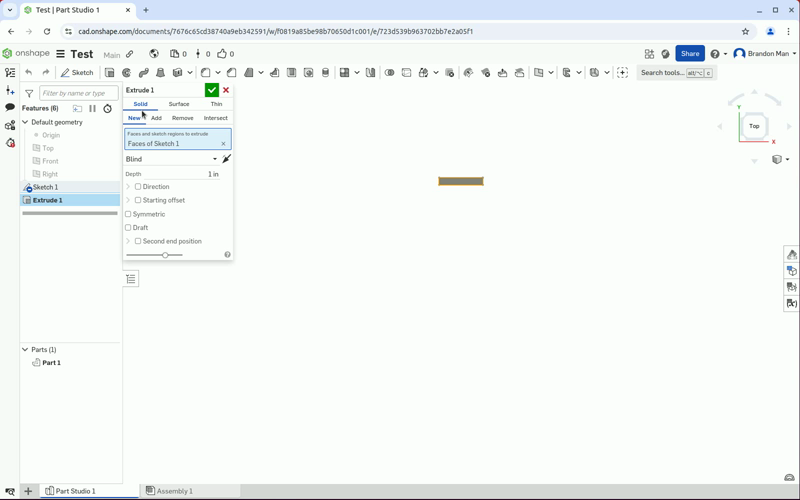
mouse_move(137, 120)
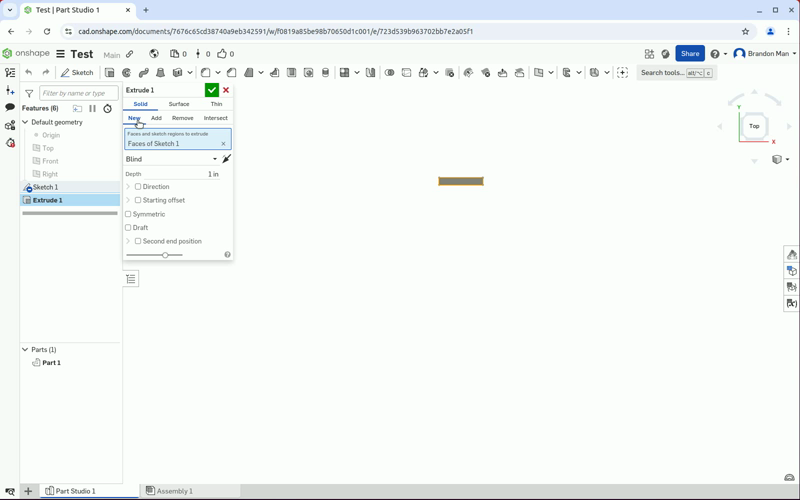
click(137, 120)
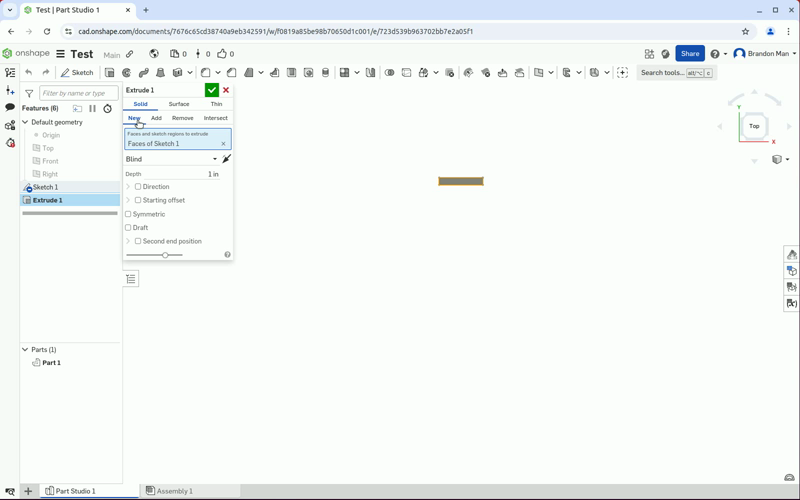
key(tab, 4)
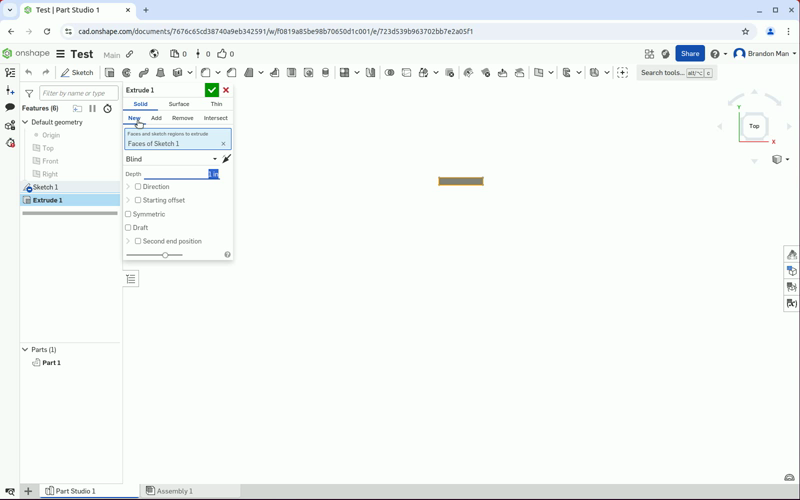
text(1.444)
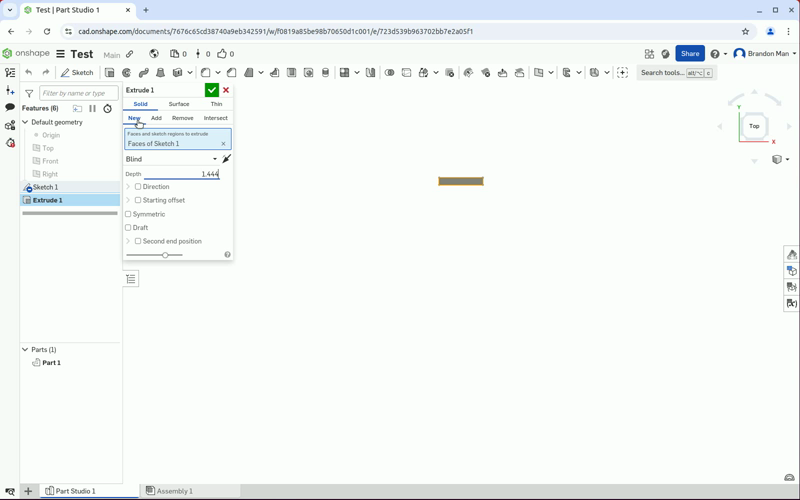
key(enter)
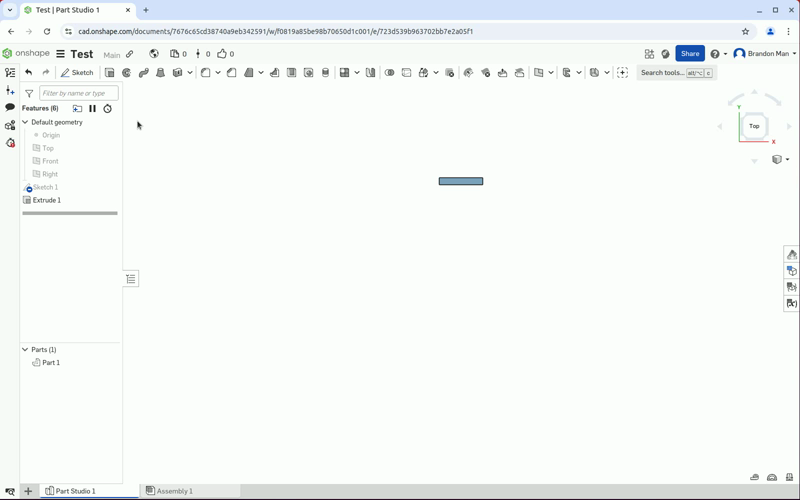
key(shift+h)
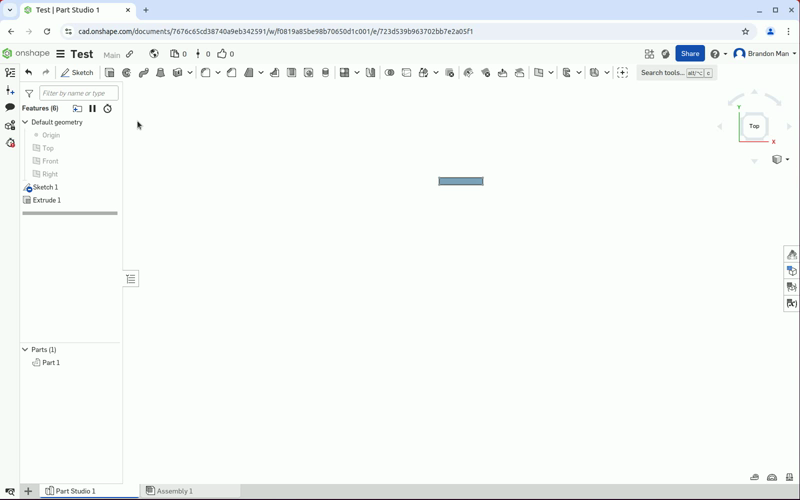
key(shift+h)
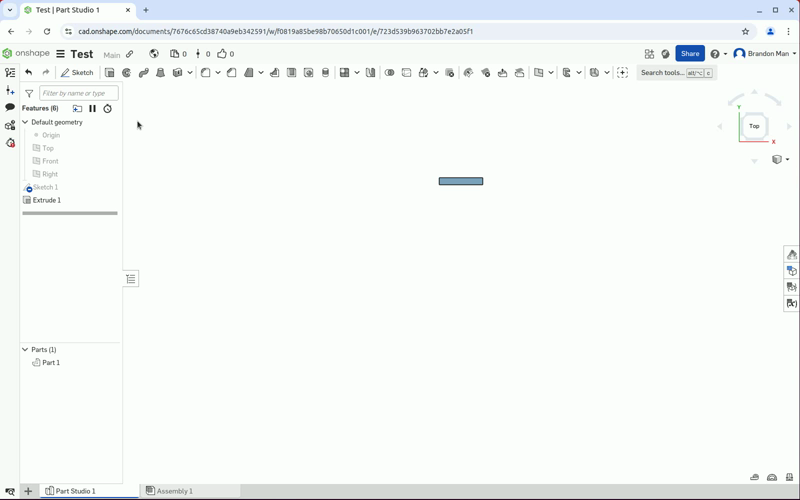
mouse_move(73, 189)
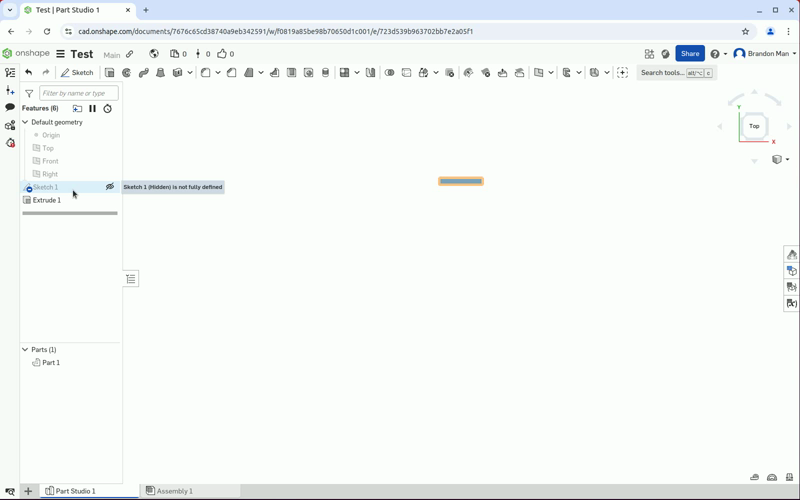
click(73, 189)
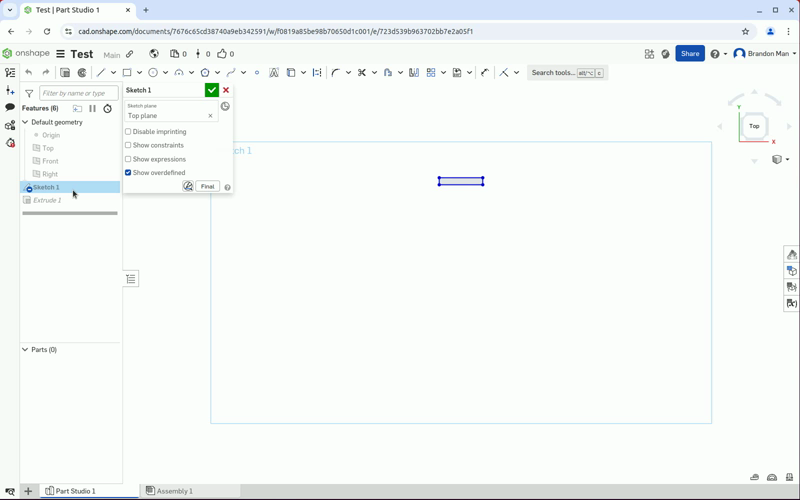
mouse_move(229, 92)
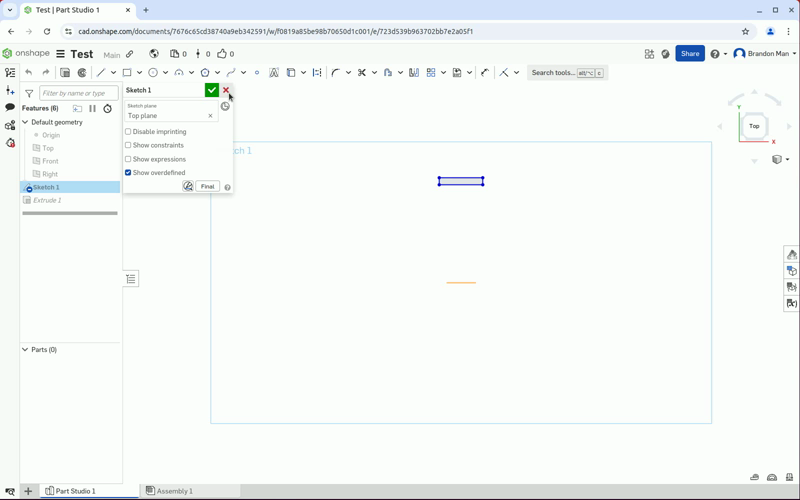
click(229, 92)
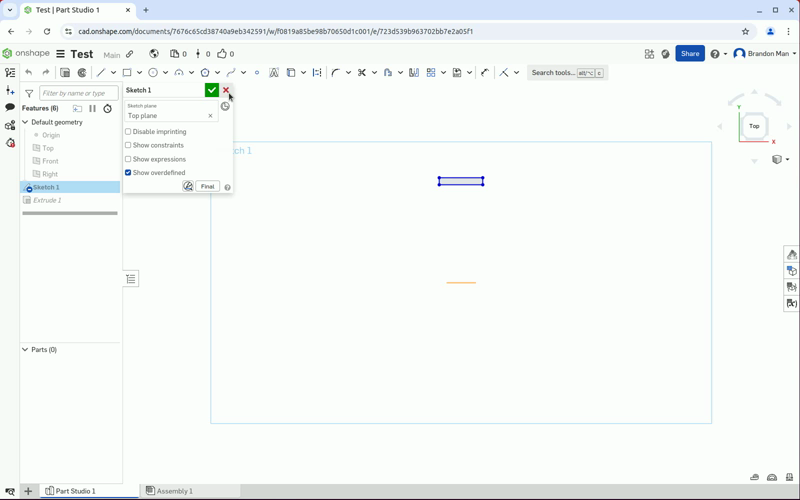
key(shift+s)
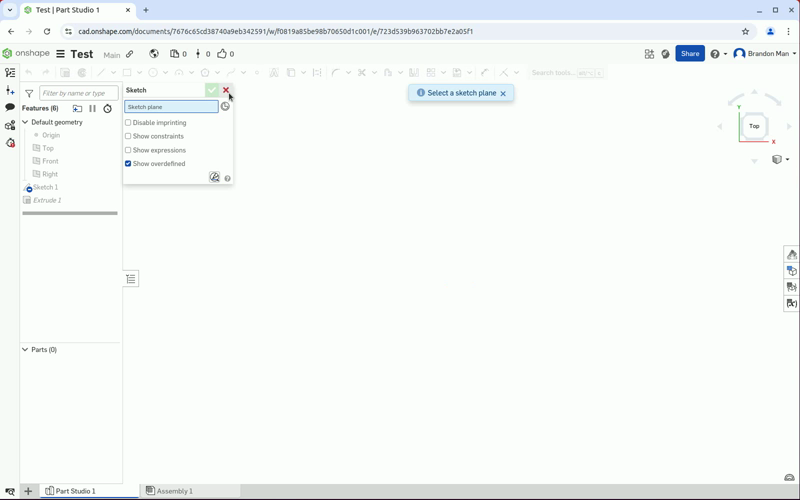
mouse_move(73, 150)
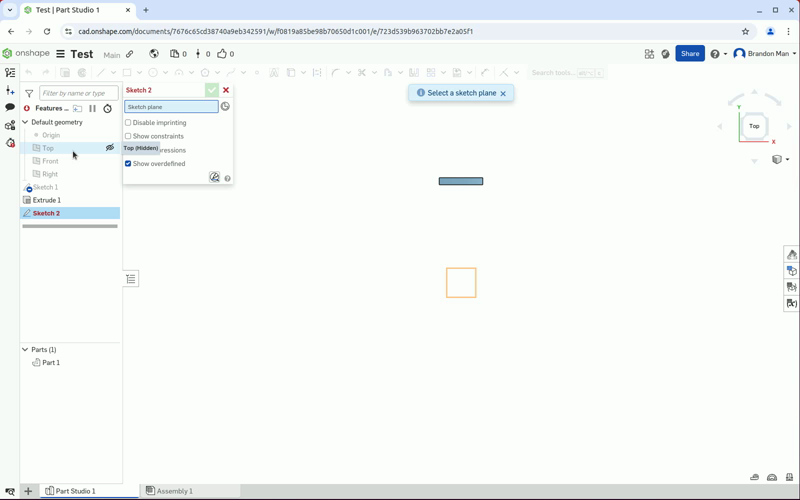
click(73, 150)
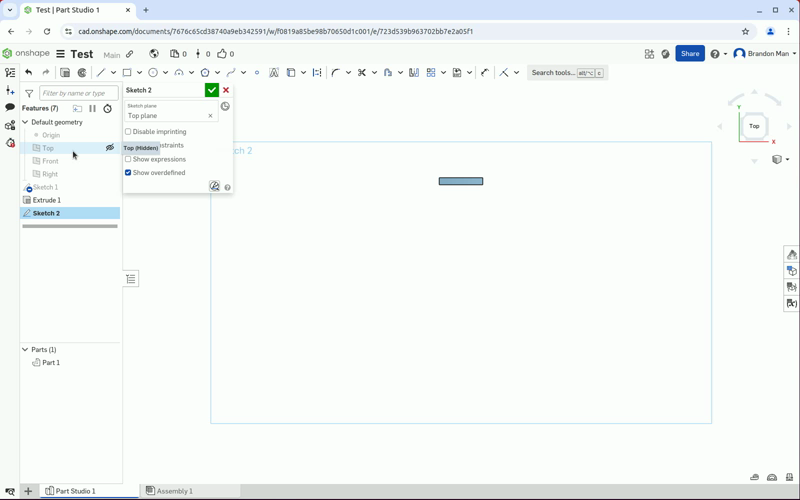
mouse_move(73, 352)
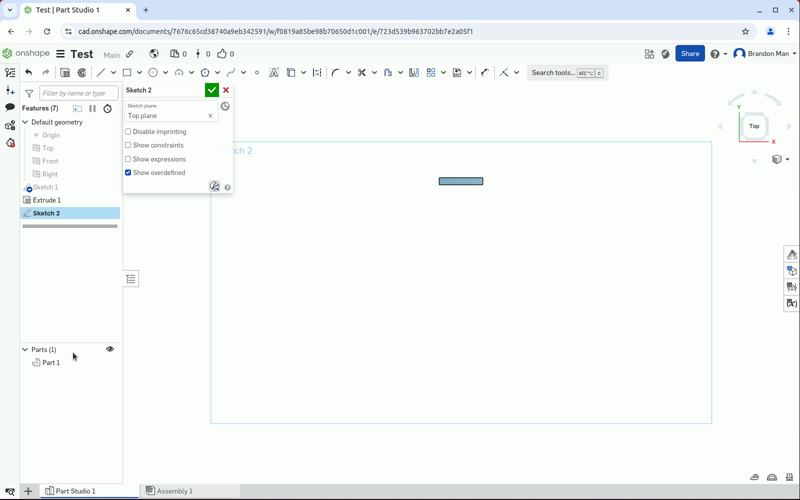
key(y)
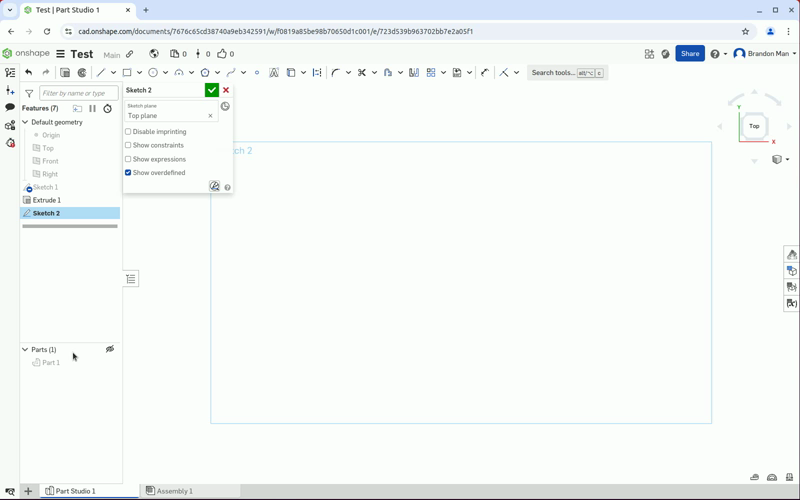
key(l)
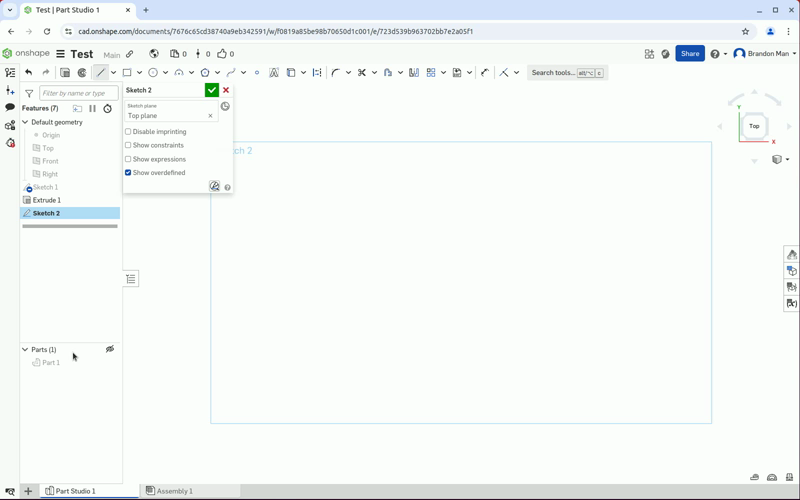
key_down(shift)
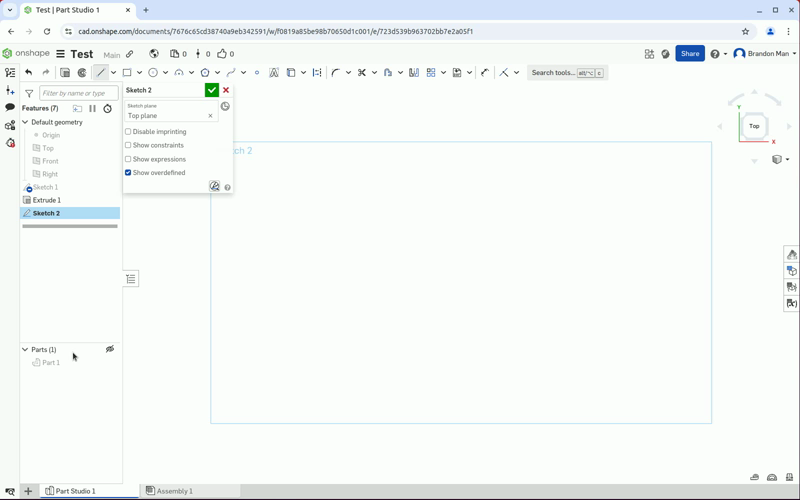
mouse_move(439, 395)
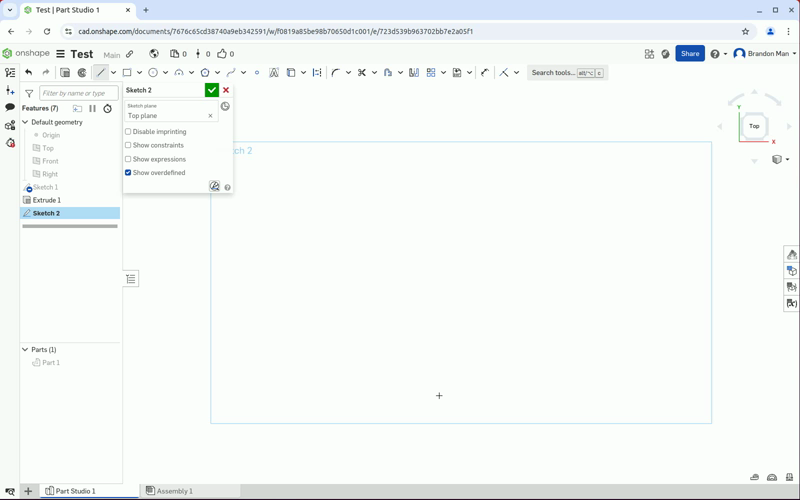
click(439, 395)
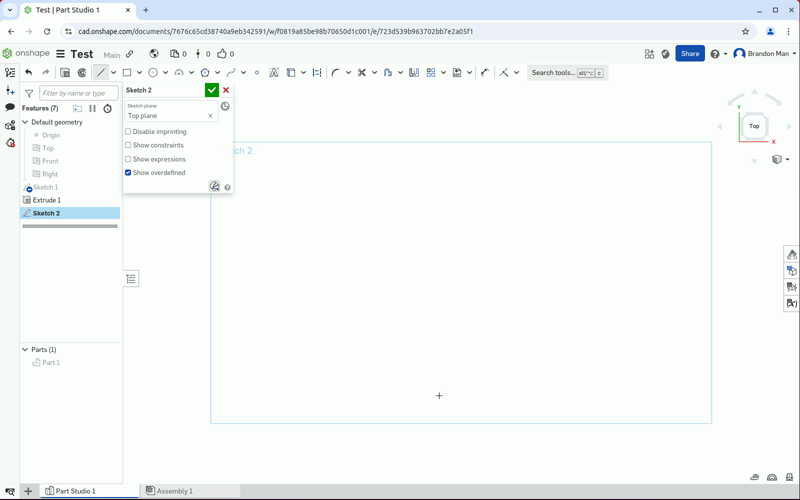
key_up(shift)
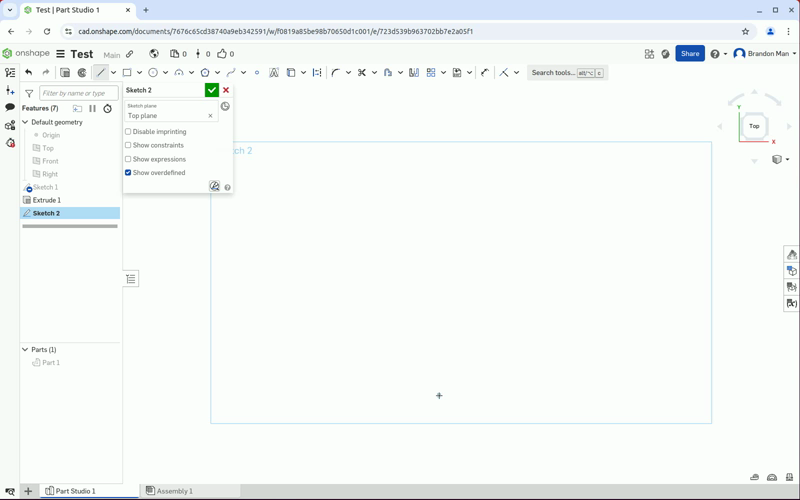
key_down(shift)
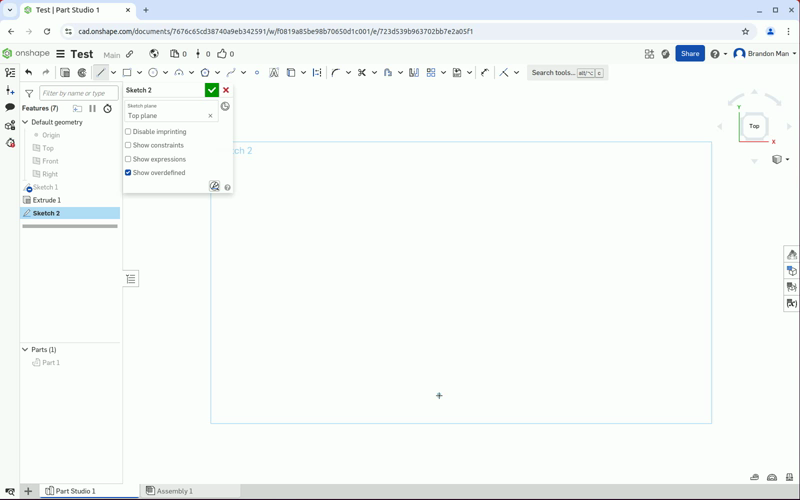
mouse_move(469, 395)
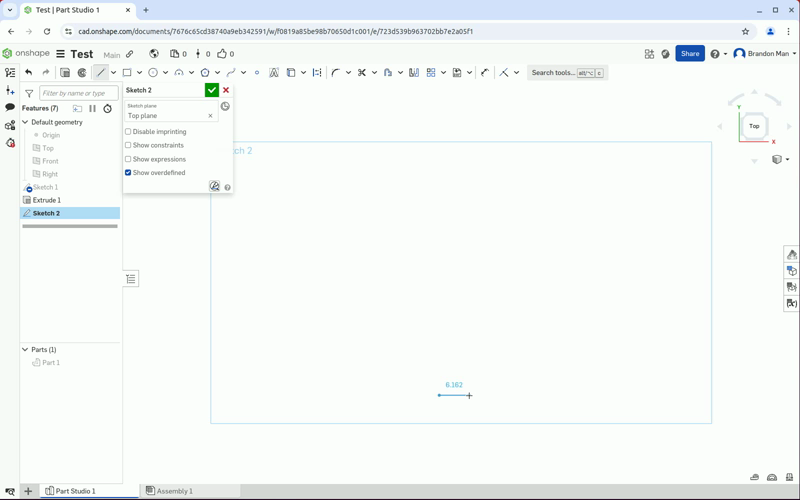
mouse_move(482, 395)
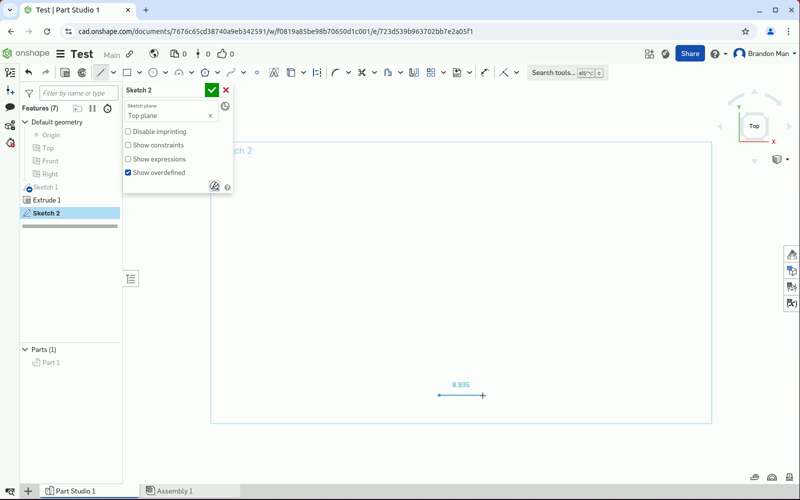
click(482, 395)
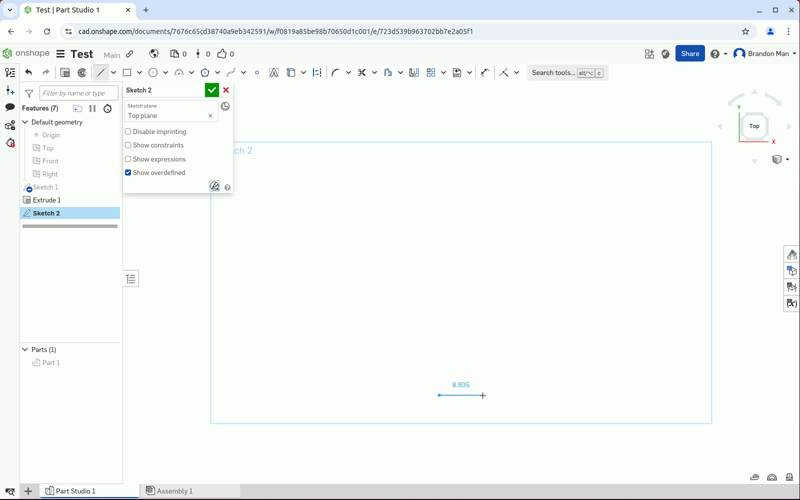
key_up(shift)
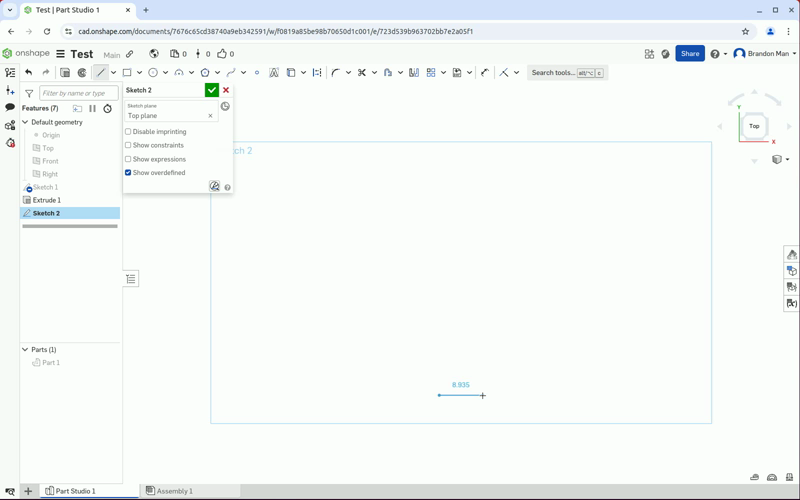
key_down(shift)
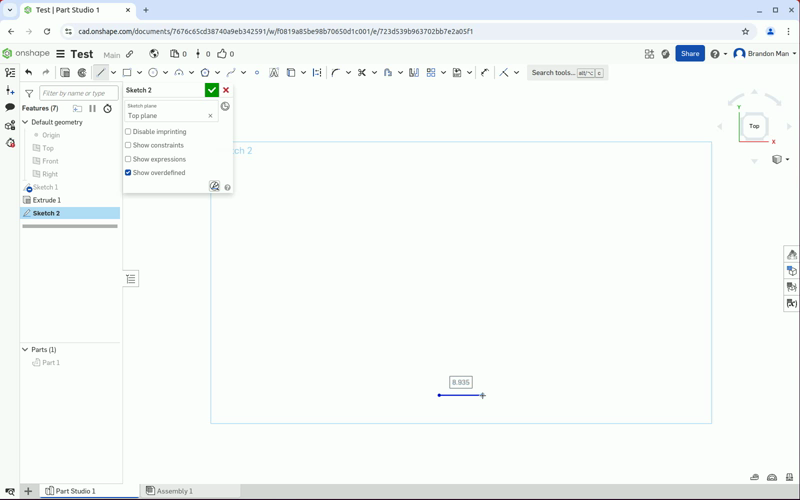
mouse_move(512, 395)
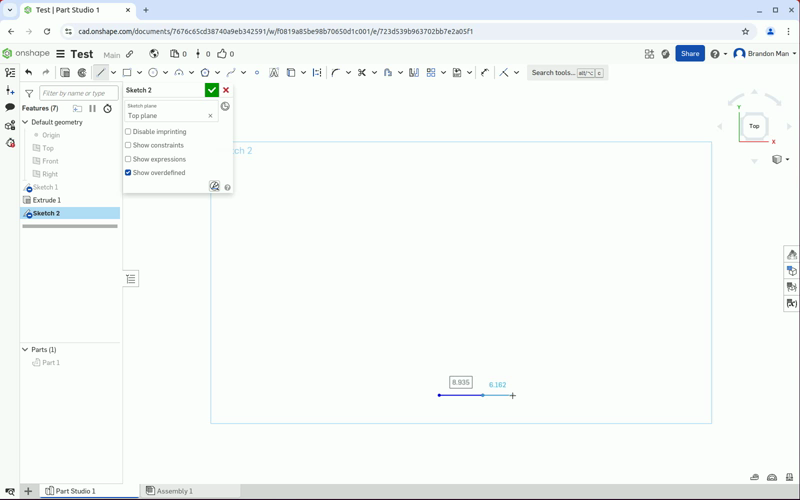
mouse_move(482, 388)
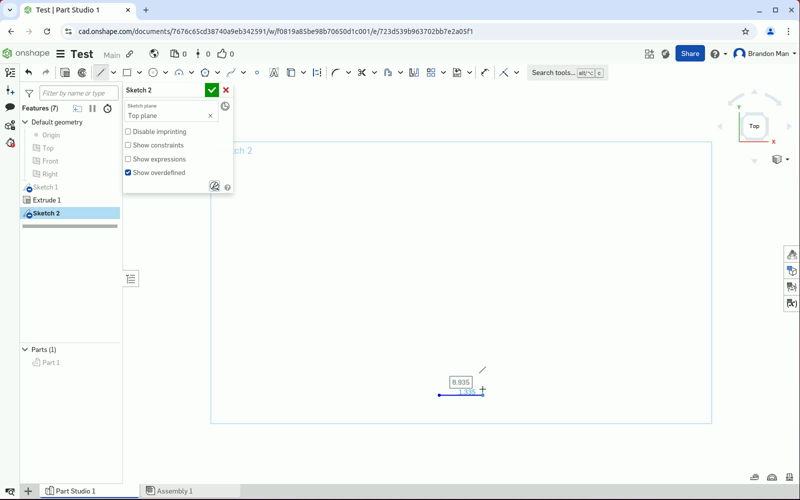
scroll(6)
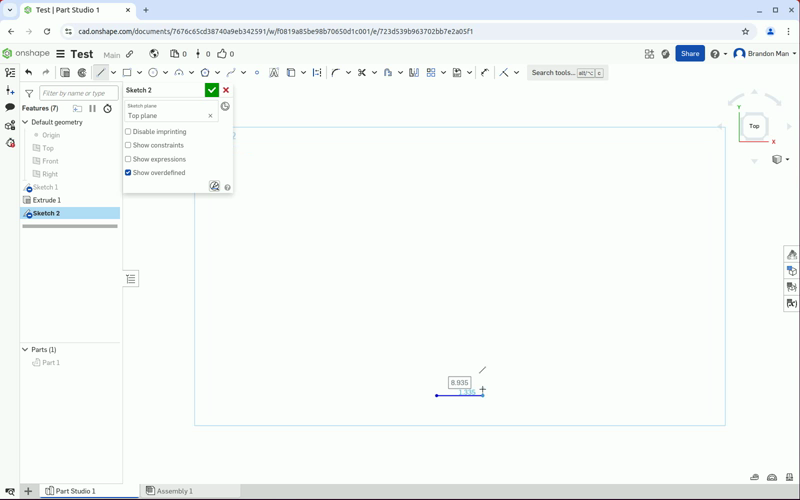
scroll(6)
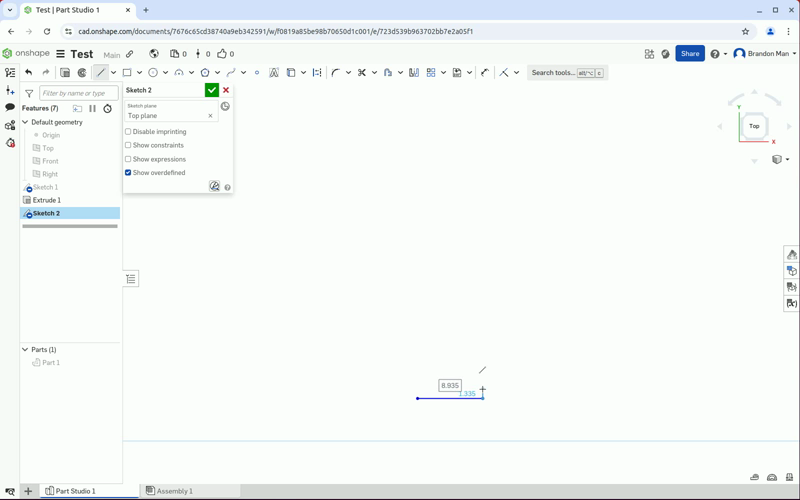
scroll(6)
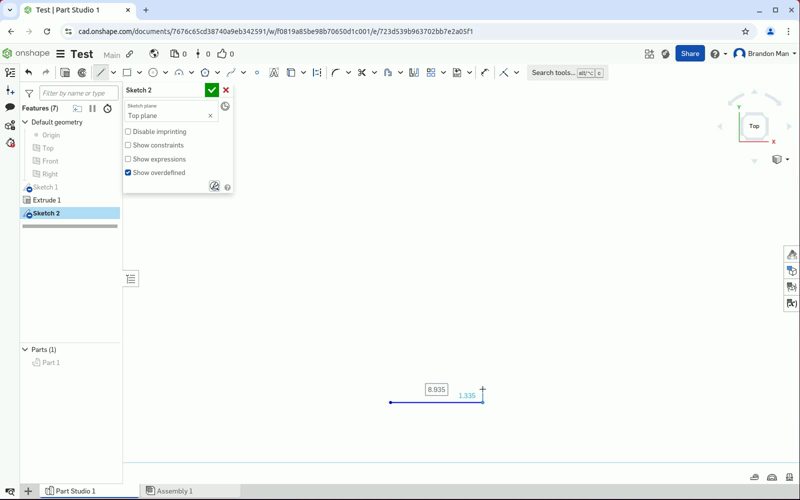
scroll(6)
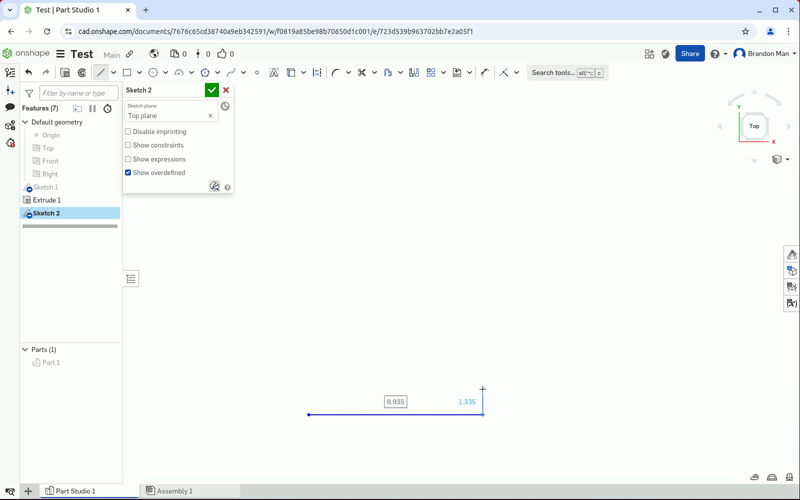
scroll(6)
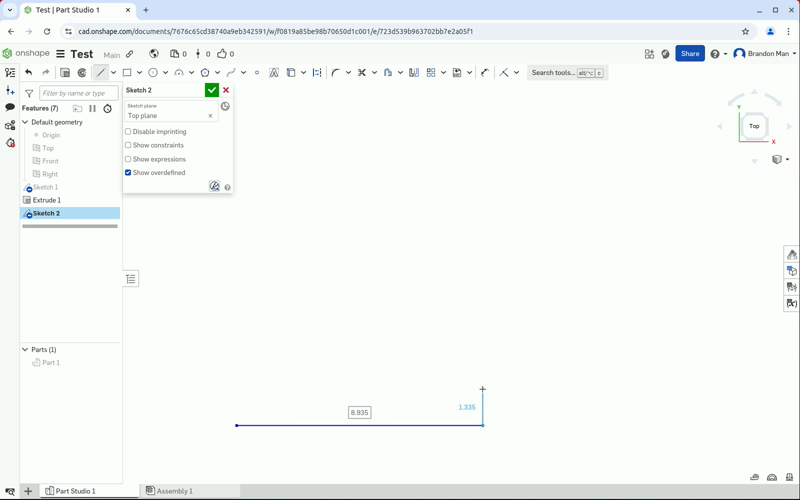
scroll(6)
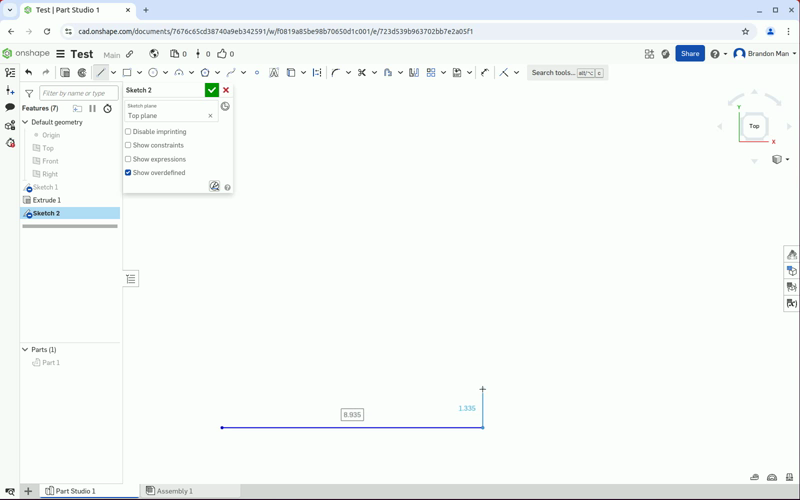
scroll(6)
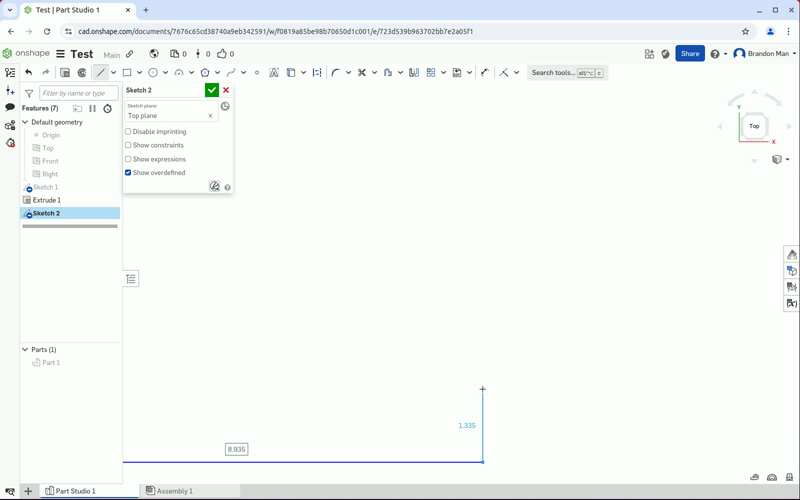
click(482, 388)
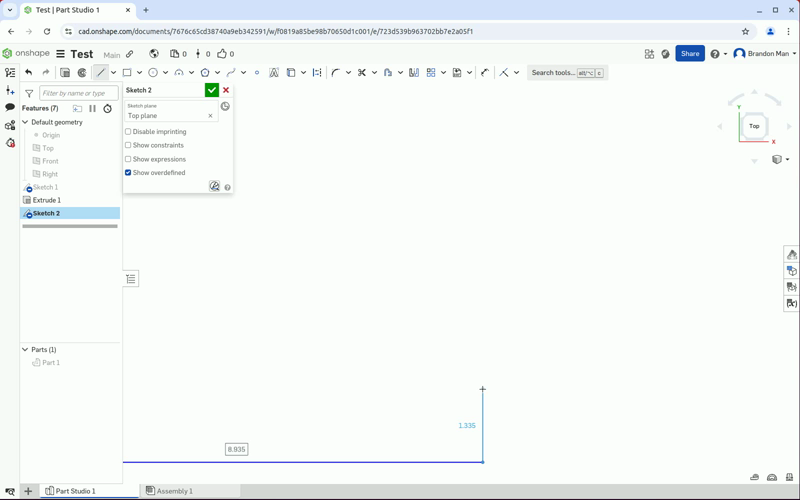
scroll(-6)
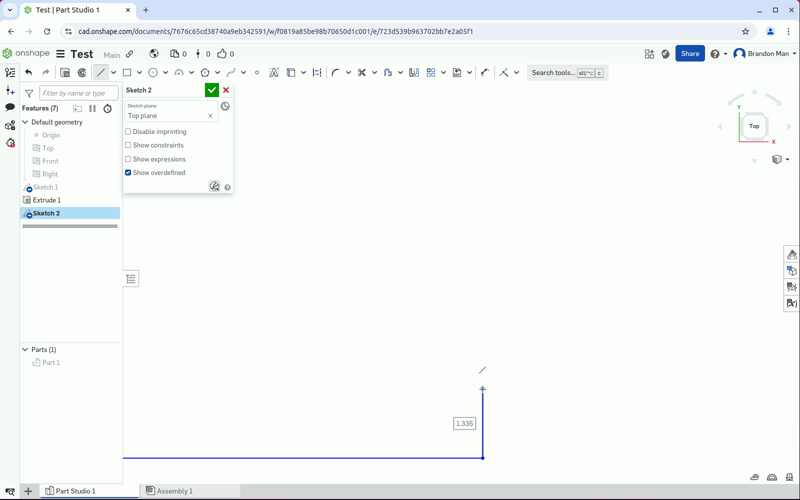
scroll(-6)
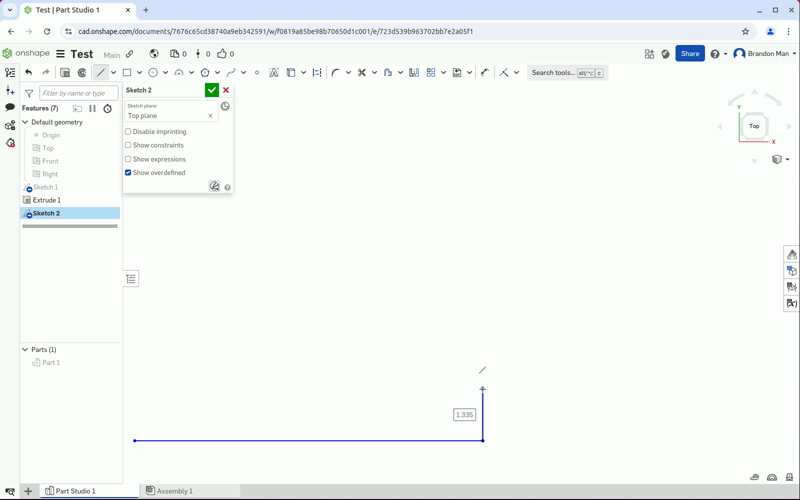
scroll(-6)
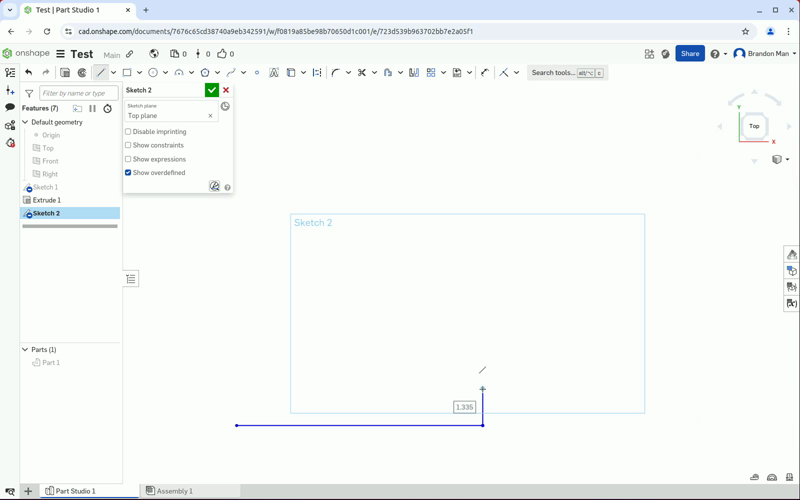
scroll(-6)
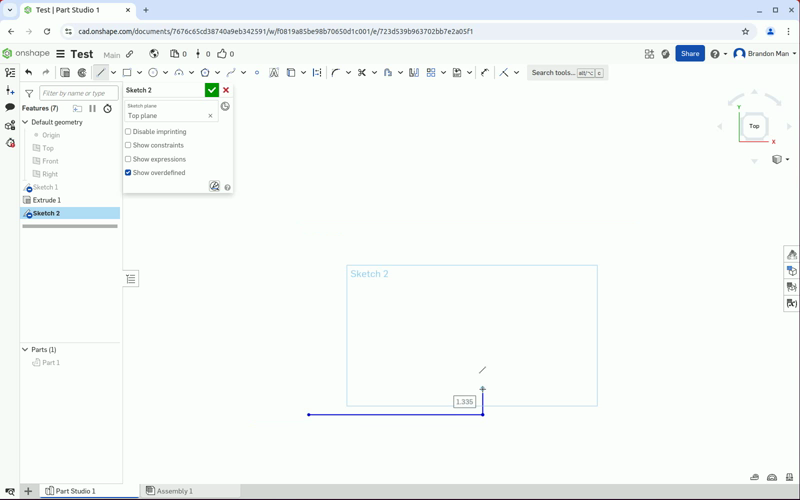
scroll(-6)
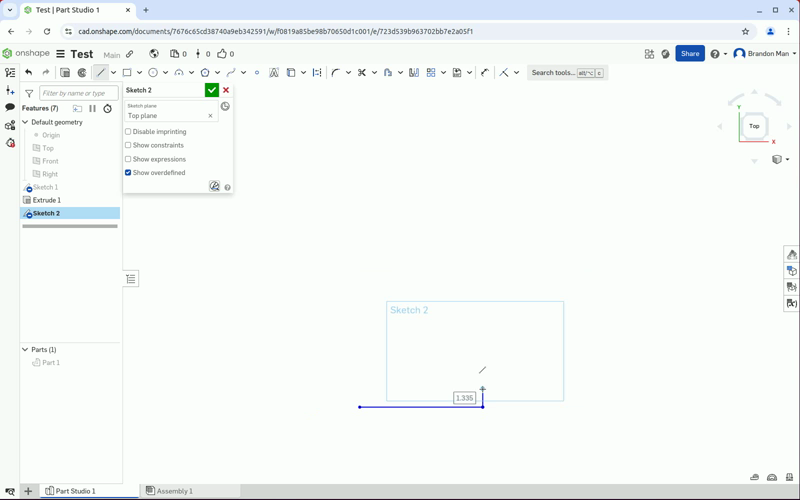
scroll(-6)
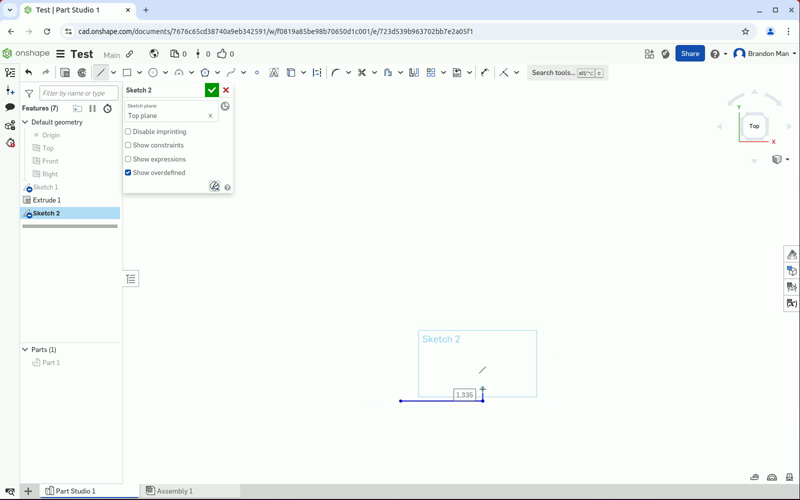
scroll(-6)
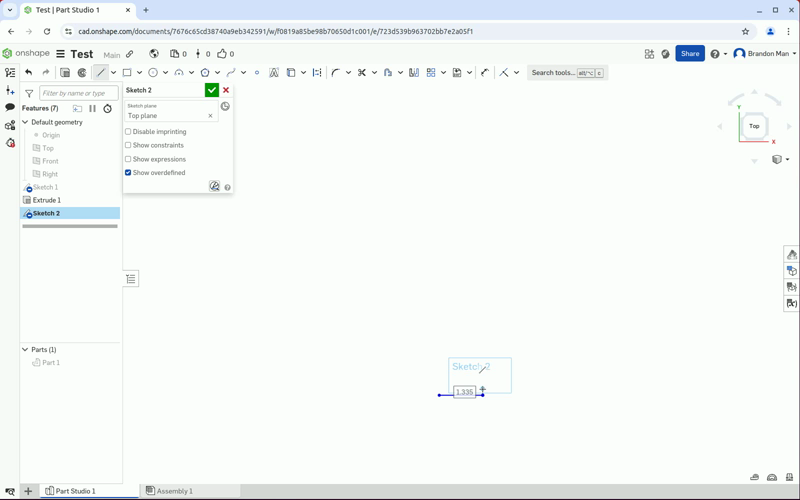
key_up(shift)
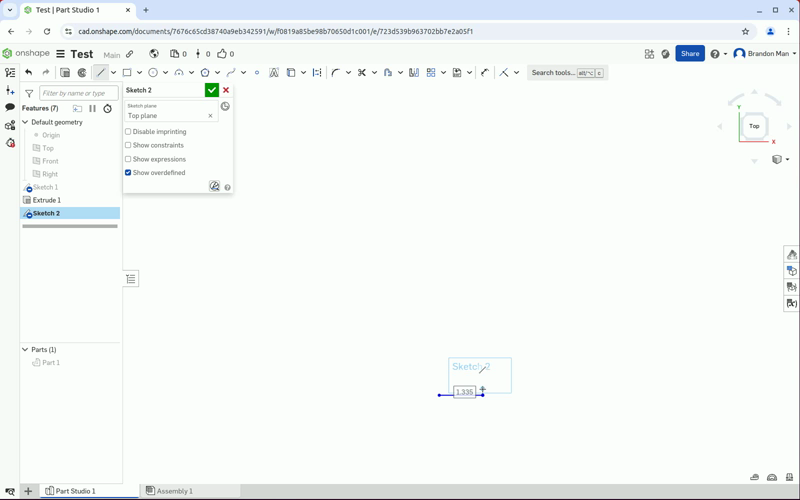
key_down(shift)
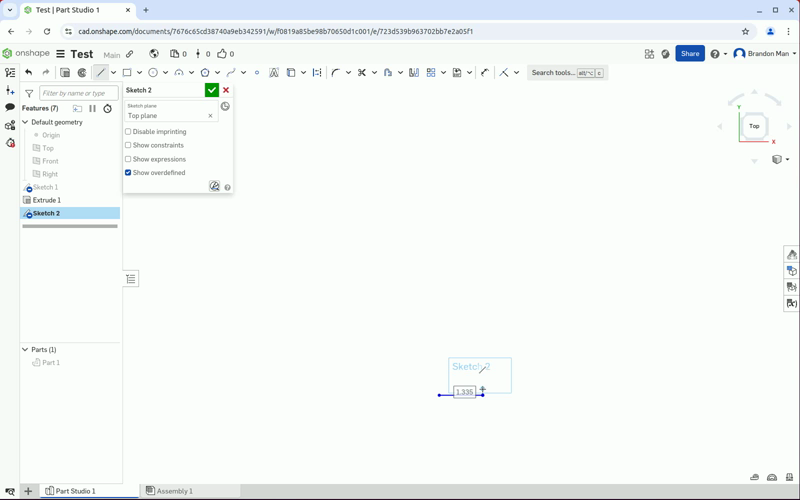
mouse_move(512, 388)
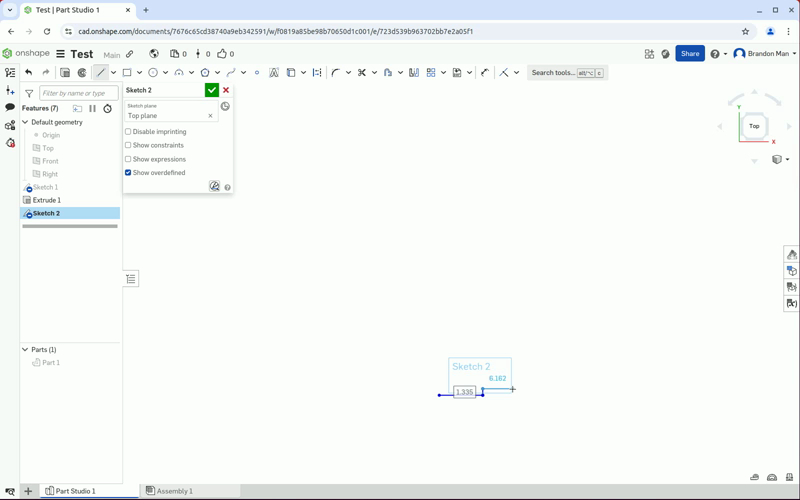
mouse_move(439, 388)
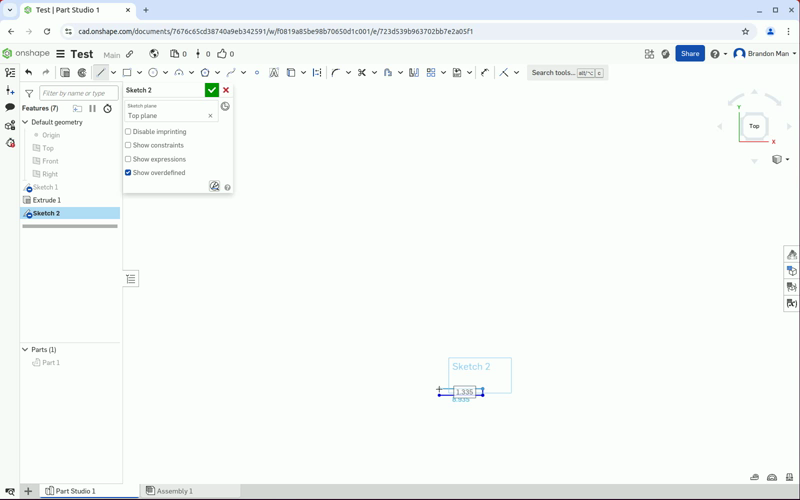
click(439, 388)
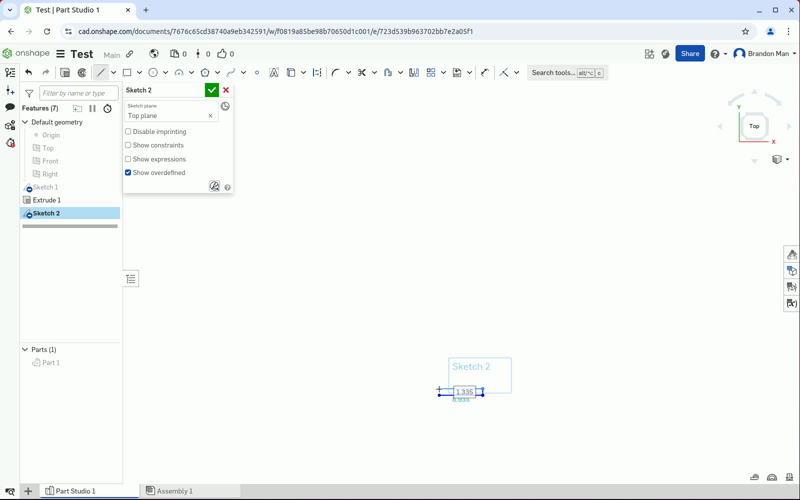
key_up(shift)
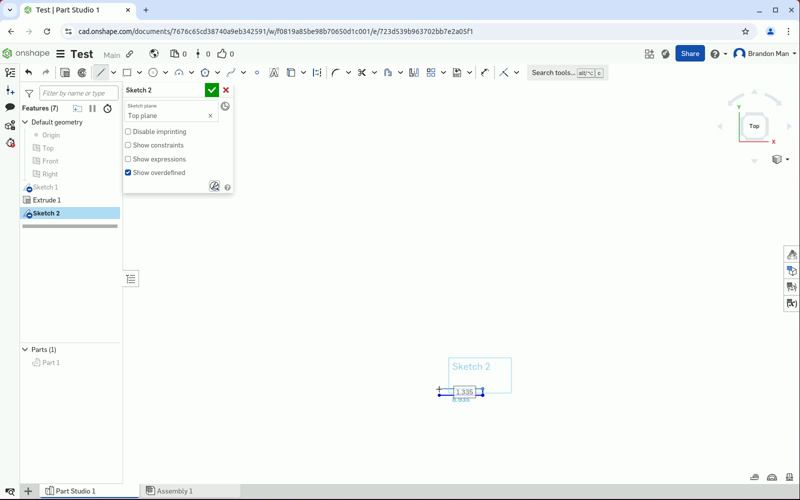
mouse_move(469, 388)
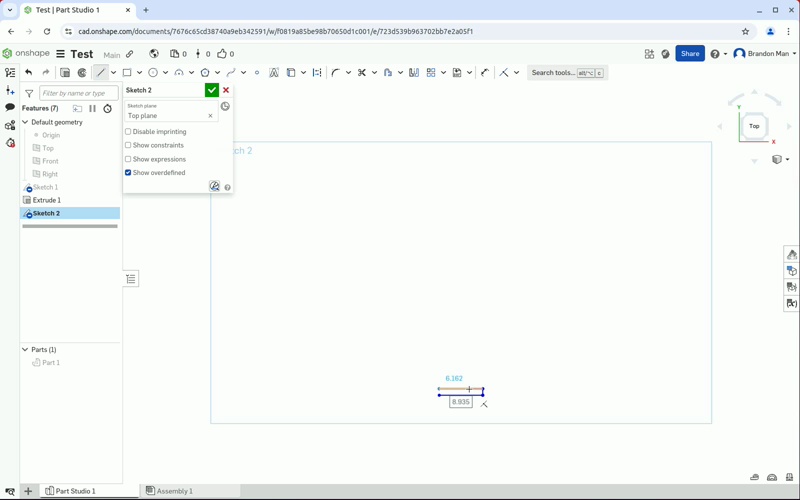
key_down(shift)
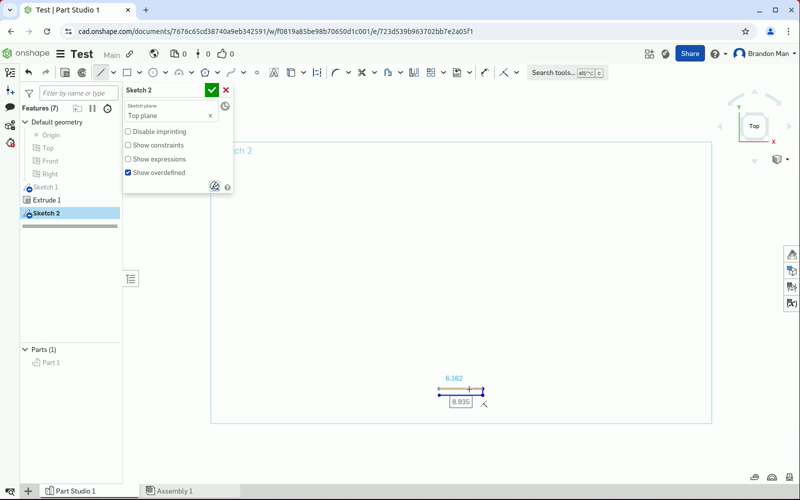
mouse_move(439, 395)
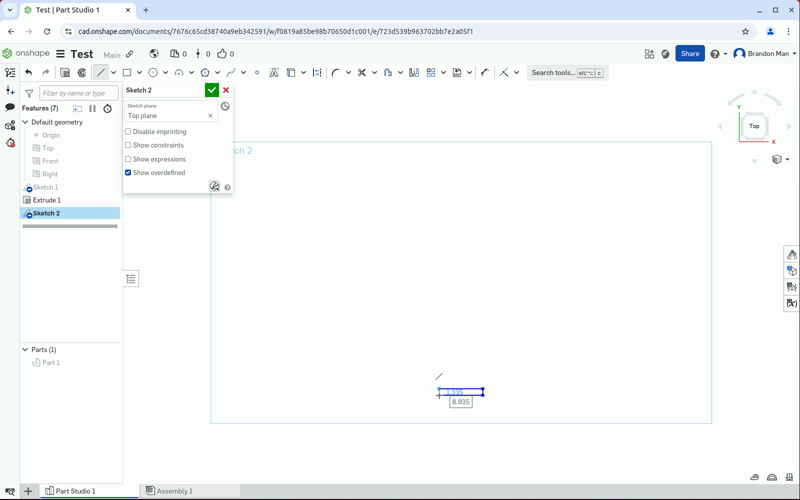
scroll(6)
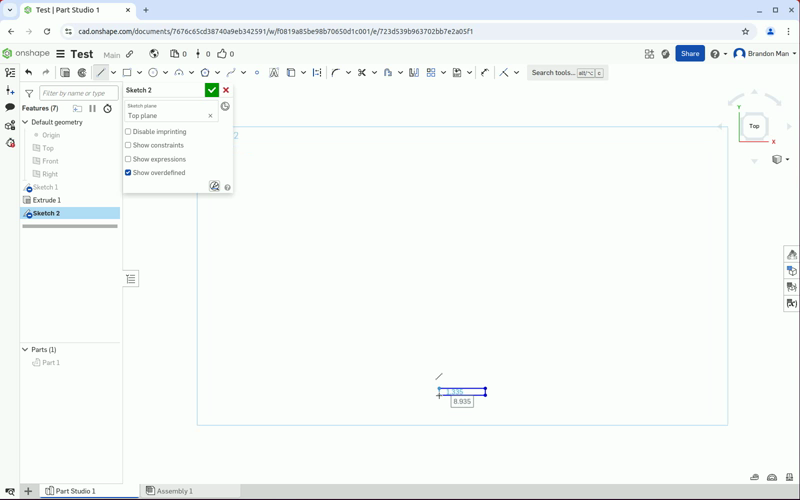
scroll(6)
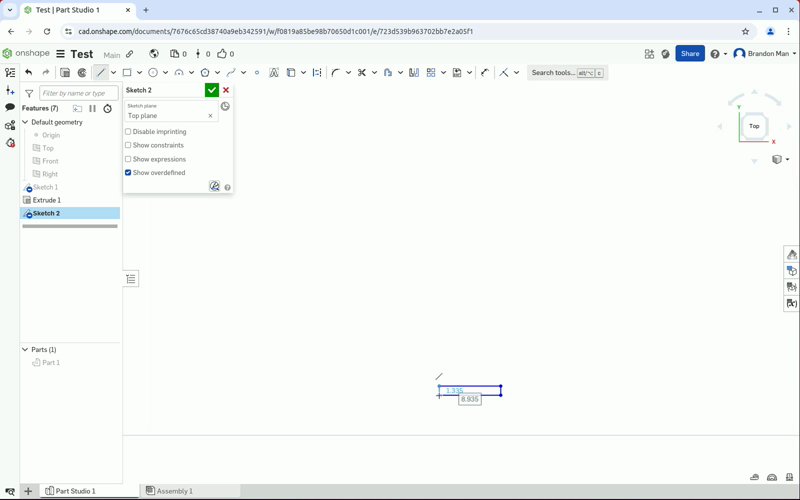
scroll(6)
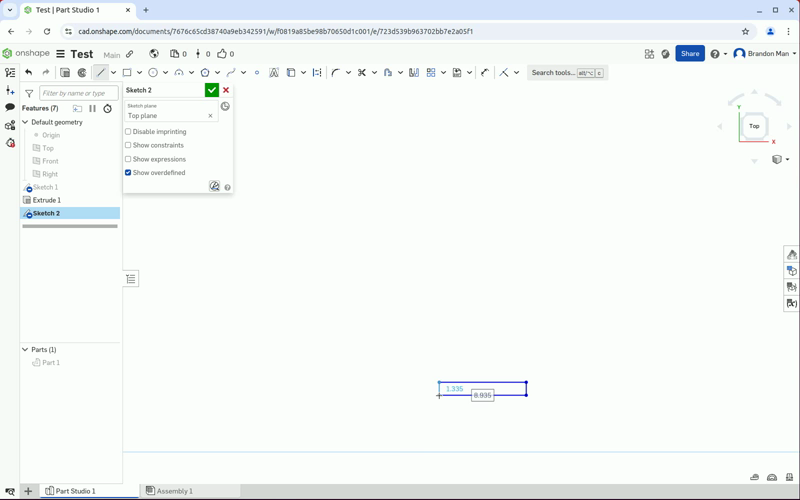
scroll(6)
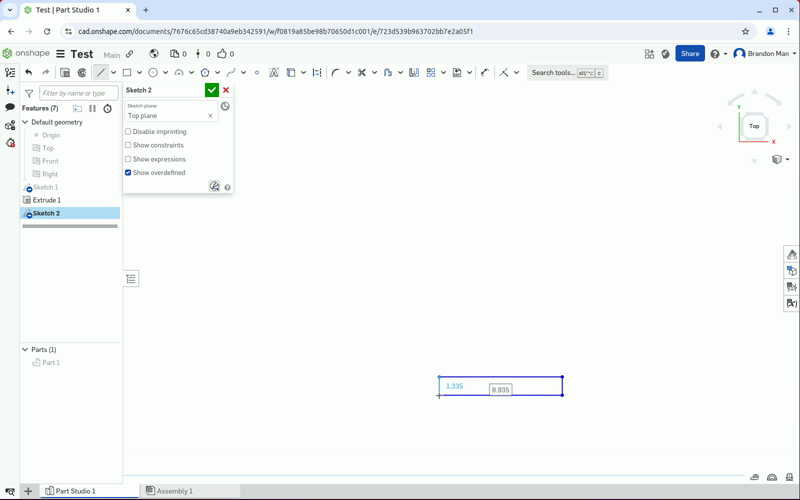
scroll(6)
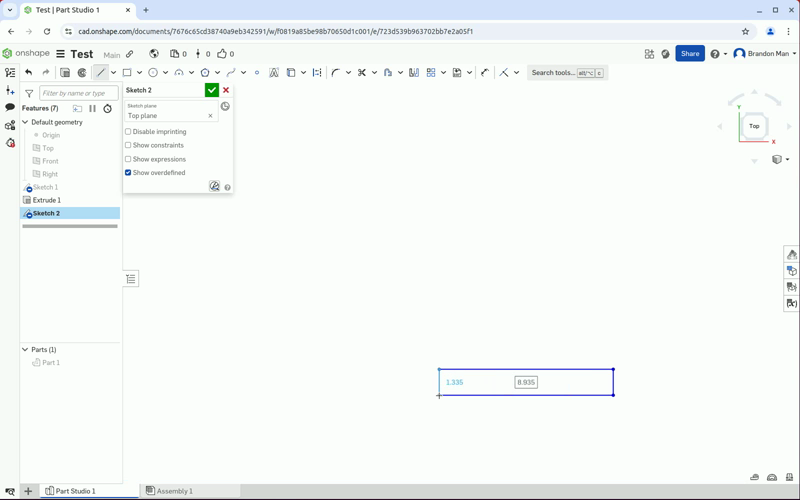
scroll(6)
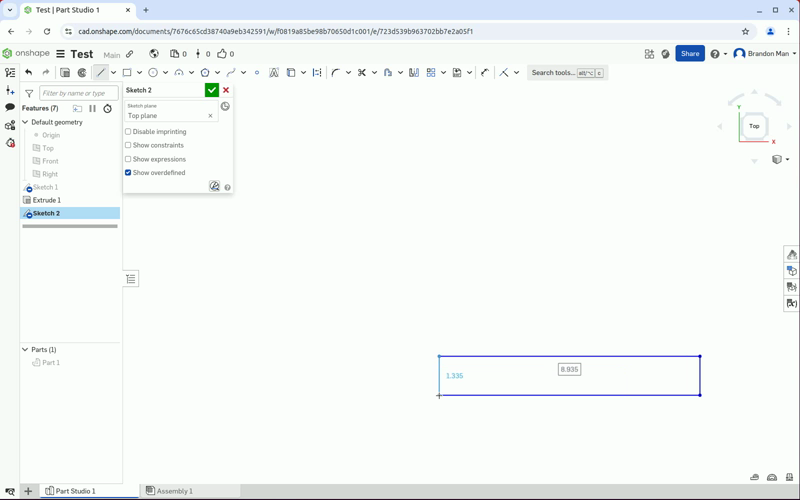
scroll(6)
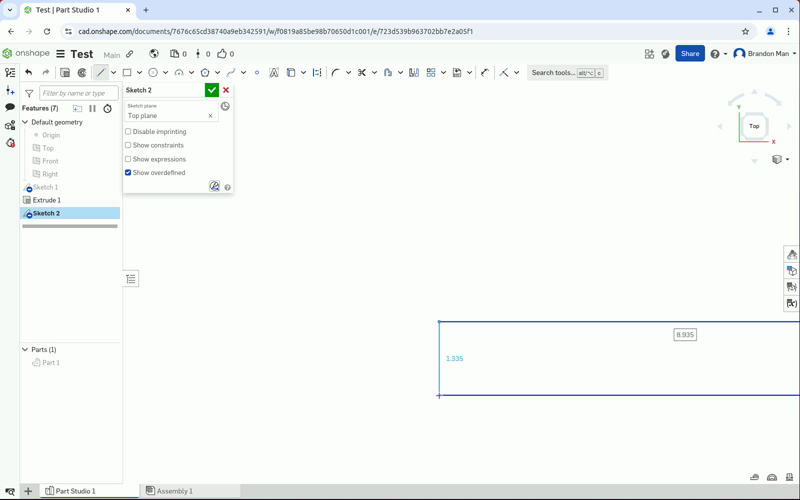
key_up(shift)
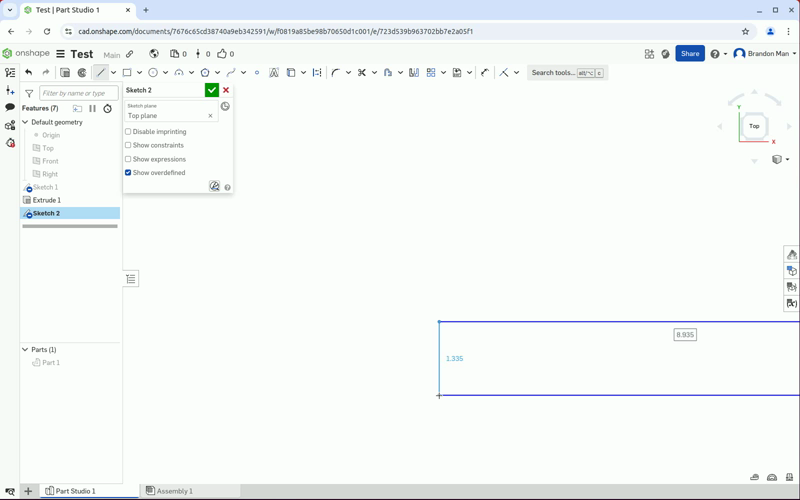
click(439, 395)
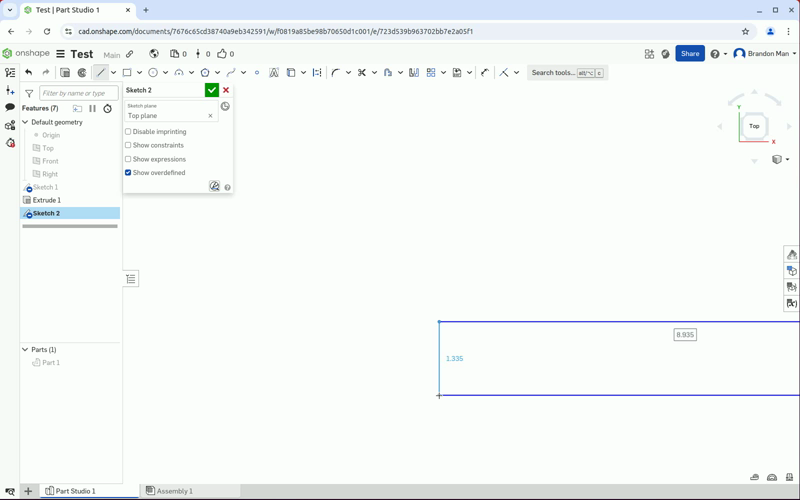
scroll(-6)
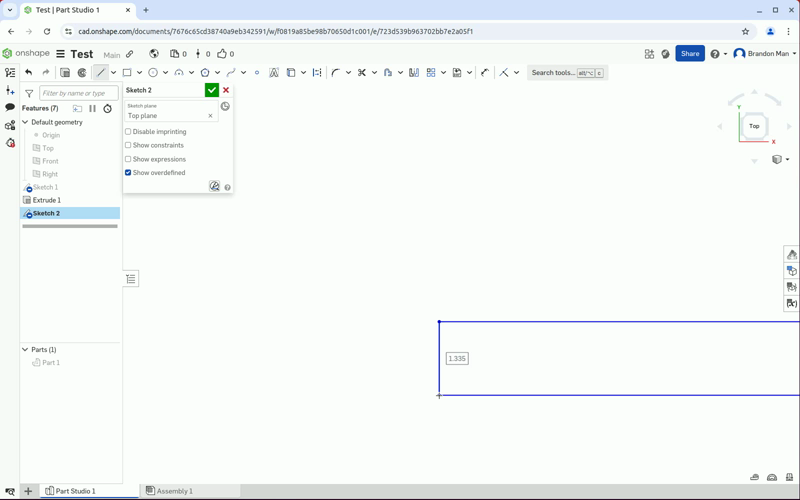
scroll(-6)
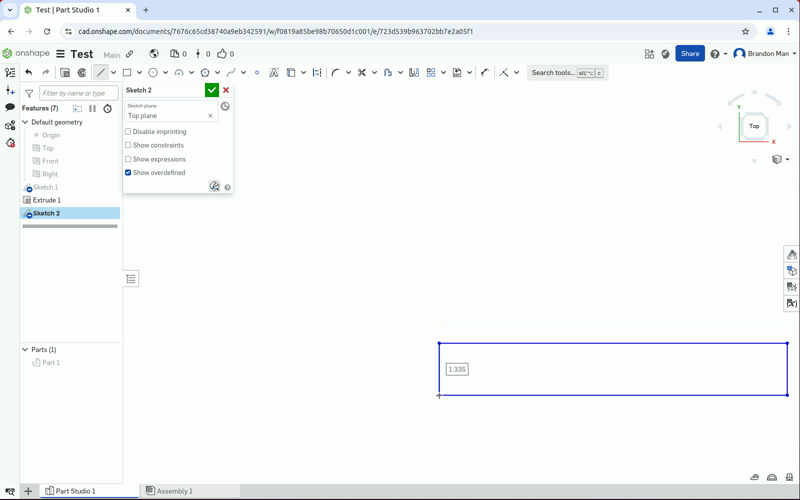
scroll(-6)
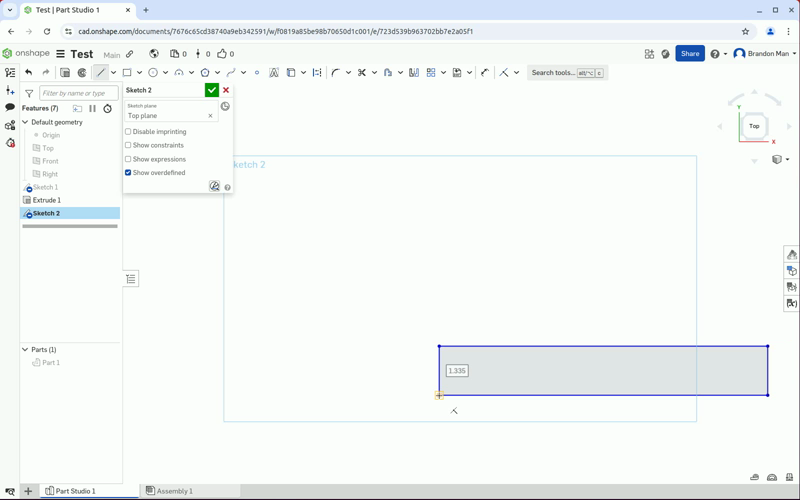
scroll(-6)
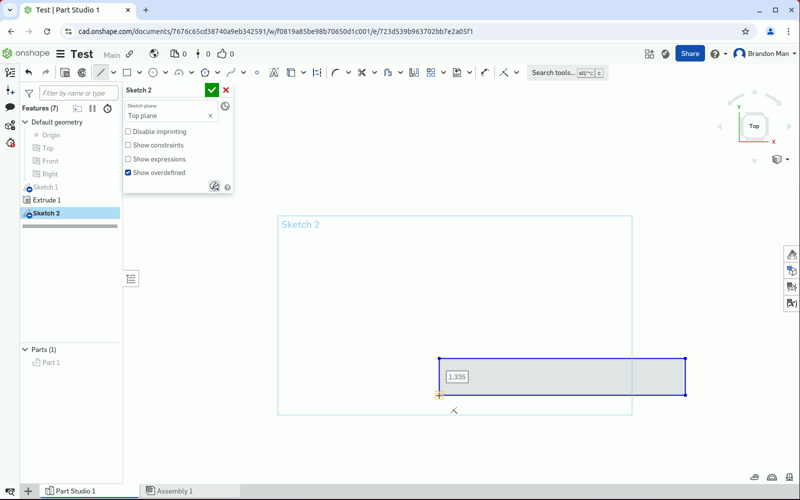
scroll(-6)
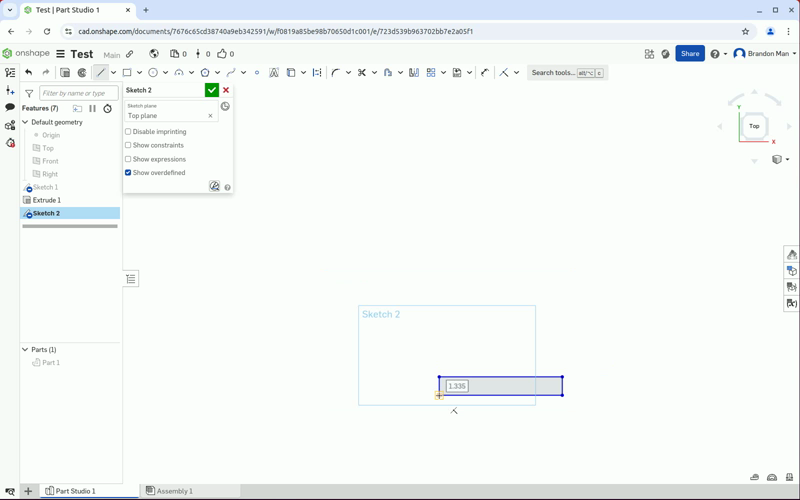
scroll(-6)
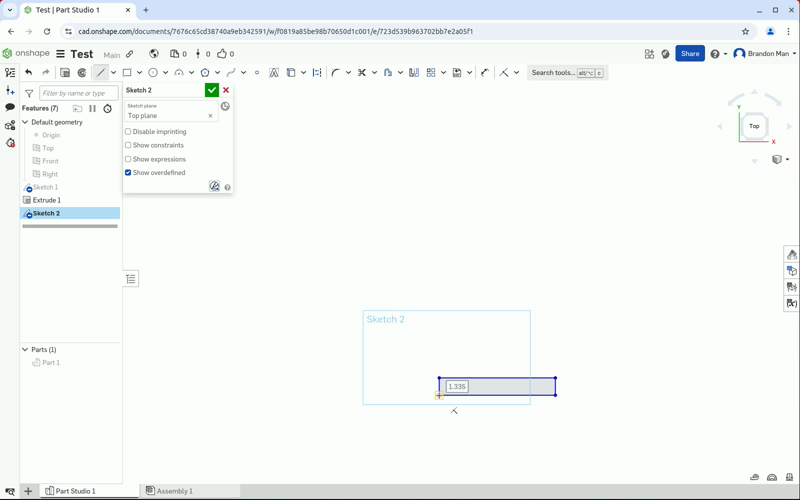
scroll(-6)
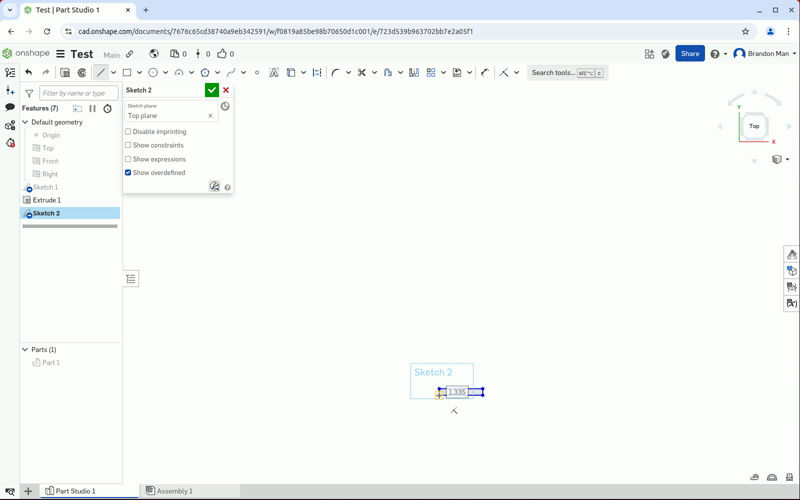
key(esc)
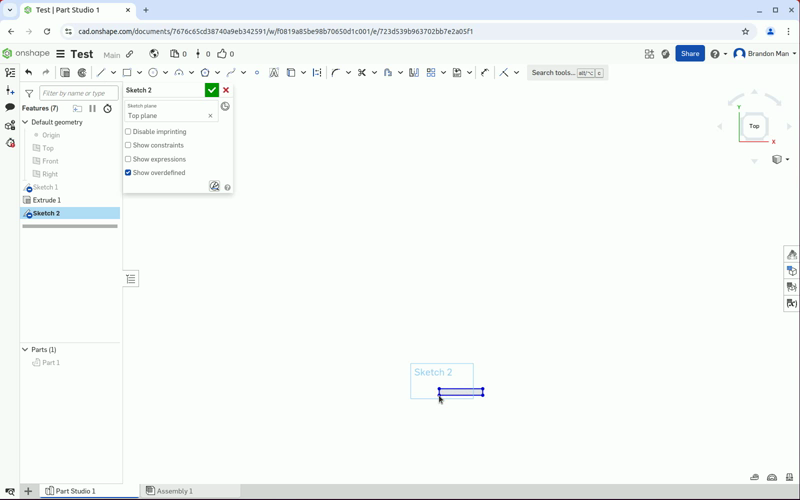
mouse_move(470, 392)
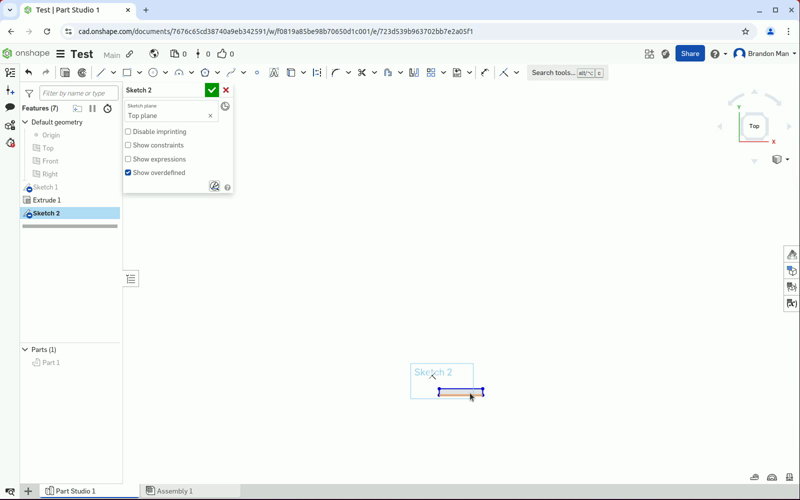
scroll(6)
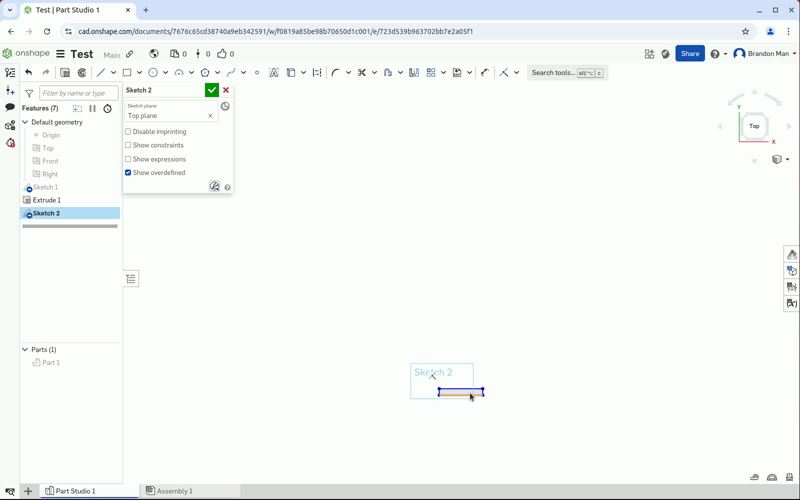
scroll(6)
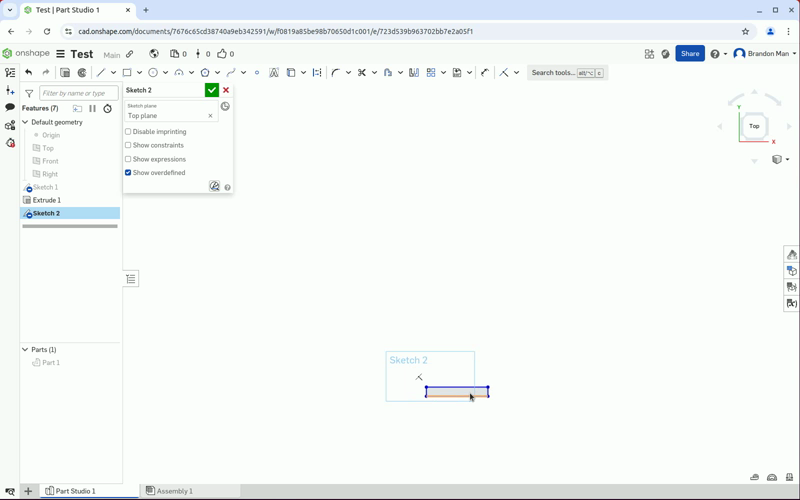
scroll(6)
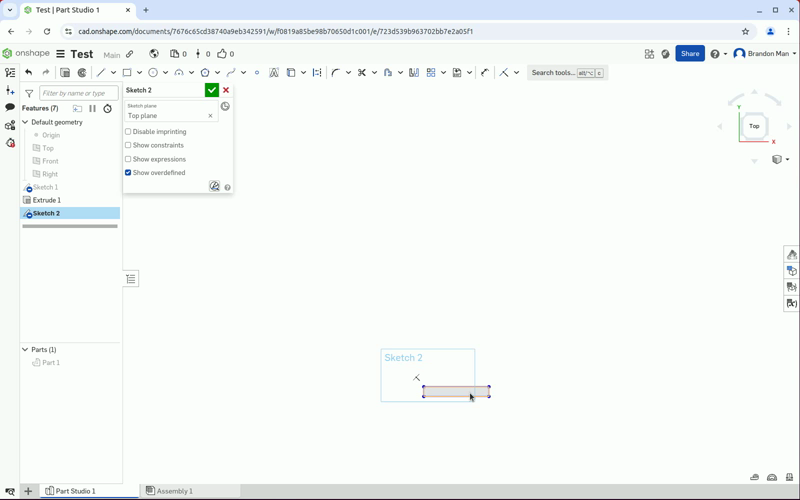
scroll(6)
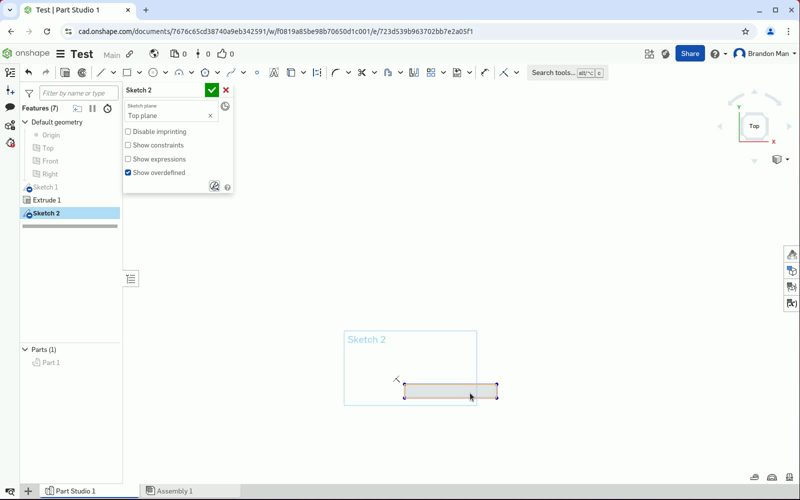
scroll(6)
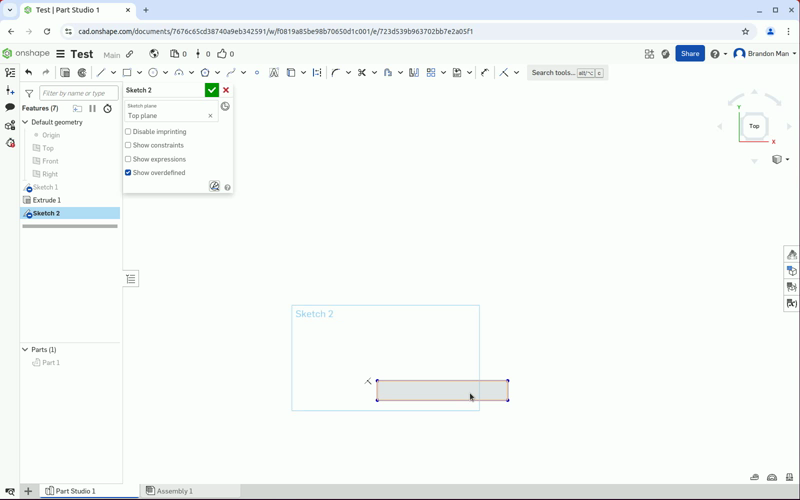
scroll(6)
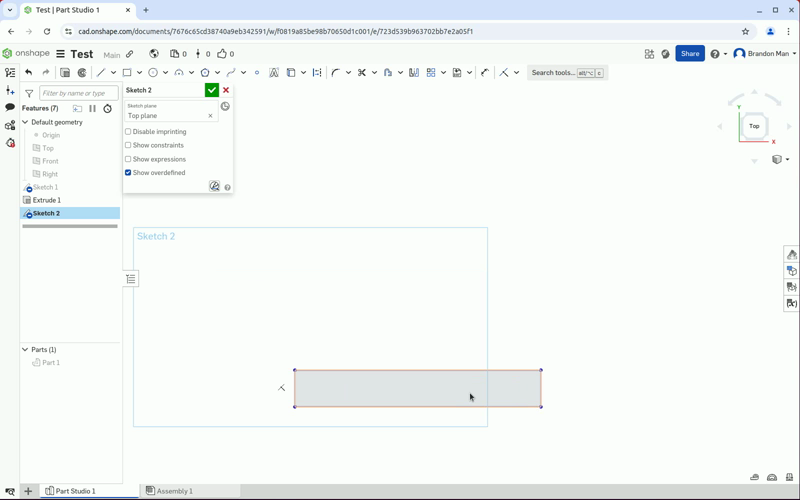
scroll(6)
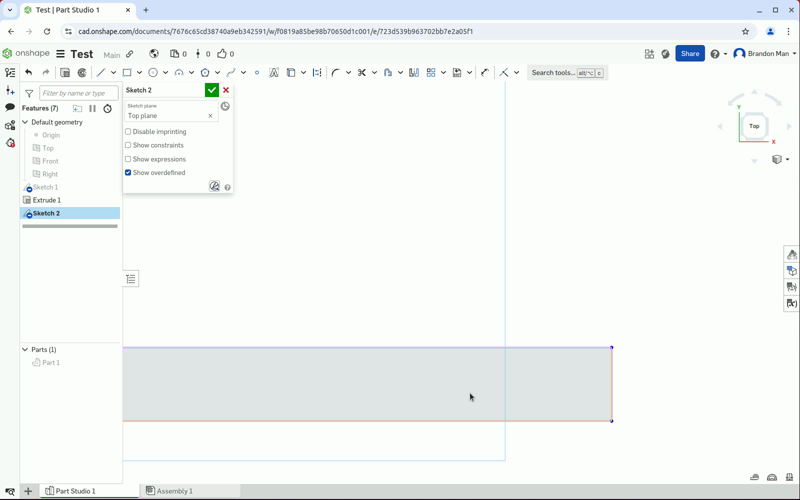
click(470, 392)
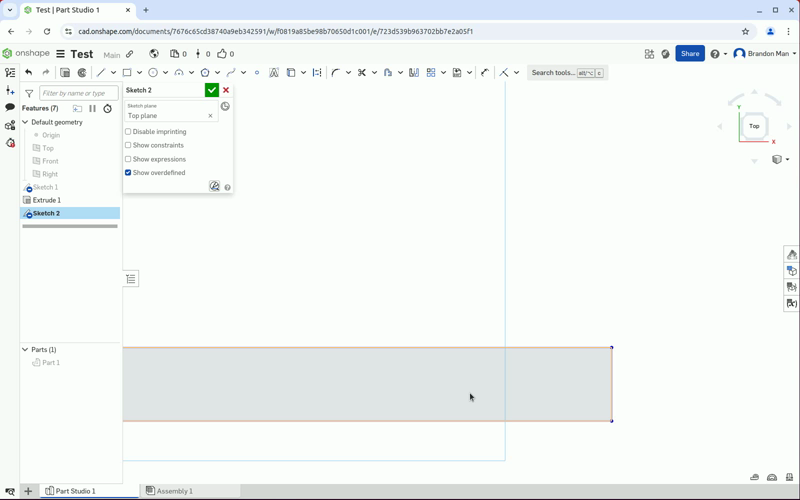
scroll(-6)
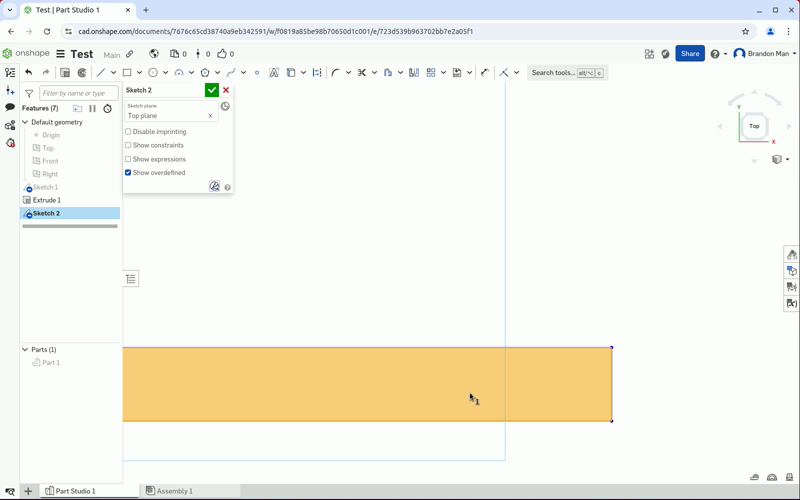
scroll(-6)
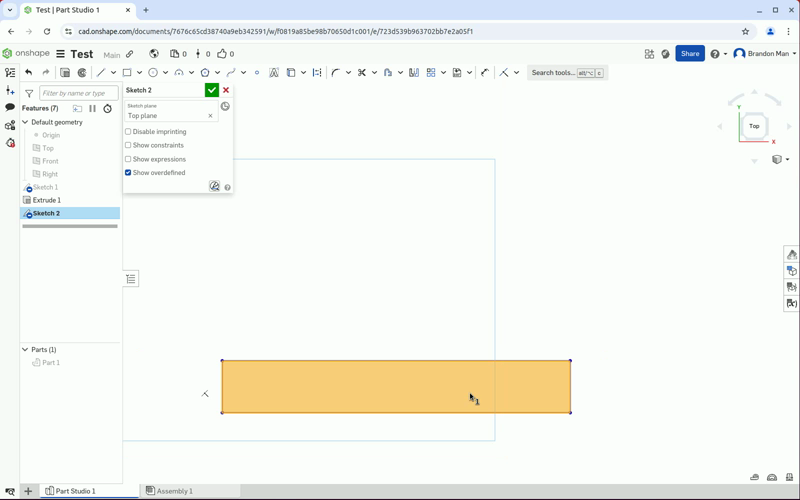
scroll(-6)
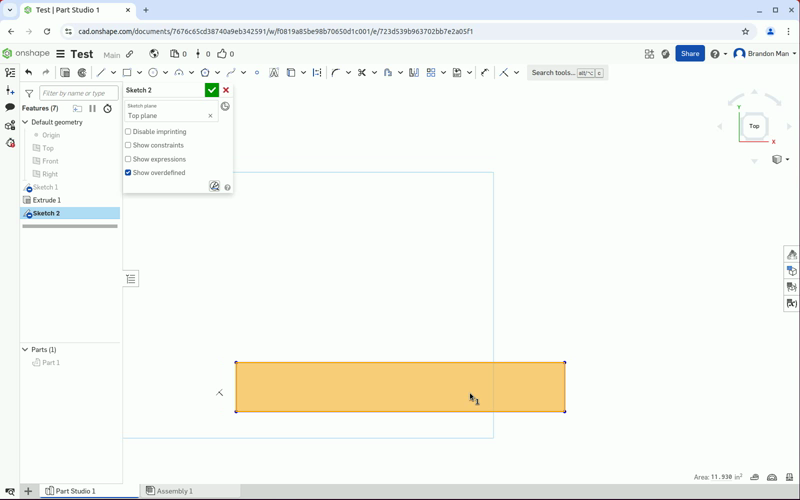
scroll(-6)
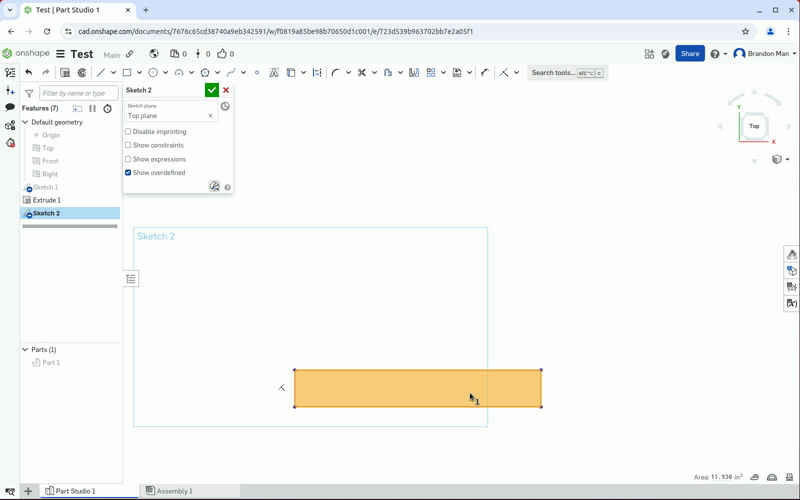
scroll(-6)
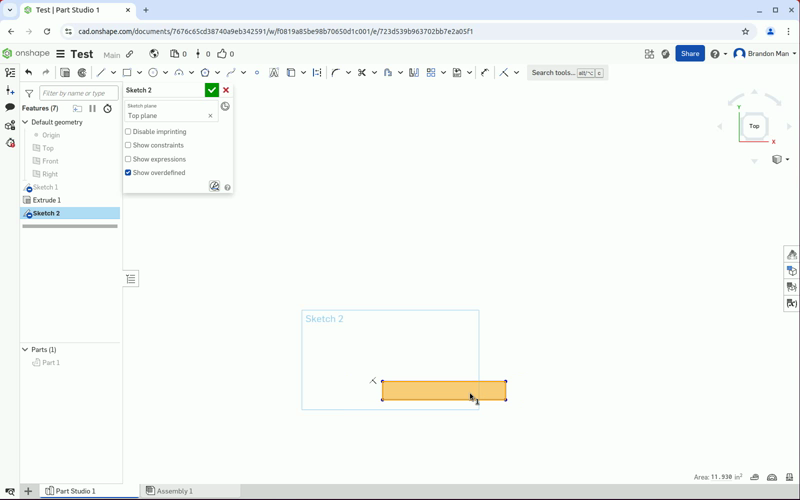
scroll(-6)
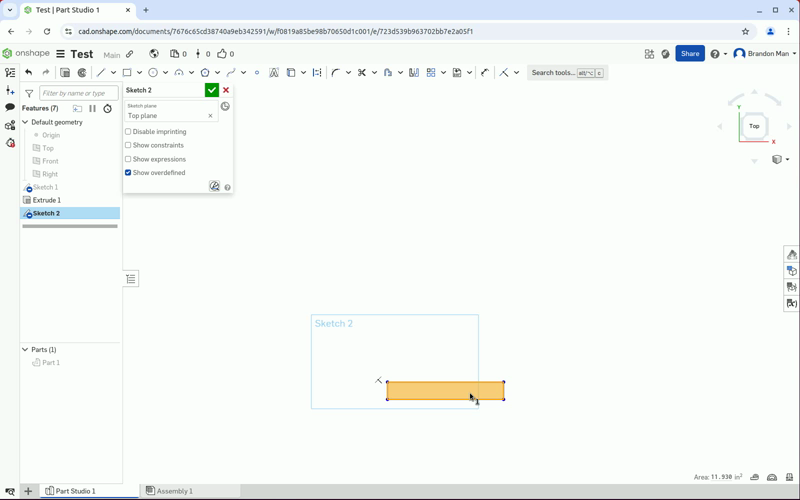
scroll(-6)
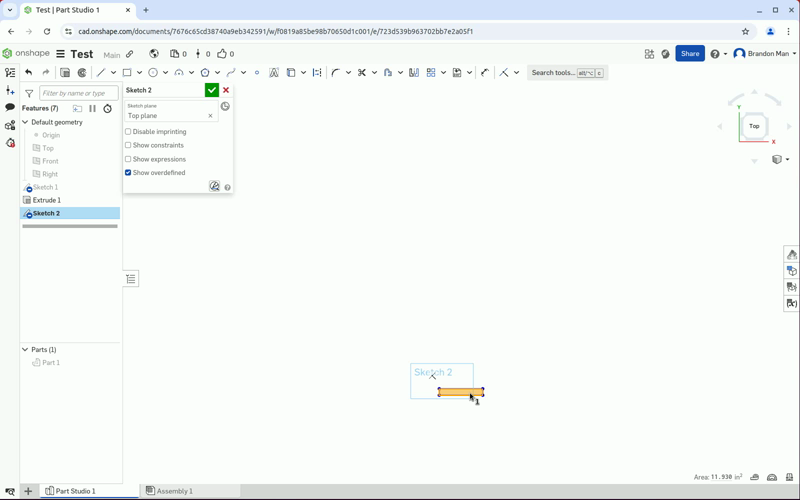
mouse_move(73, 352)
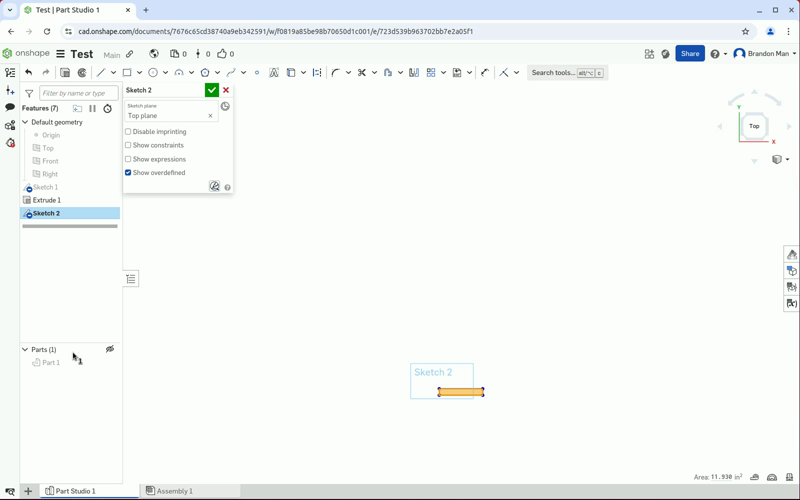
key(shift+y)
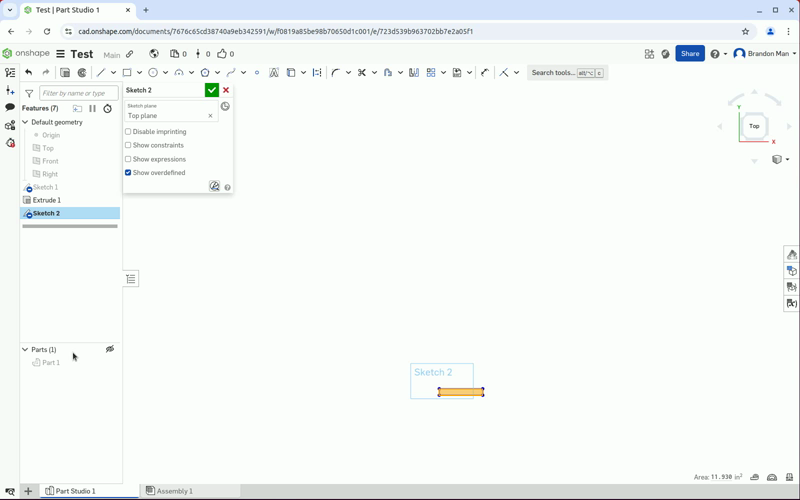
key(shift+e)
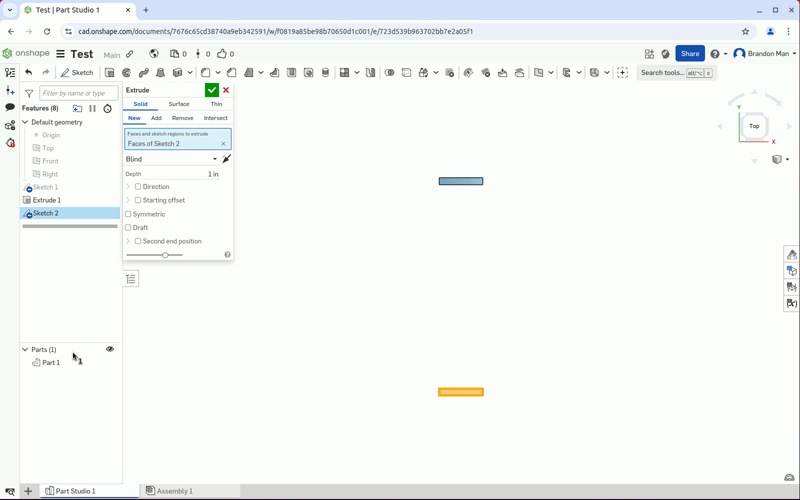
mouse_move(143, 106)
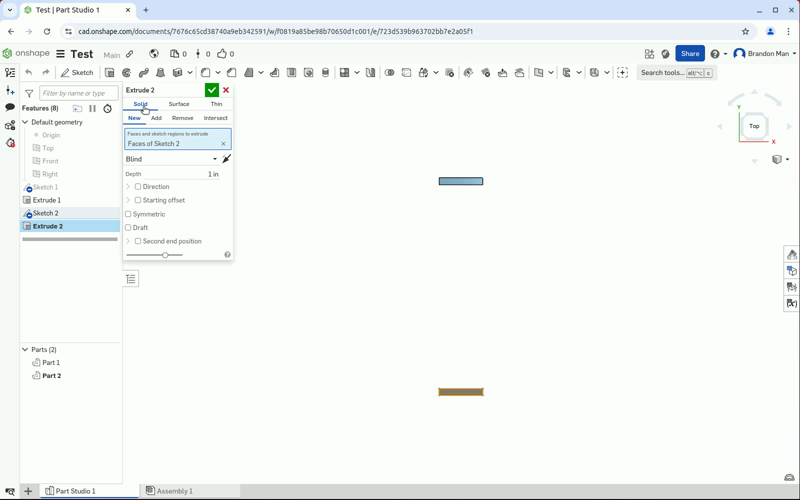
click(143, 106)
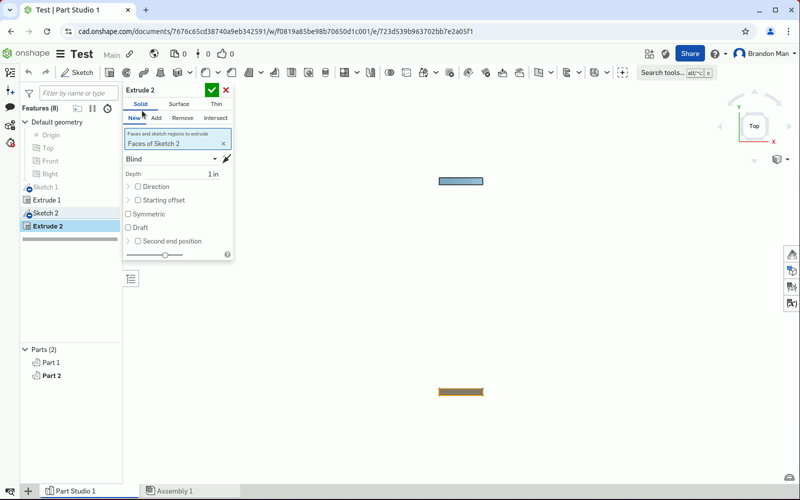
mouse_move(137, 120)
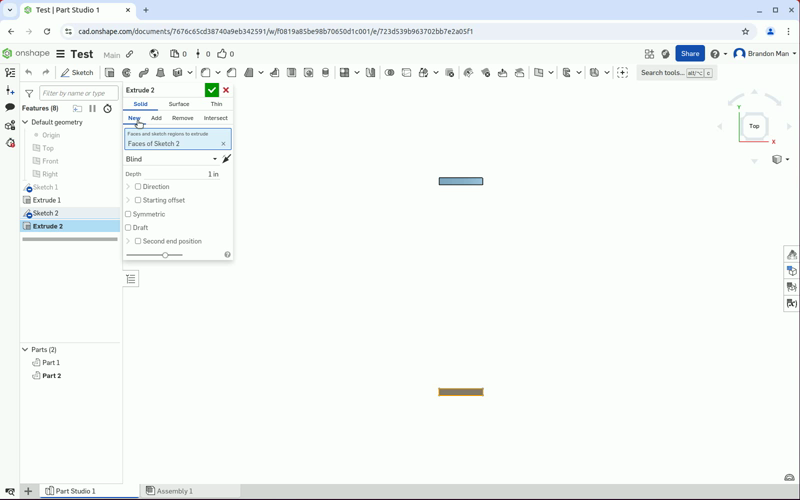
click(137, 120)
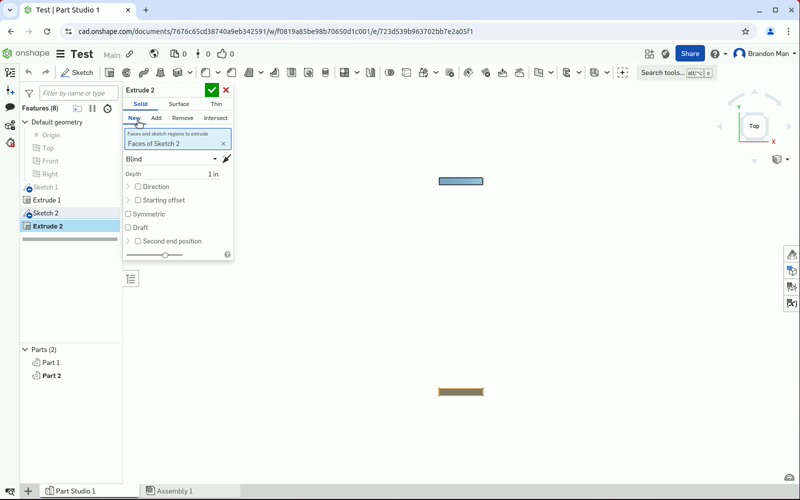
key(tab, 4)
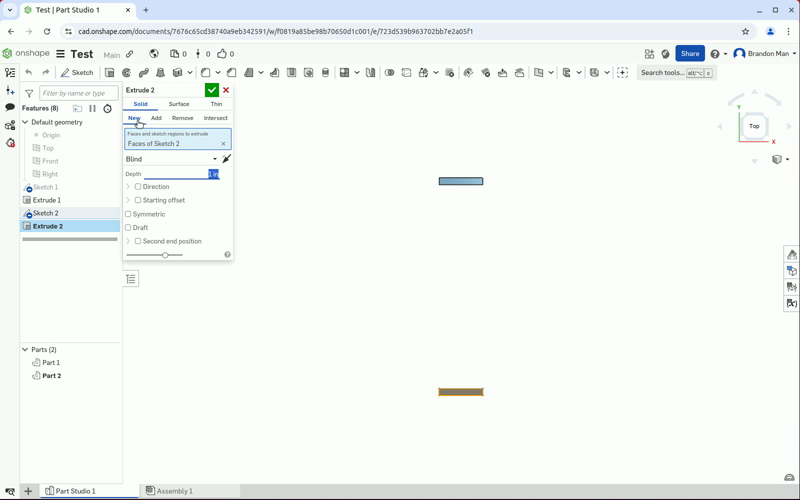
text(1.444)
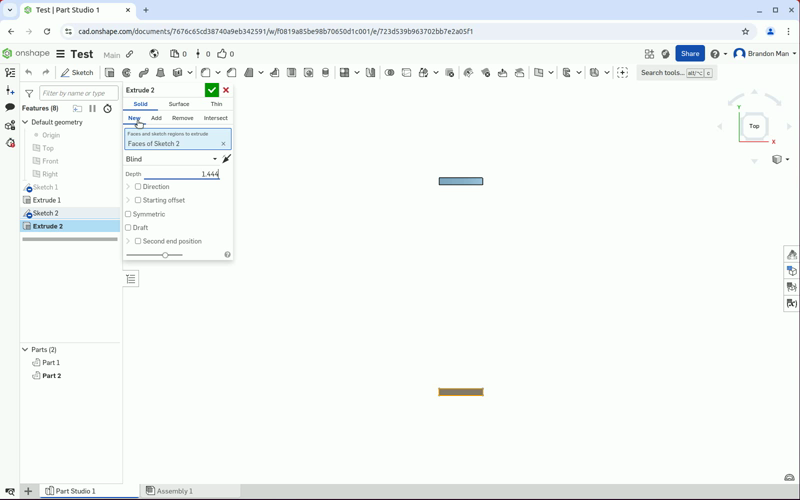
key(enter)
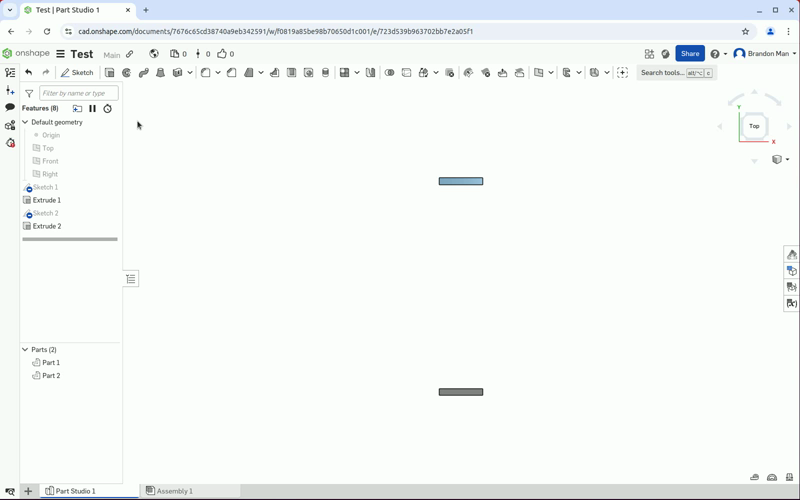
key(shift+h)
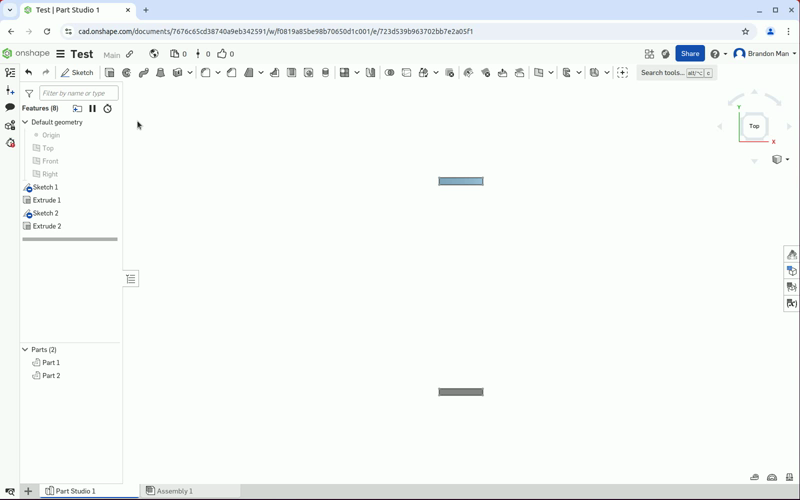
key(shift+h)
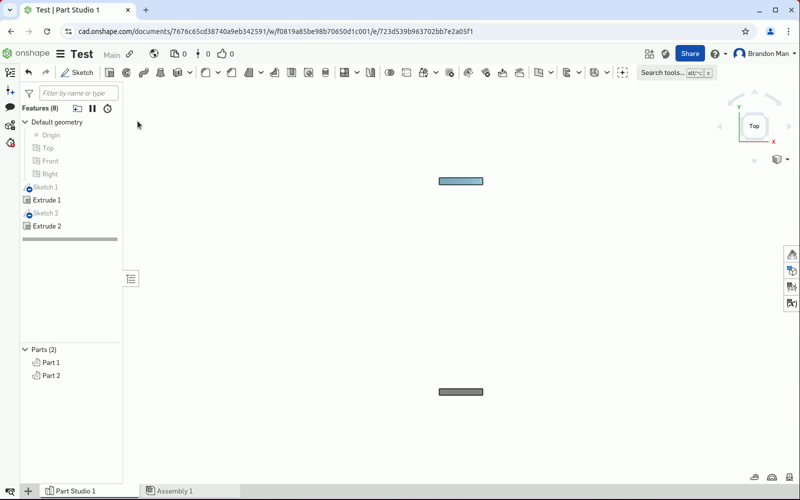
mouse_move(73, 189)
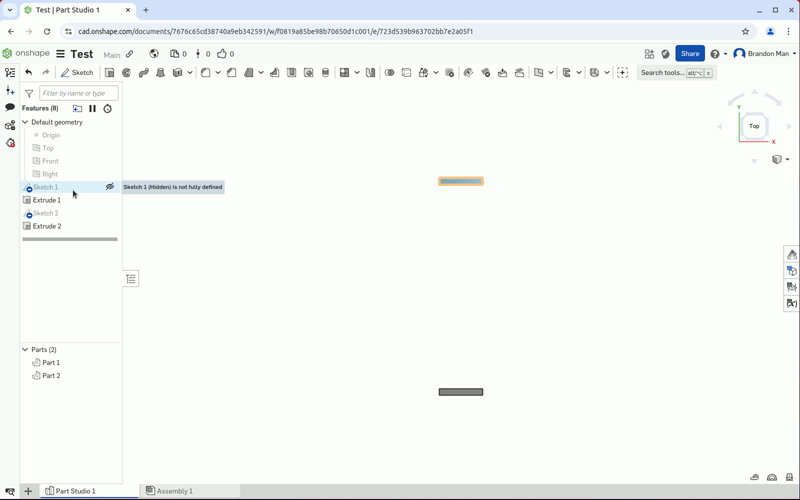
click(73, 189)
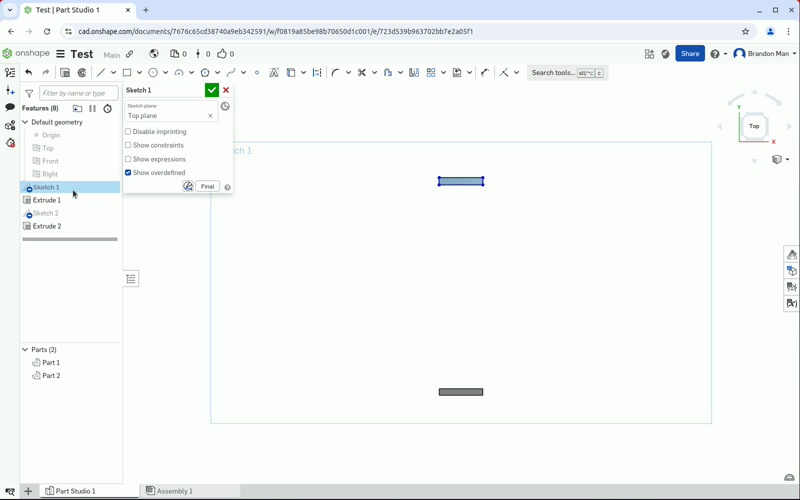
mouse_move(229, 92)
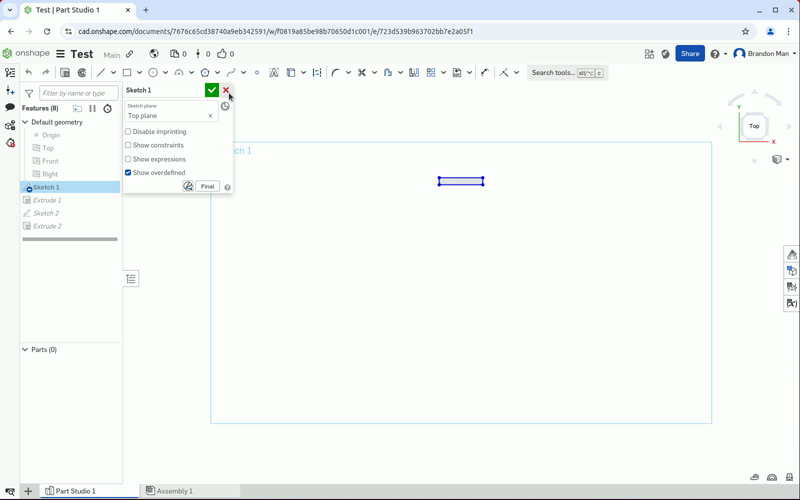
click(229, 92)
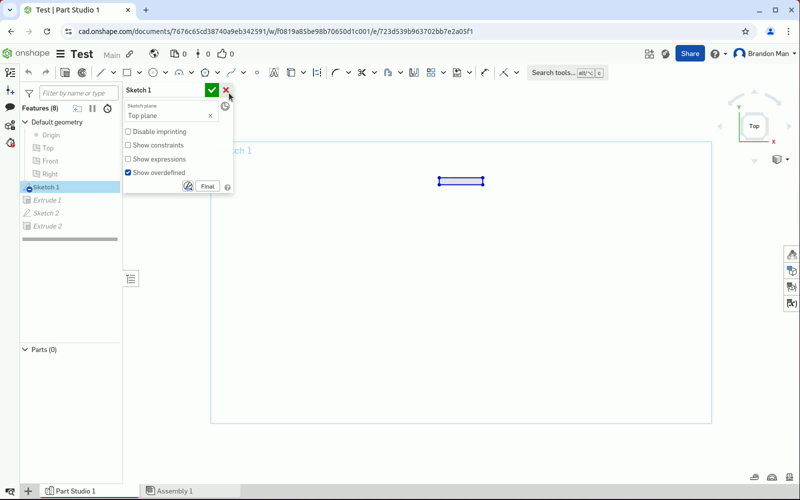
key(shift+s)
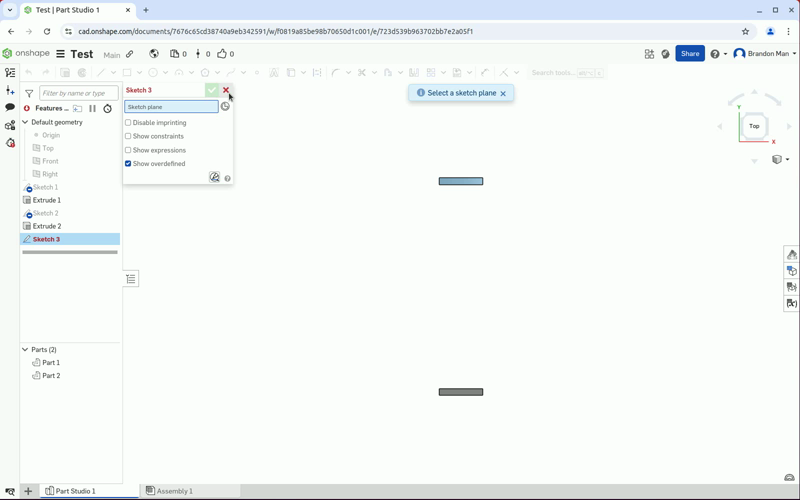
mouse_move(73, 150)
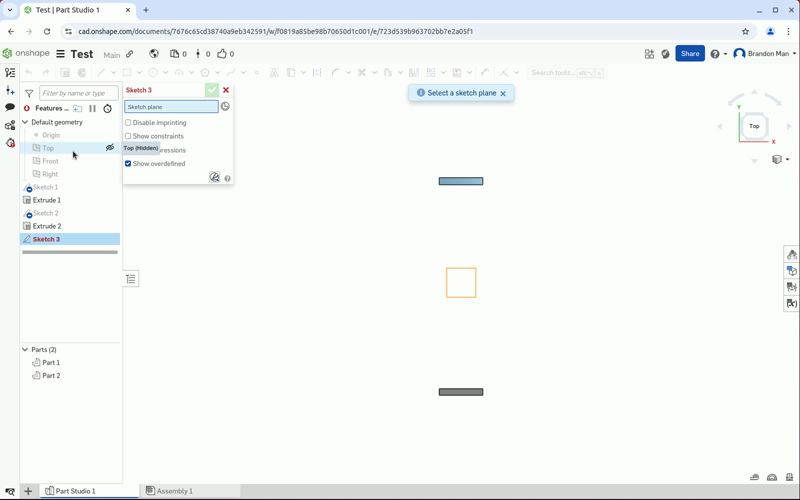
click(73, 150)
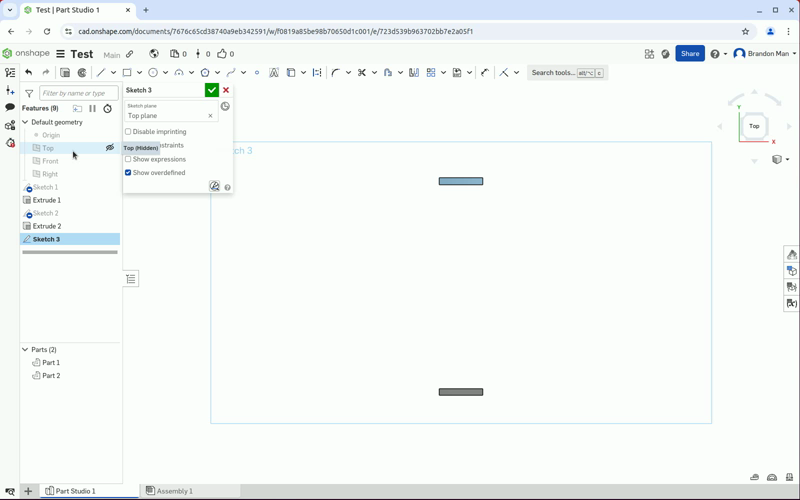
mouse_move(73, 352)
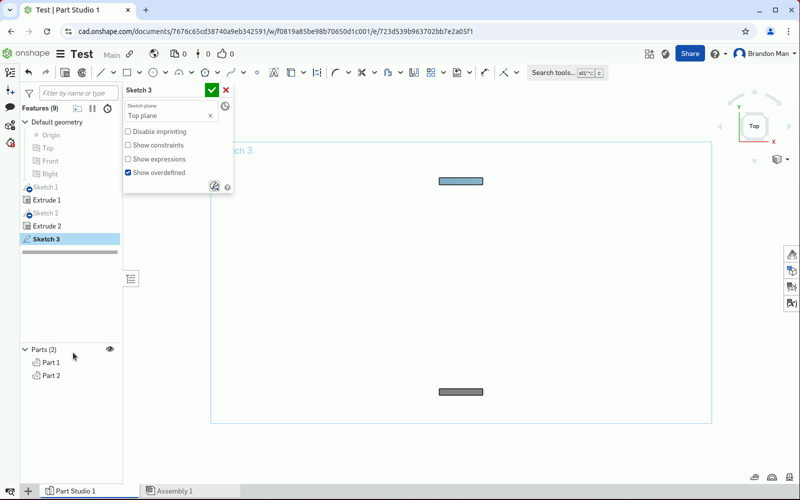
key(y)
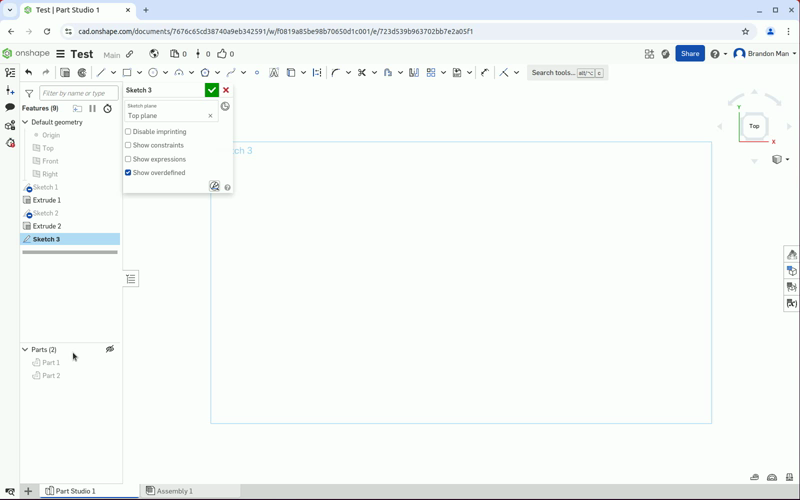
key(l)
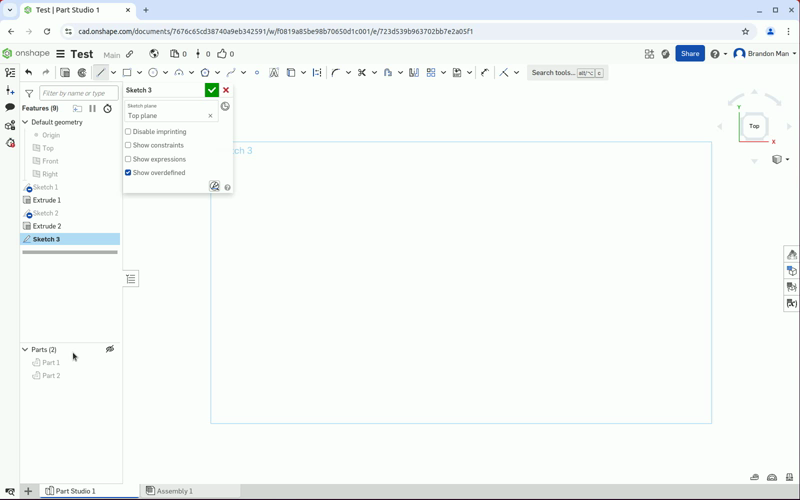
key_down(shift)
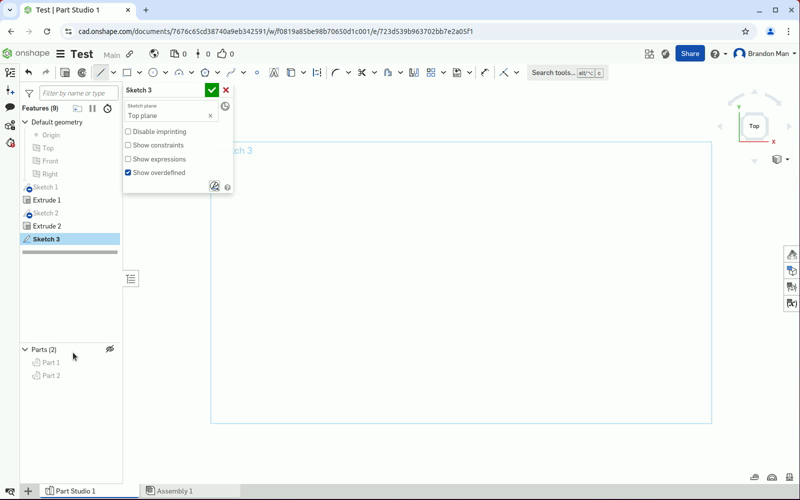
mouse_move(439, 177)
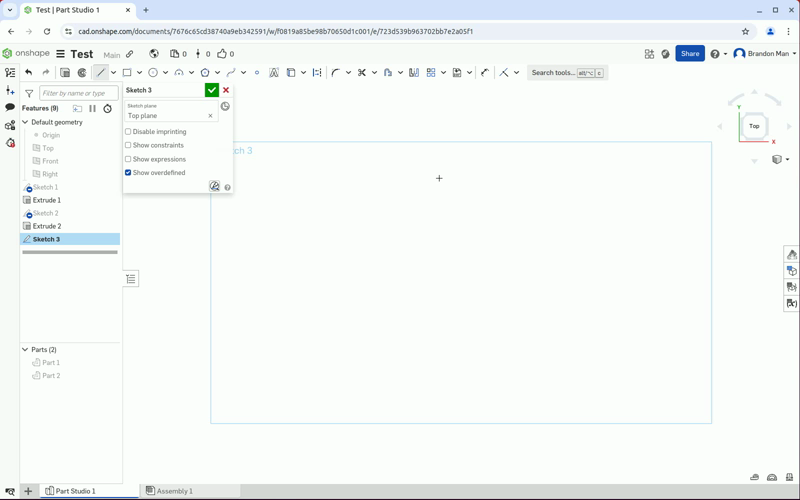
click(439, 177)
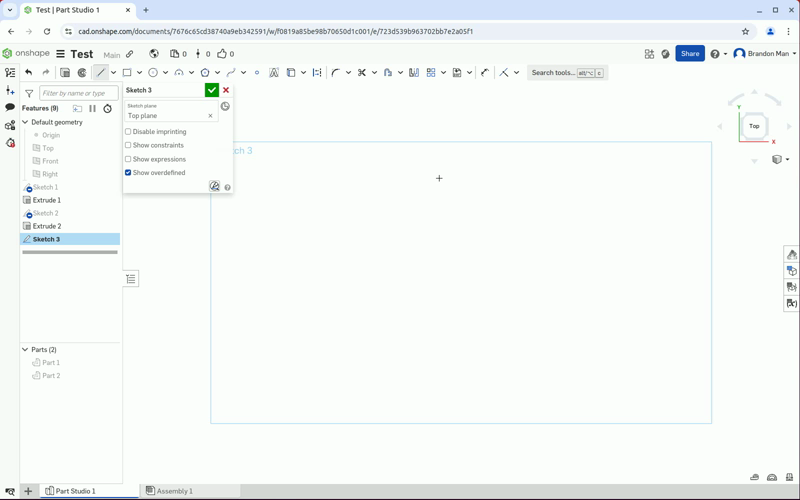
key_up(shift)
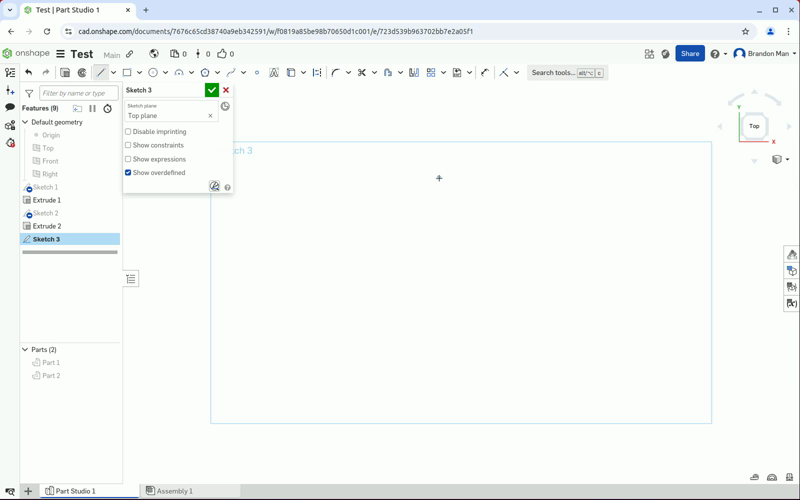
key_down(shift)
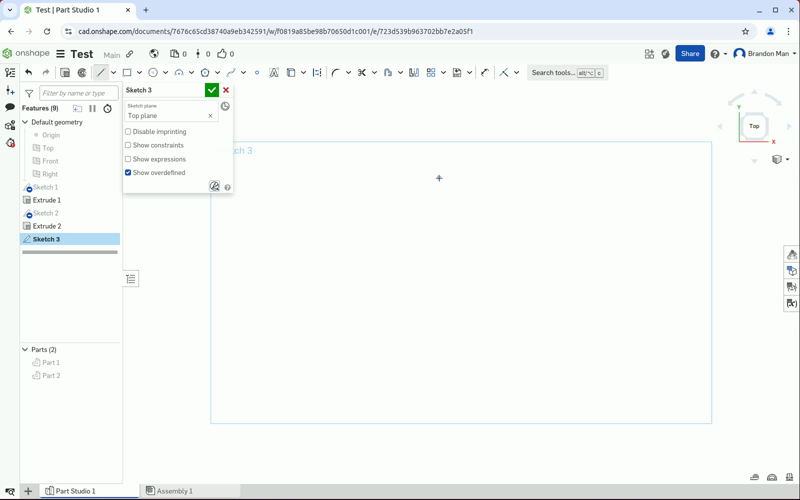
mouse_move(469, 177)
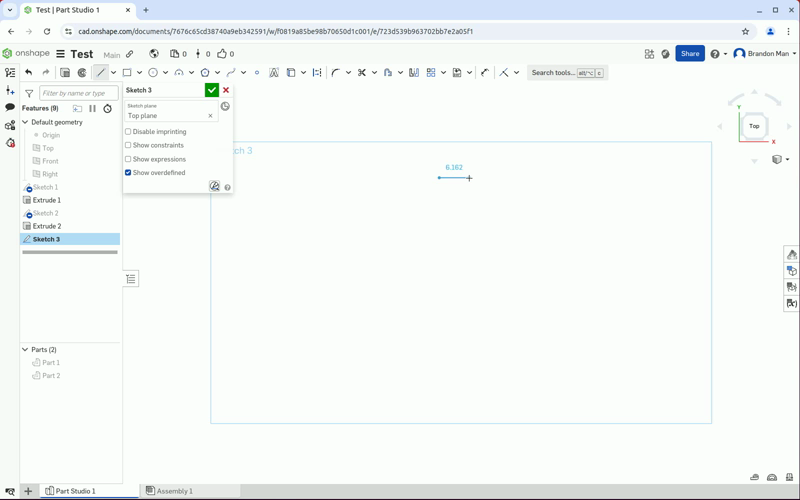
mouse_move(482, 177)
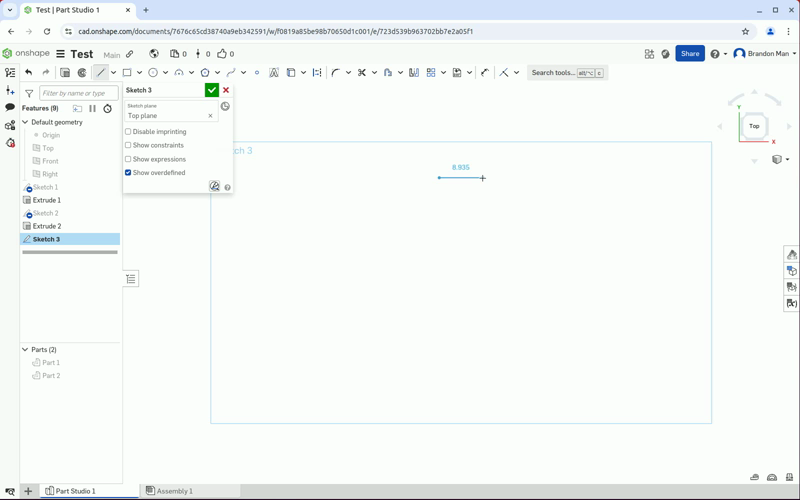
click(482, 177)
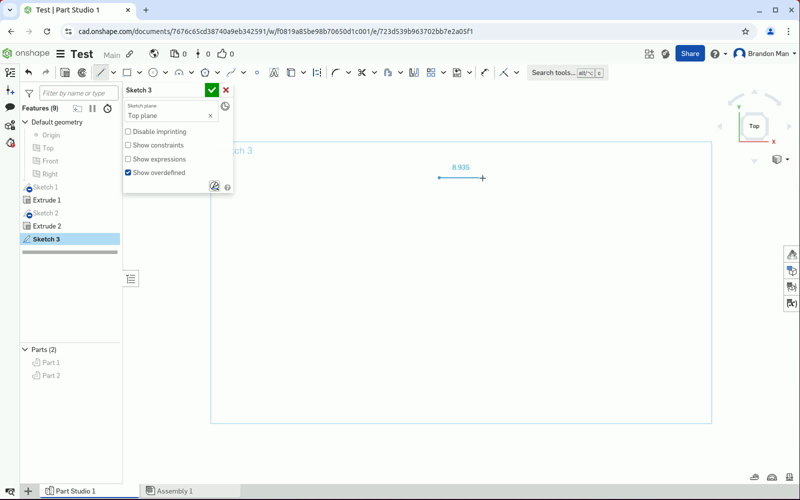
key_up(shift)
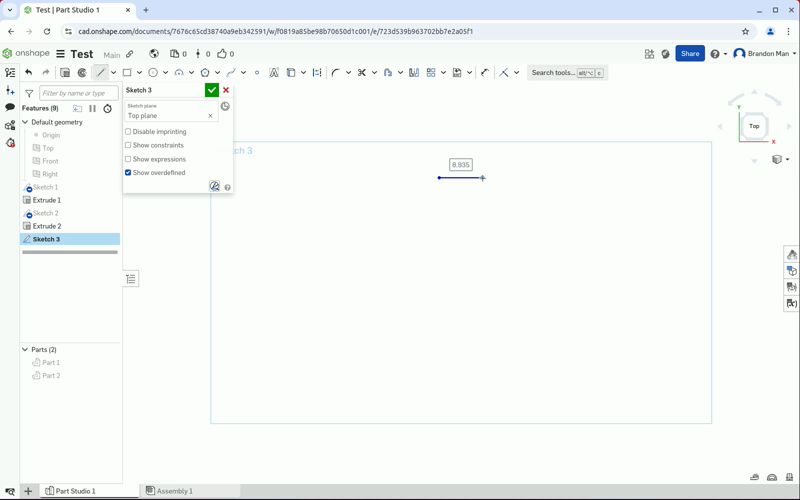
key_down(shift)
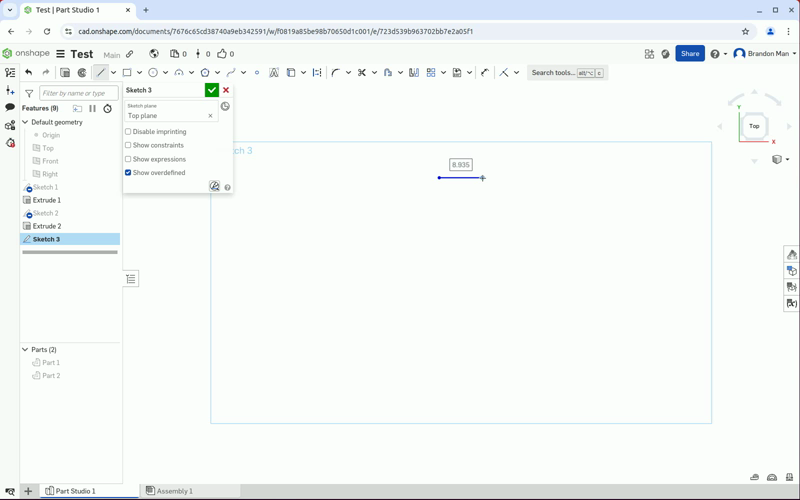
mouse_move(512, 177)
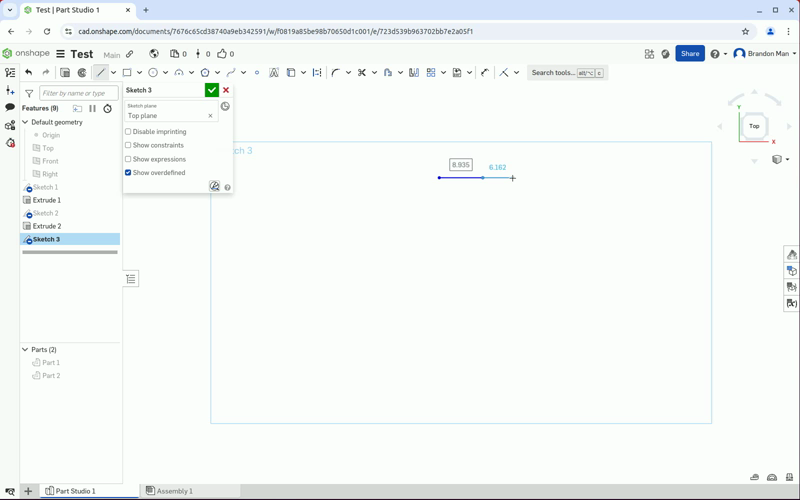
mouse_move(482, 170)
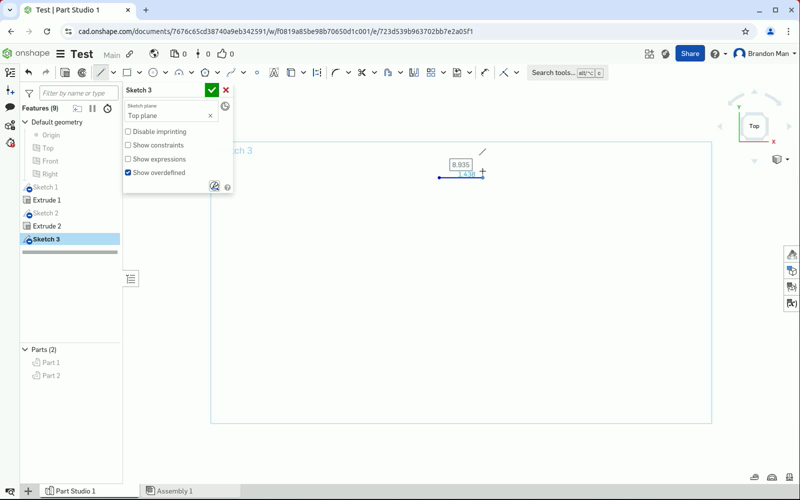
scroll(6)
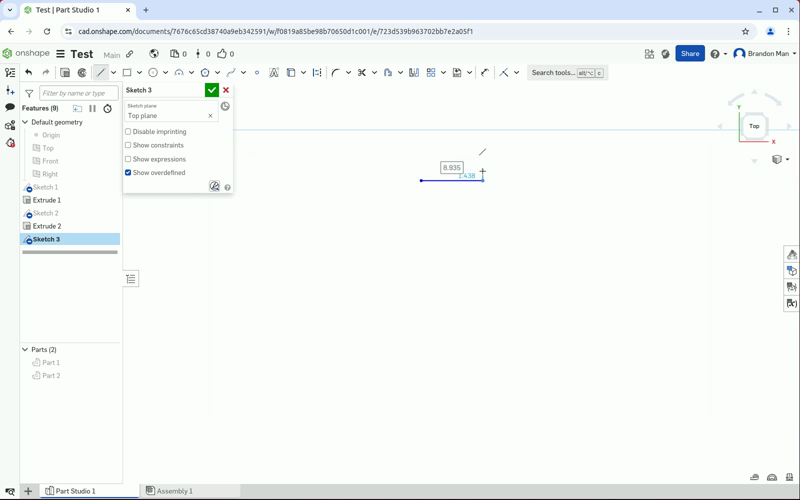
scroll(6)
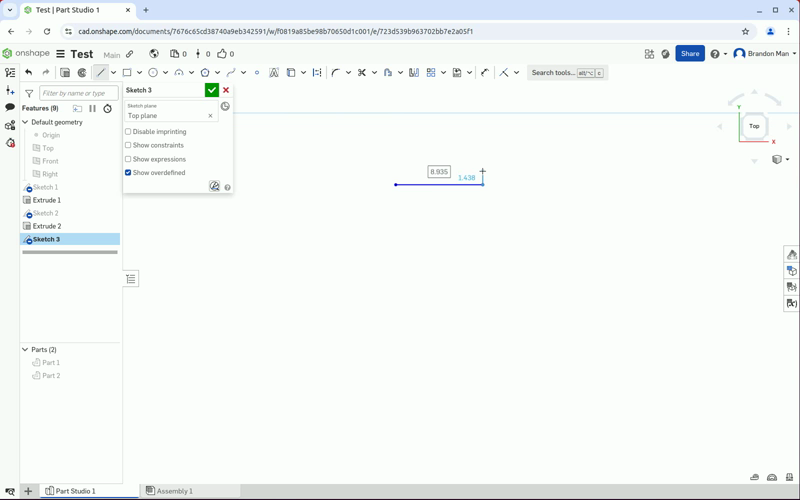
scroll(6)
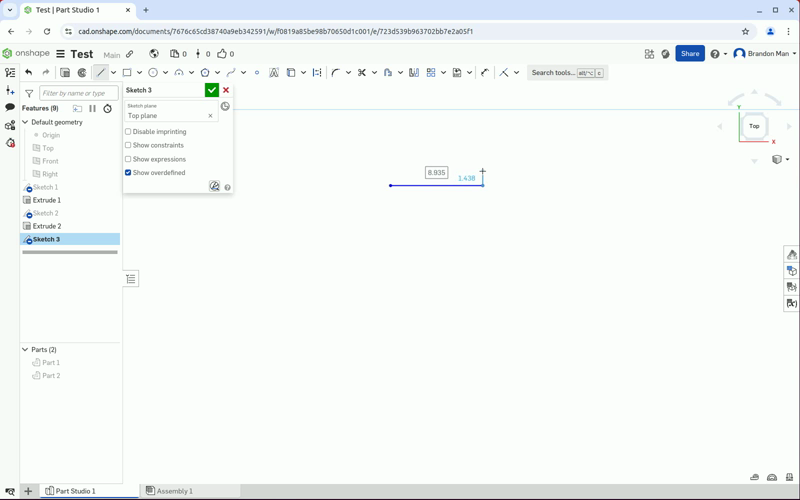
scroll(6)
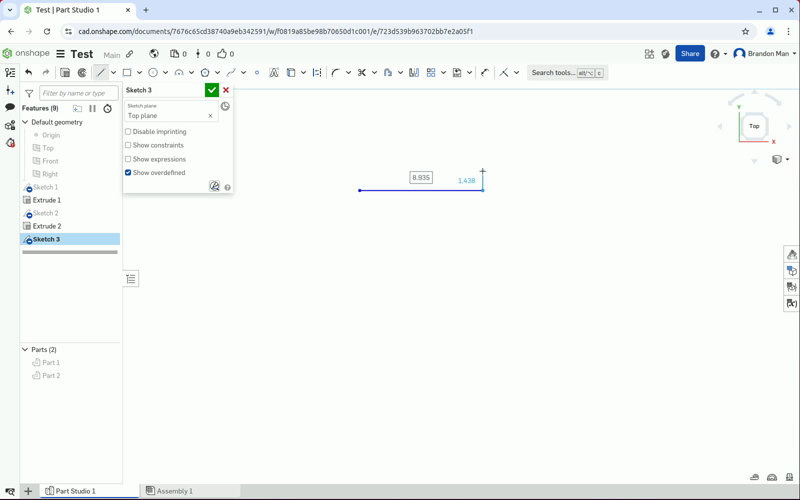
scroll(6)
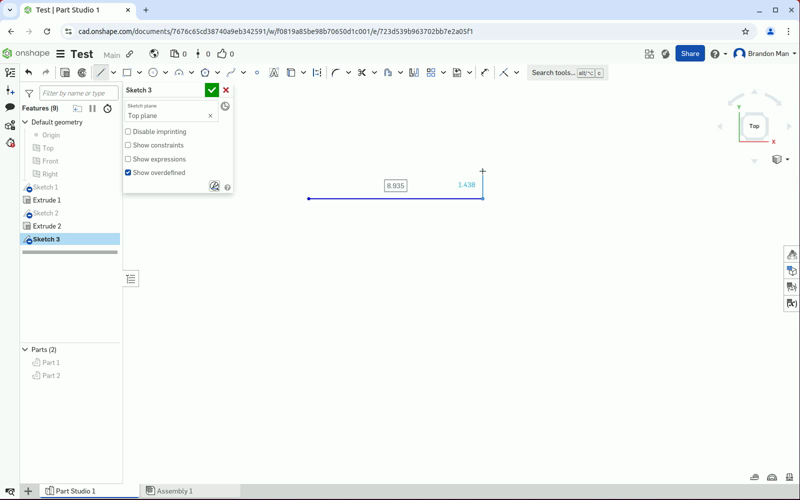
scroll(6)
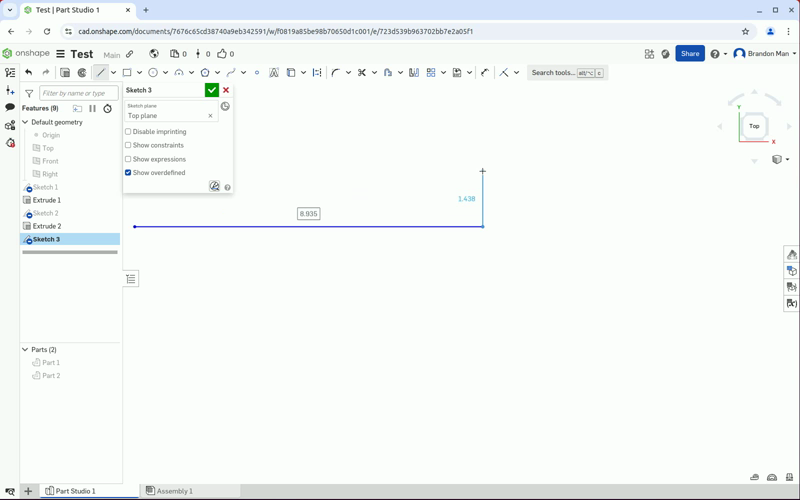
scroll(6)
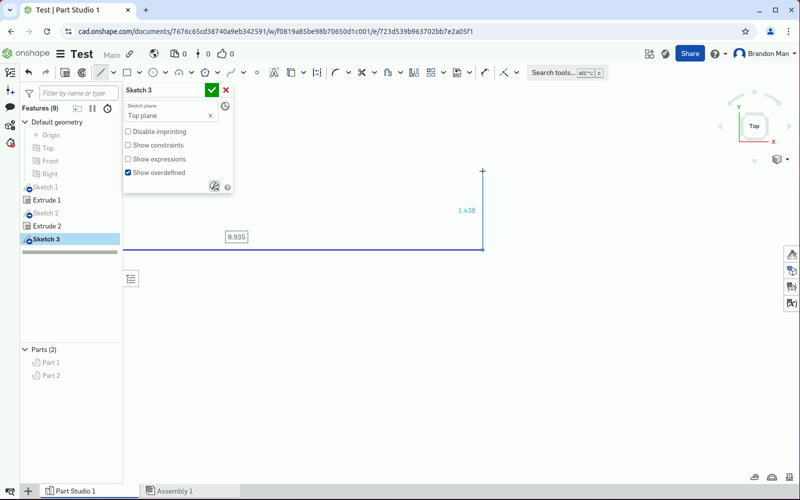
click(482, 170)
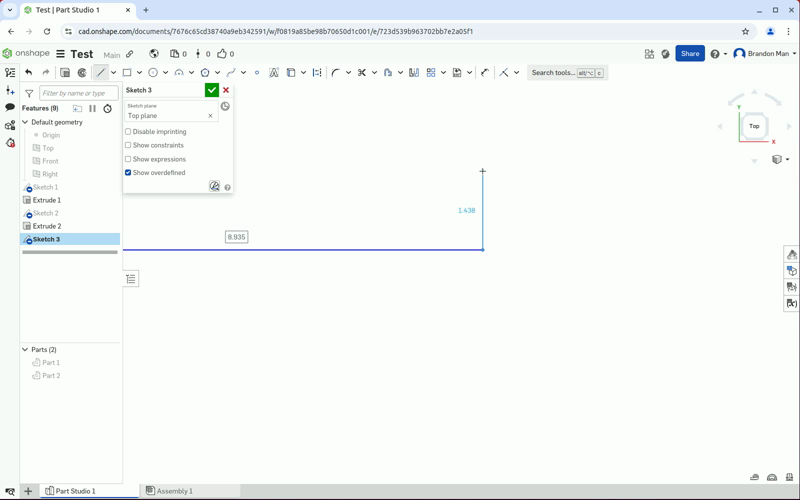
scroll(-6)
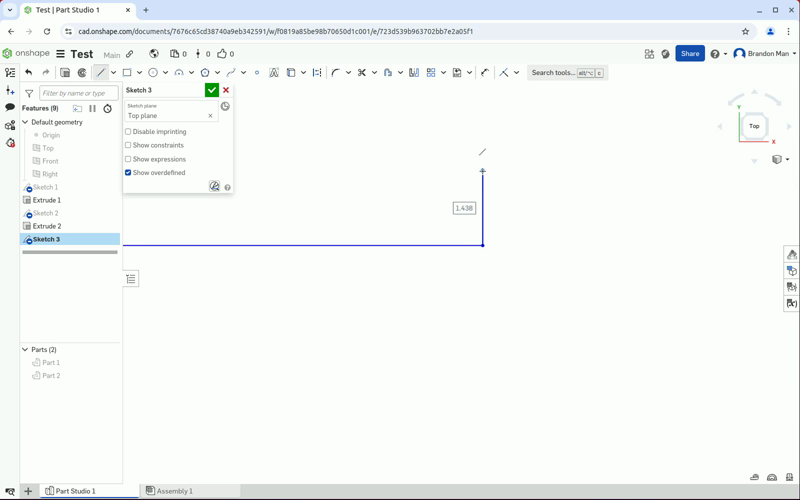
scroll(-6)
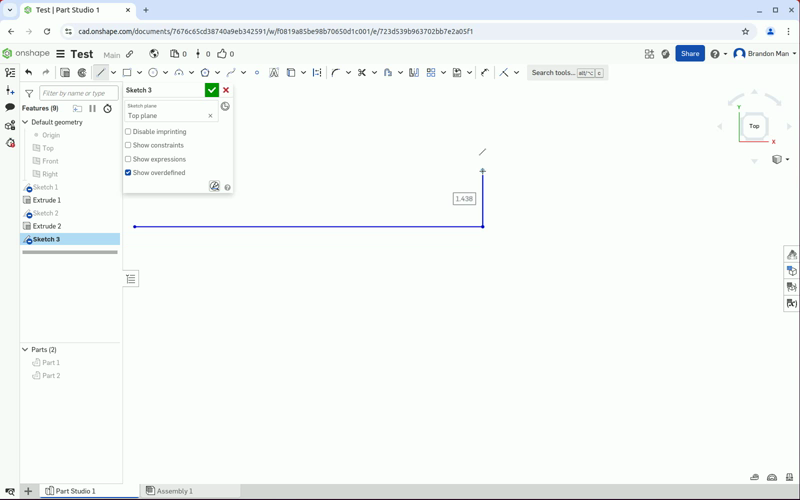
scroll(-6)
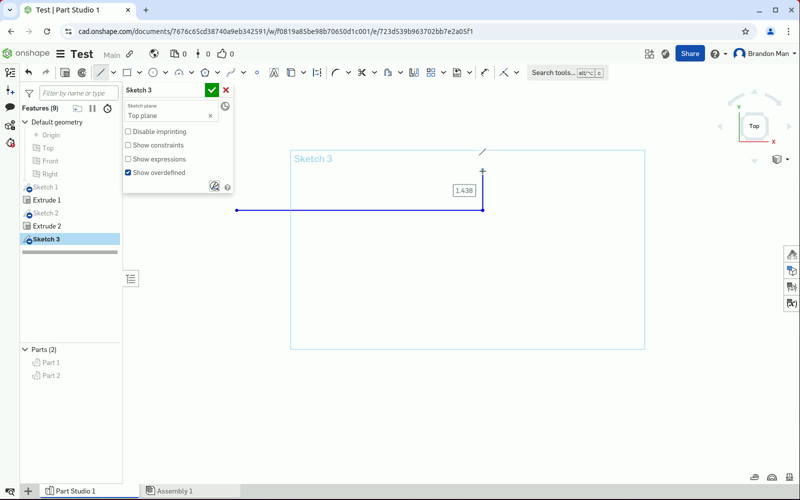
scroll(-6)
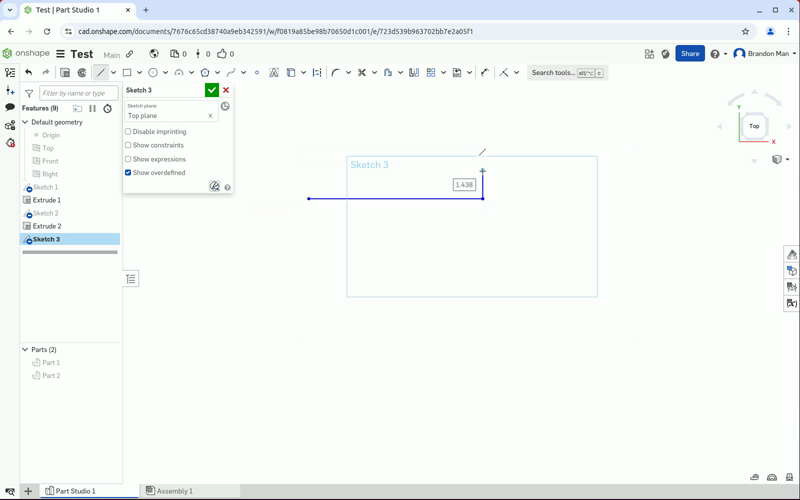
scroll(-6)
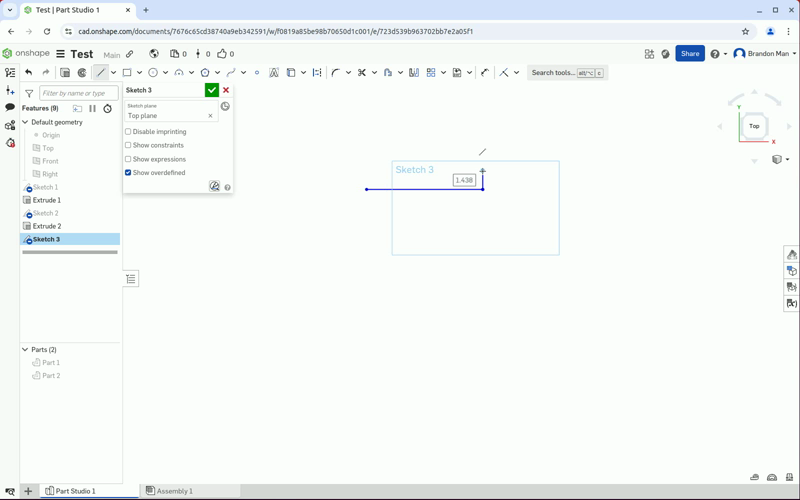
scroll(-6)
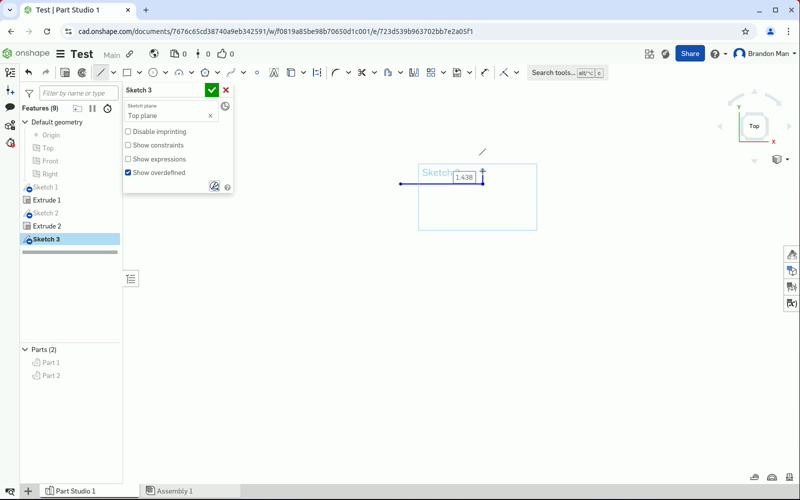
scroll(-6)
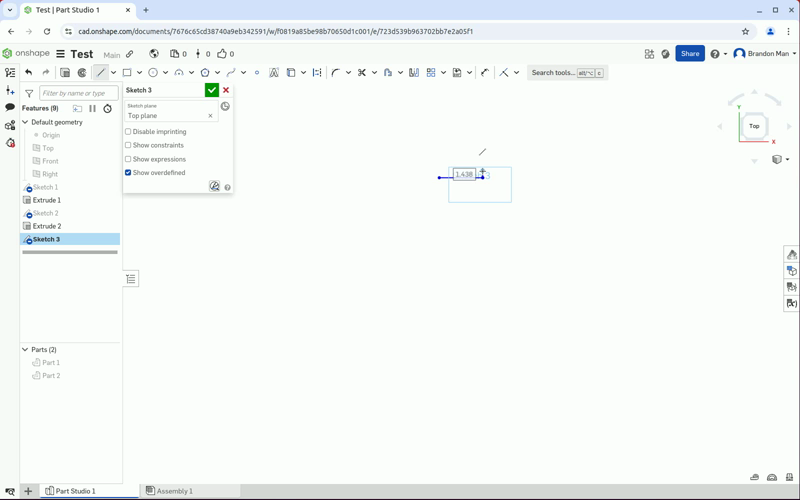
key_up(shift)
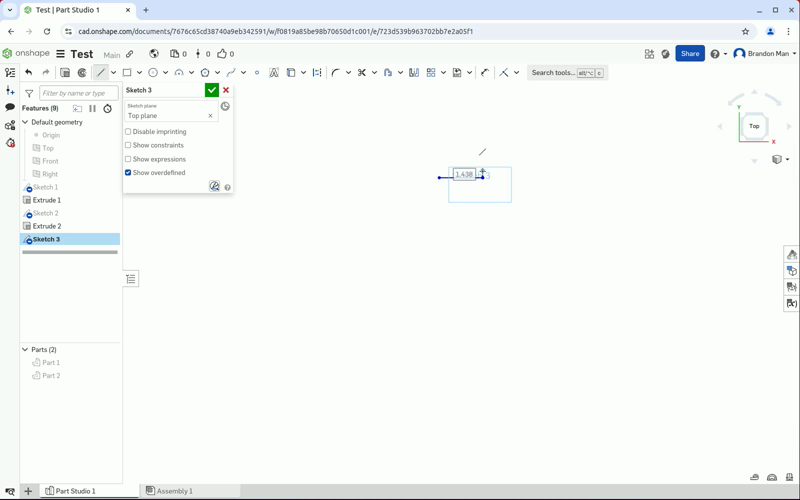
key_down(shift)
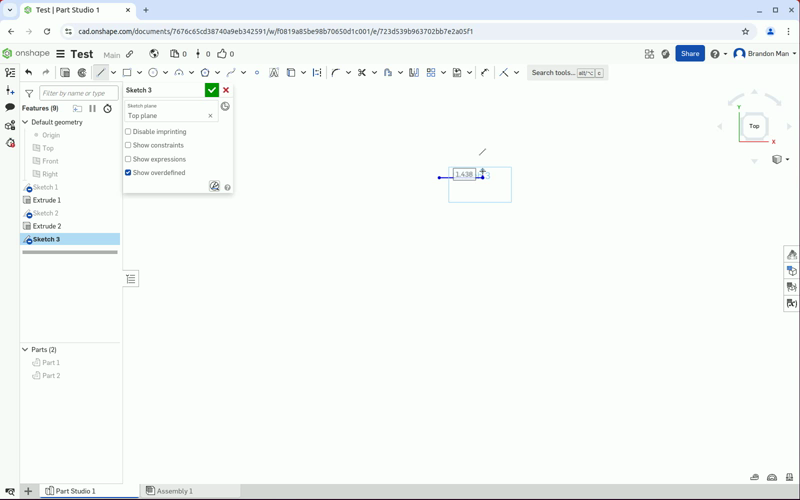
mouse_move(512, 170)
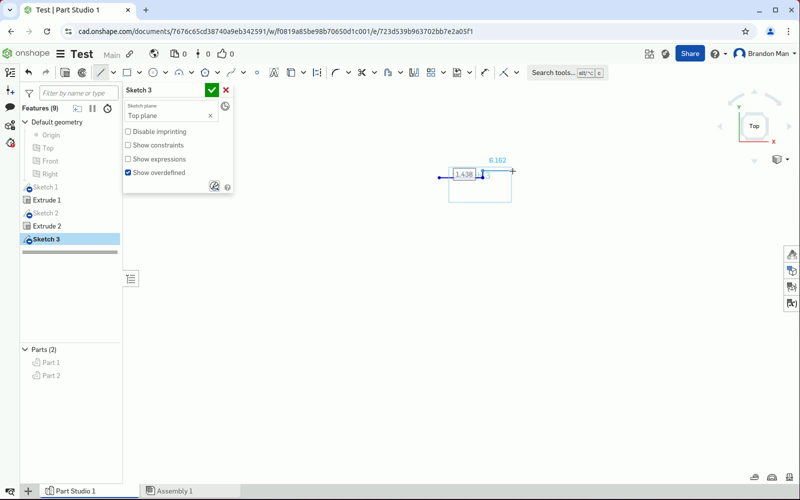
mouse_move(439, 170)
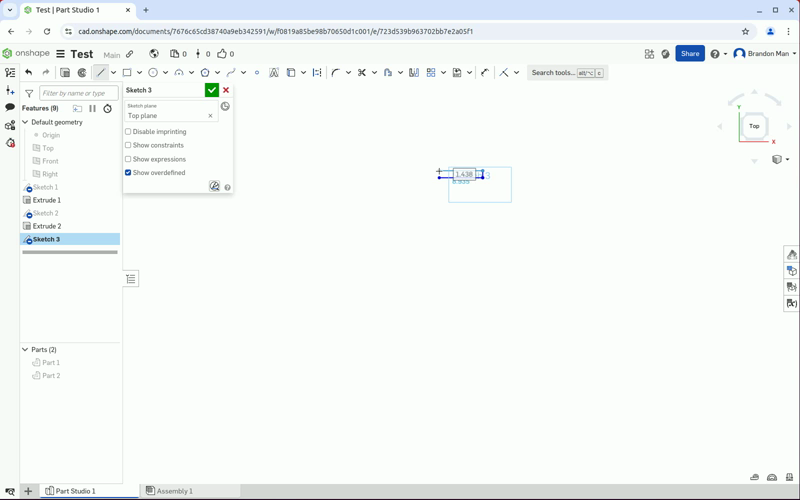
click(439, 170)
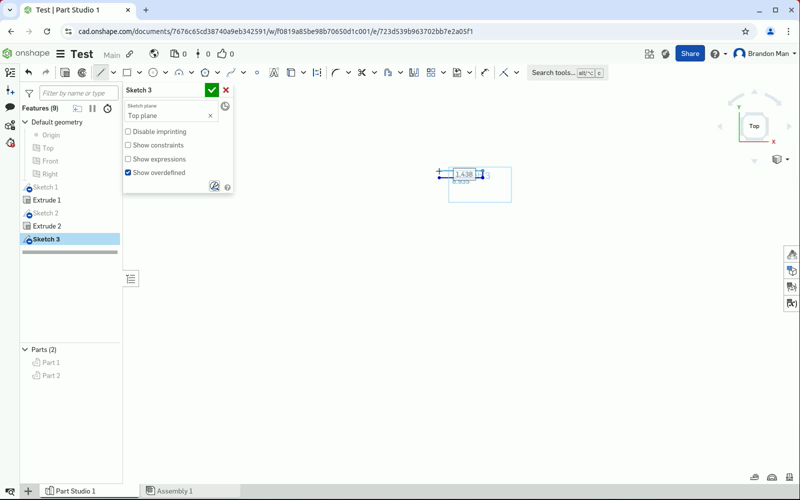
key_up(shift)
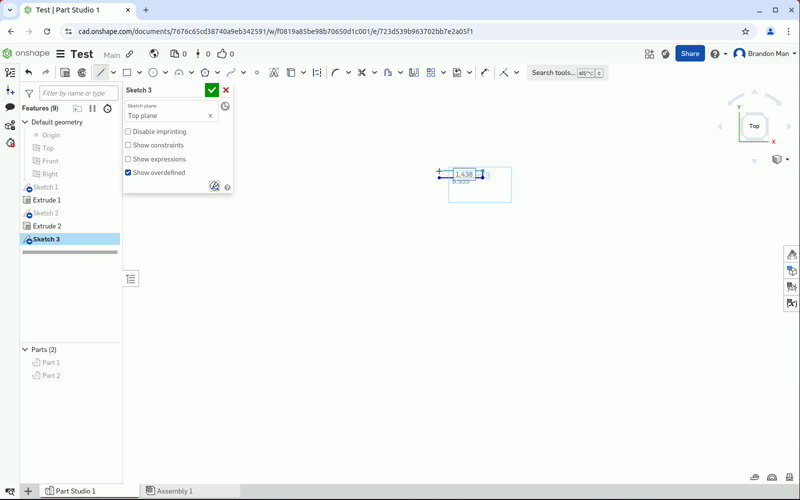
mouse_move(469, 170)
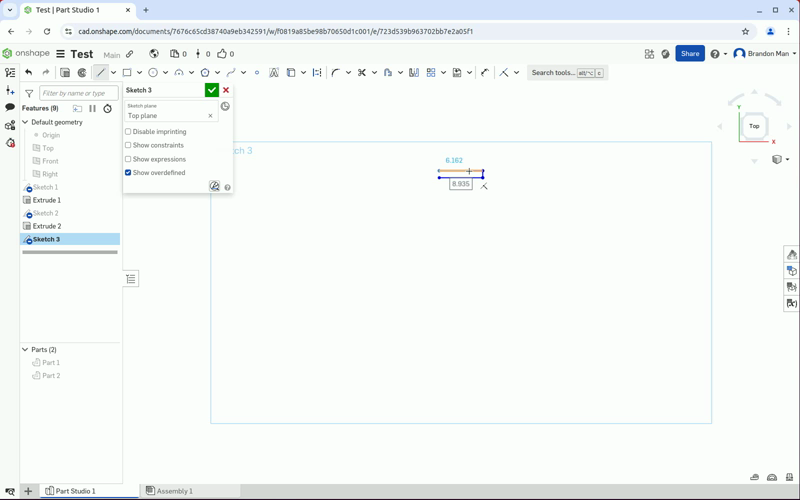
key_down(shift)
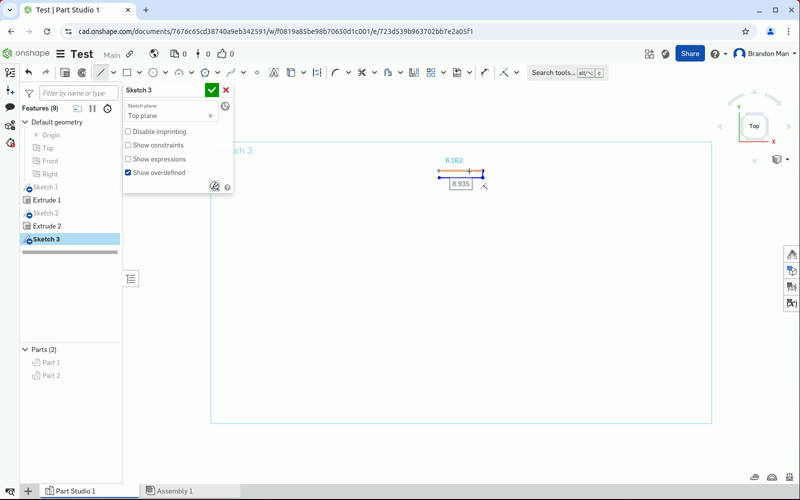
mouse_move(439, 177)
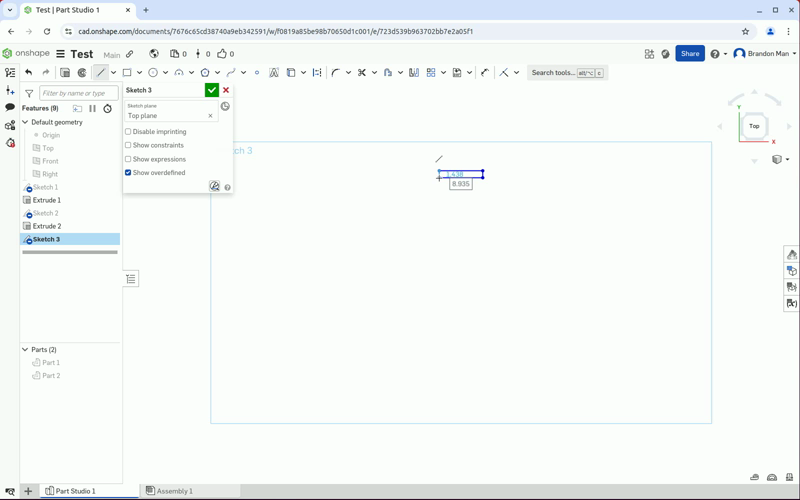
scroll(6)
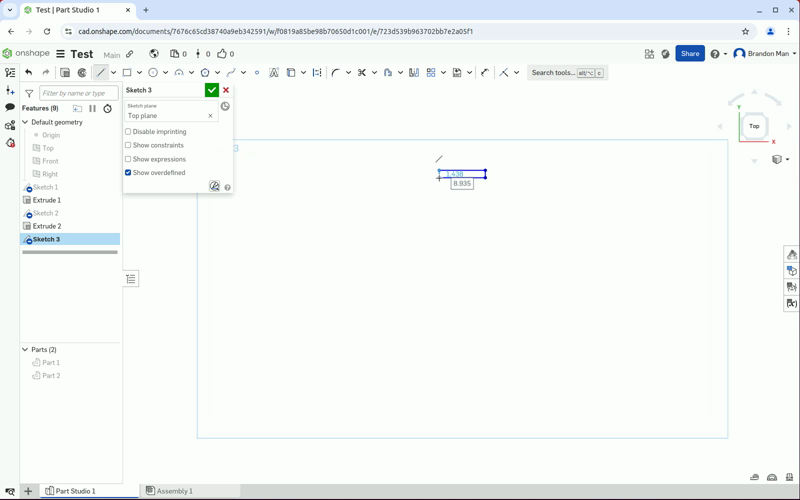
scroll(6)
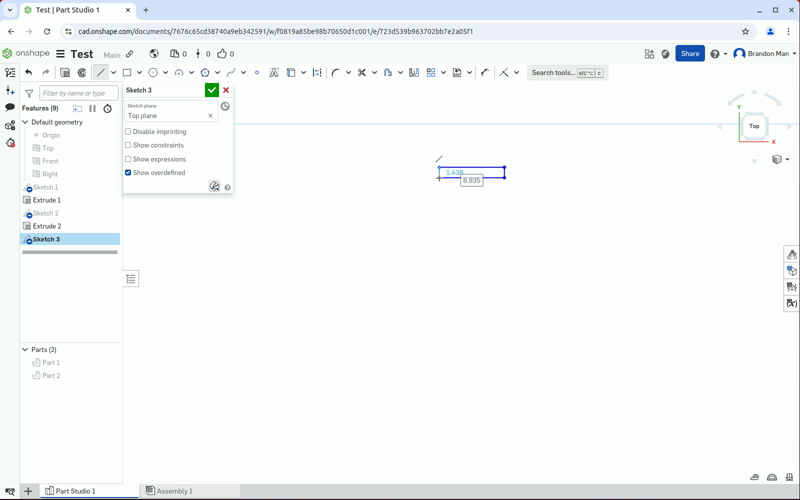
scroll(6)
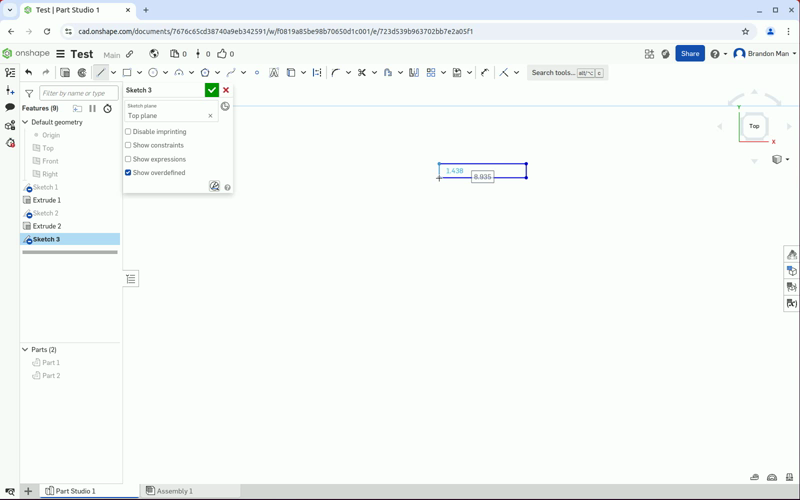
scroll(6)
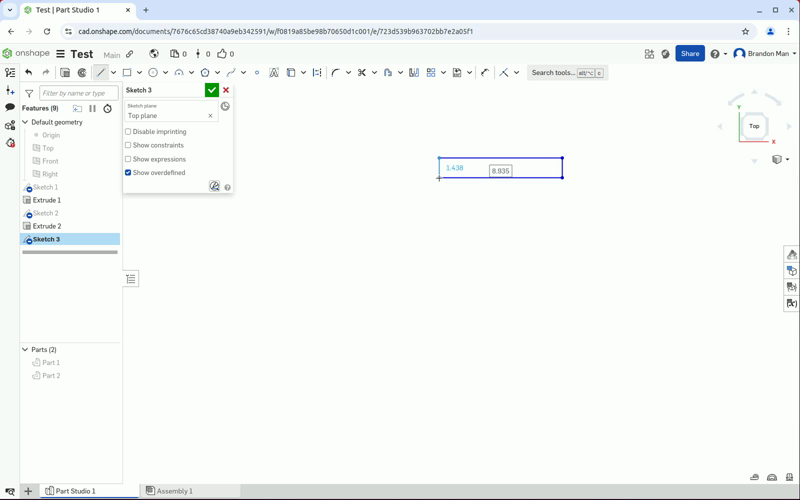
scroll(6)
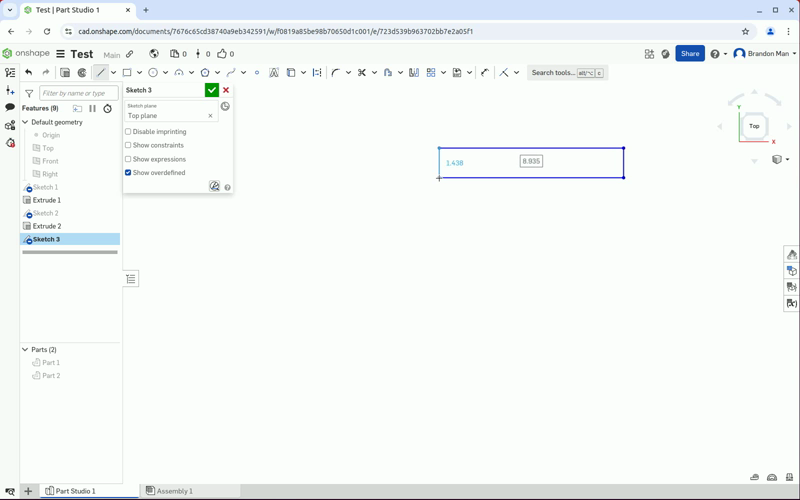
scroll(6)
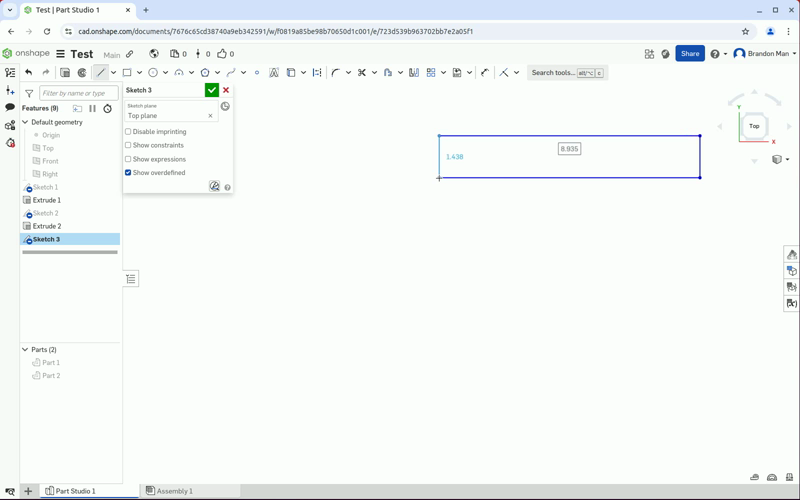
scroll(6)
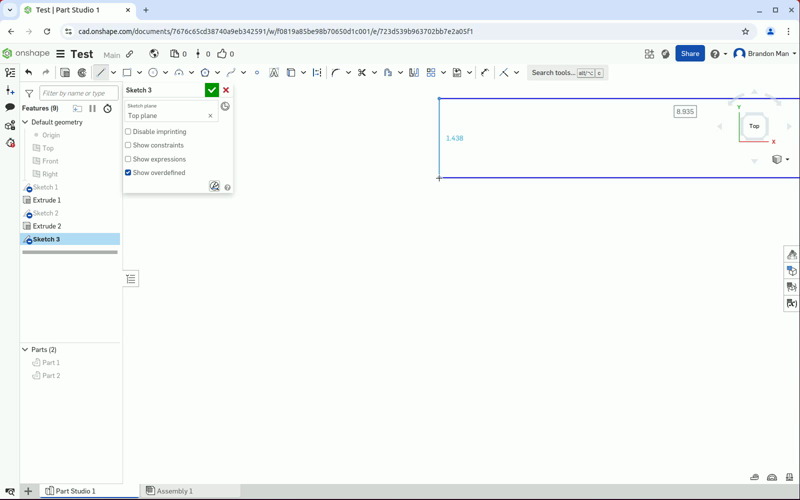
key_up(shift)
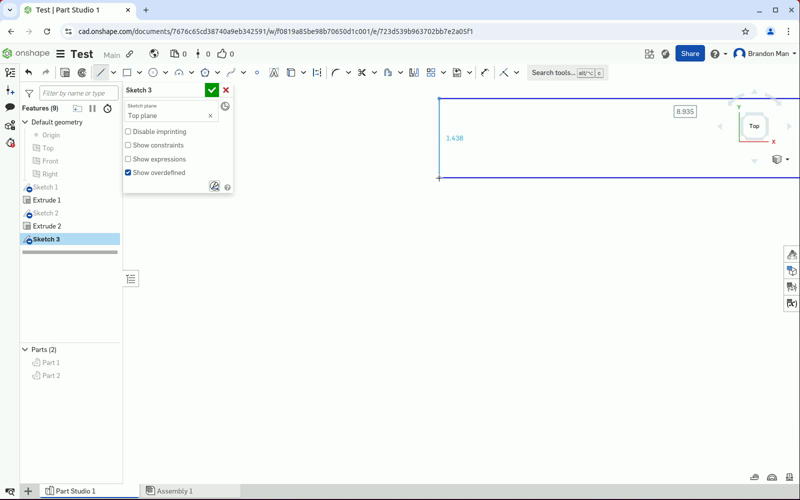
click(439, 177)
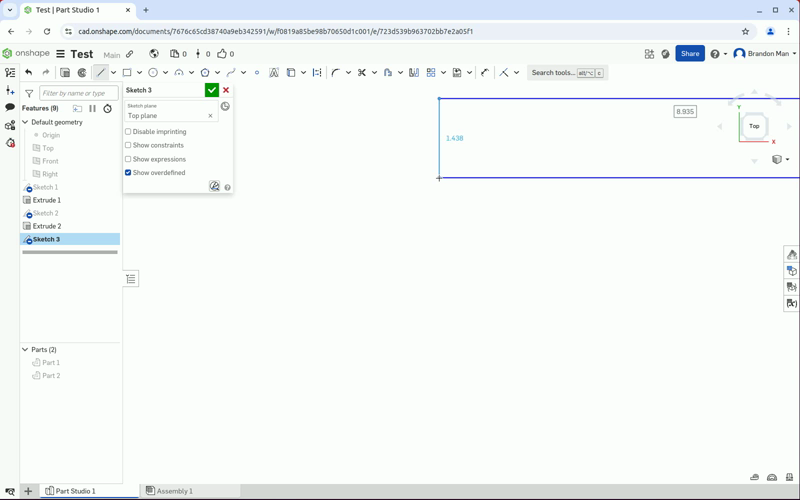
scroll(-6)
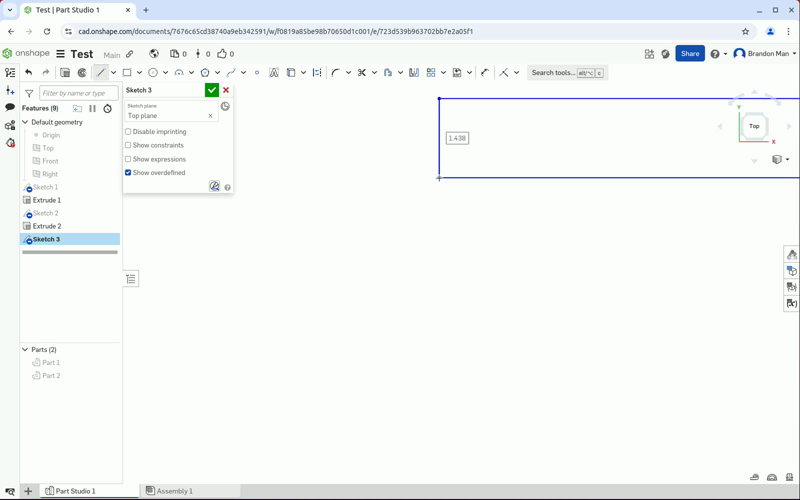
scroll(-6)
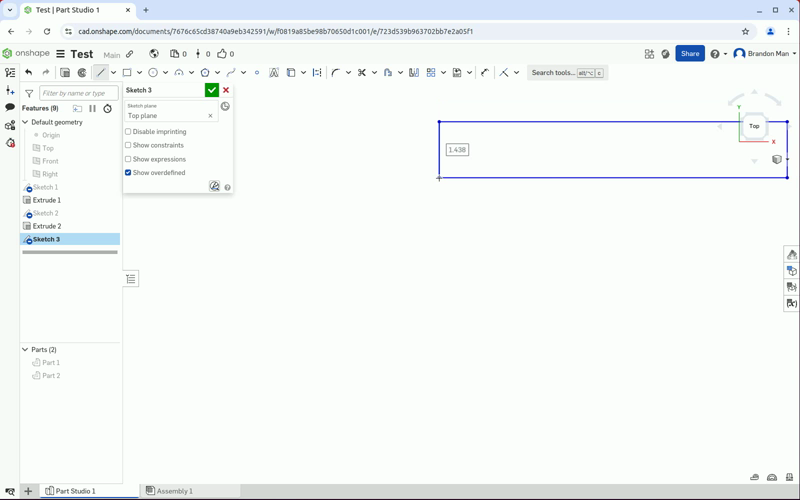
scroll(-6)
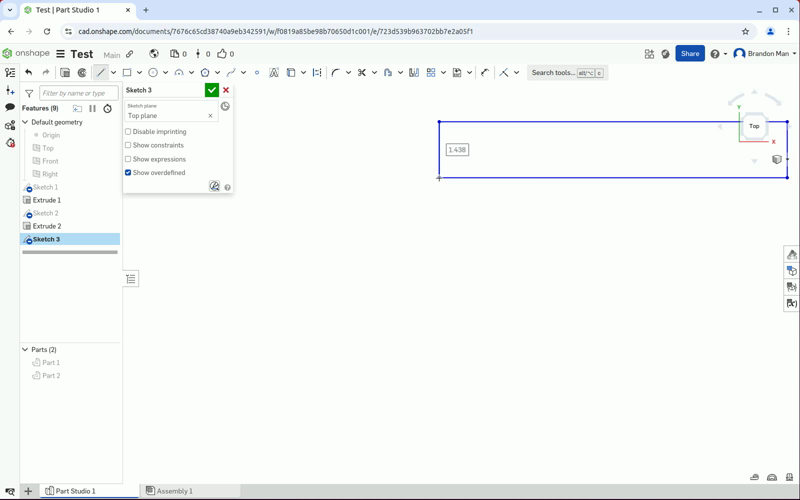
scroll(-6)
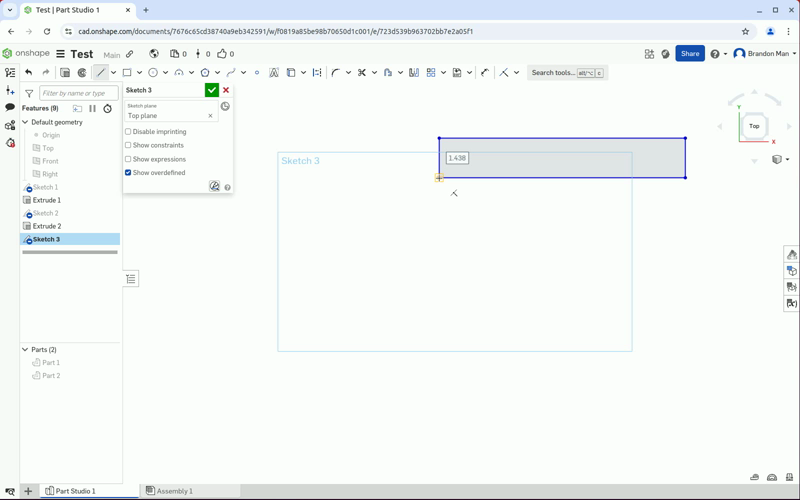
scroll(-6)
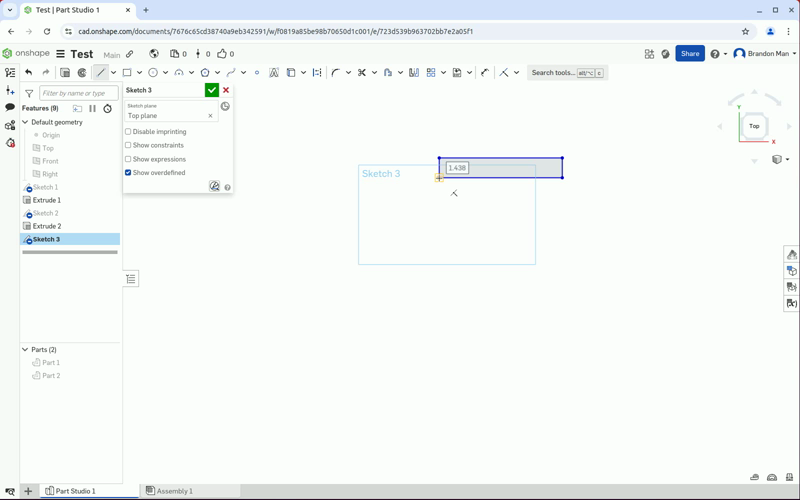
scroll(-6)
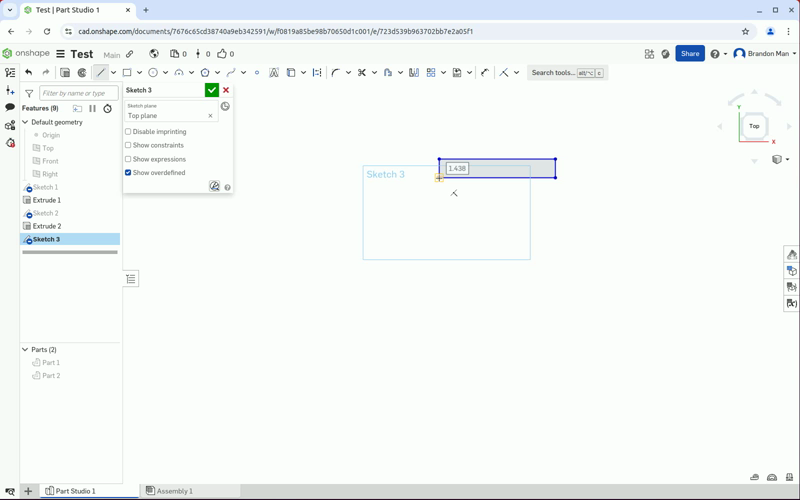
scroll(-6)
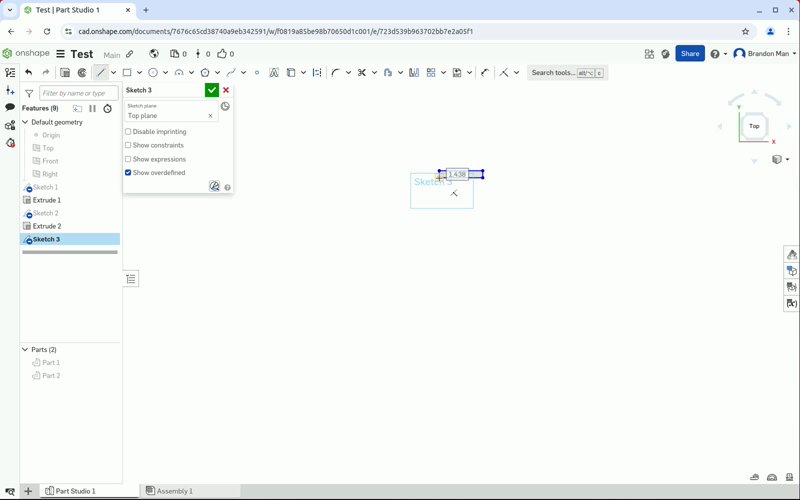
key(esc)
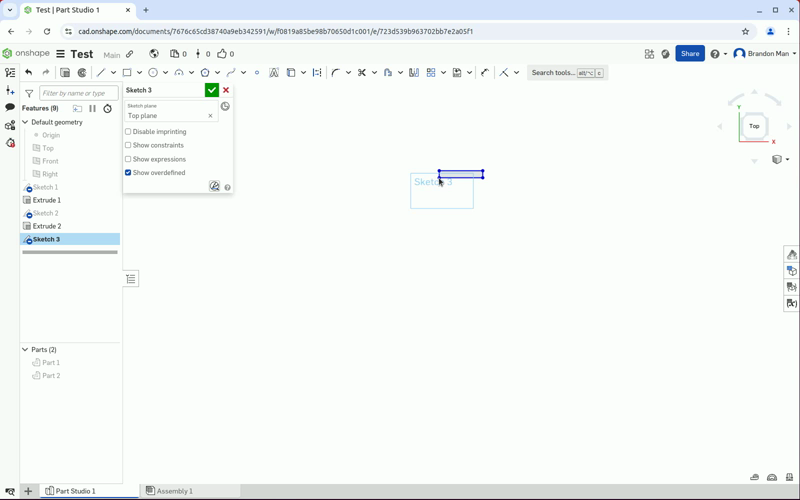
mouse_move(446, 172)
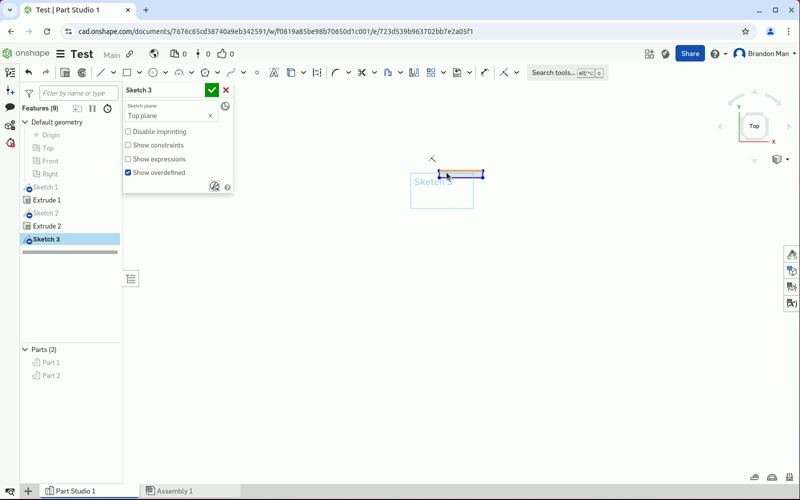
scroll(6)
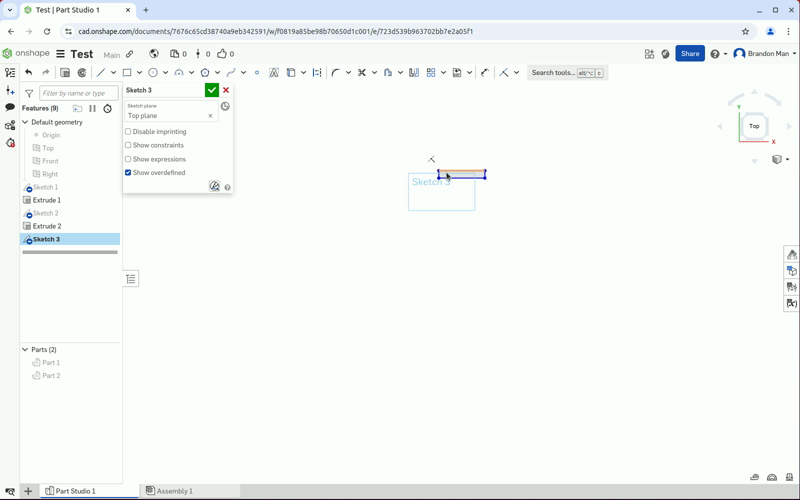
scroll(6)
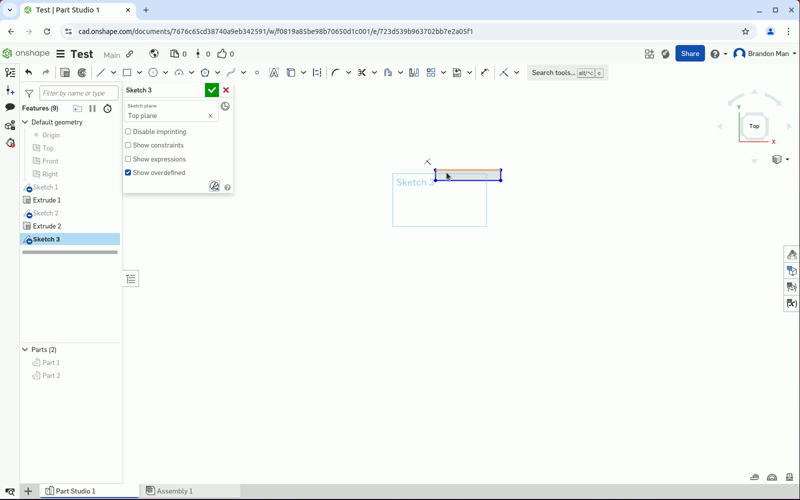
scroll(6)
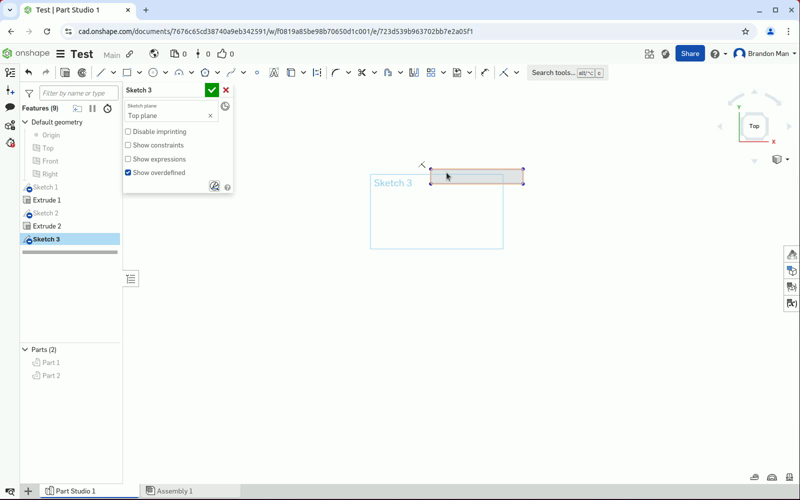
scroll(6)
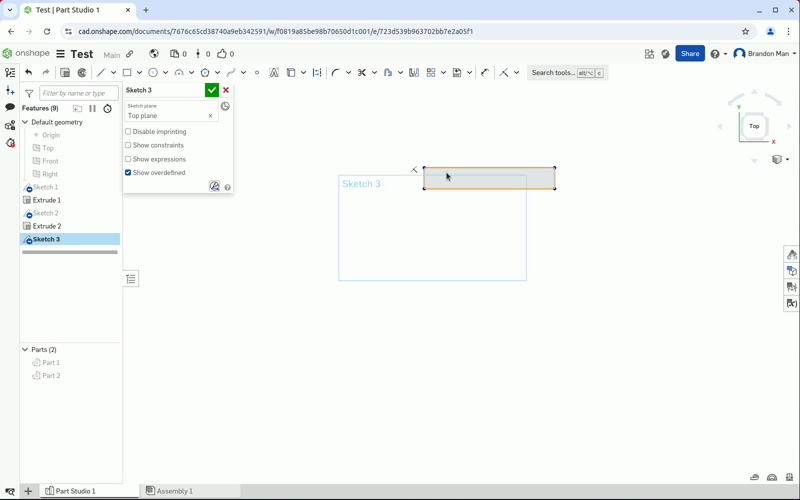
scroll(6)
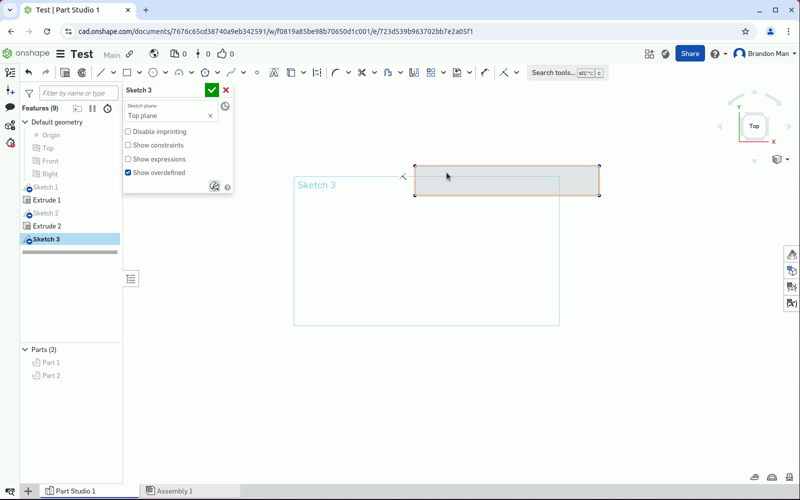
scroll(6)
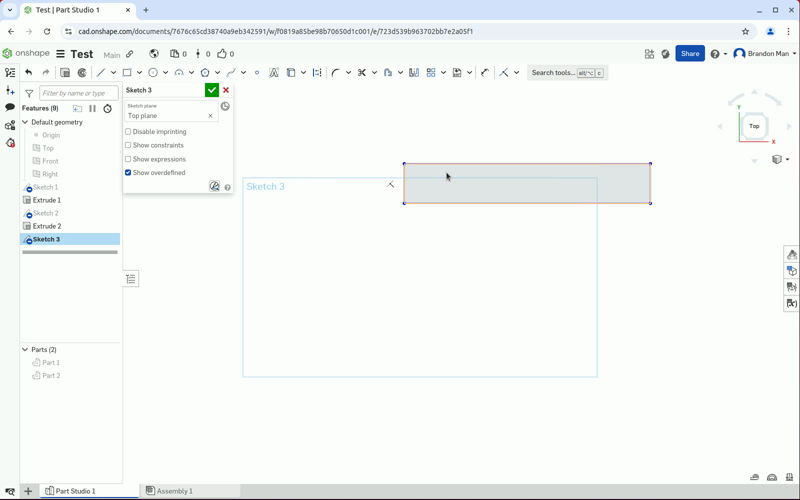
scroll(6)
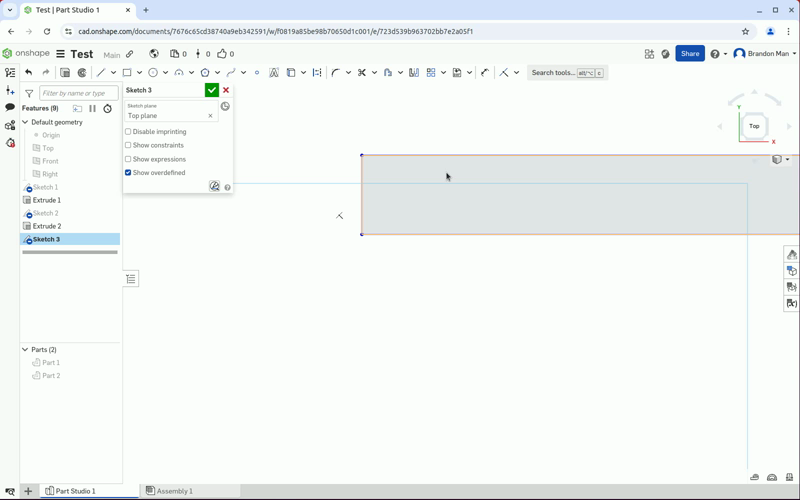
click(446, 172)
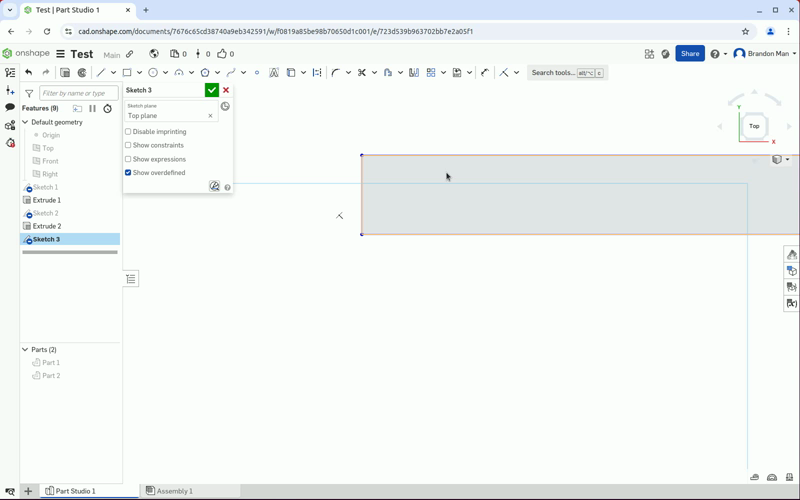
scroll(-6)
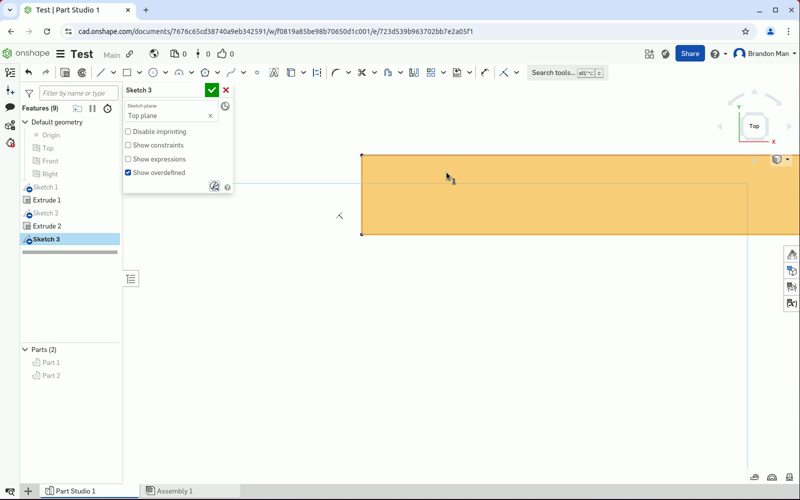
scroll(-6)
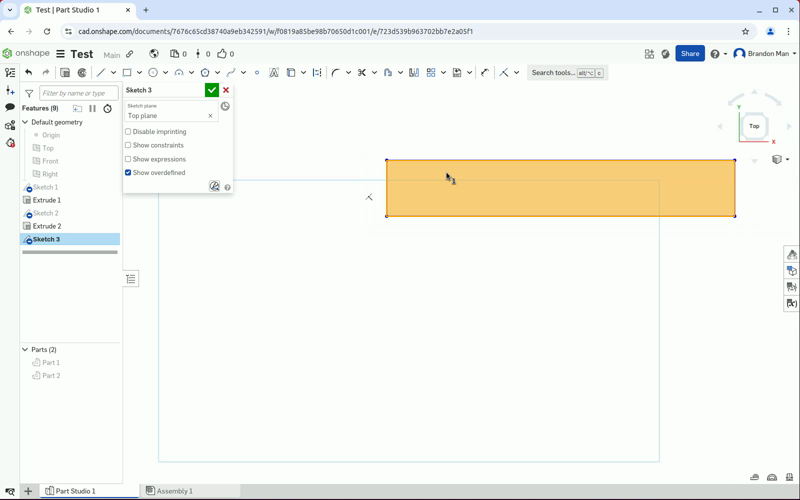
scroll(-6)
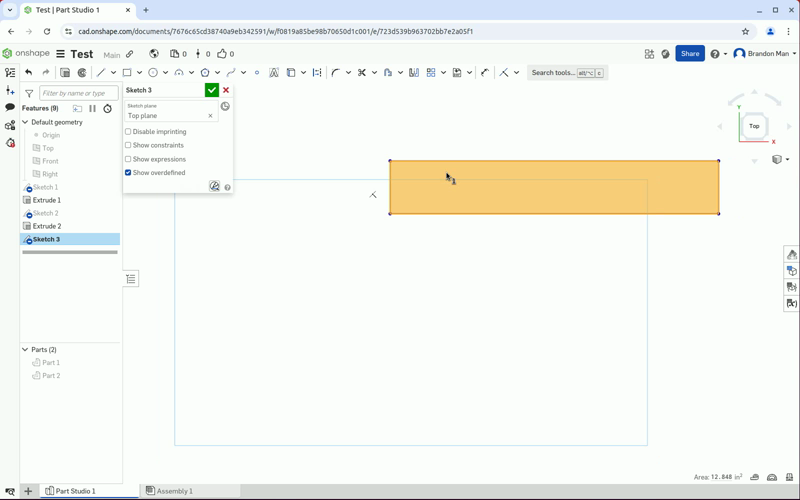
scroll(-6)
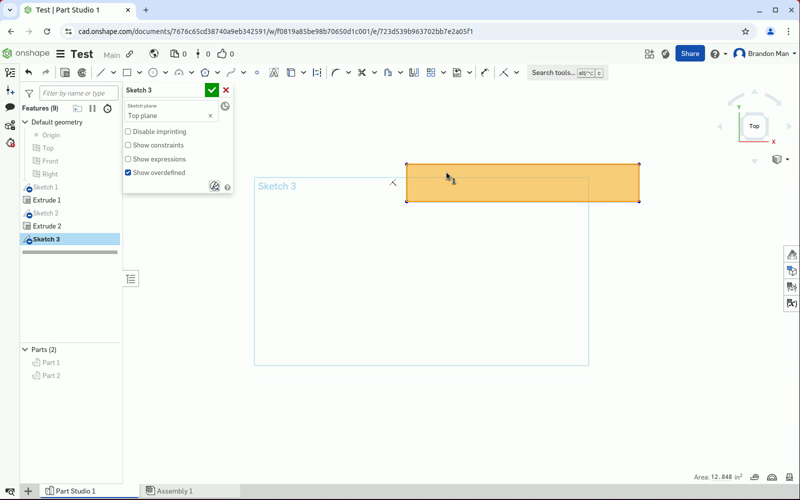
scroll(-6)
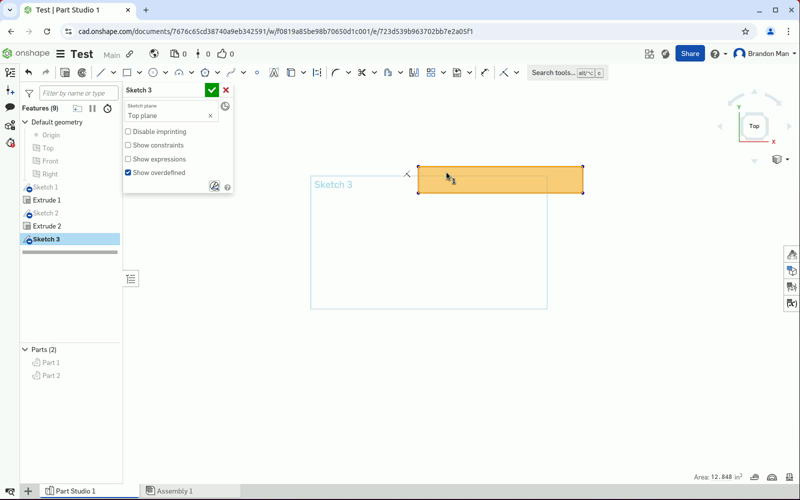
scroll(-6)
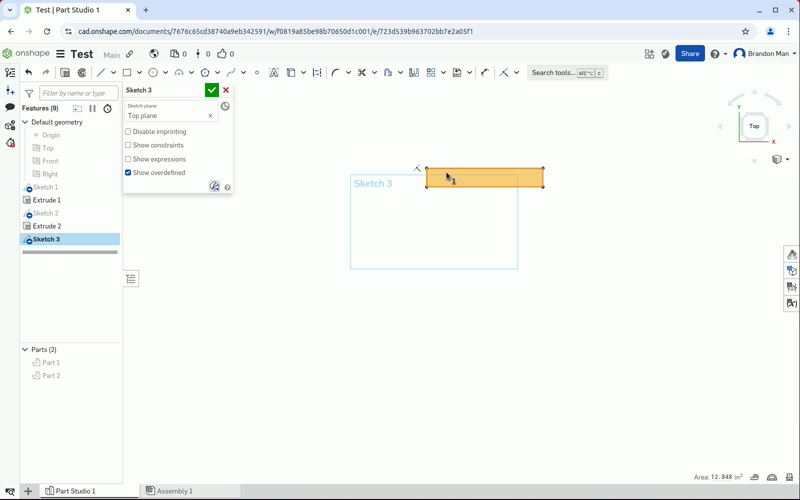
scroll(-6)
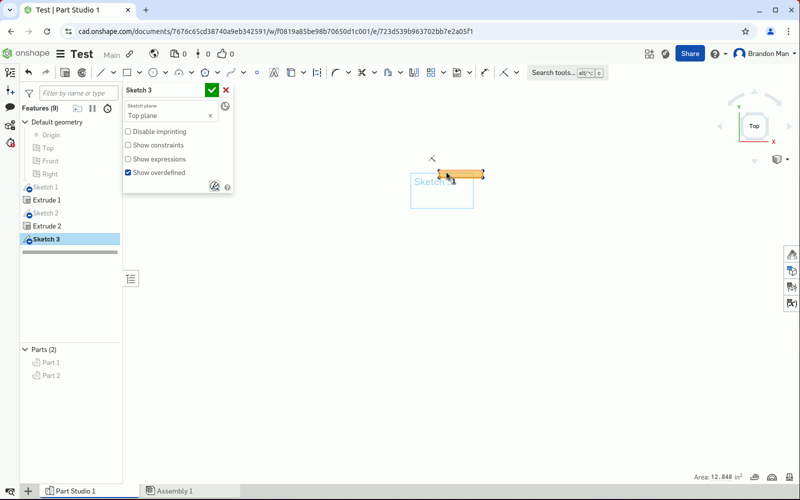
mouse_move(73, 352)
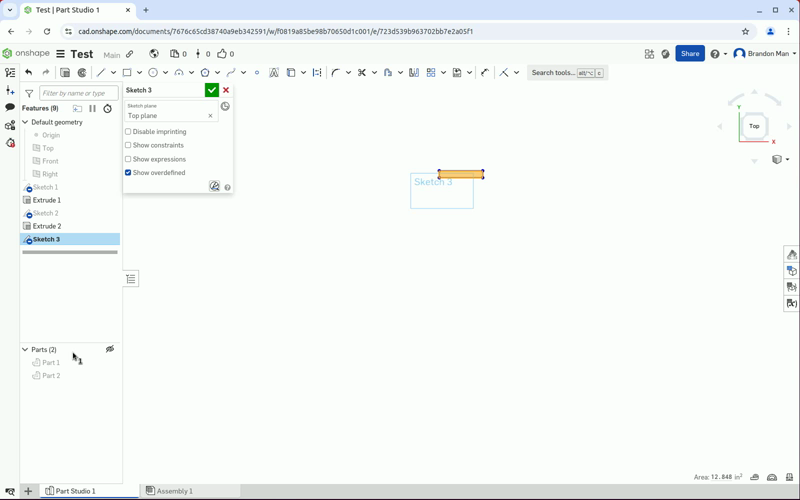
key(shift+y)
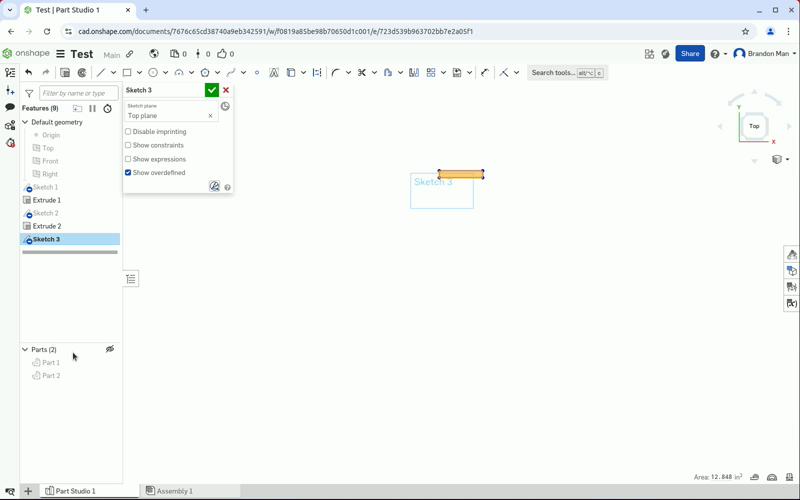
key(shift+e)
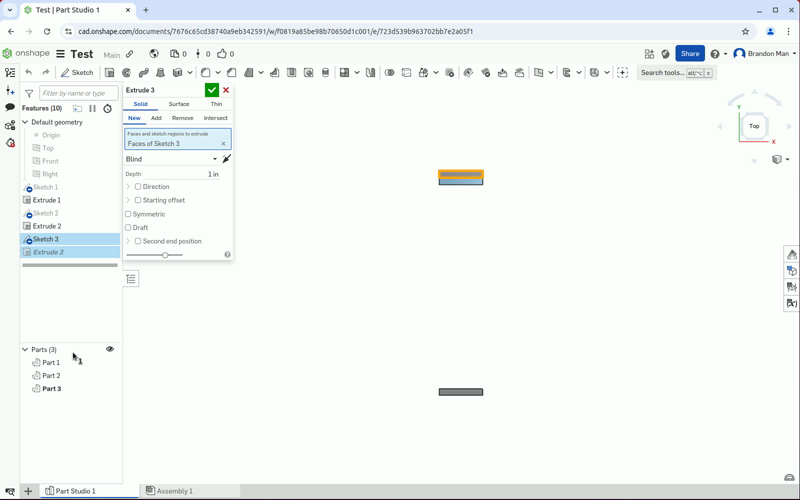
mouse_move(143, 106)
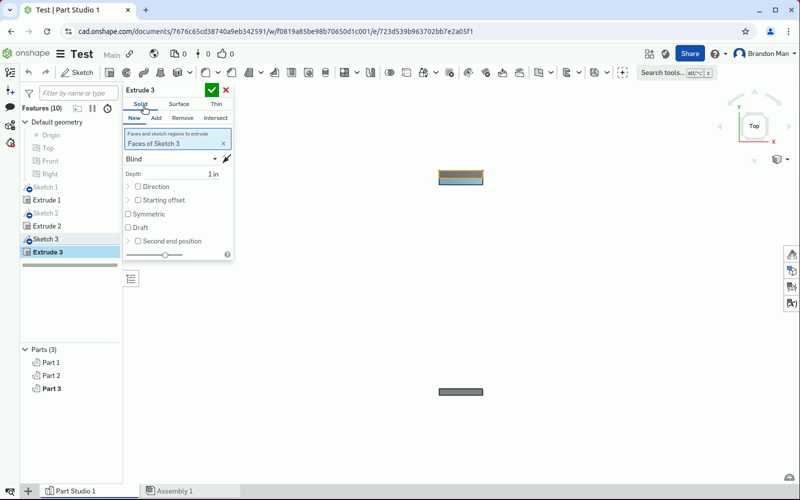
click(143, 106)
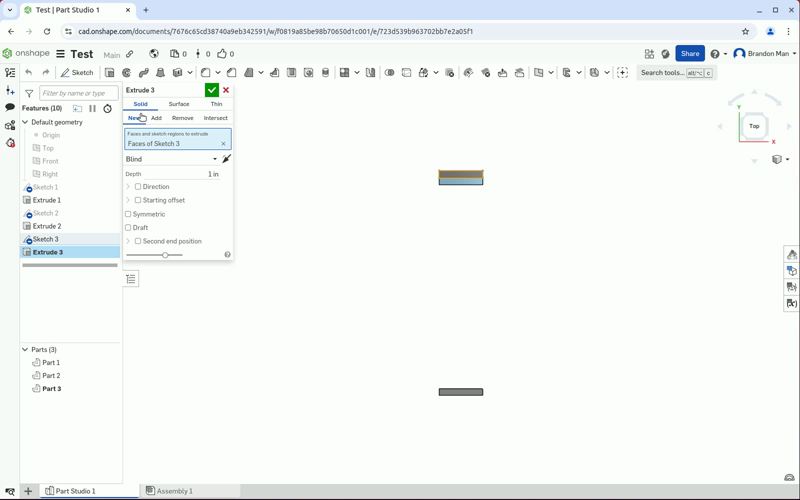
mouse_move(137, 120)
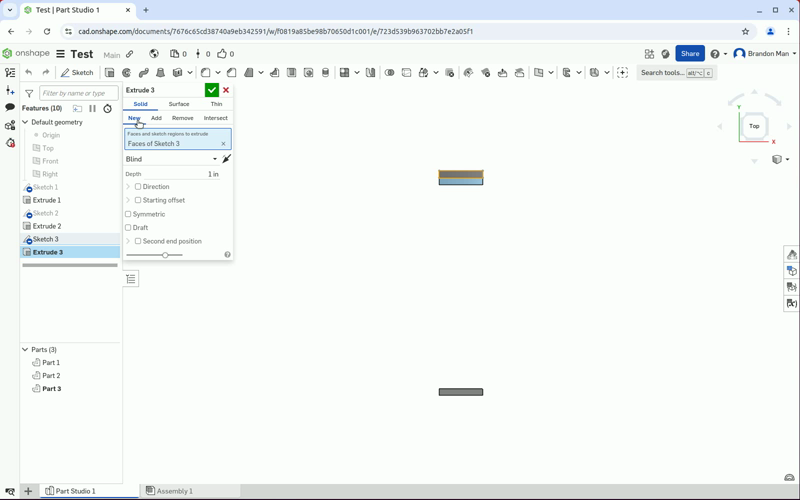
click(137, 120)
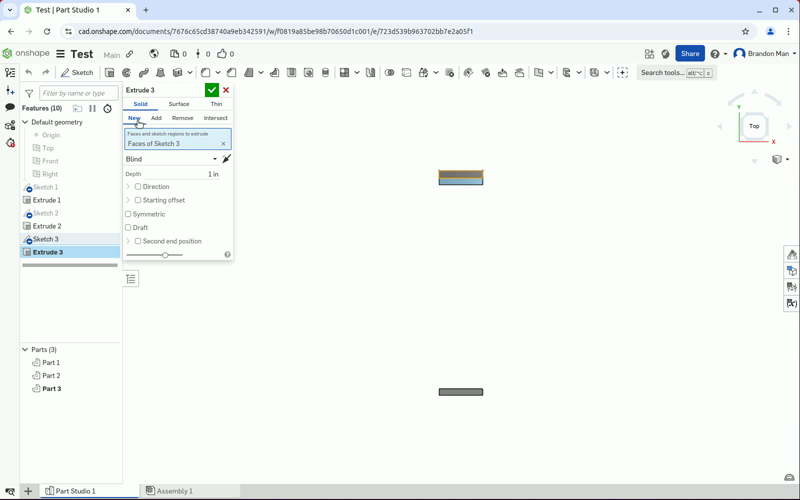
key(tab, 4)
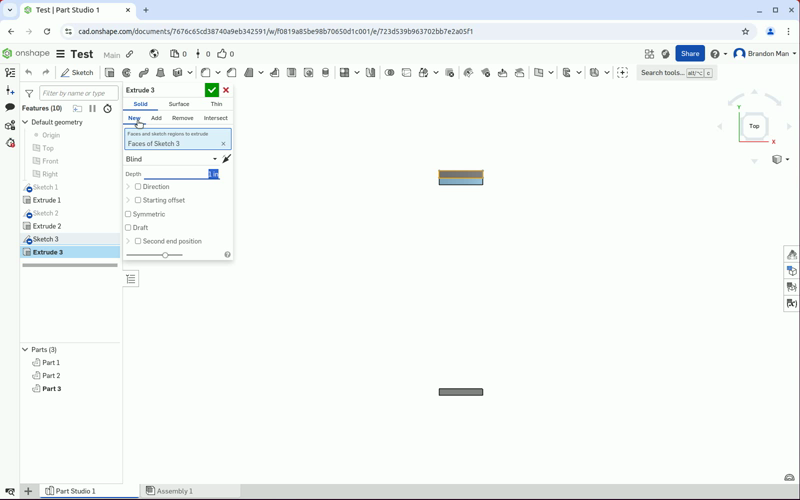
text(1.444)
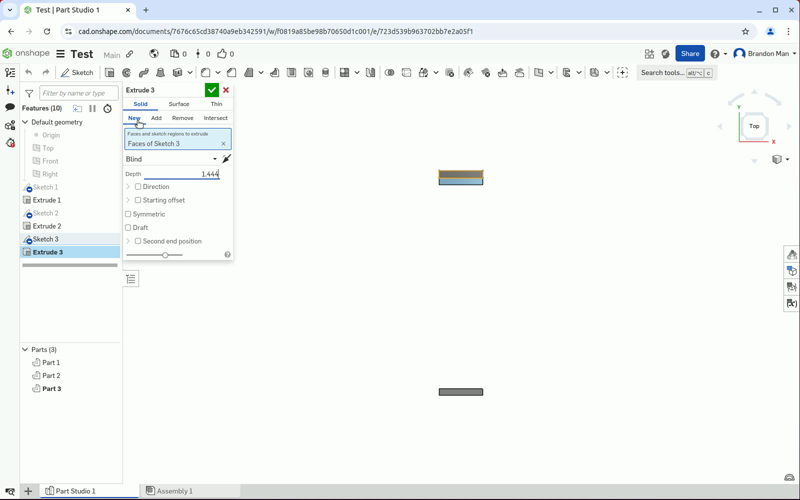
key(enter)
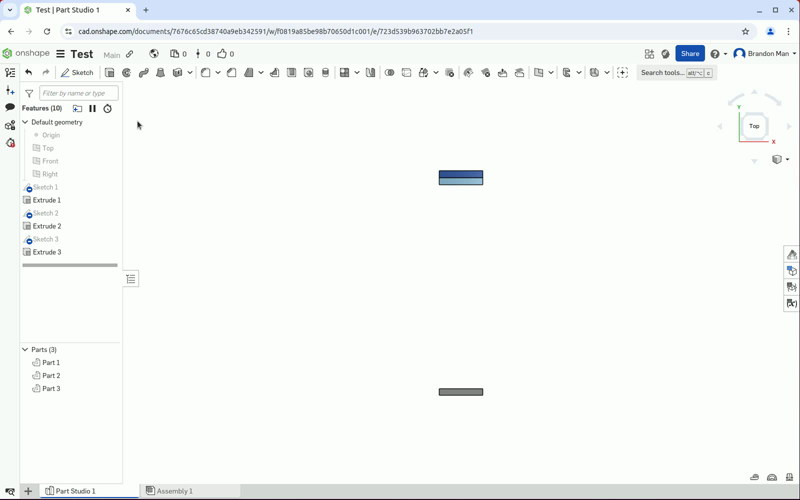
key(shift+h)
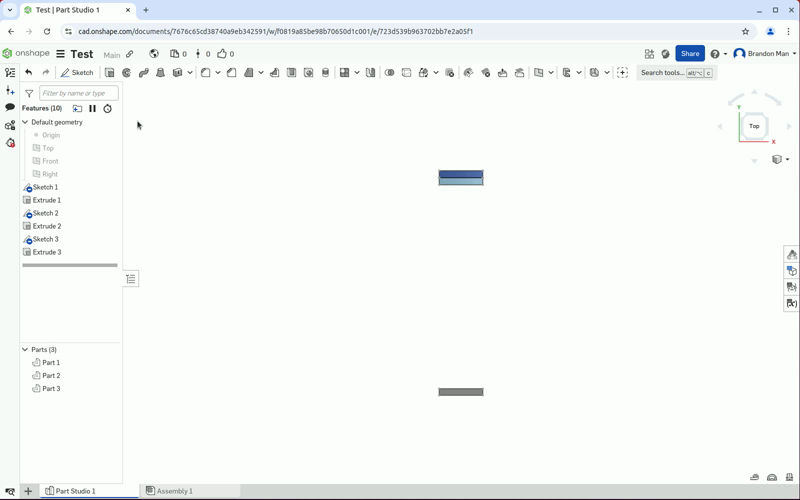
key(shift+h)
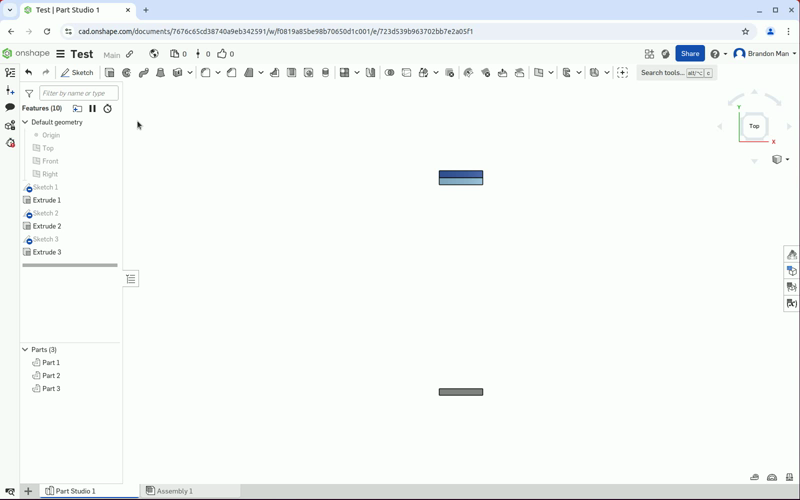
mouse_move(73, 189)
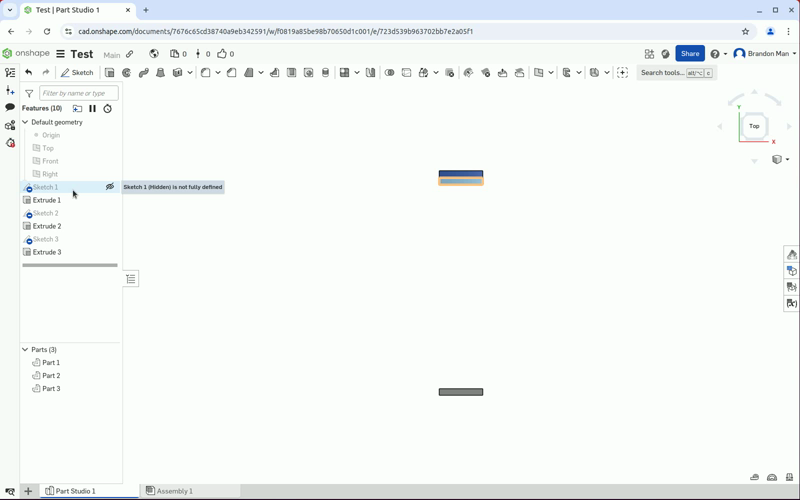
click(73, 189)
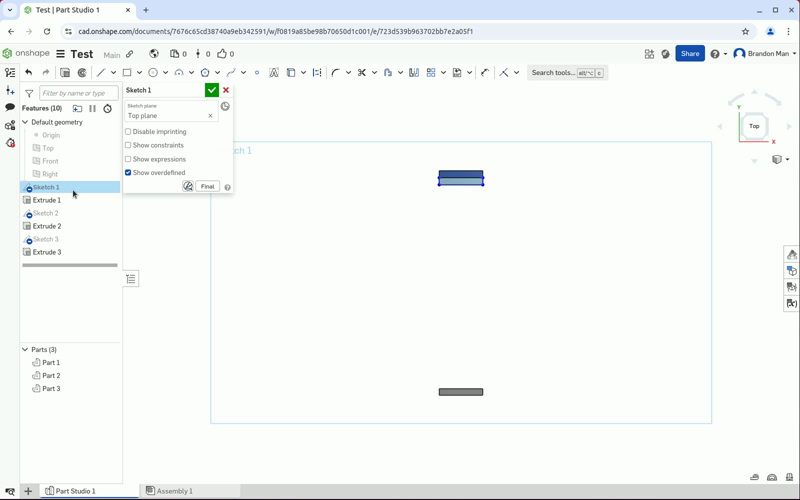
mouse_move(229, 92)
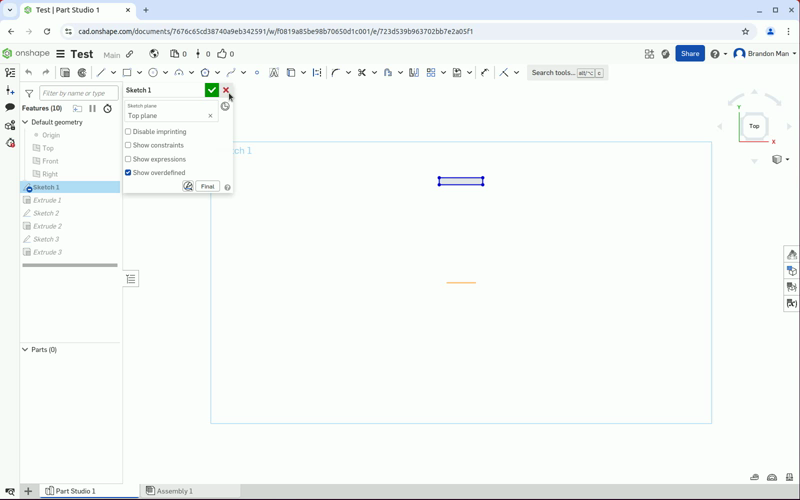
click(229, 92)
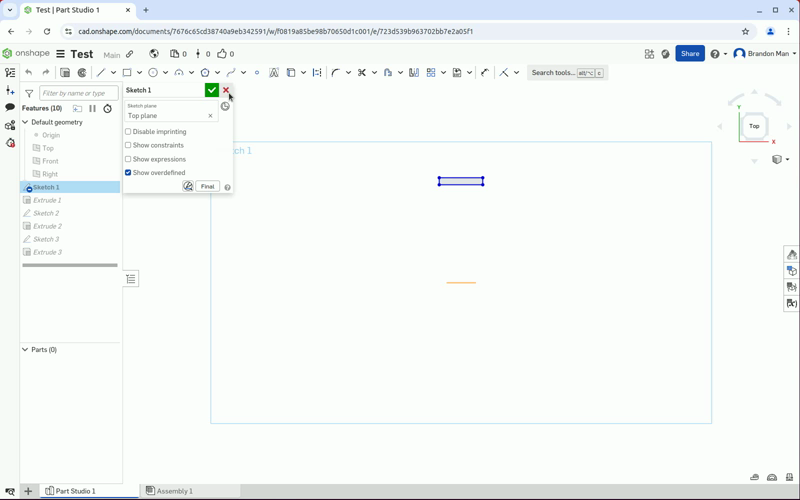
key(shift+s)
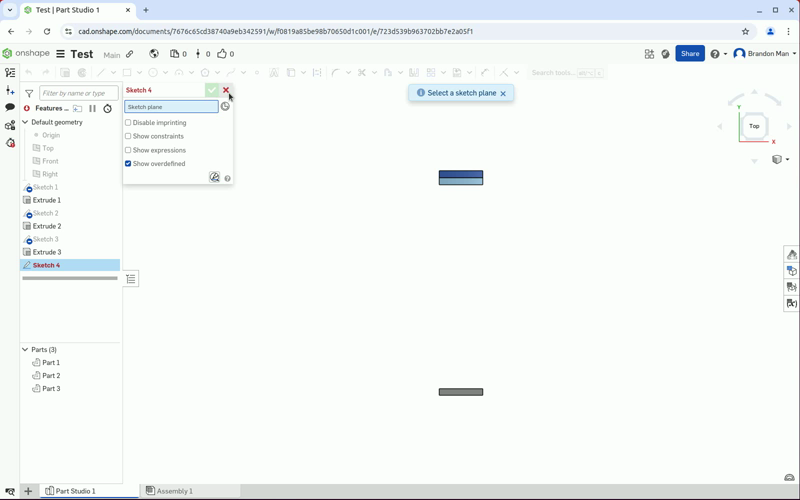
mouse_move(73, 150)
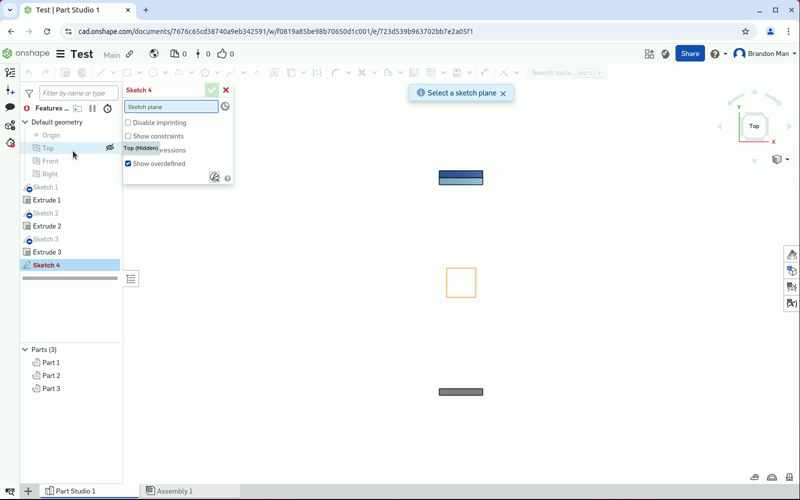
click(73, 150)
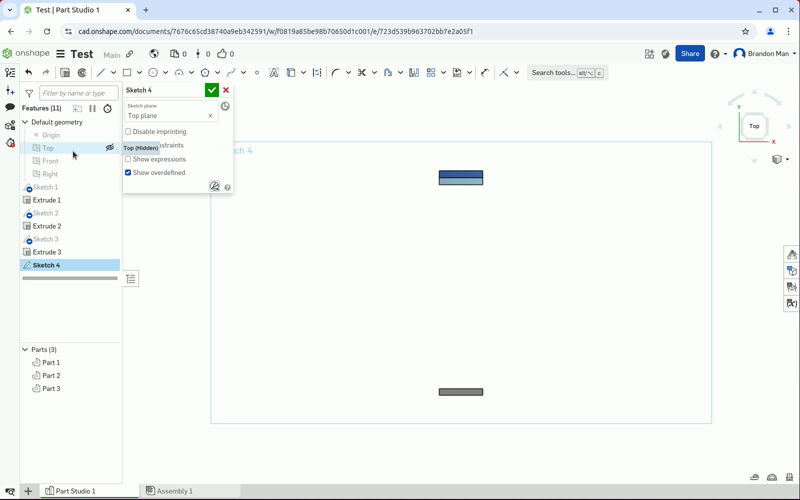
mouse_move(73, 352)
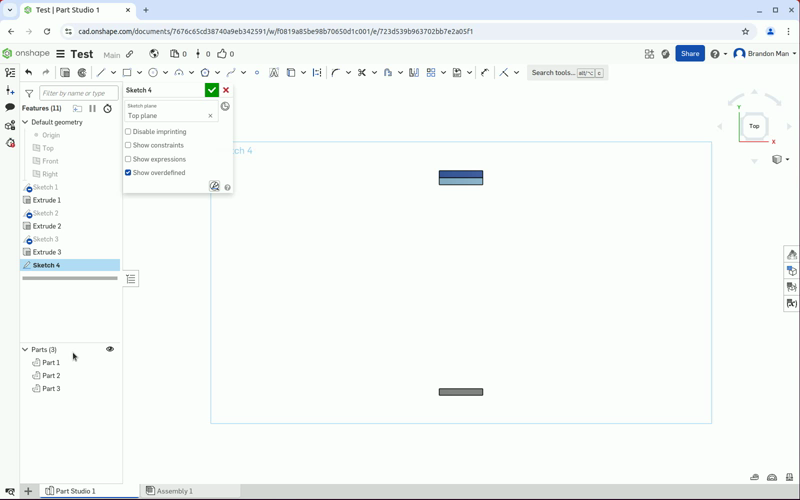
key(y)
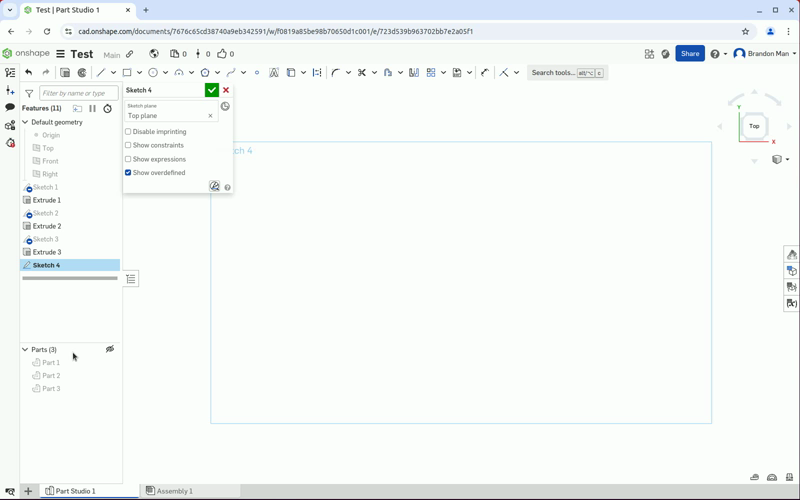
key(l)
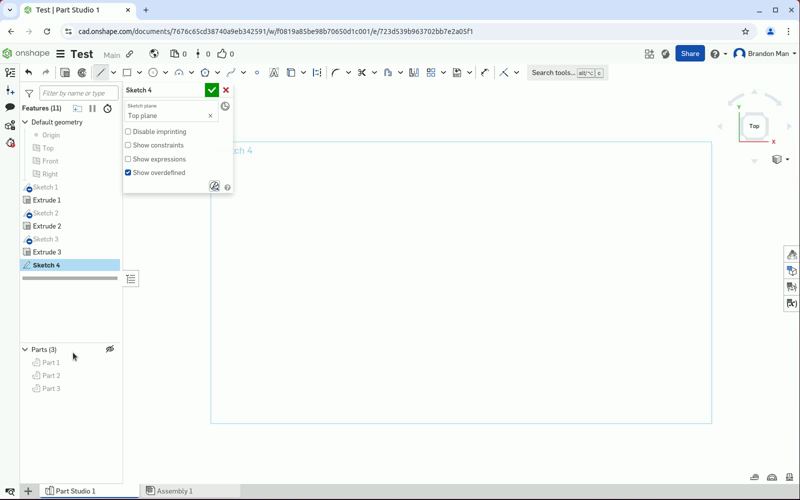
key_down(shift)
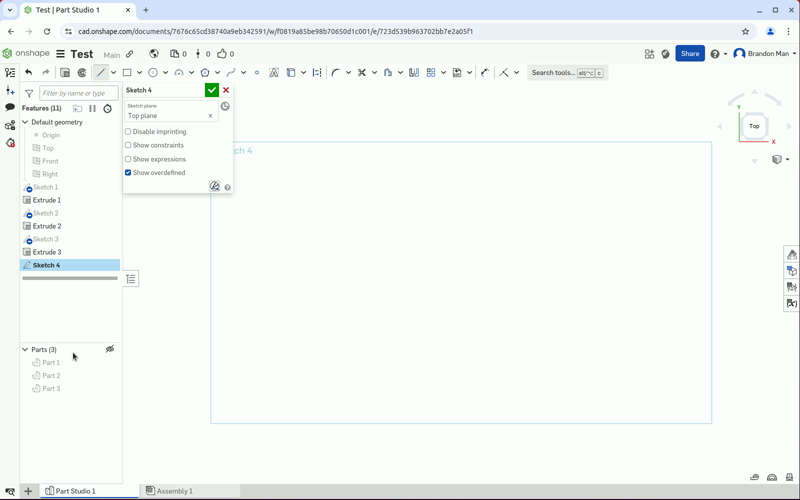
mouse_move(418, 388)
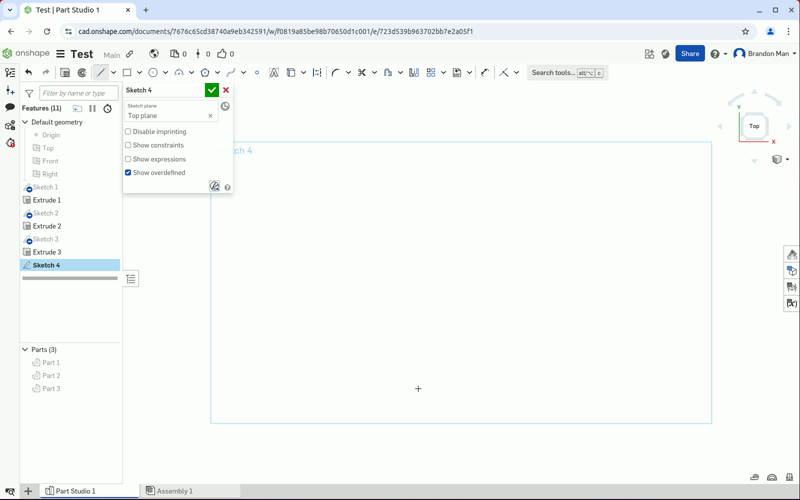
click(418, 388)
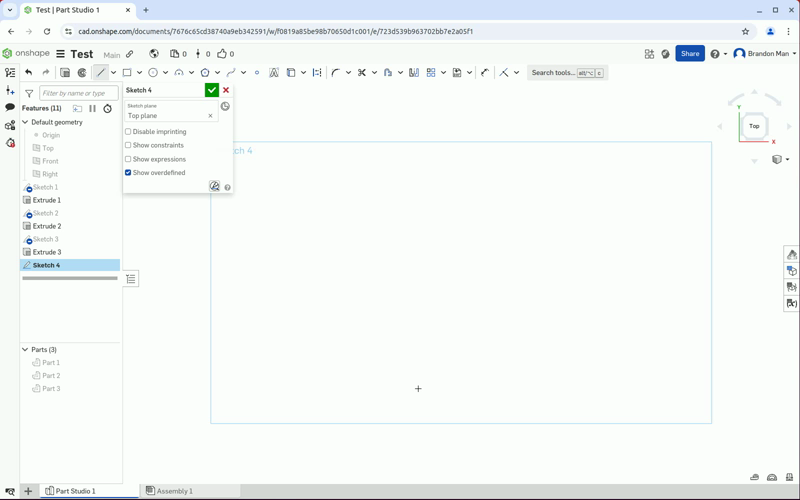
key_up(shift)
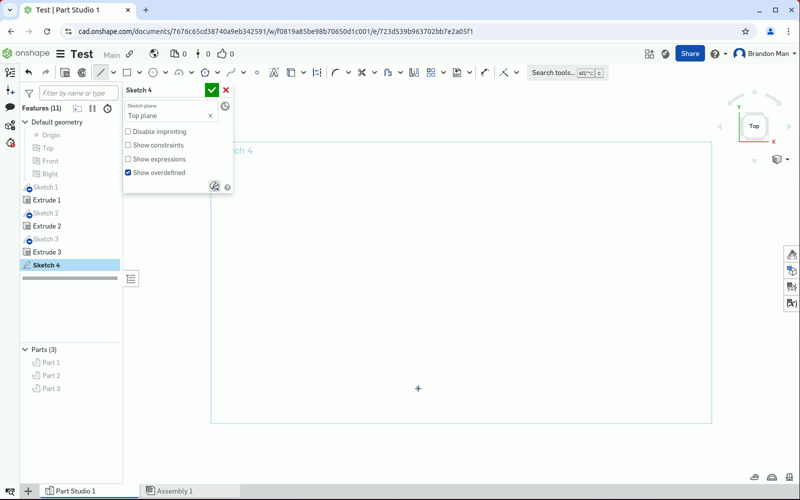
key_down(shift)
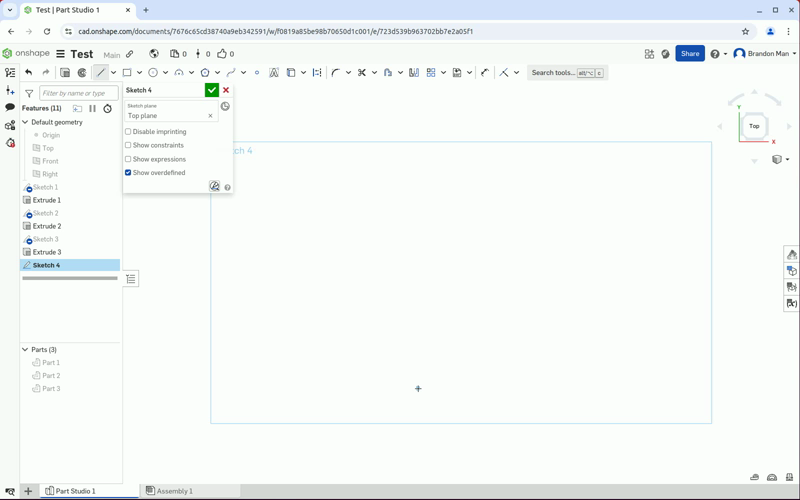
mouse_move(448, 388)
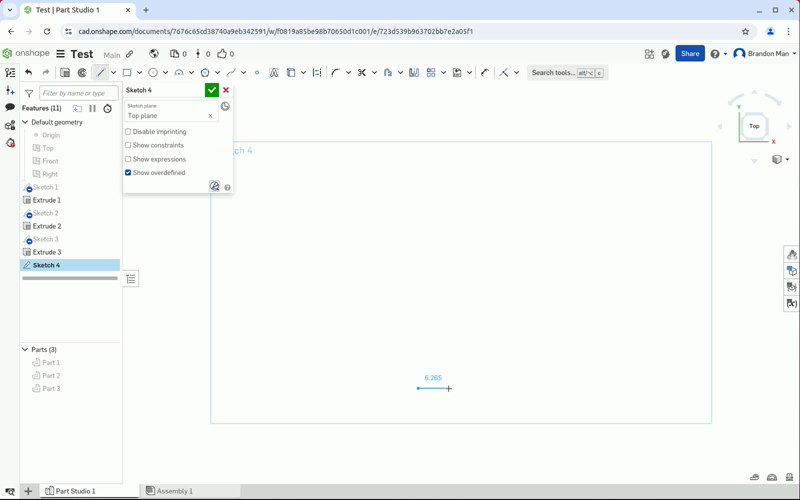
mouse_move(440, 388)
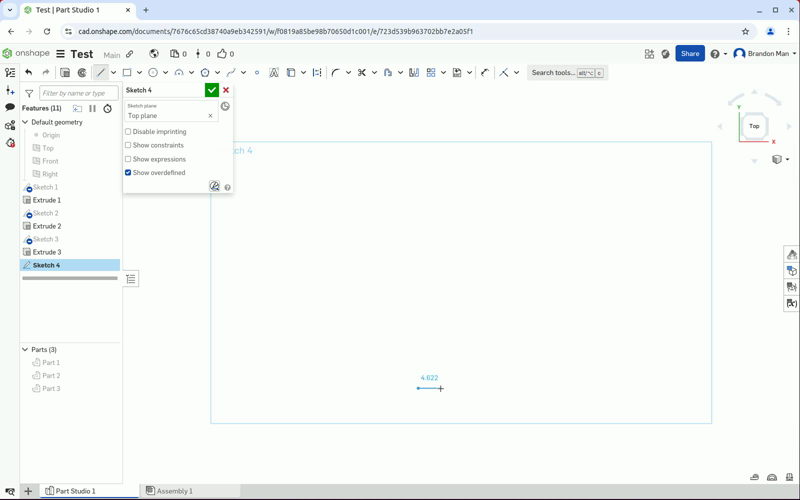
click(440, 388)
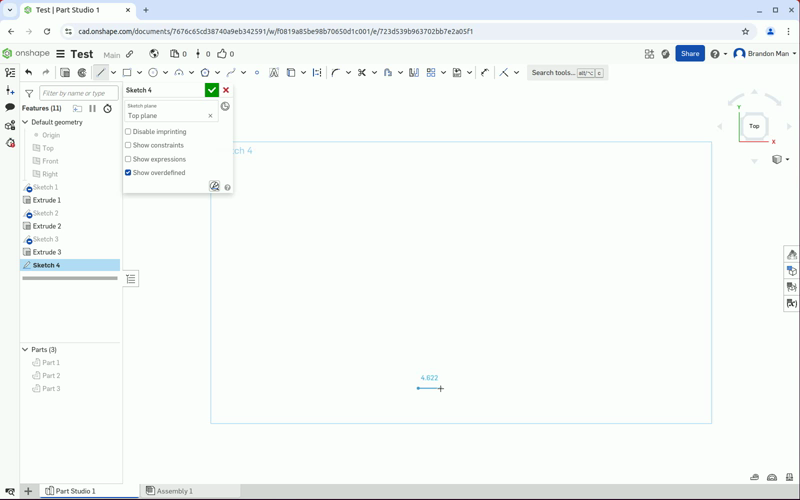
key_up(shift)
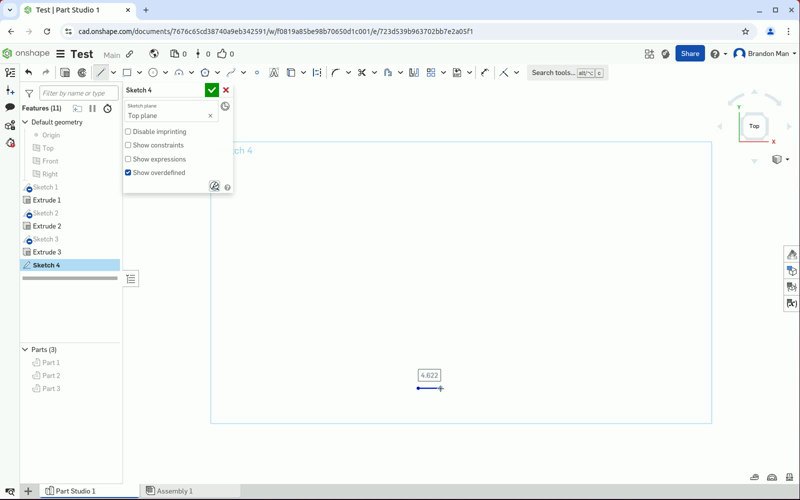
key_down(shift)
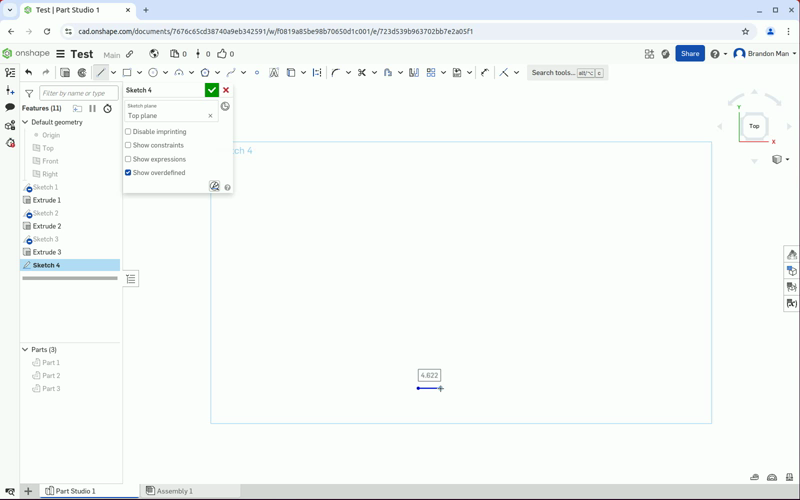
mouse_move(470, 388)
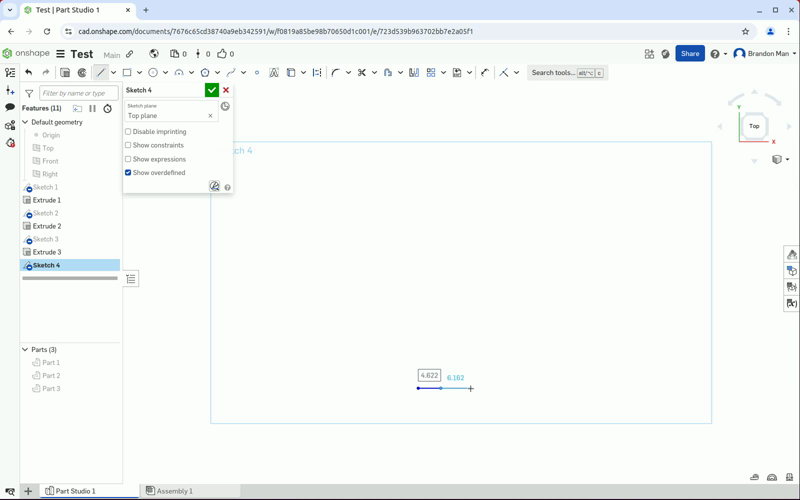
mouse_move(440, 381)
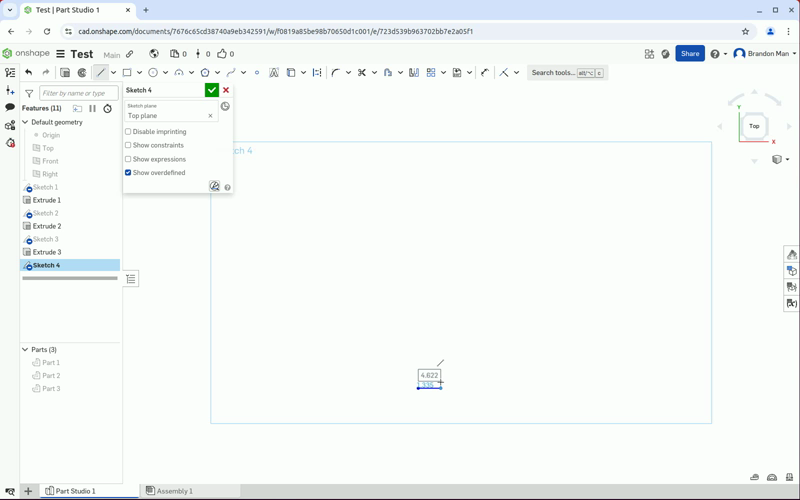
scroll(6)
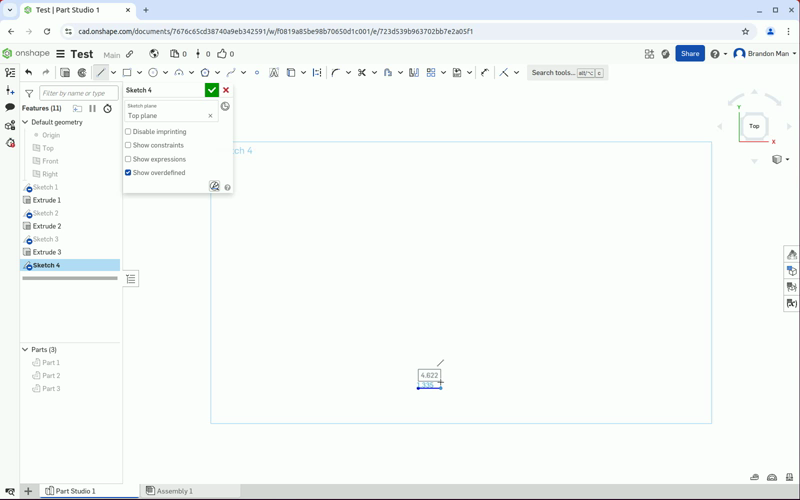
scroll(6)
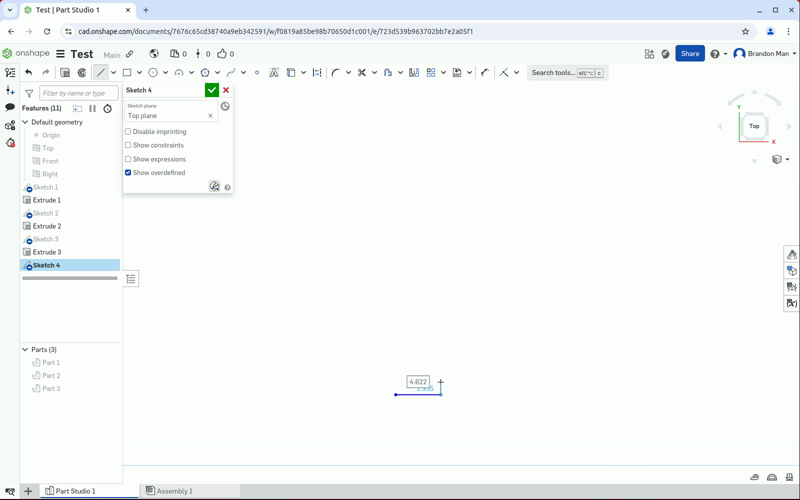
scroll(6)
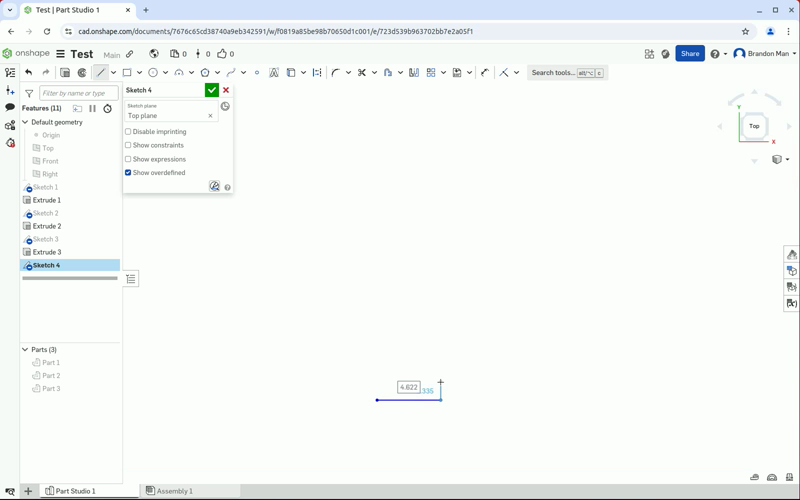
scroll(6)
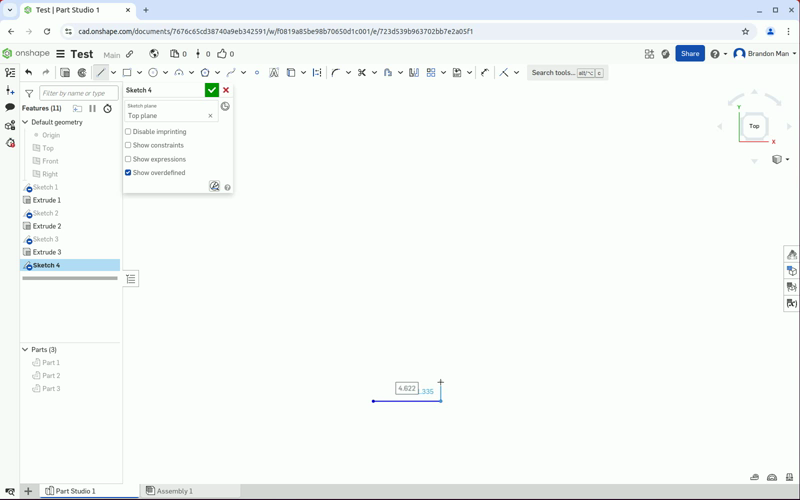
scroll(6)
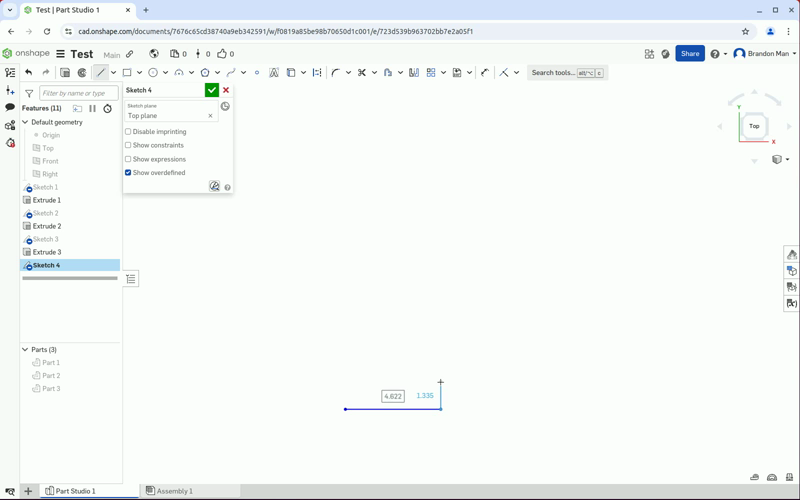
scroll(6)
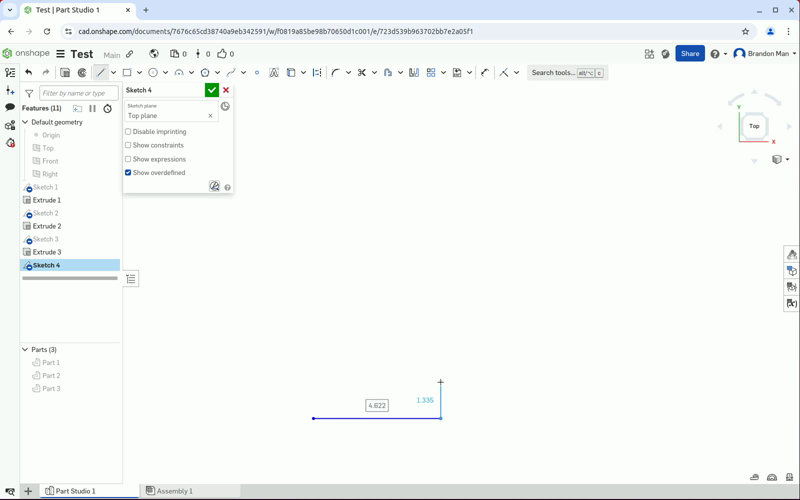
scroll(6)
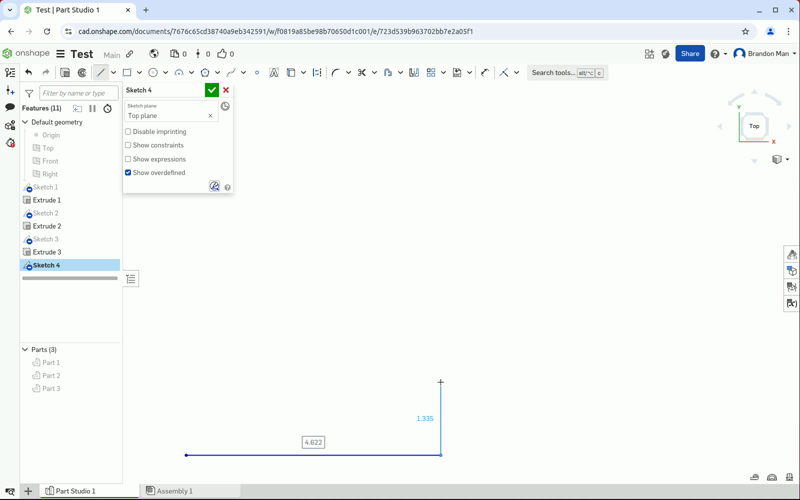
click(440, 381)
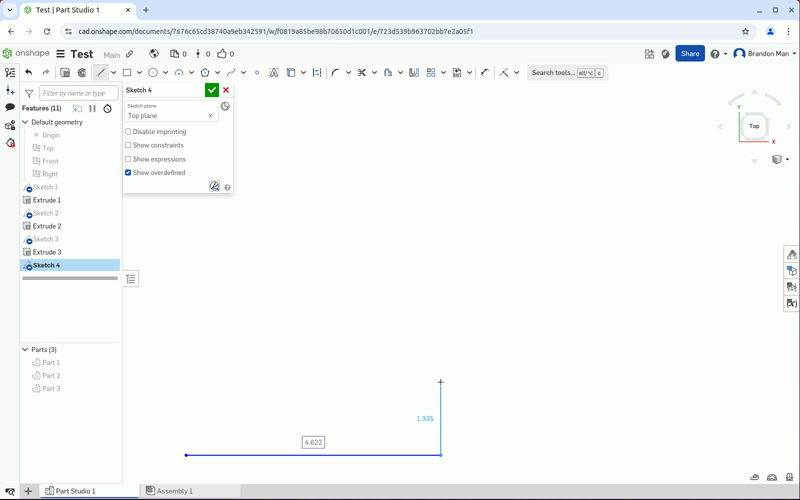
scroll(-6)
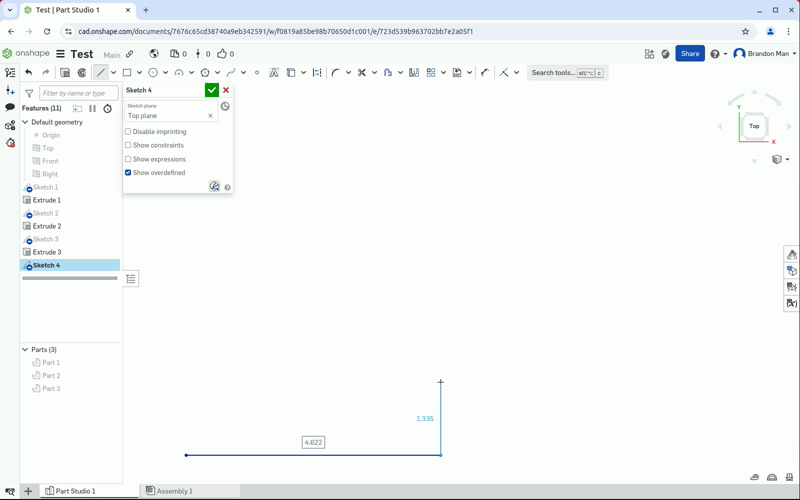
scroll(-6)
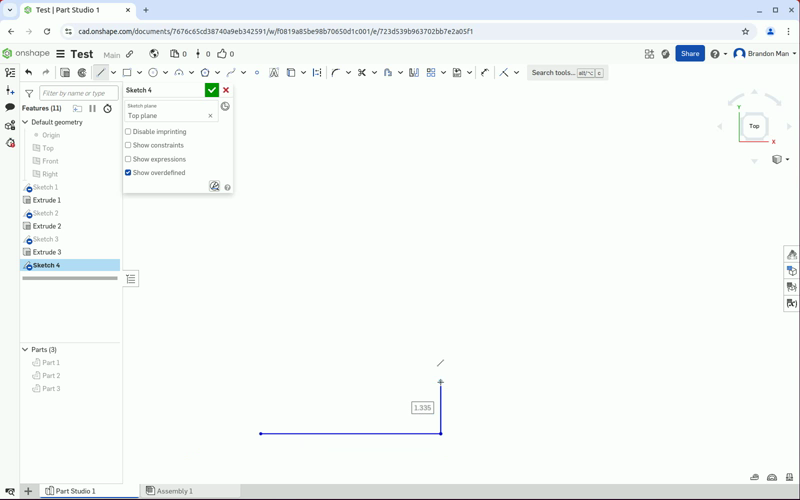
scroll(-6)
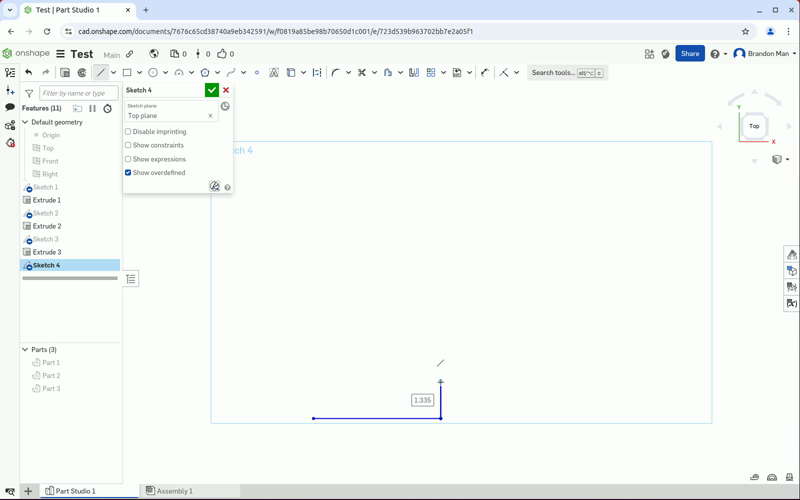
scroll(-6)
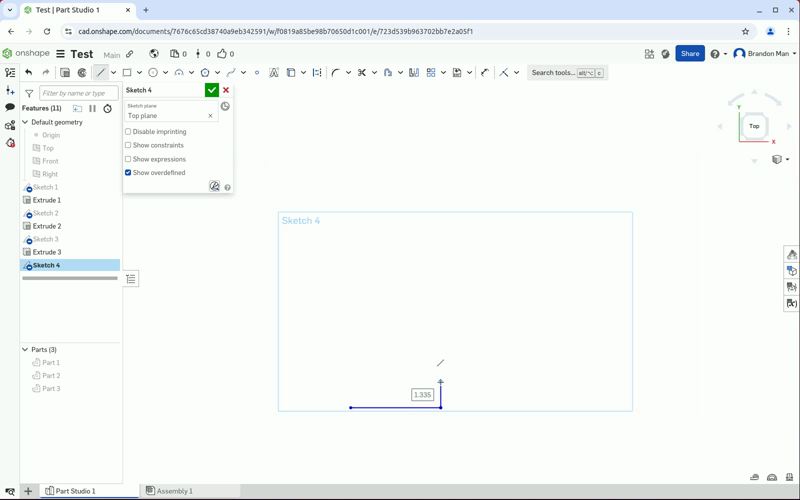
scroll(-6)
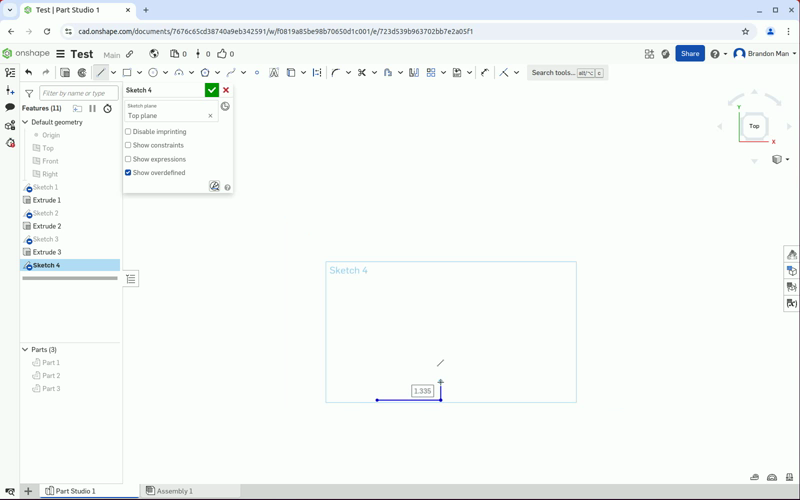
scroll(-6)
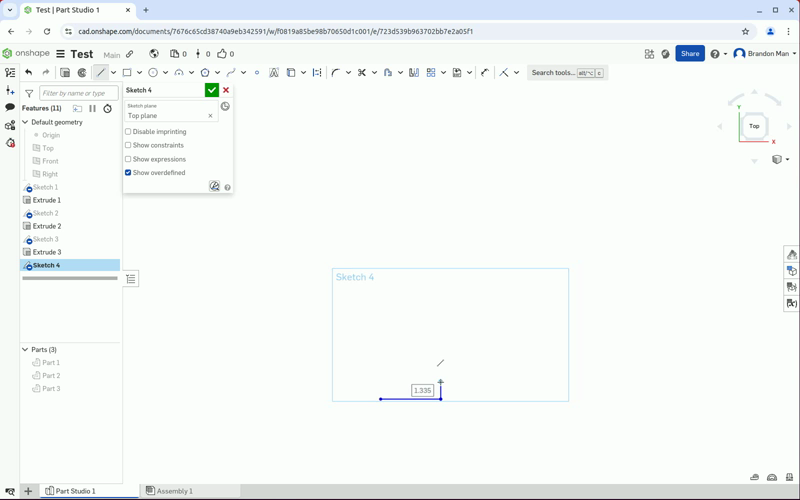
scroll(-6)
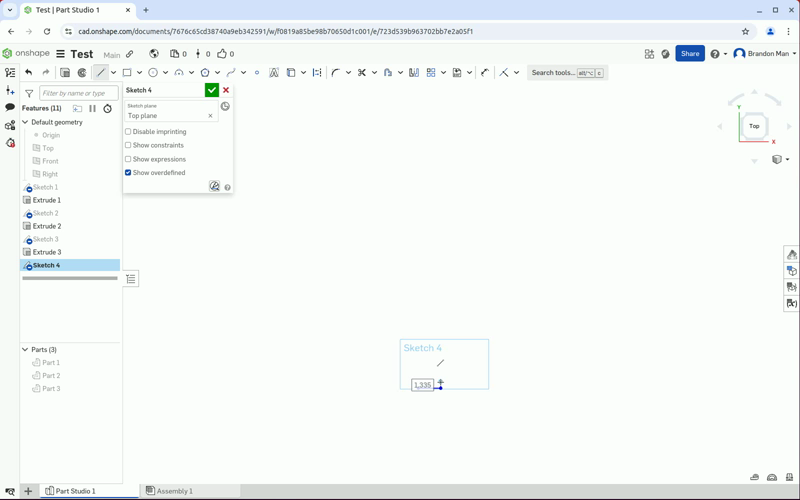
key_up(shift)
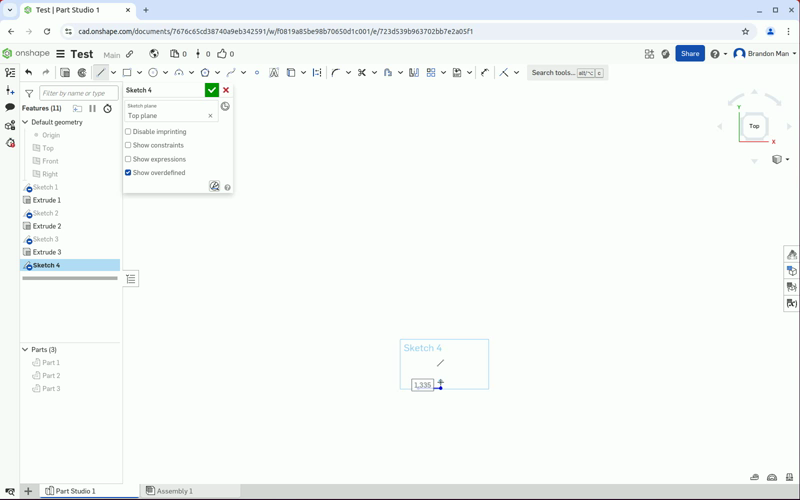
key_down(shift)
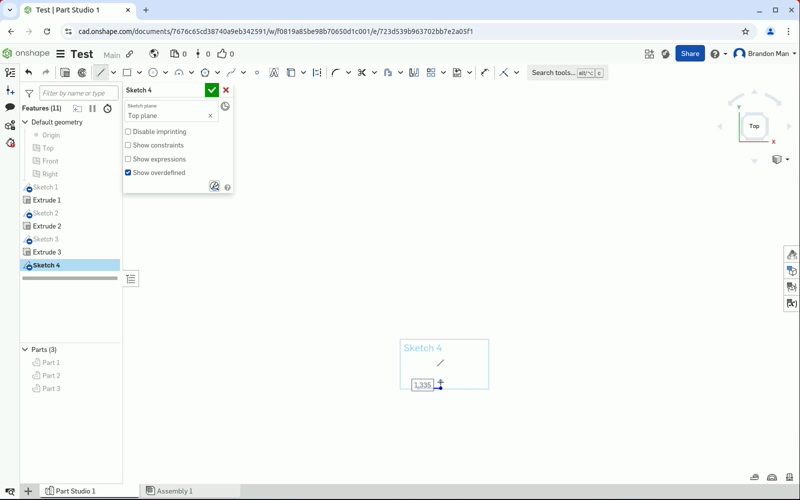
mouse_move(470, 381)
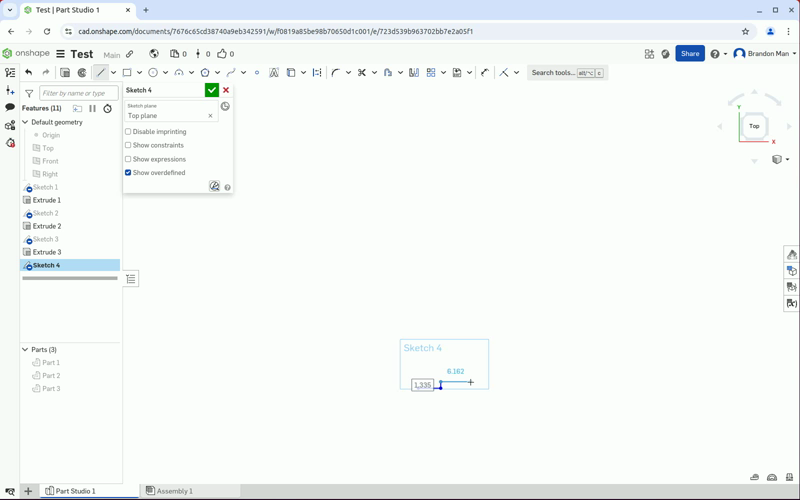
mouse_move(480, 381)
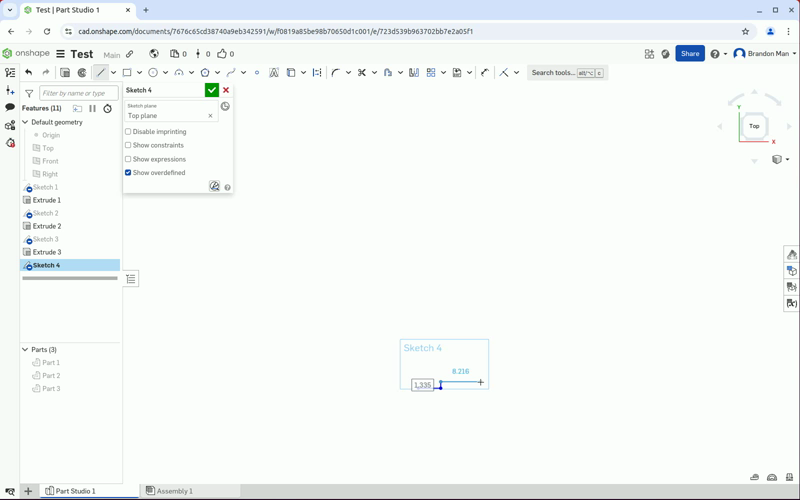
click(480, 381)
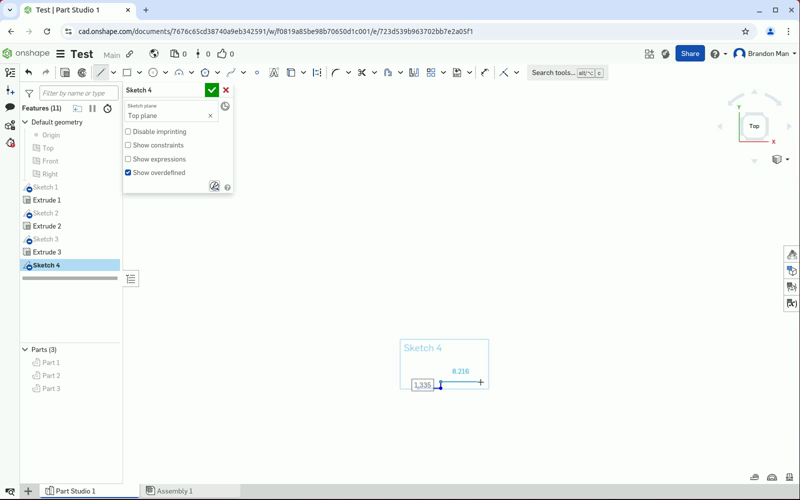
key_up(shift)
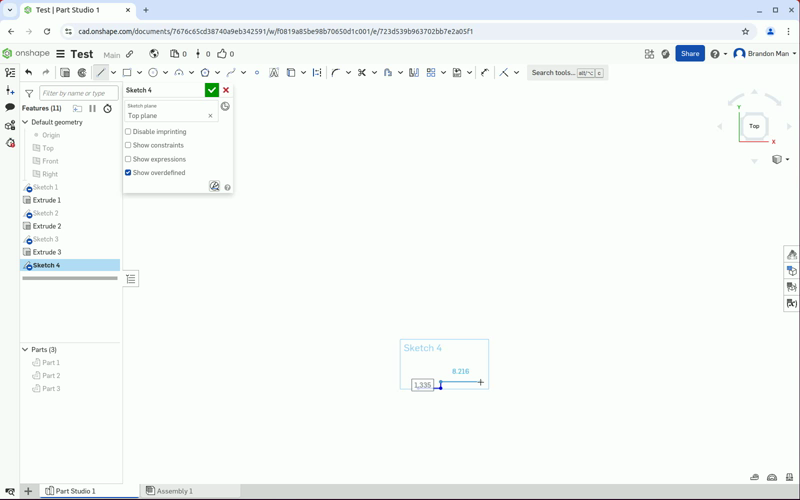
key_down(shift)
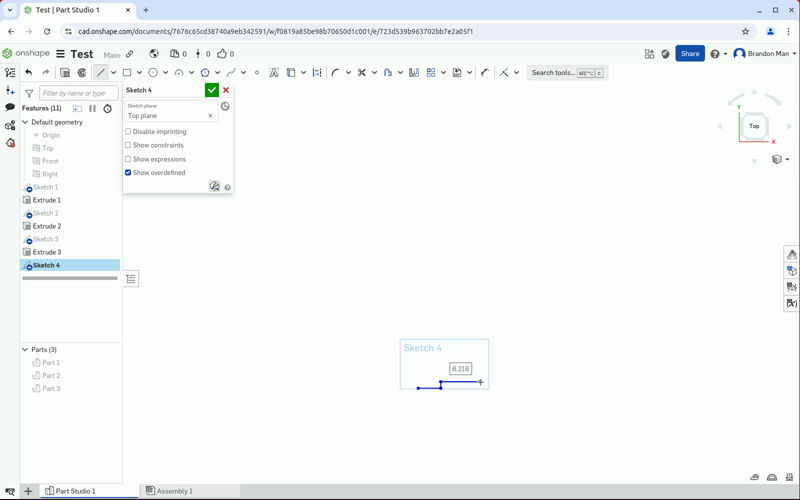
mouse_move(510, 381)
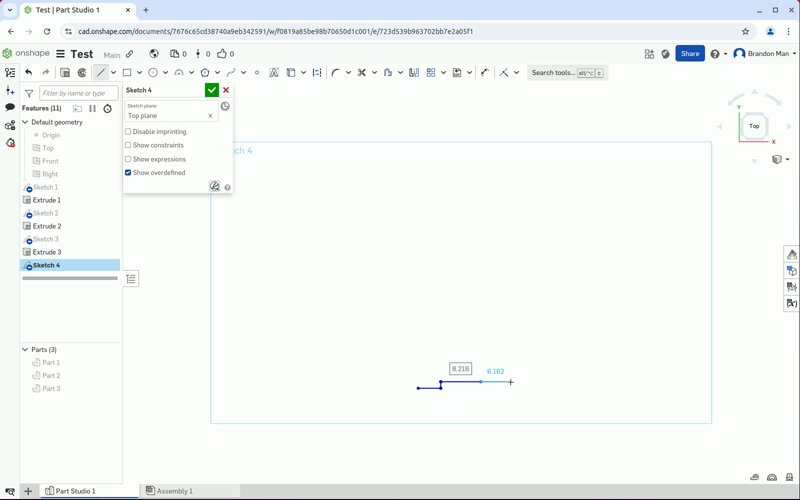
mouse_move(480, 388)
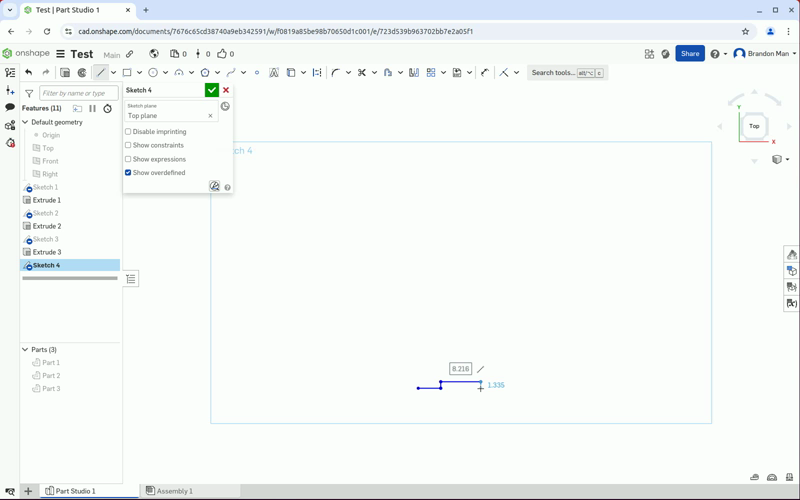
scroll(6)
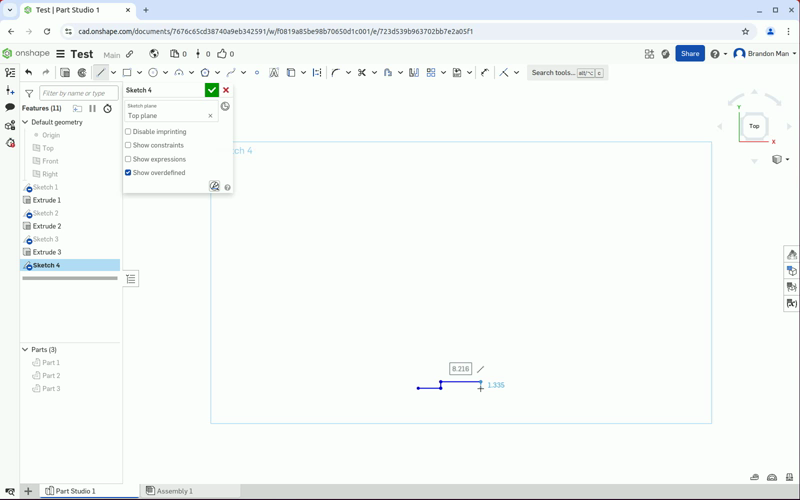
scroll(6)
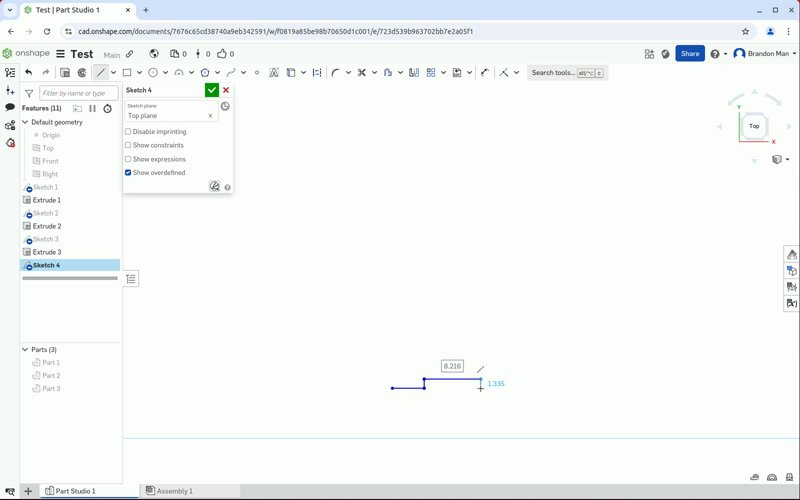
scroll(6)
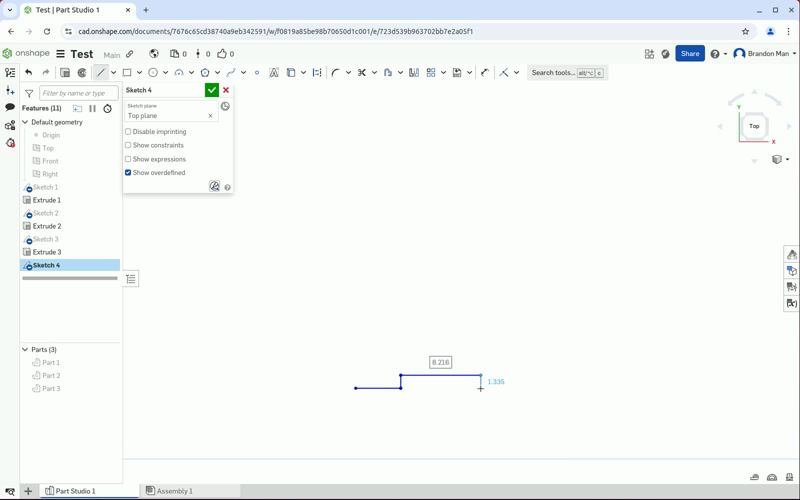
scroll(6)
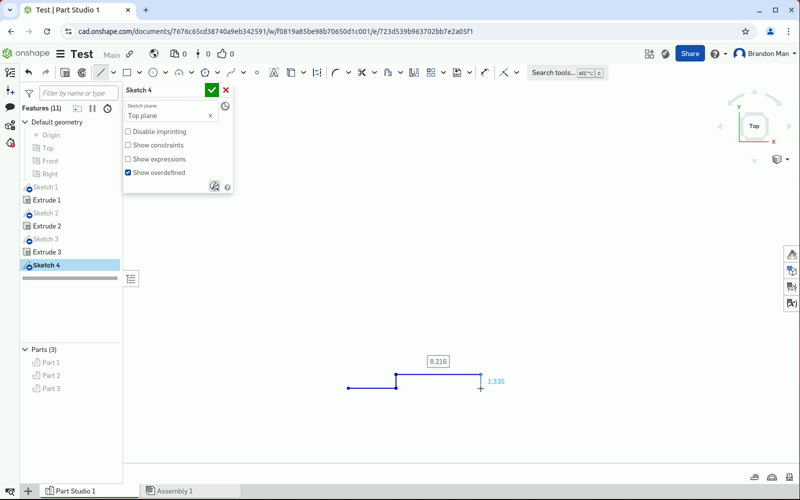
scroll(6)
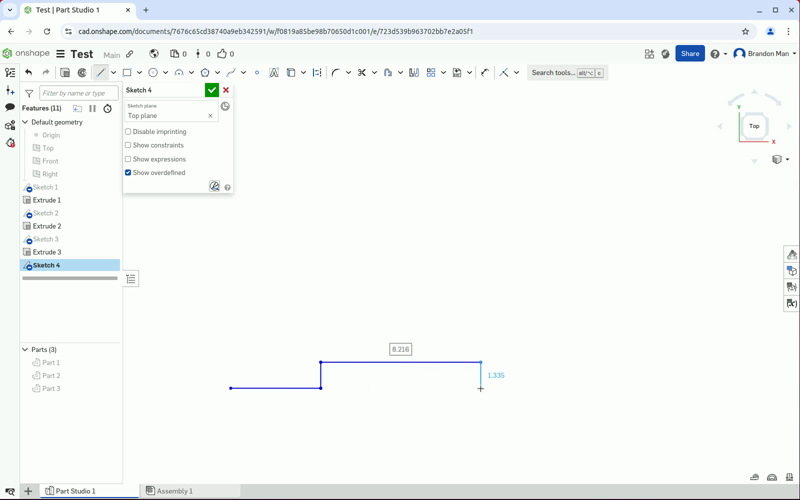
scroll(6)
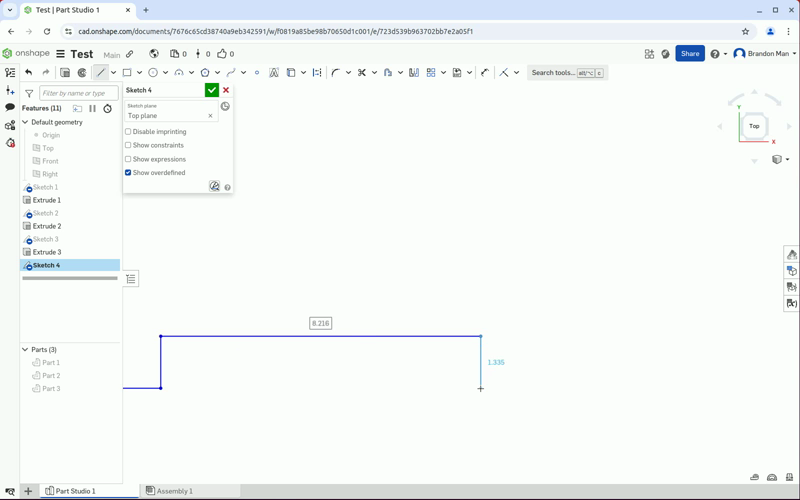
scroll(6)
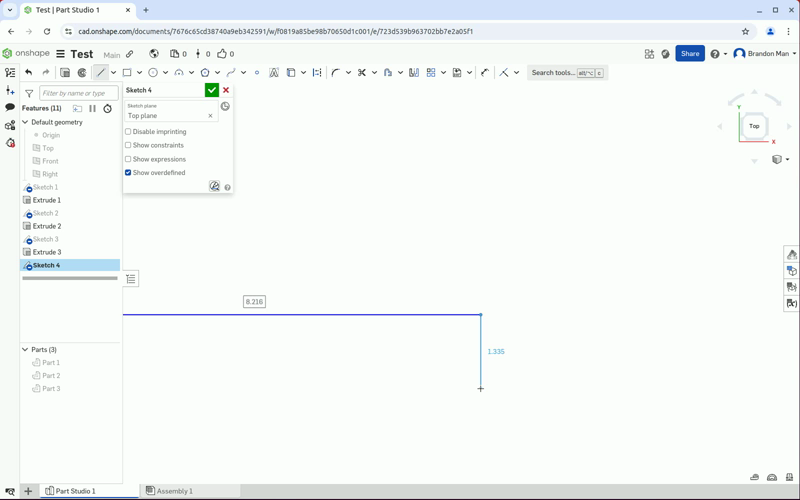
click(480, 388)
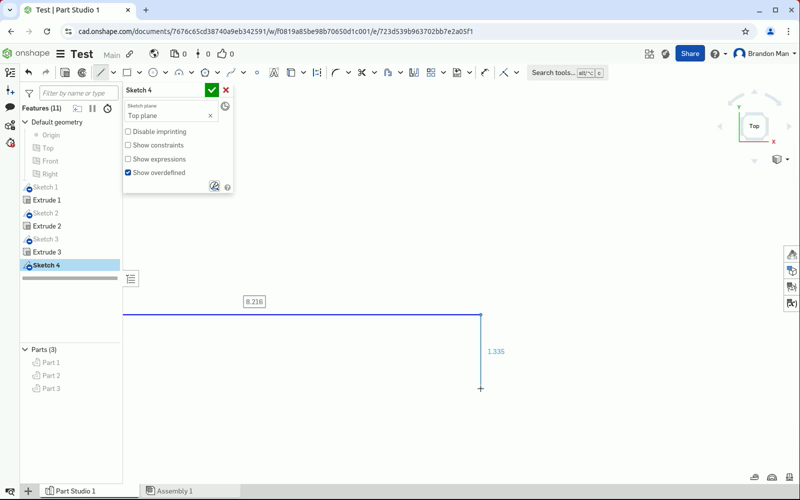
scroll(-6)
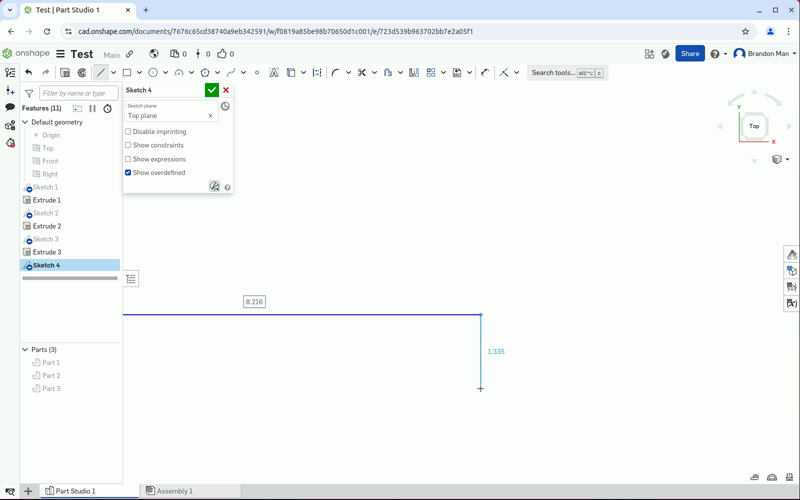
scroll(-6)
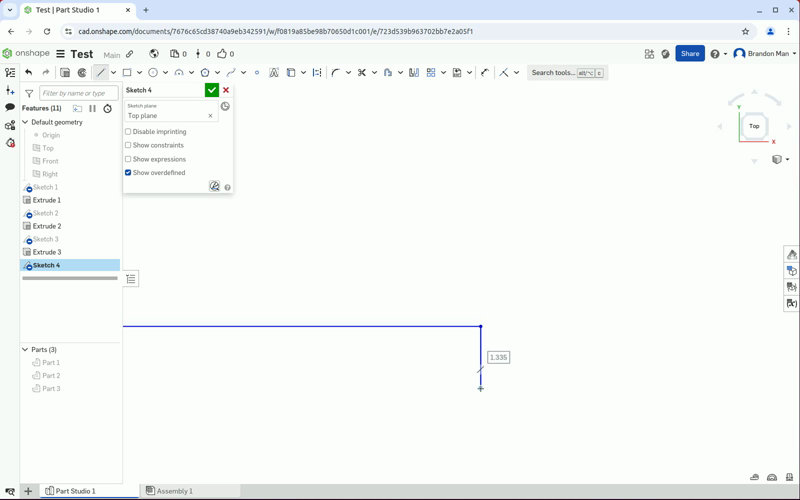
scroll(-6)
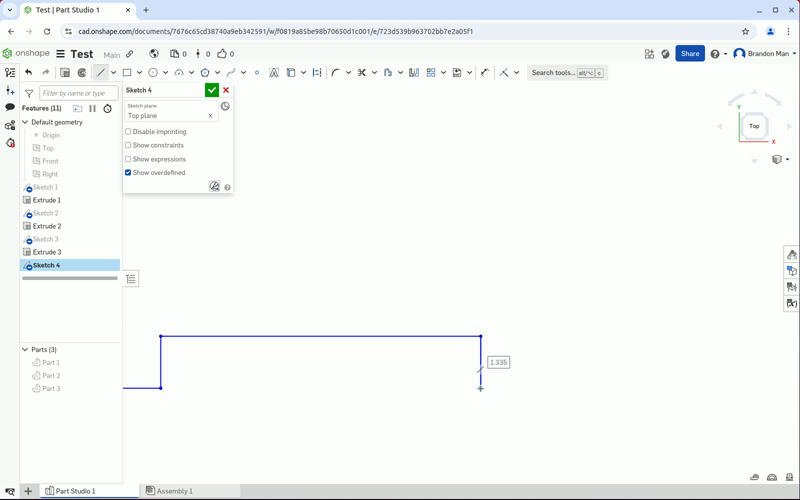
scroll(-6)
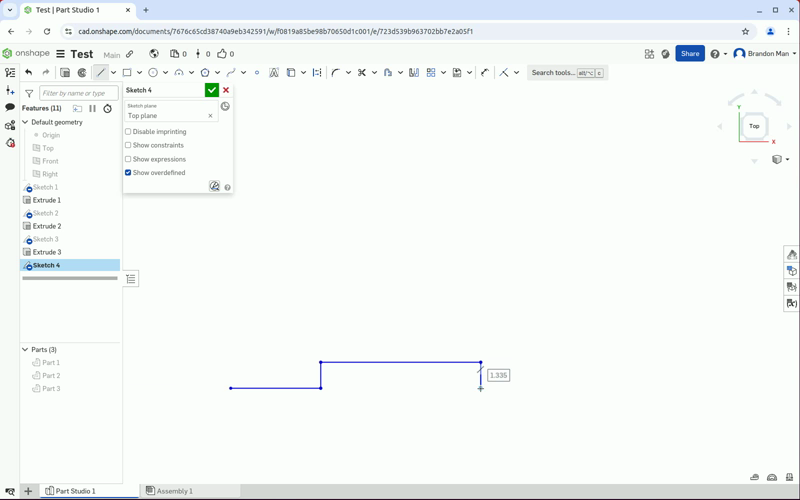
scroll(-6)
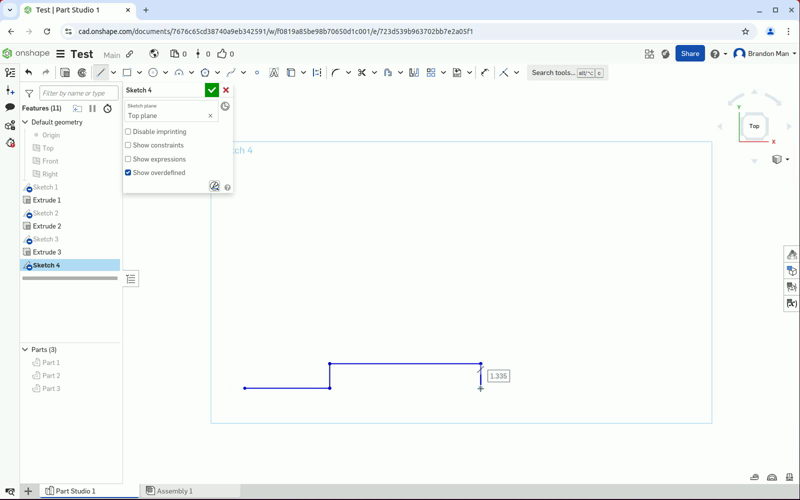
scroll(-6)
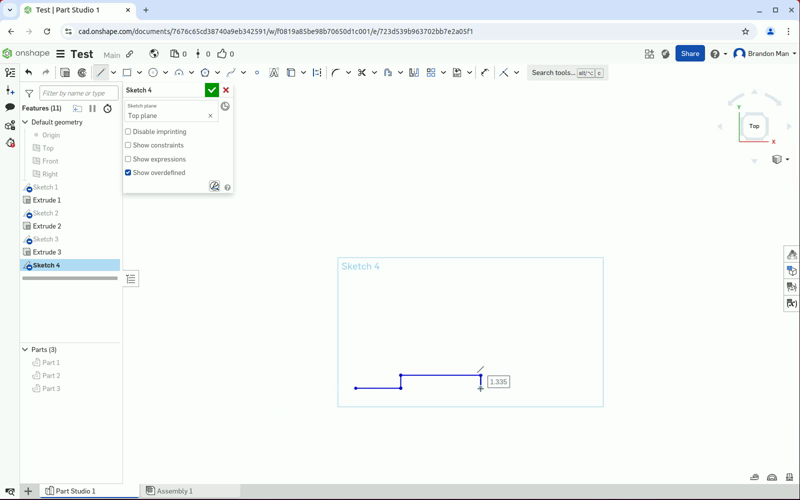
scroll(-6)
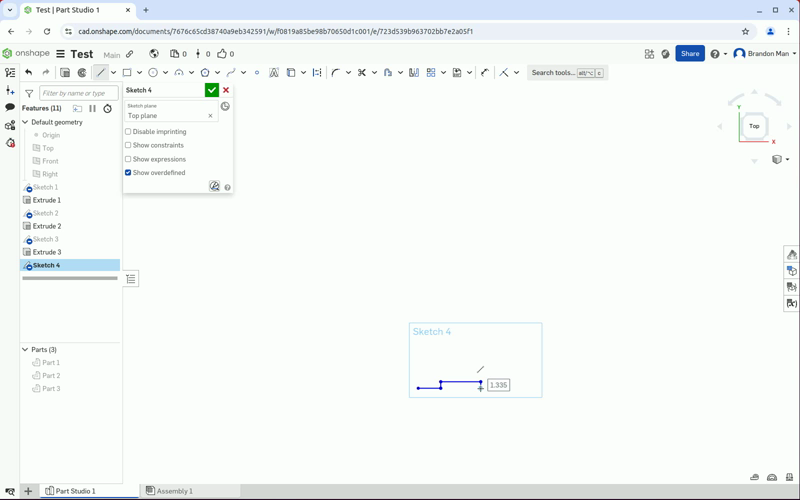
key_up(shift)
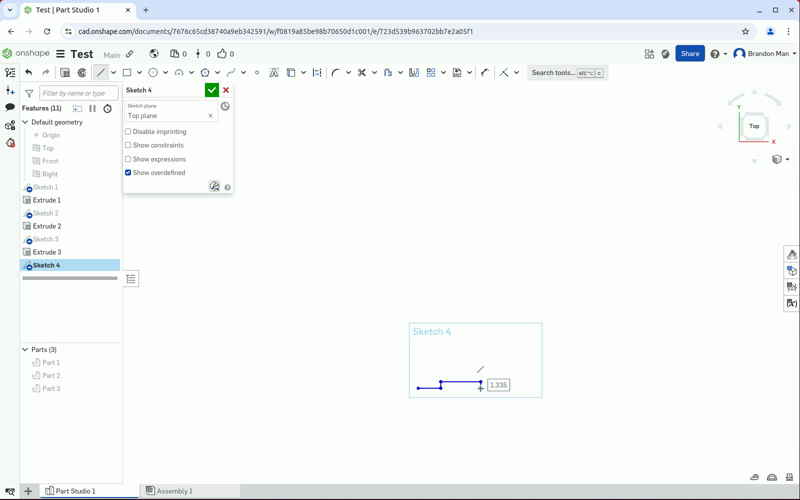
key_down(shift)
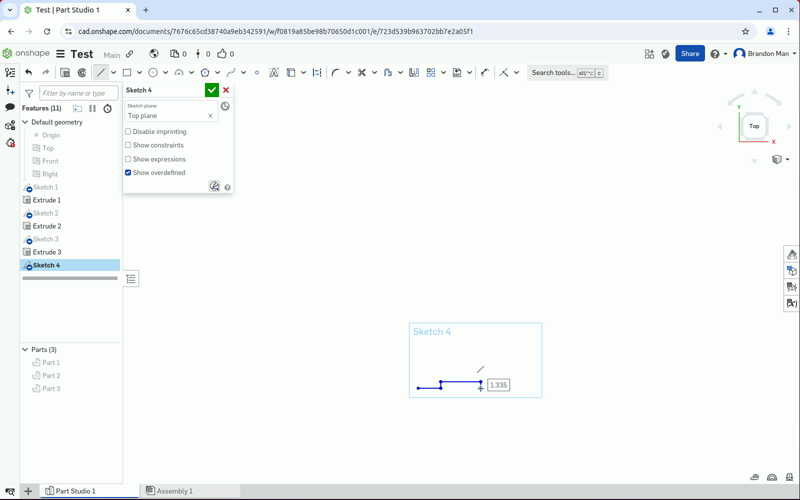
mouse_move(510, 388)
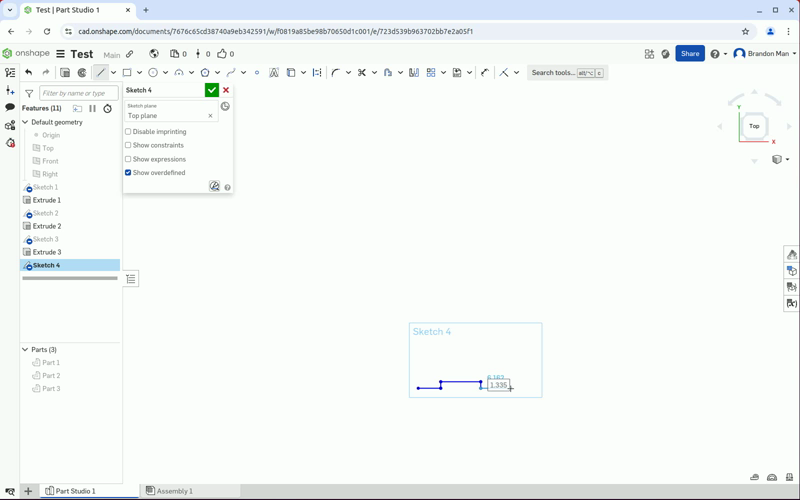
mouse_move(502, 388)
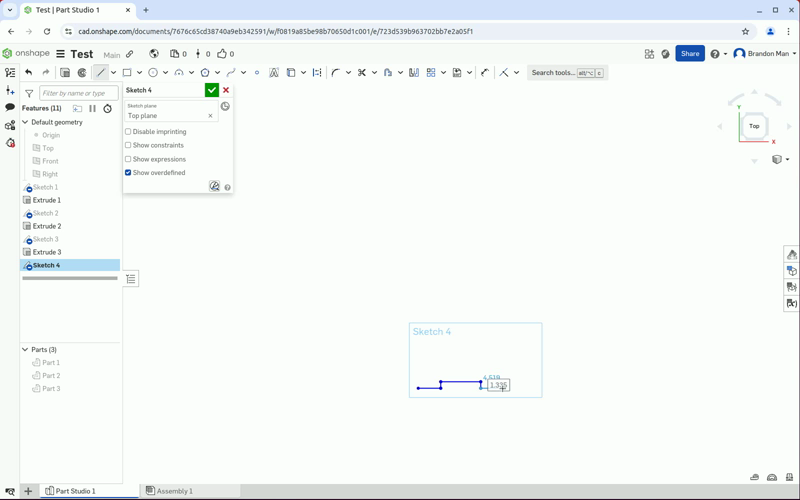
click(502, 388)
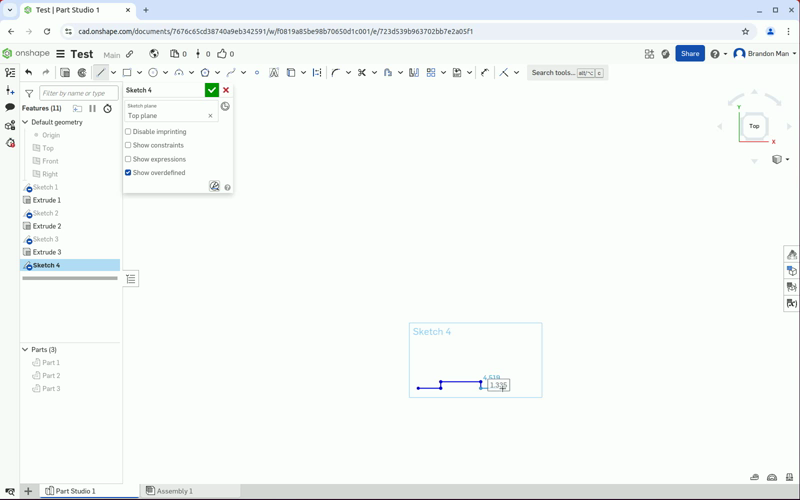
key_up(shift)
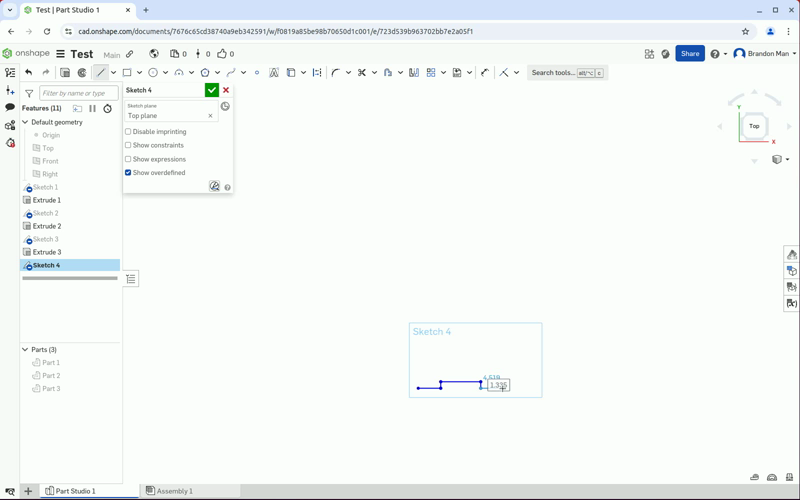
key_down(shift)
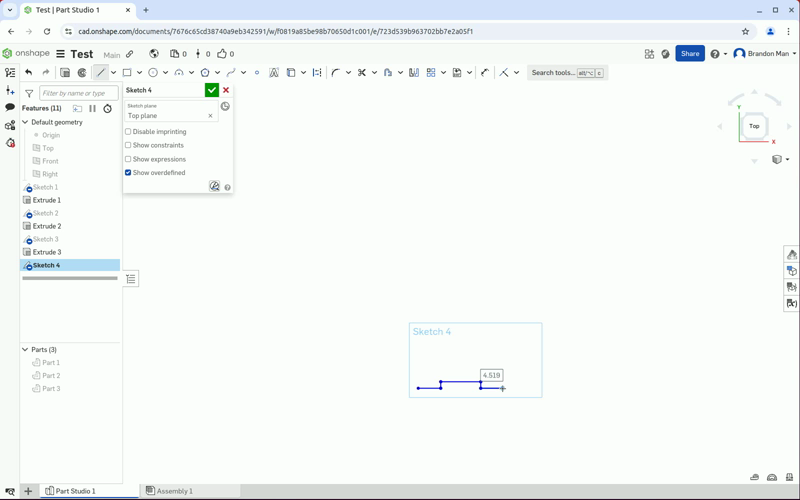
mouse_move(502, 178)
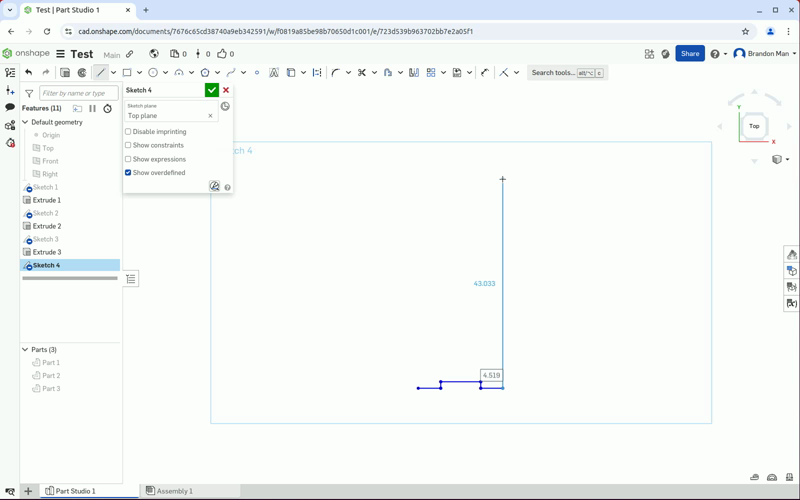
click(502, 178)
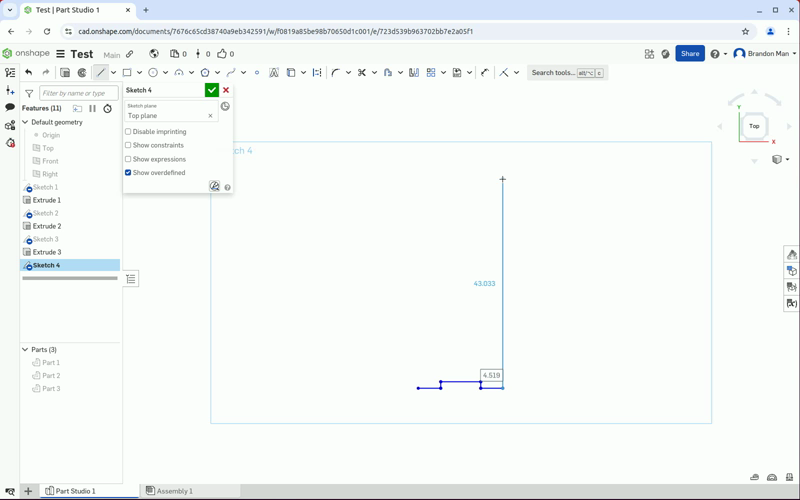
key_up(shift)
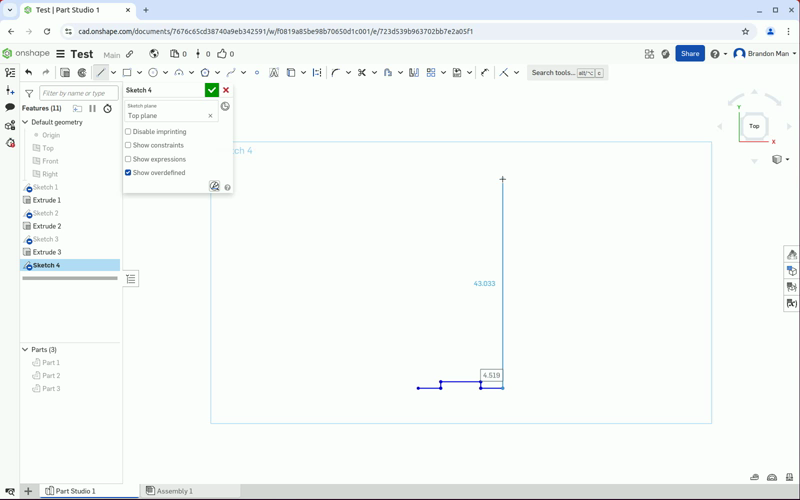
key_down(shift)
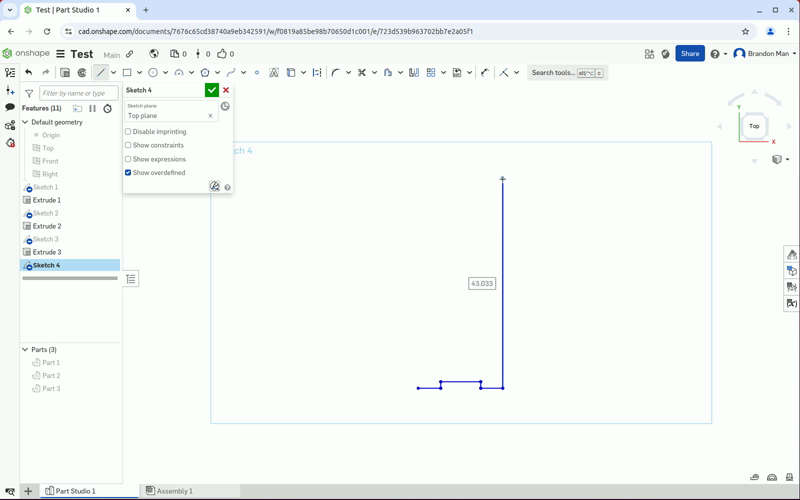
mouse_move(532, 178)
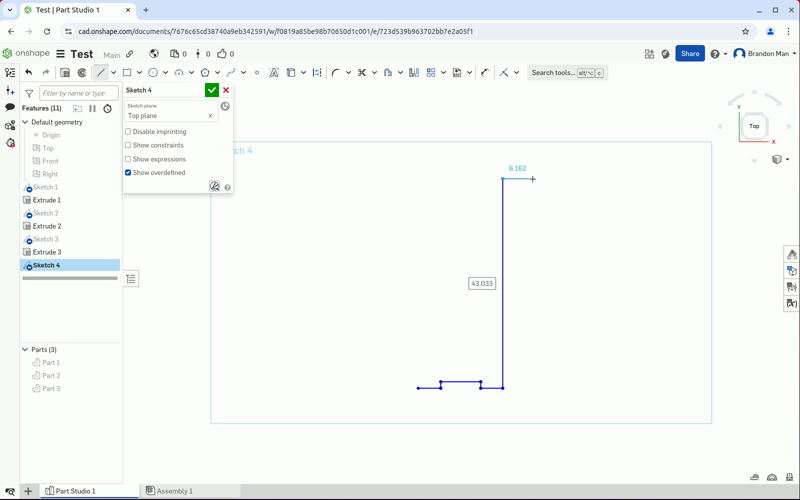
mouse_move(480, 178)
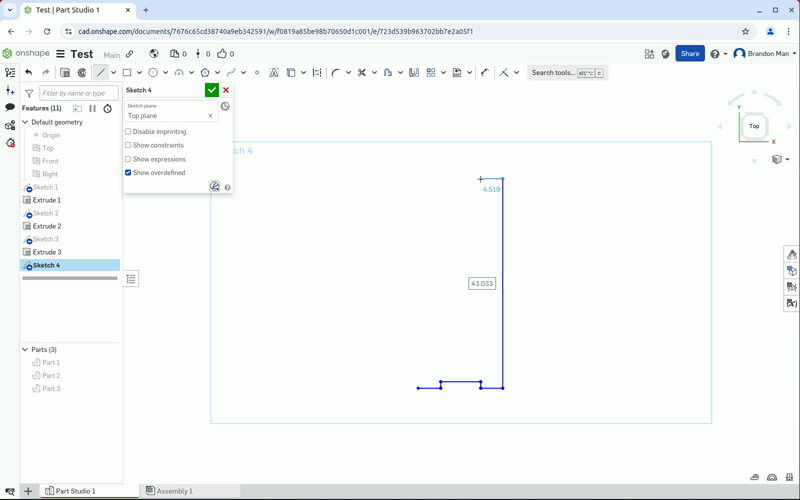
click(480, 178)
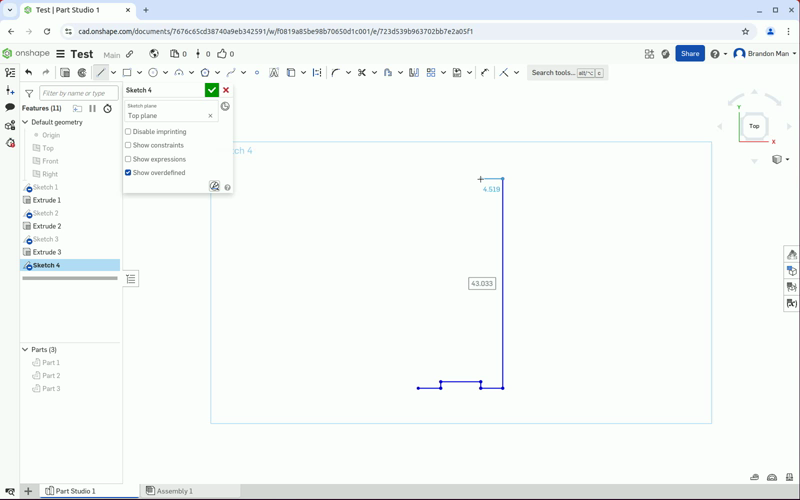
key_up(shift)
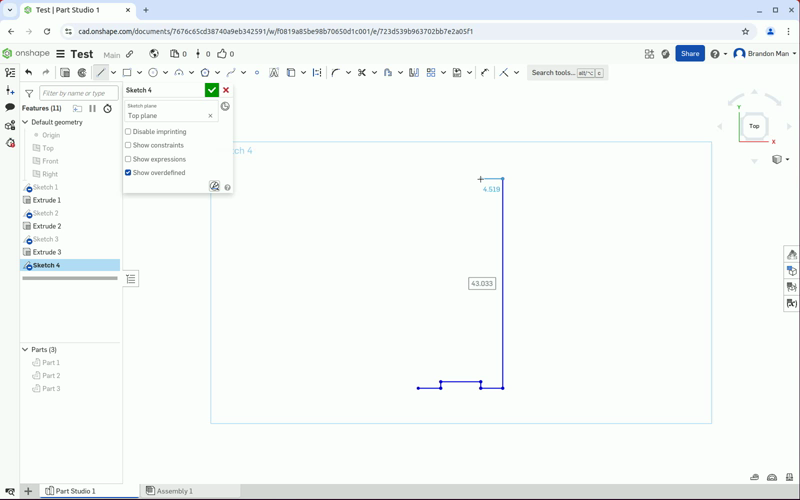
key_down(shift)
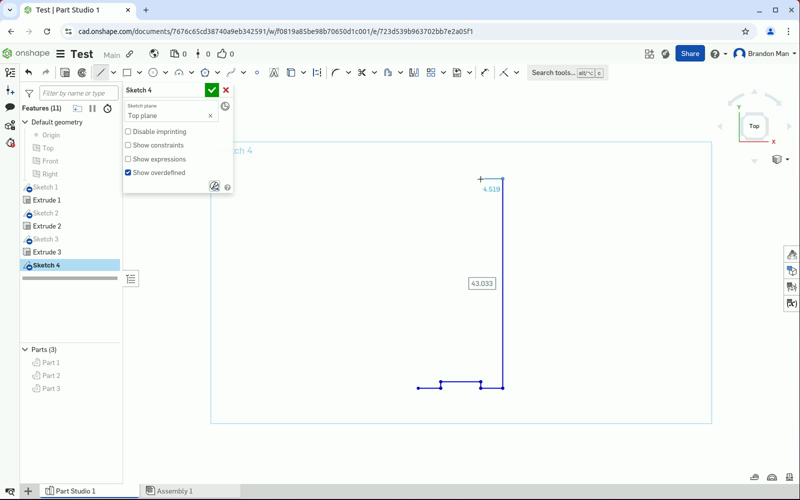
mouse_move(510, 178)
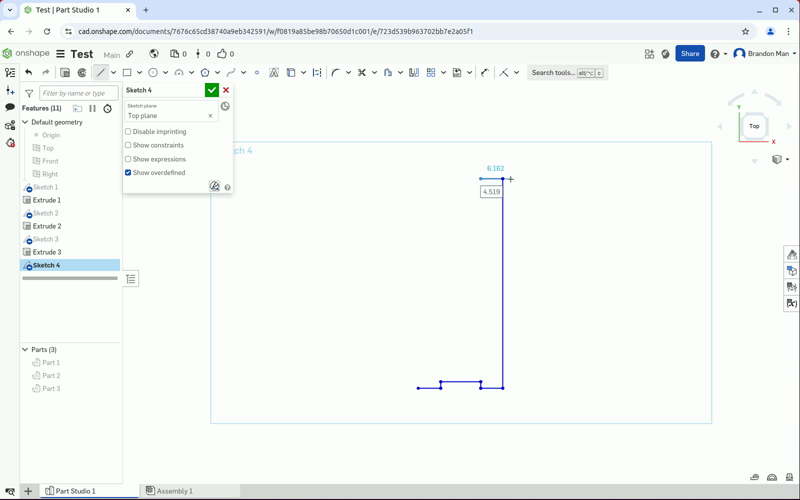
mouse_move(480, 185)
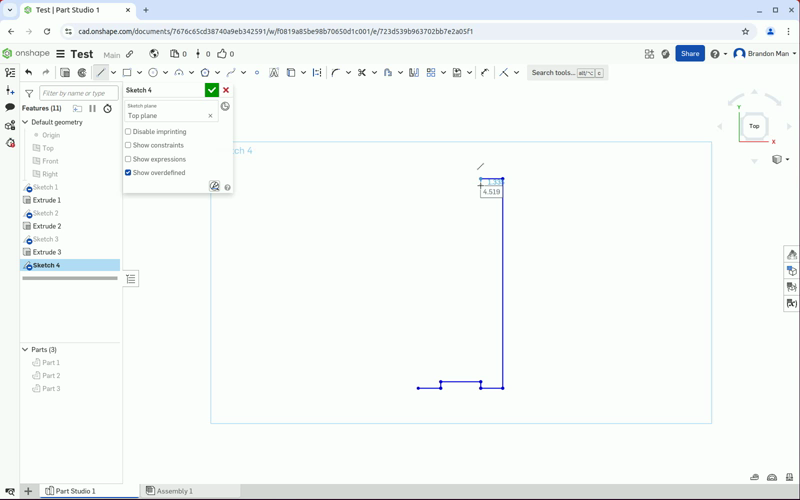
scroll(6)
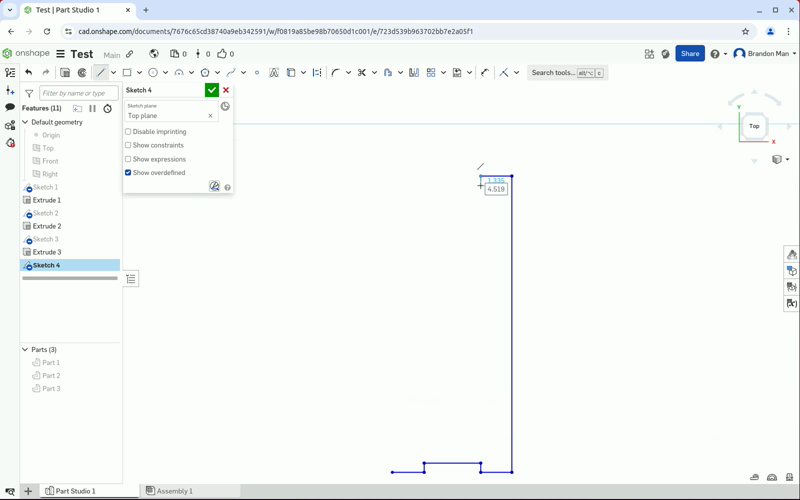
scroll(6)
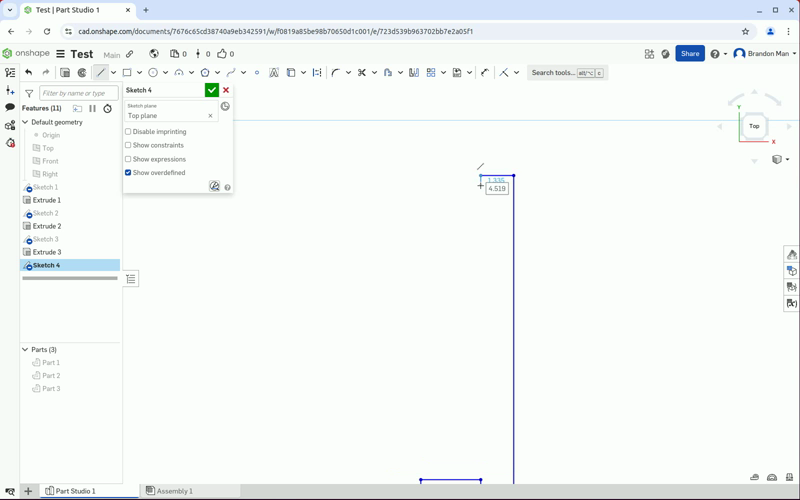
scroll(6)
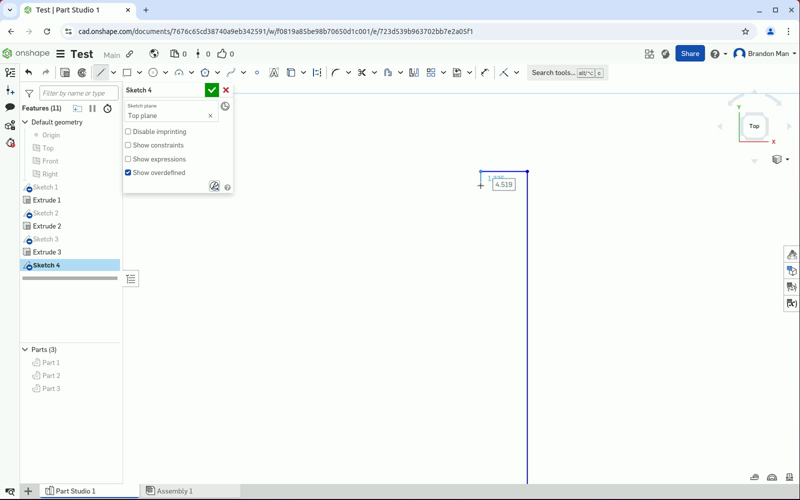
scroll(6)
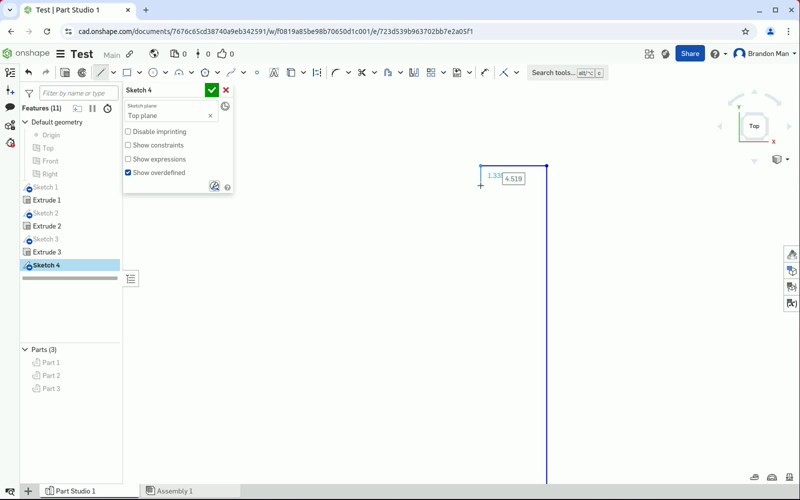
scroll(6)
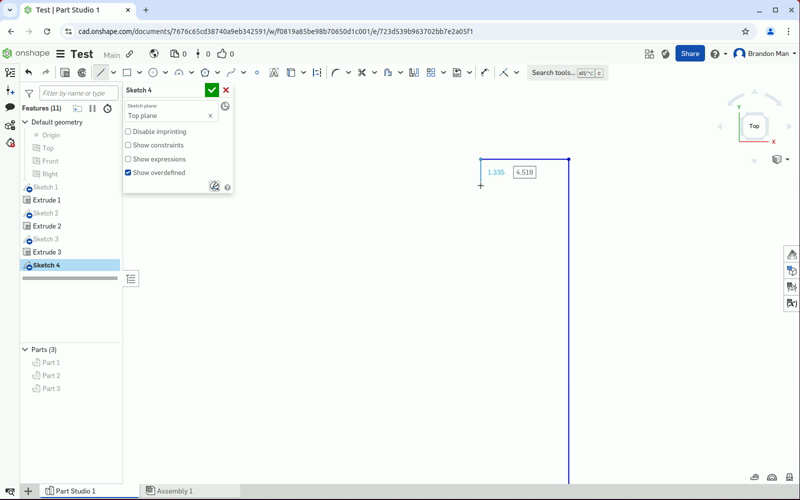
scroll(6)
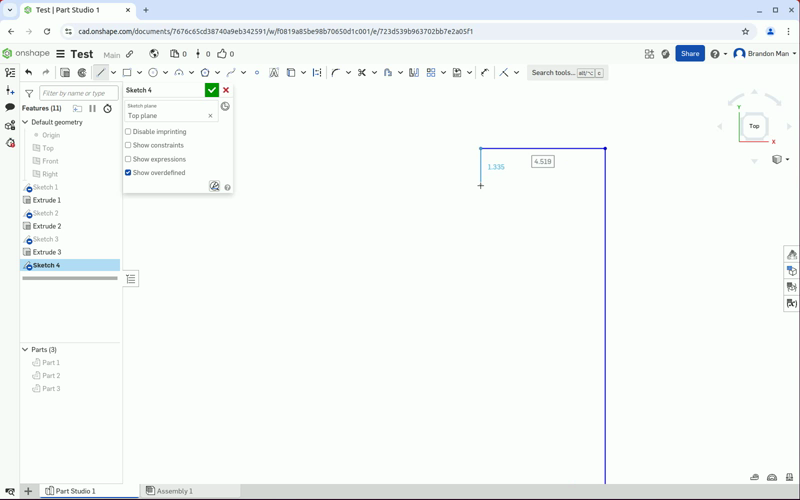
scroll(6)
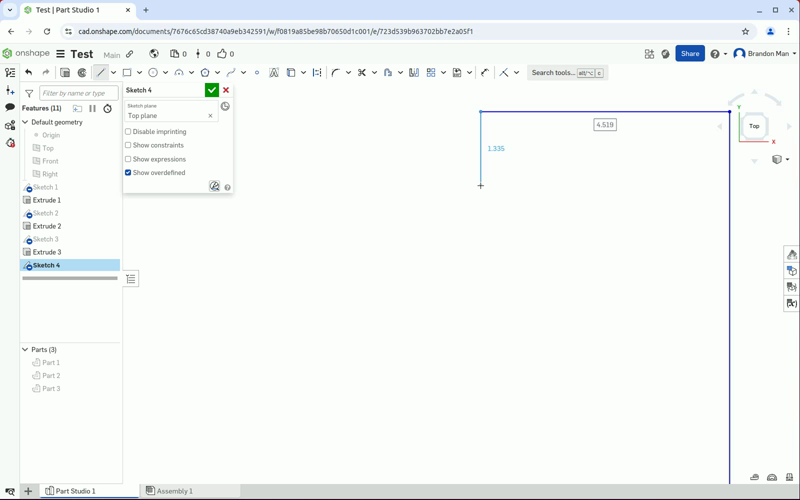
click(480, 185)
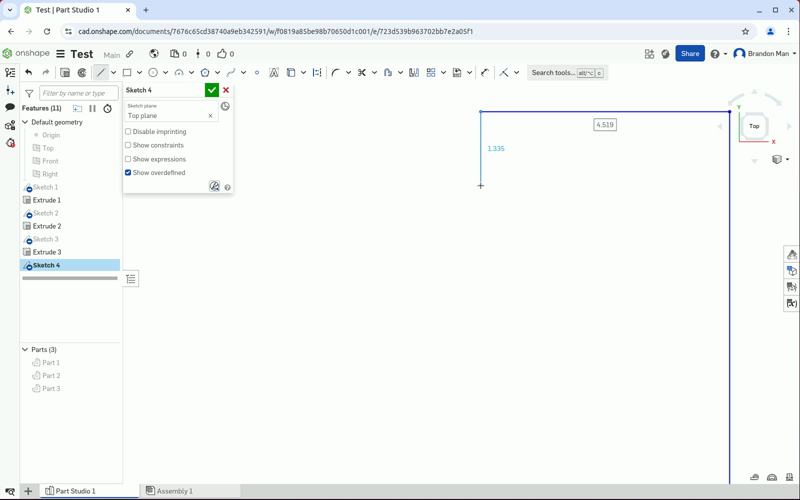
scroll(-6)
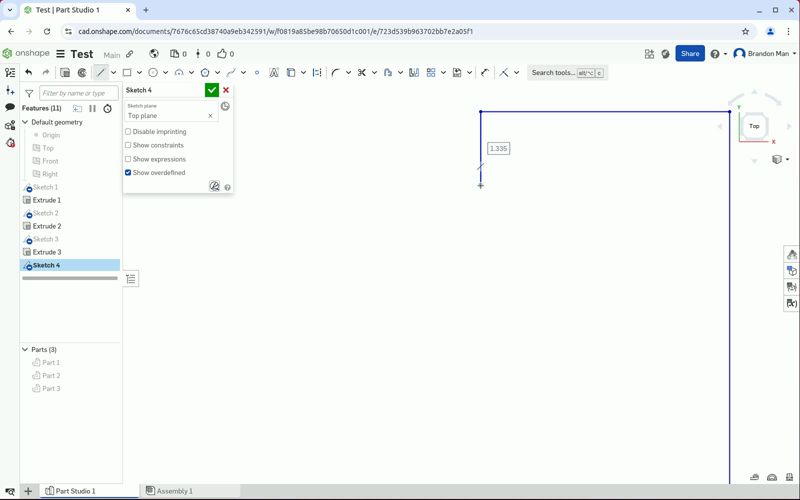
scroll(-6)
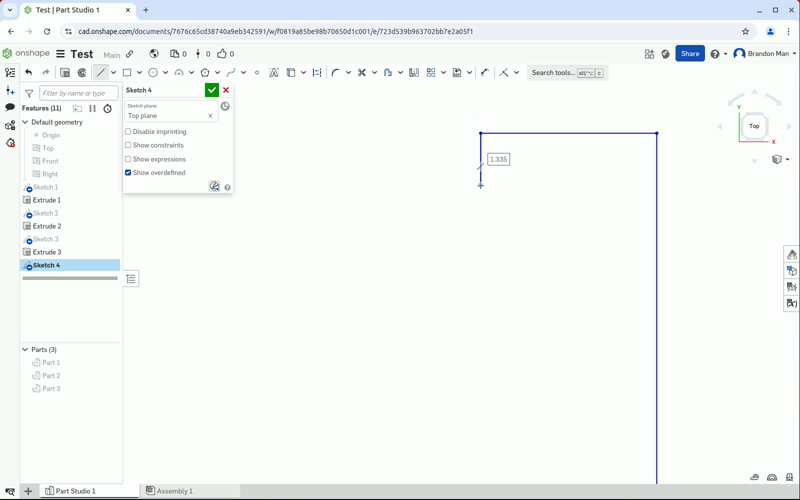
scroll(-6)
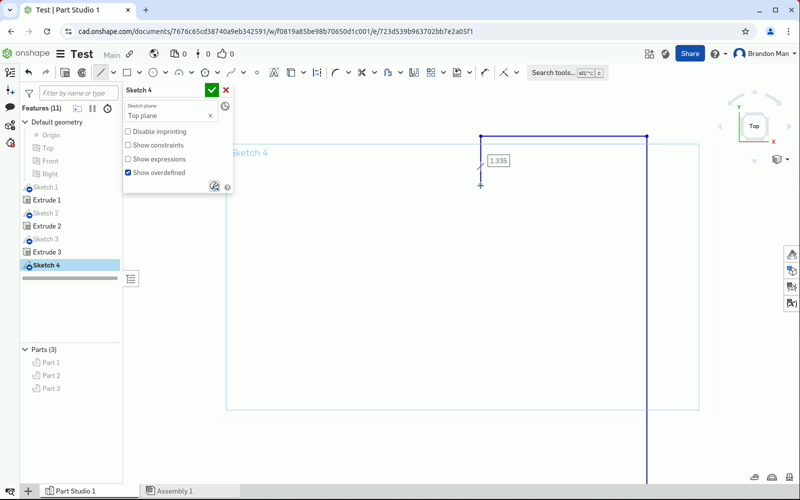
scroll(-6)
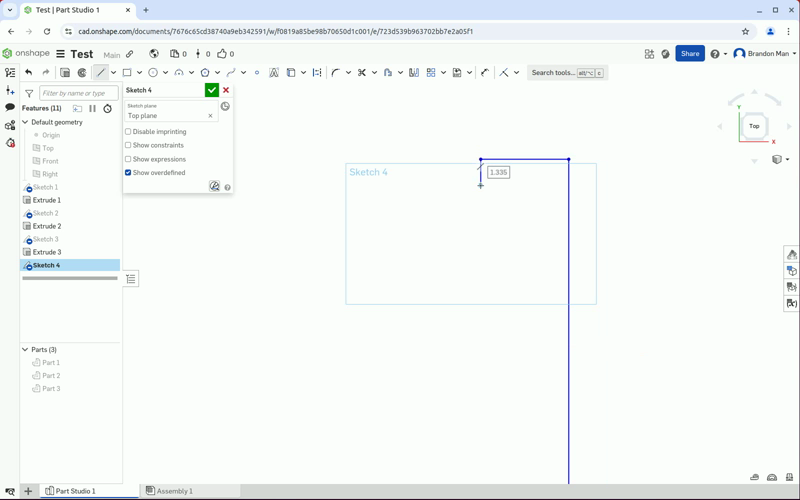
scroll(-6)
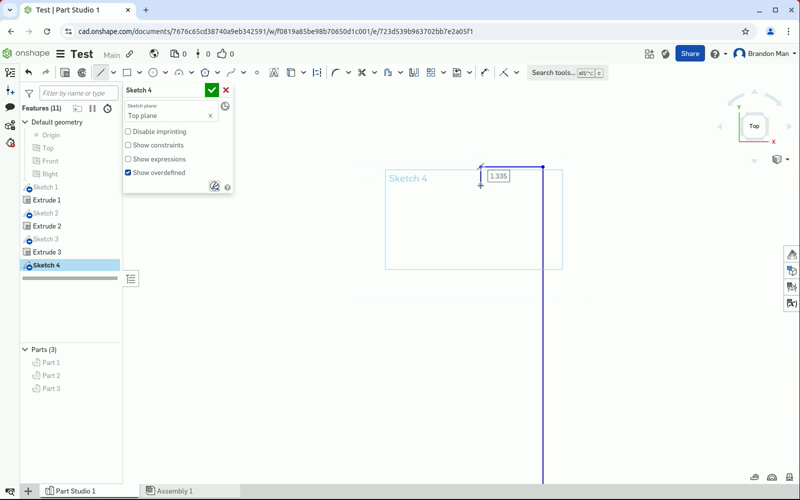
scroll(-6)
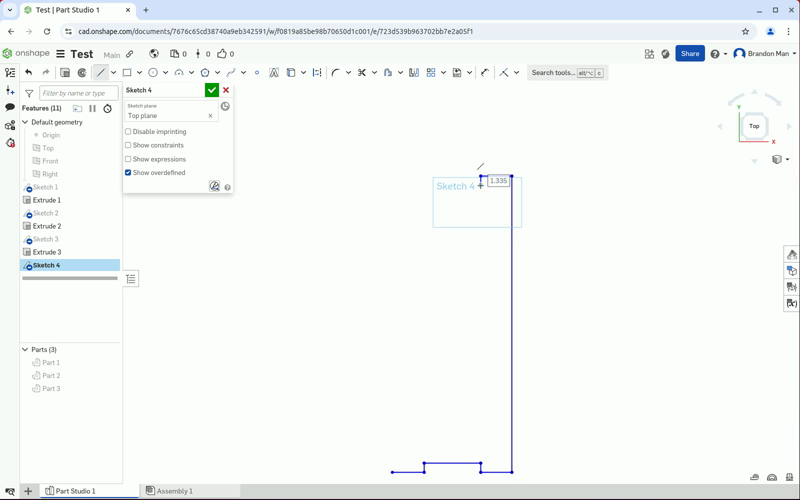
scroll(-6)
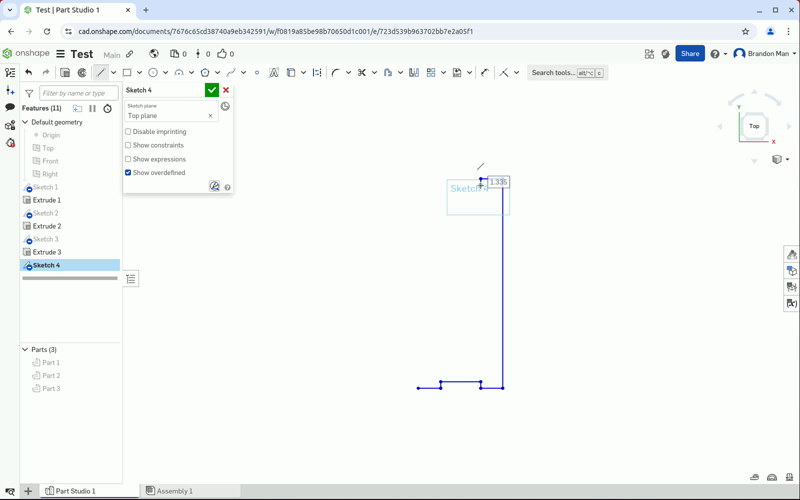
key_up(shift)
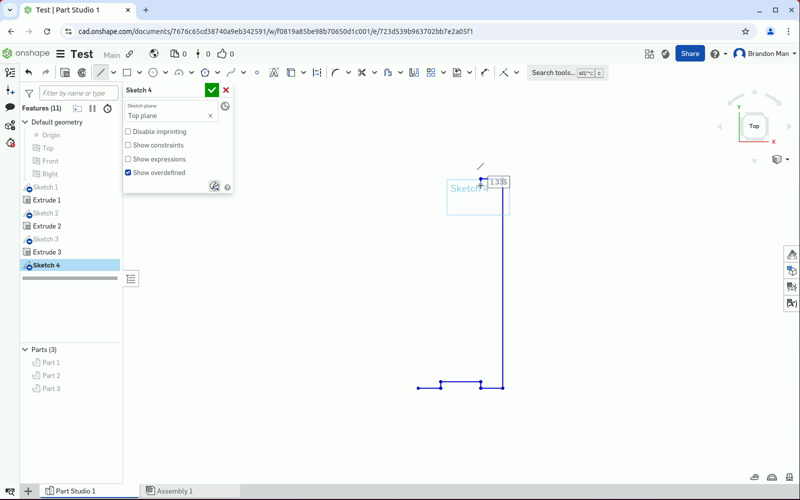
key_down(shift)
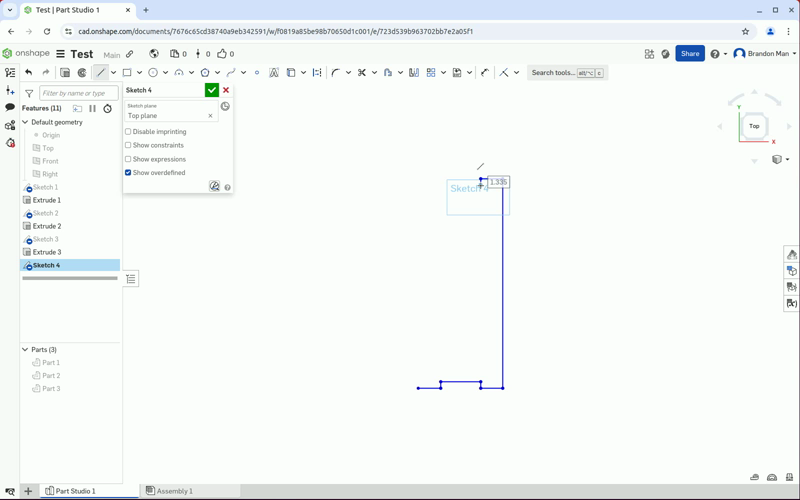
mouse_move(510, 185)
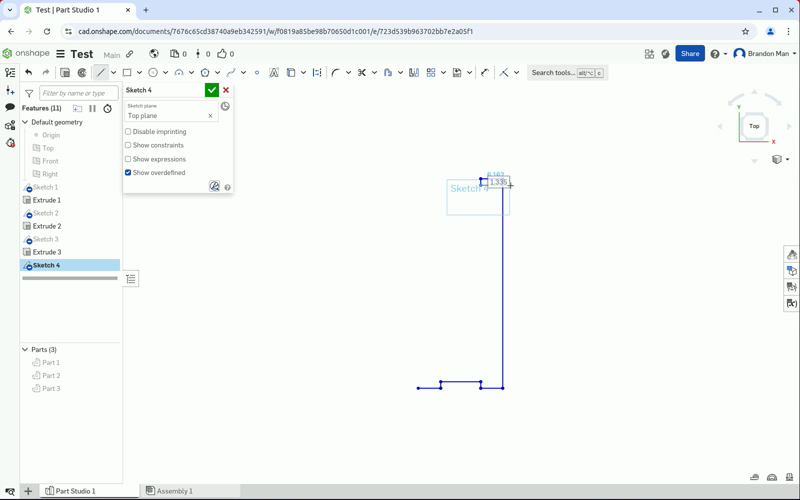
mouse_move(440, 185)
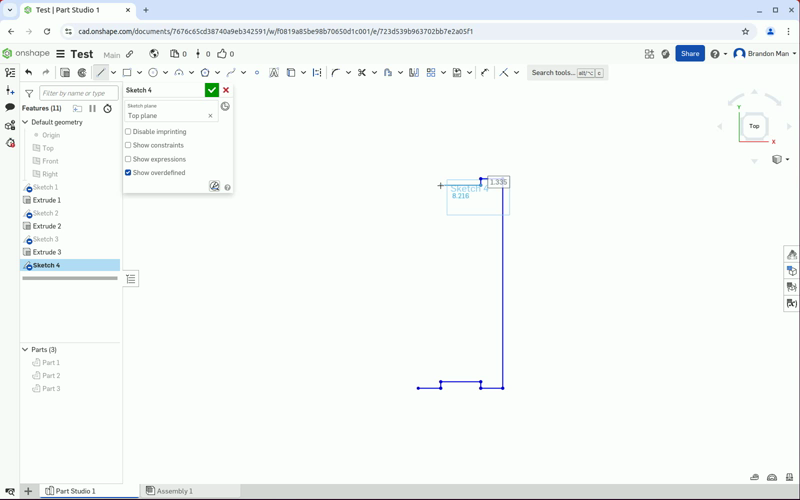
click(440, 185)
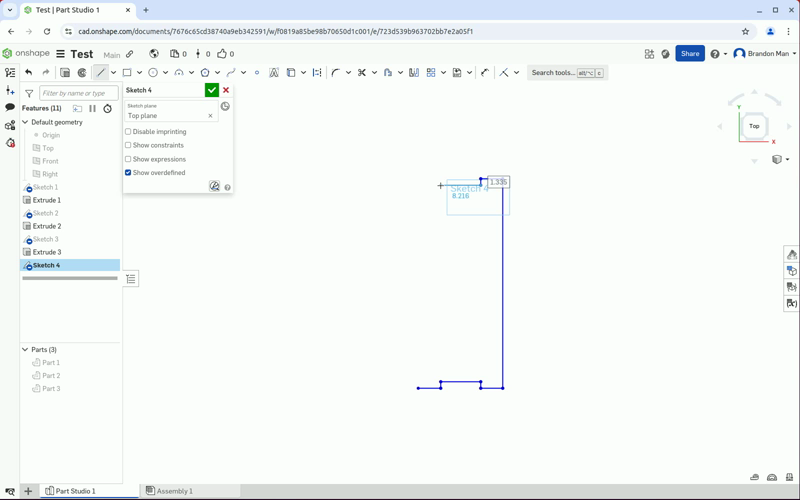
key_up(shift)
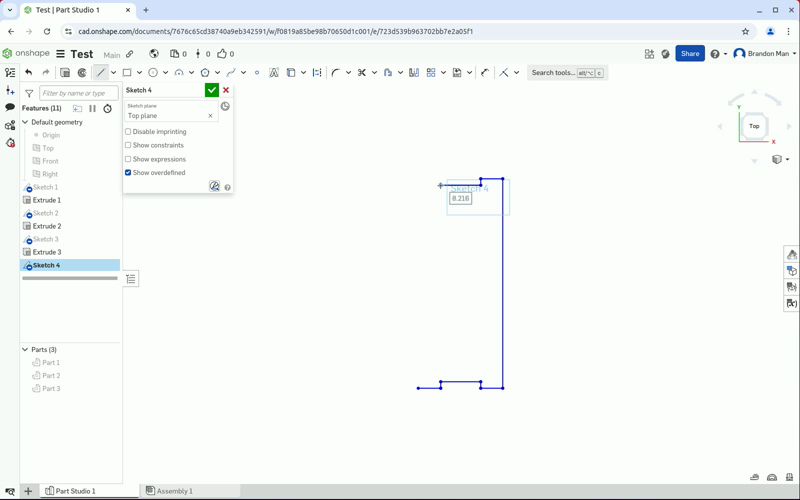
key_down(shift)
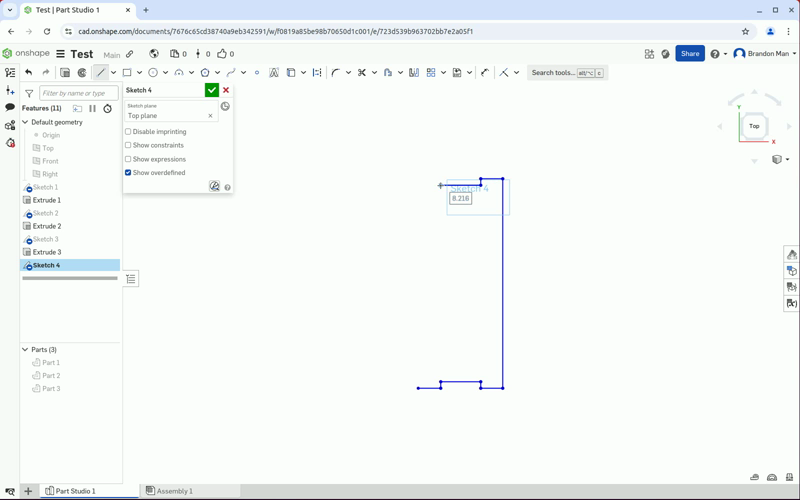
mouse_move(470, 185)
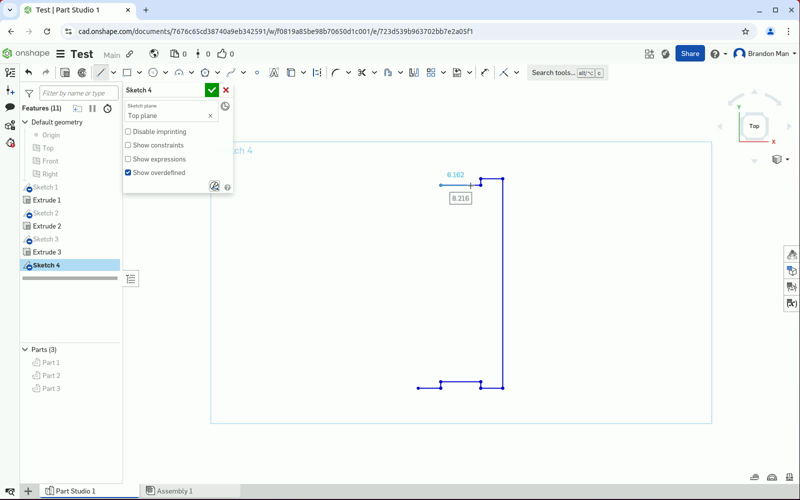
mouse_move(440, 178)
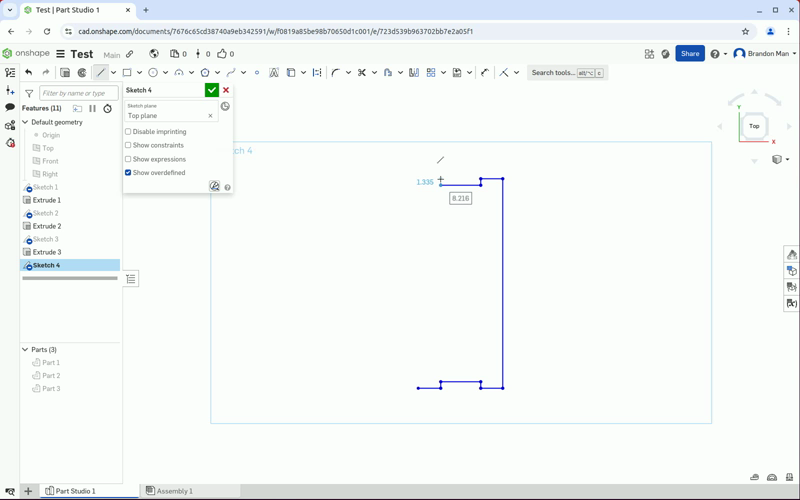
scroll(6)
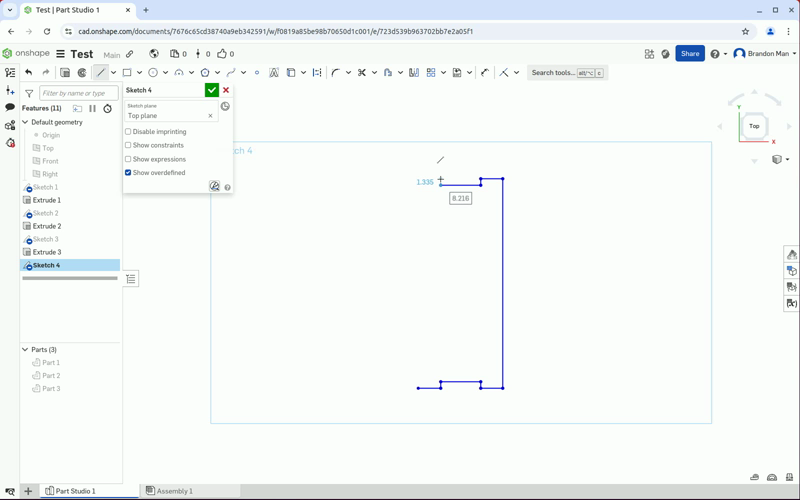
scroll(6)
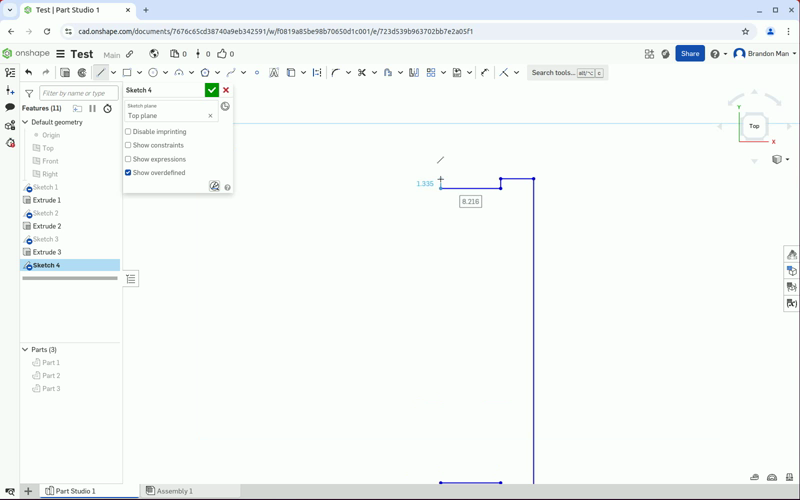
scroll(6)
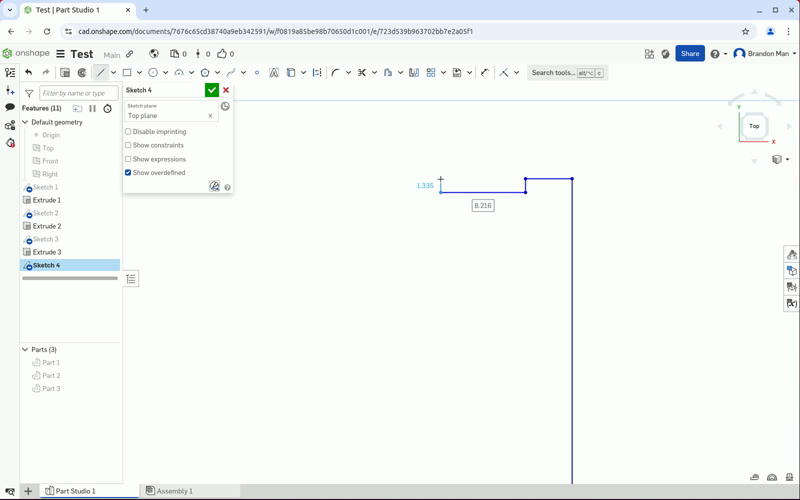
scroll(6)
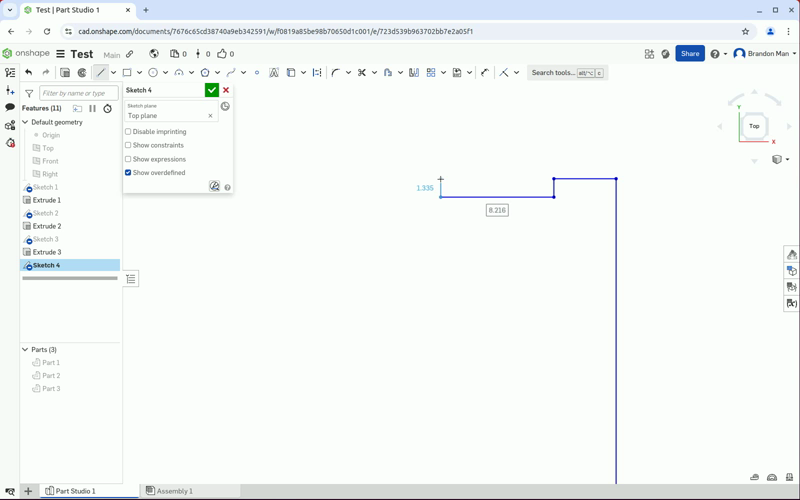
scroll(6)
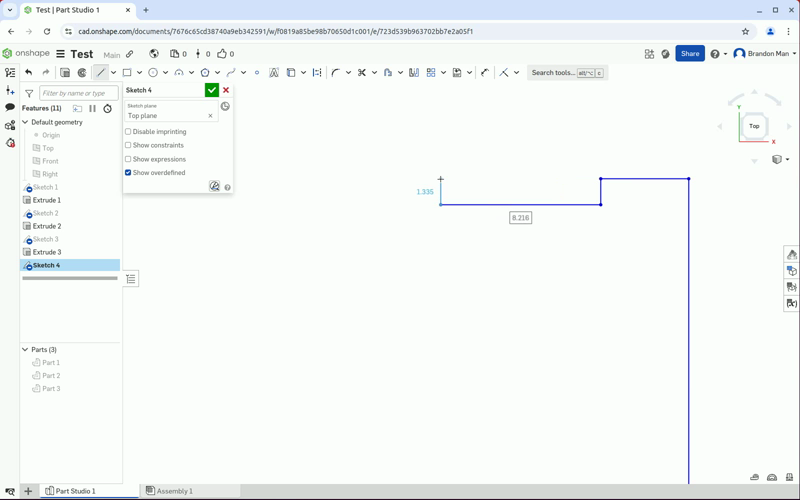
scroll(6)
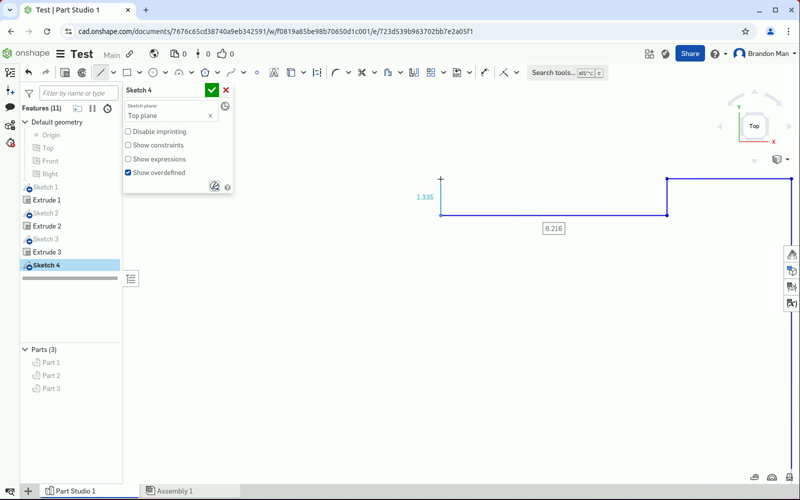
scroll(6)
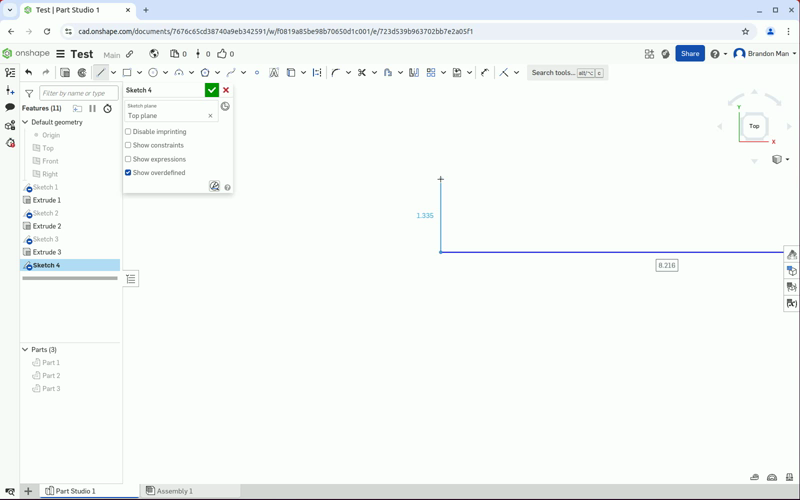
click(440, 178)
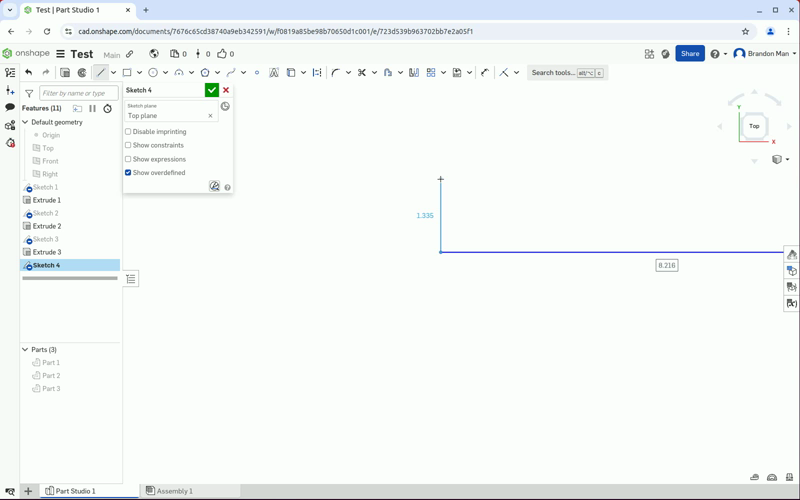
scroll(-6)
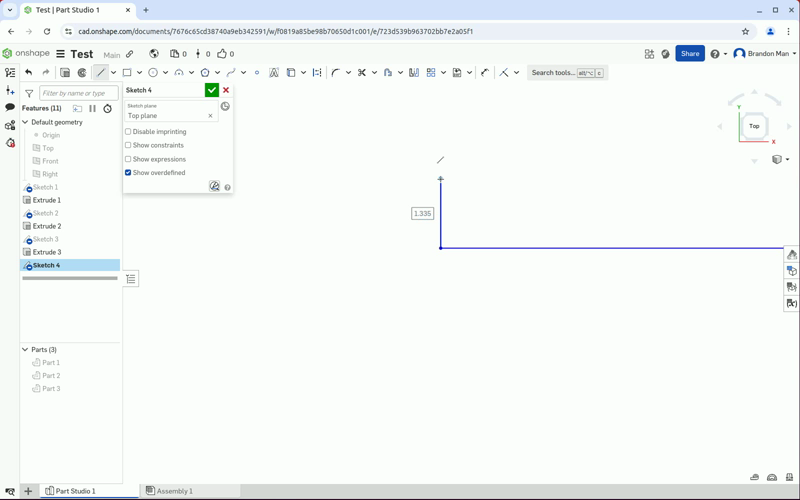
scroll(-6)
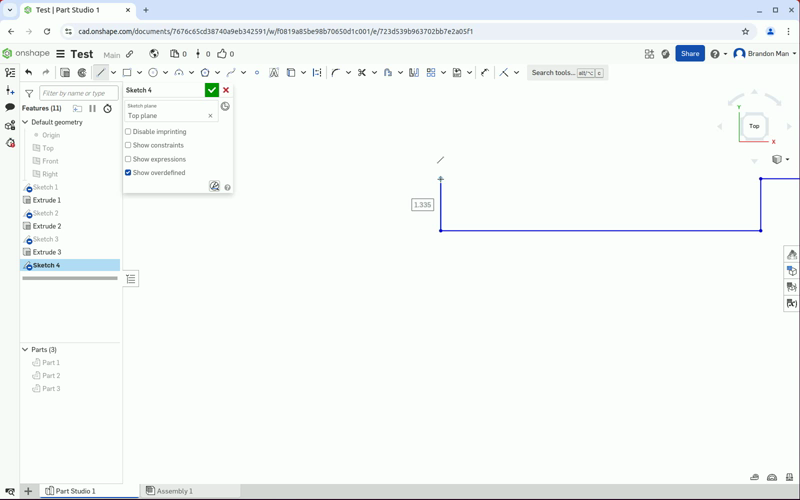
scroll(-6)
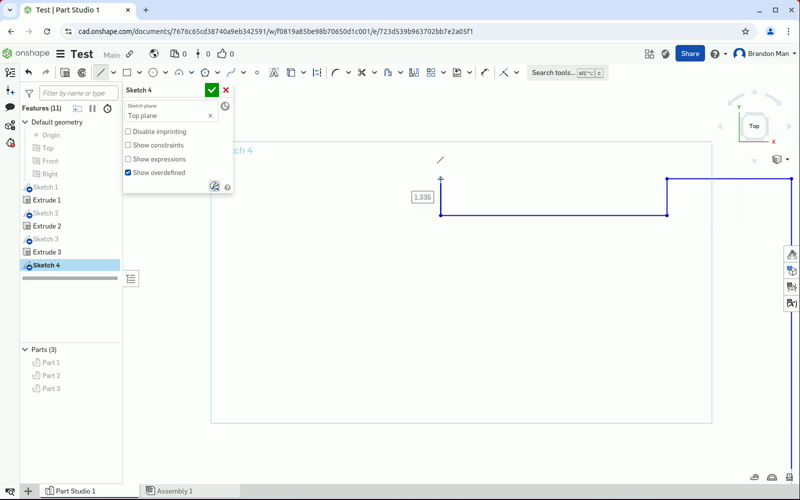
scroll(-6)
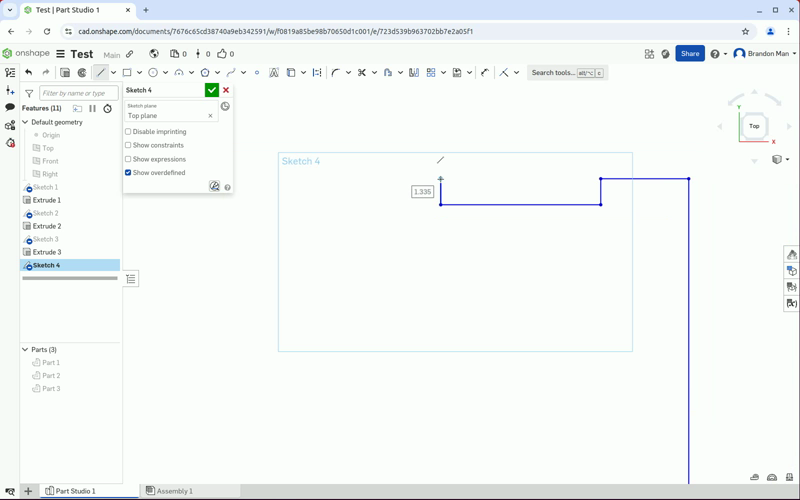
scroll(-6)
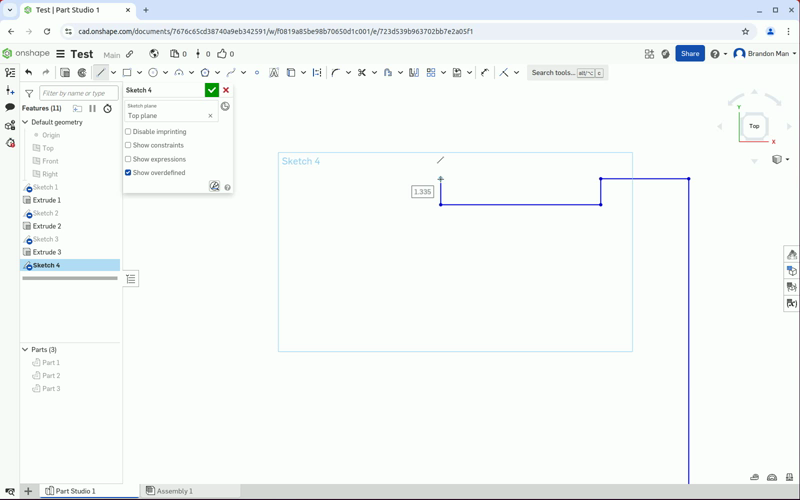
scroll(-6)
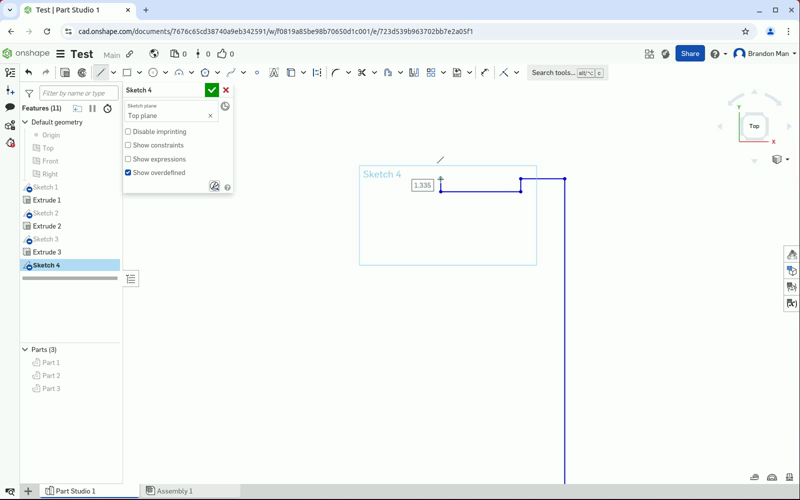
scroll(-6)
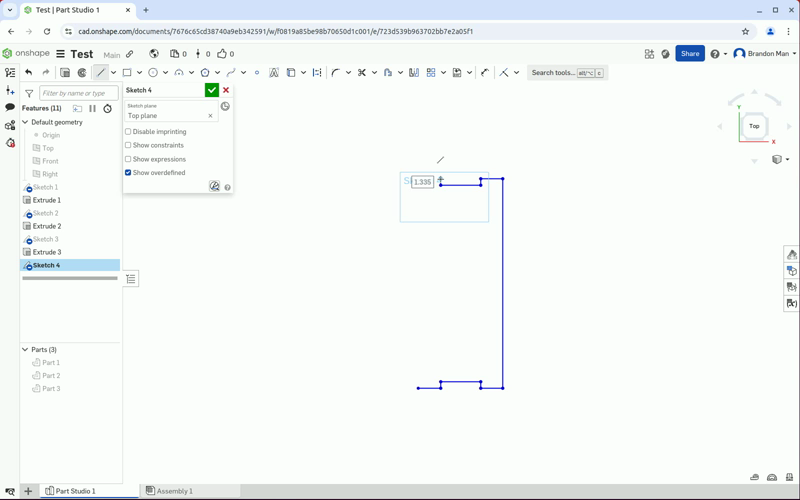
key_up(shift)
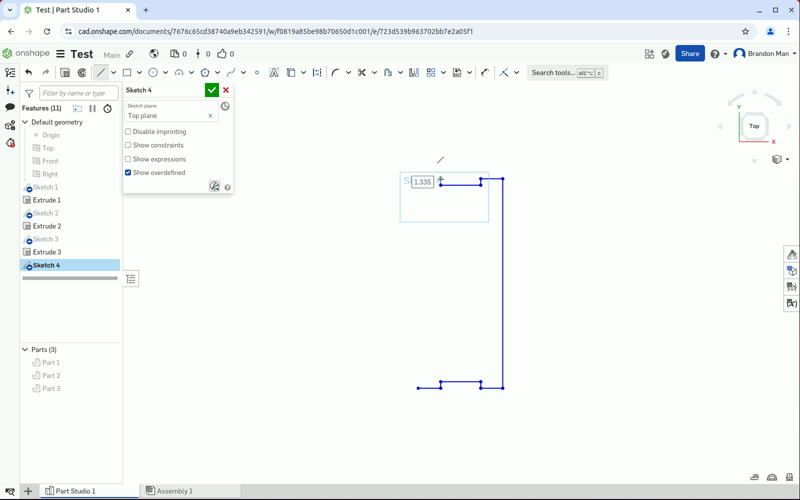
key_down(shift)
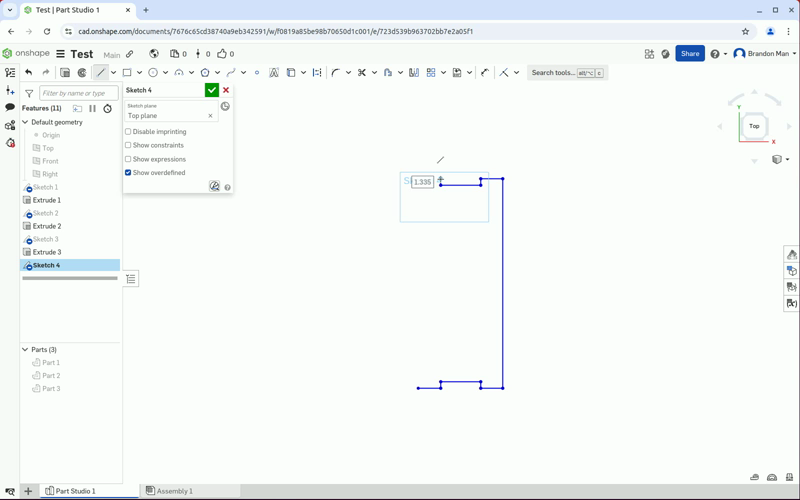
mouse_move(470, 178)
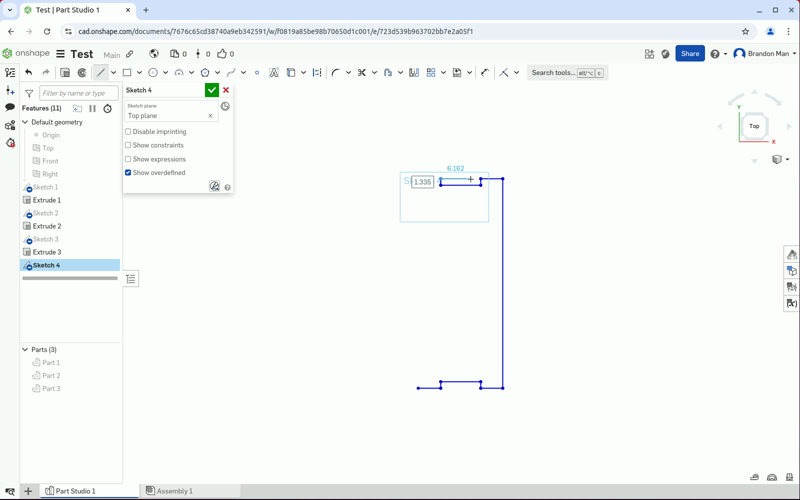
mouse_move(418, 178)
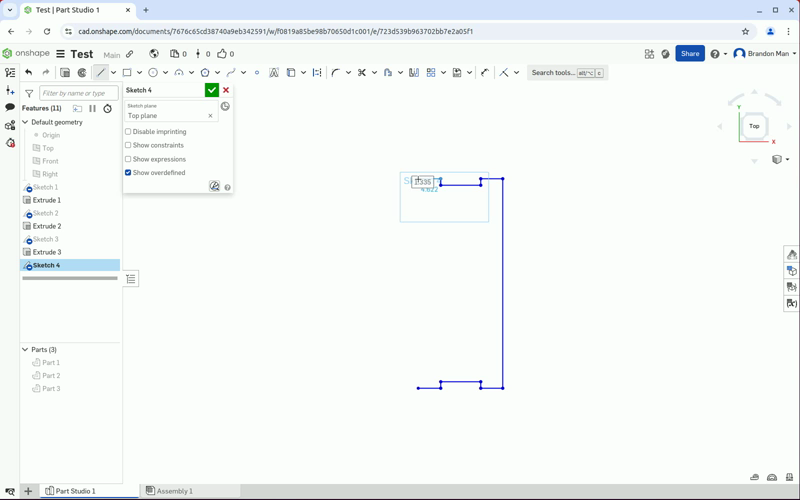
click(418, 178)
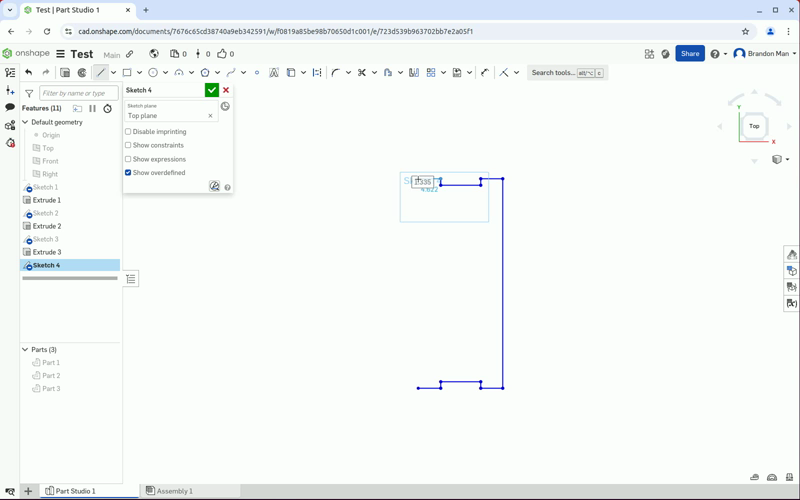
key_up(shift)
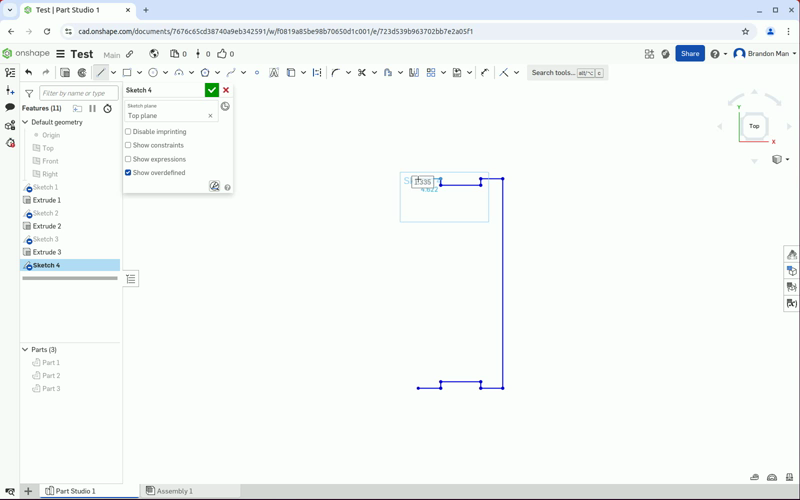
key_down(shift)
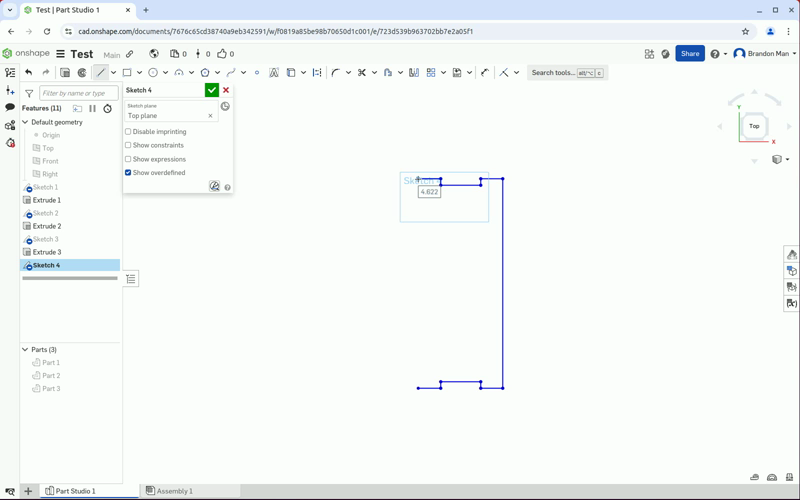
mouse_move(418, 388)
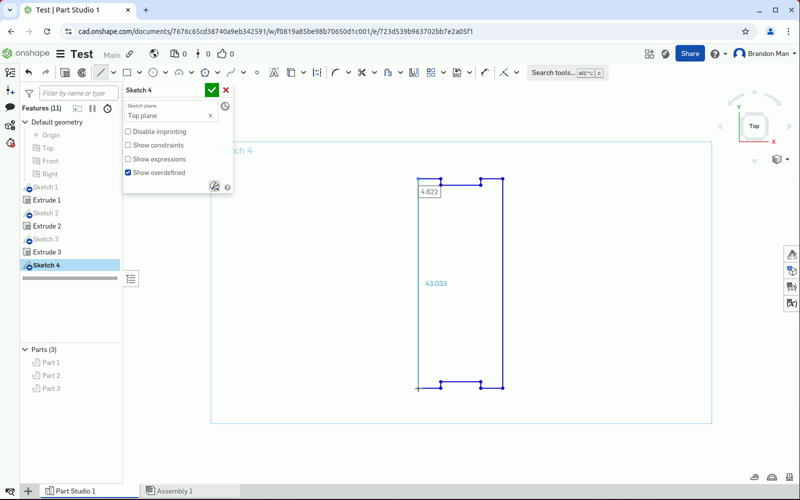
key_up(shift)
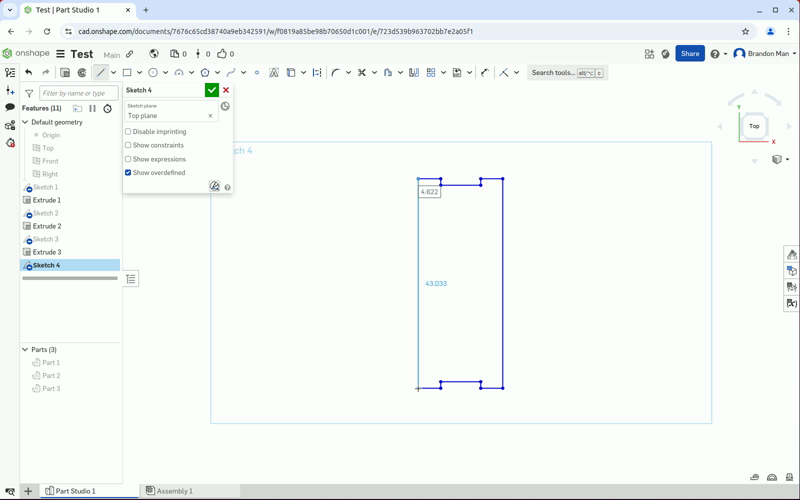
click(418, 388)
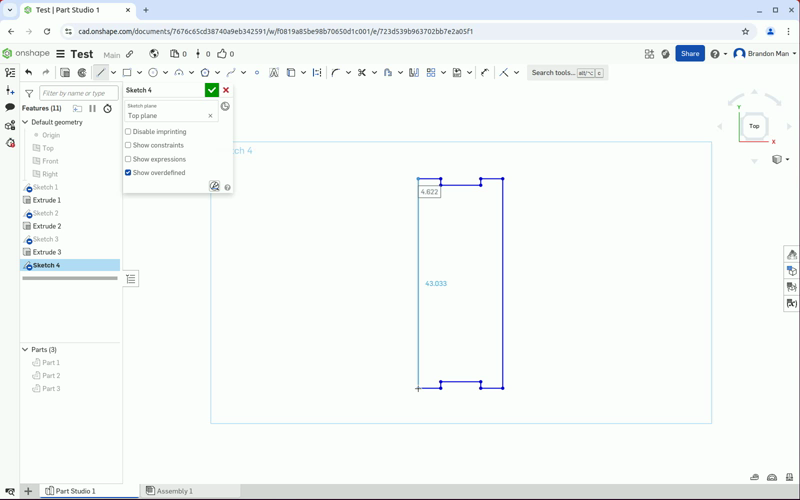
key(esc)
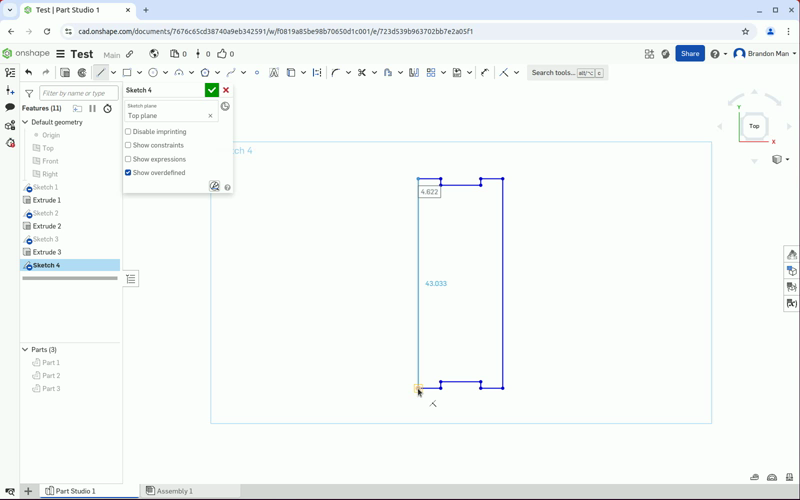
key(l)
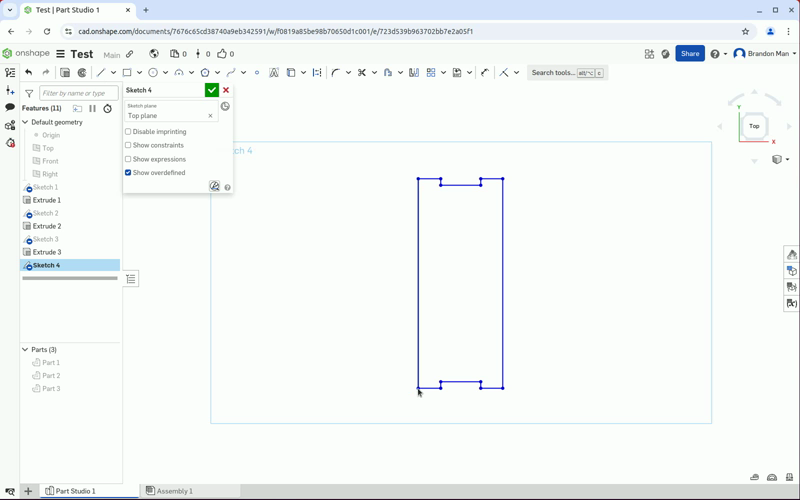
key_down(shift)
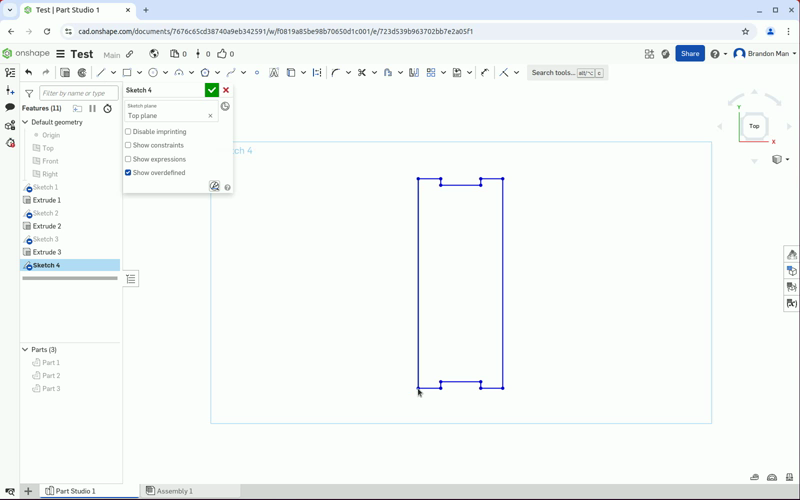
mouse_move(427, 315)
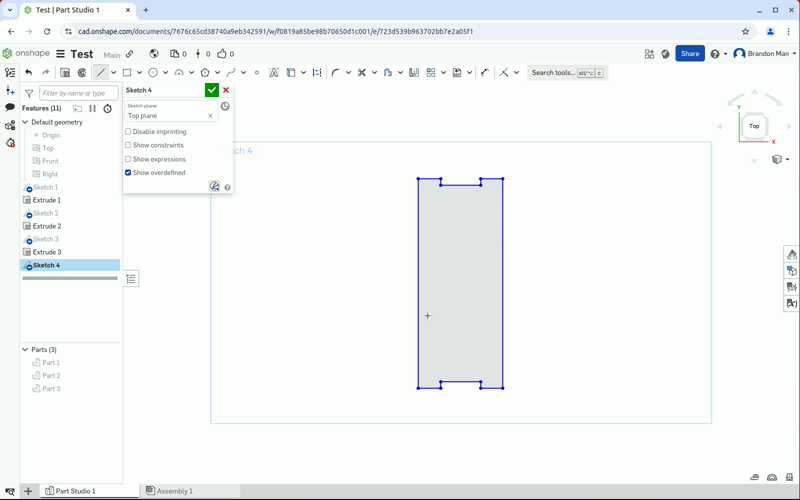
click(427, 315)
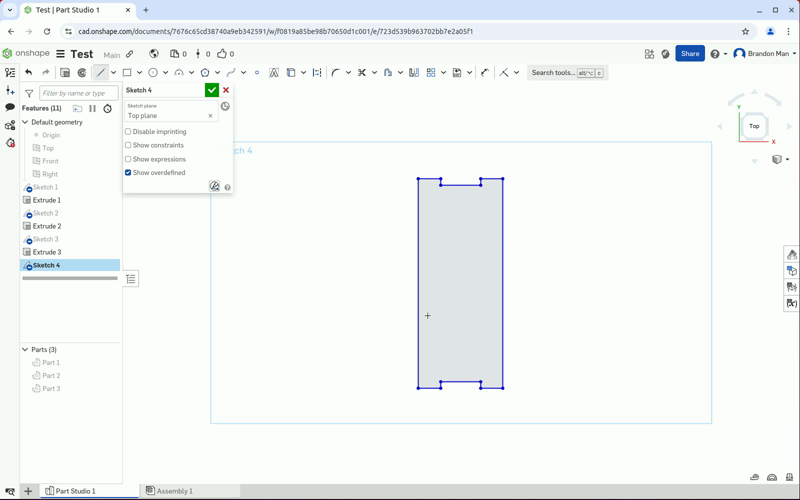
key_up(shift)
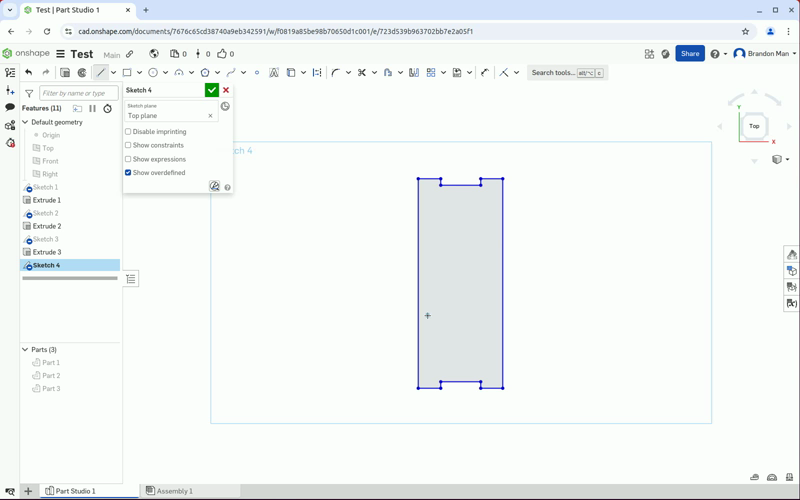
key_down(shift)
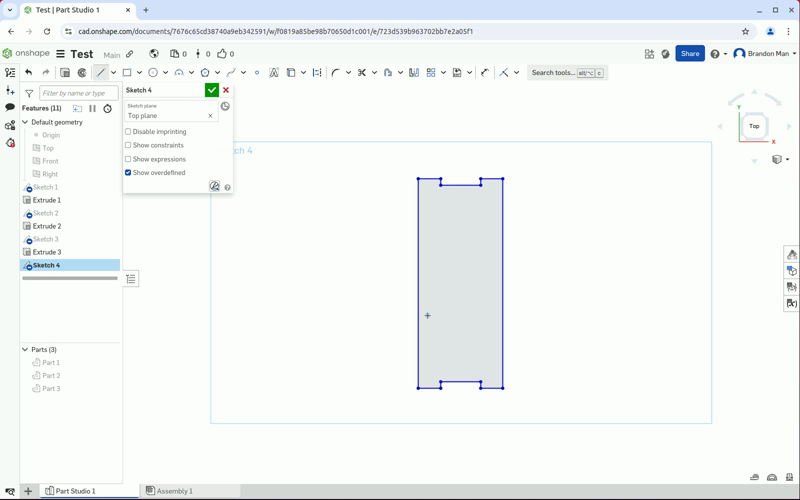
mouse_move(457, 315)
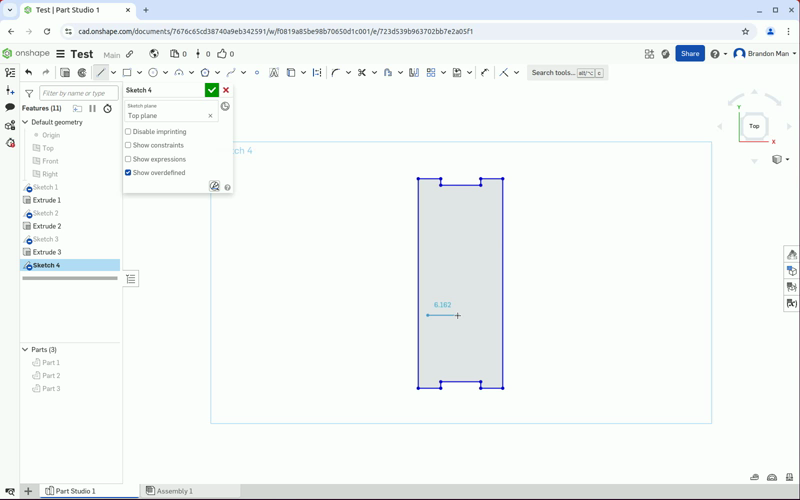
mouse_move(434, 315)
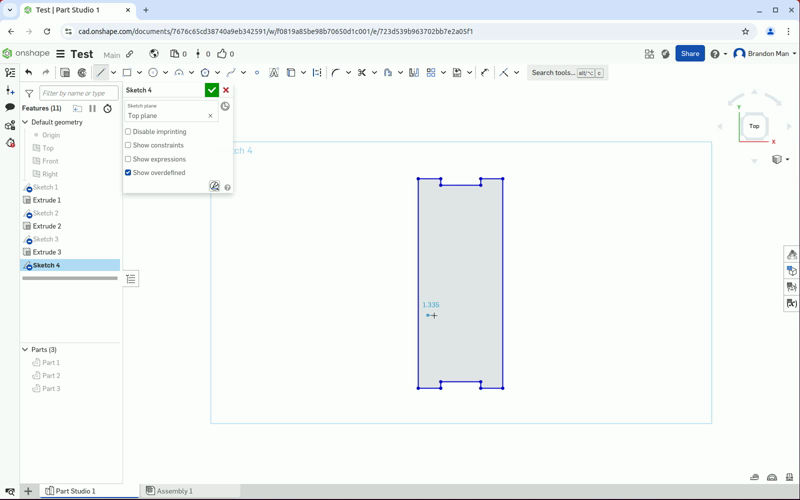
scroll(6)
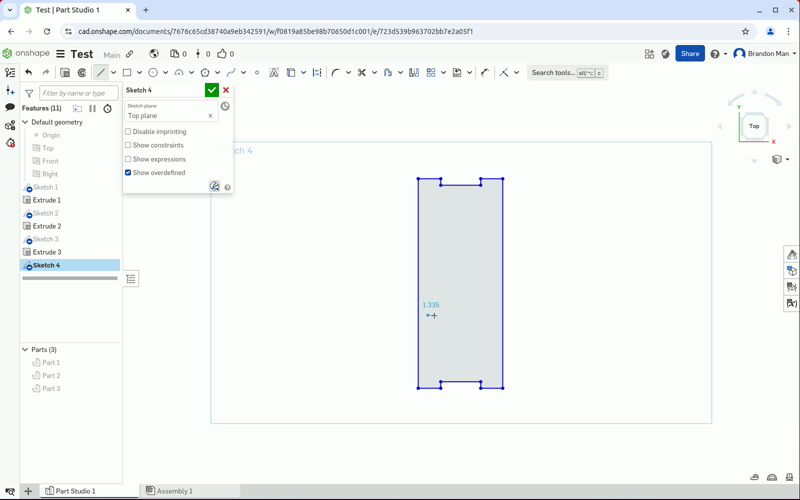
scroll(6)
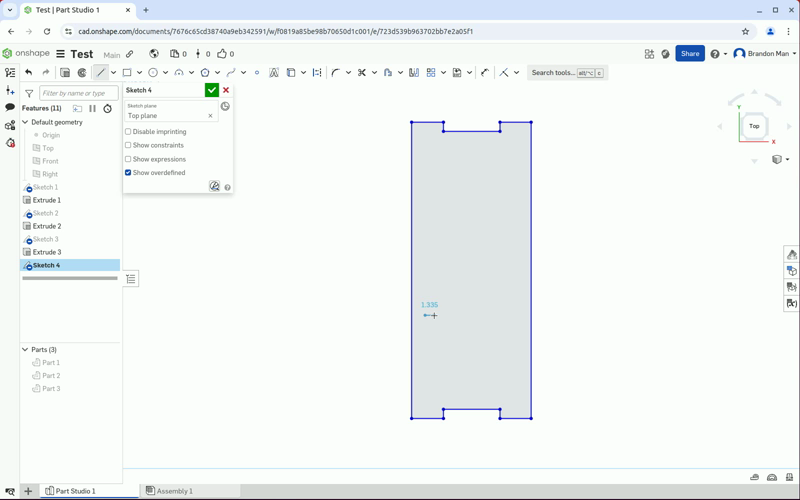
scroll(6)
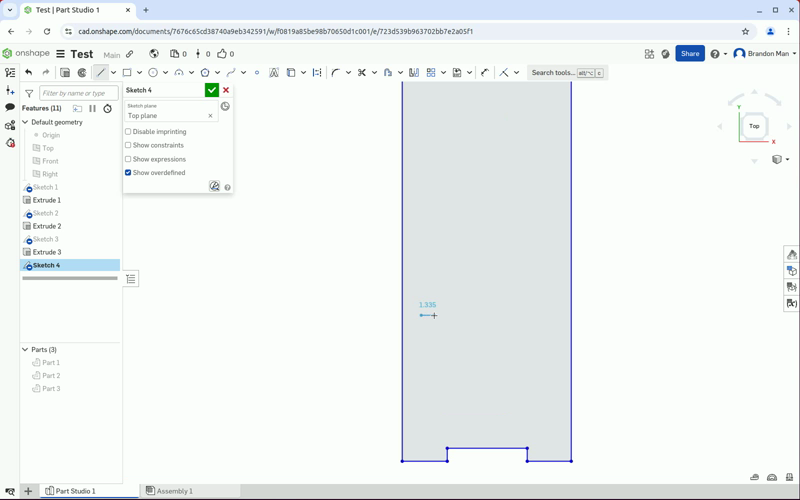
scroll(6)
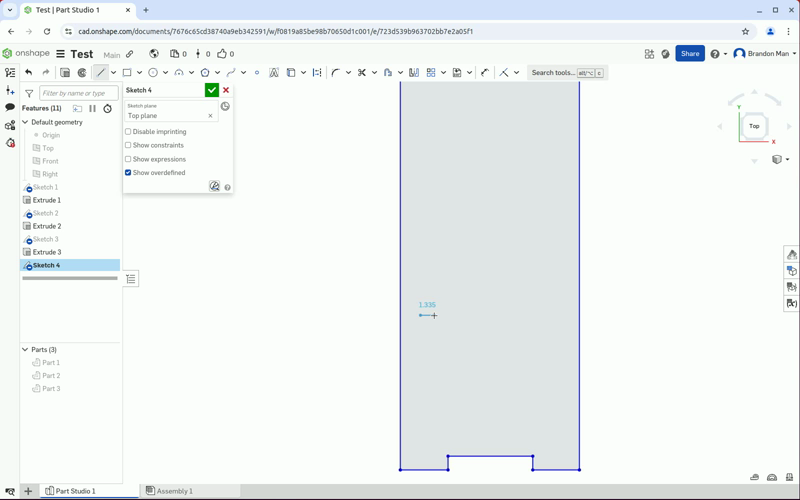
scroll(6)
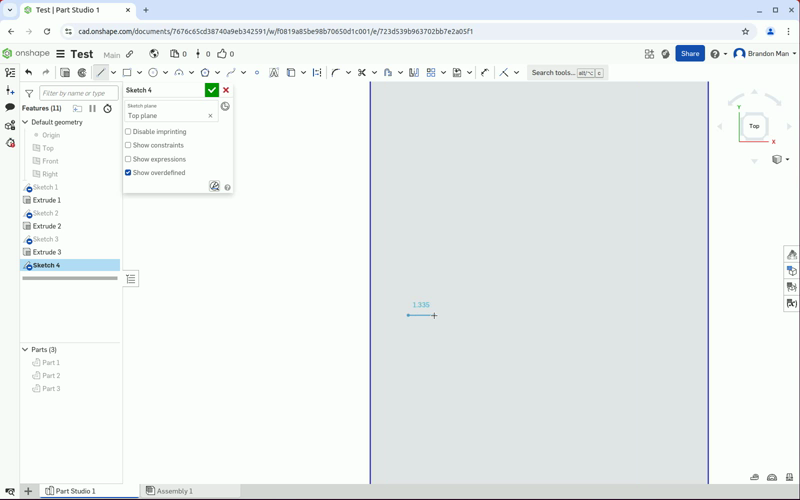
scroll(6)
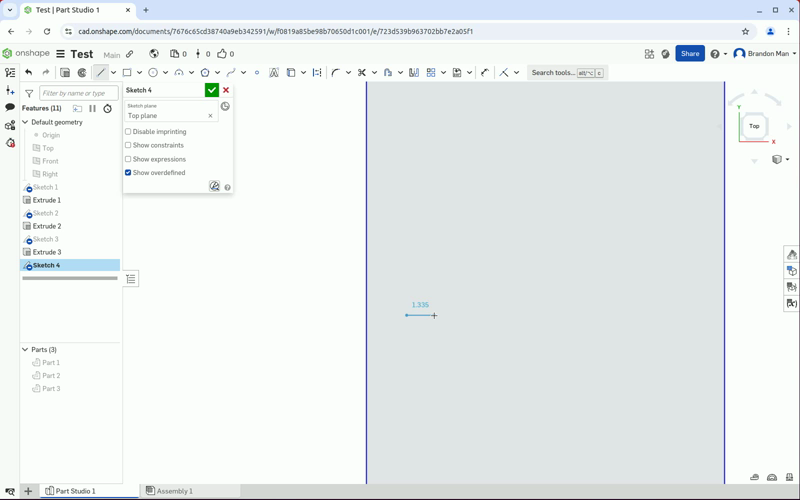
scroll(6)
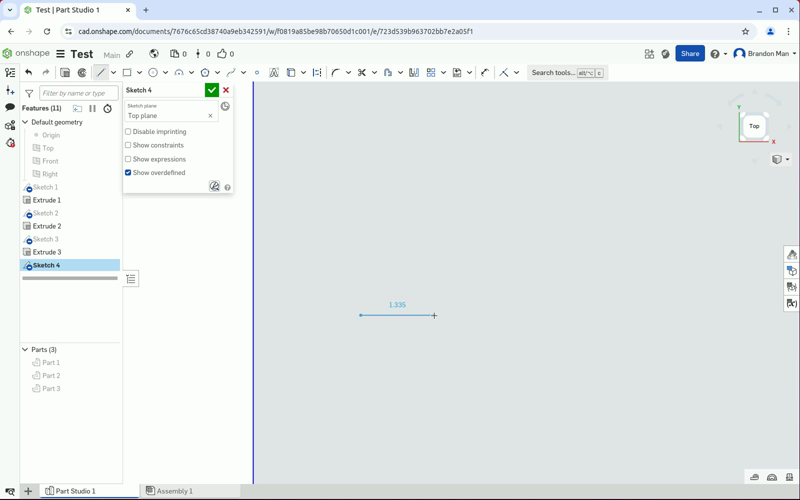
click(434, 315)
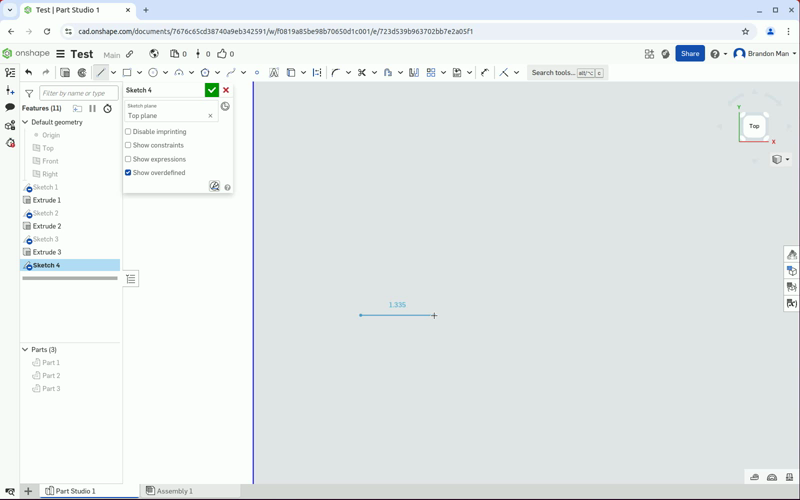
scroll(-6)
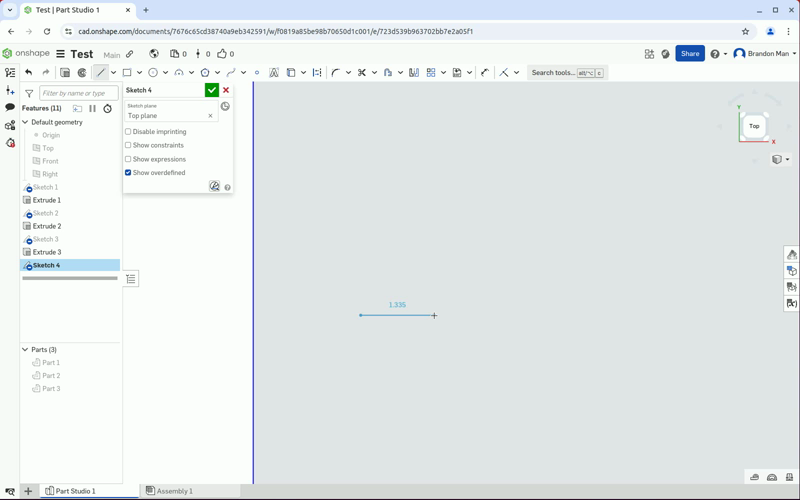
scroll(-6)
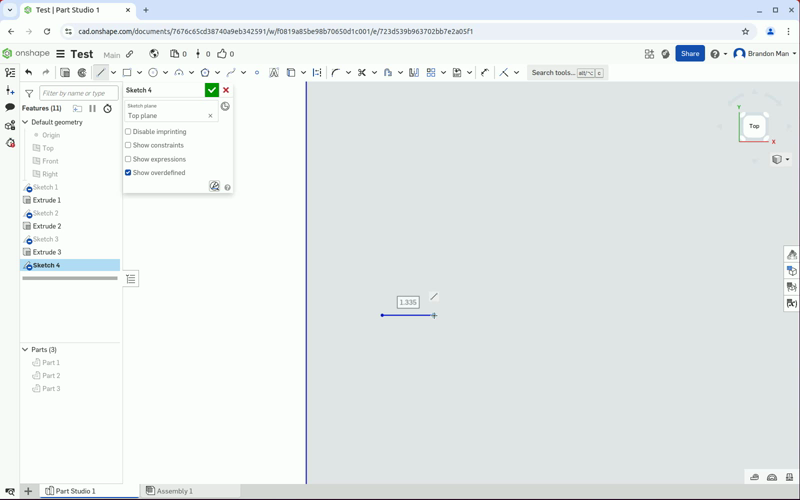
scroll(-6)
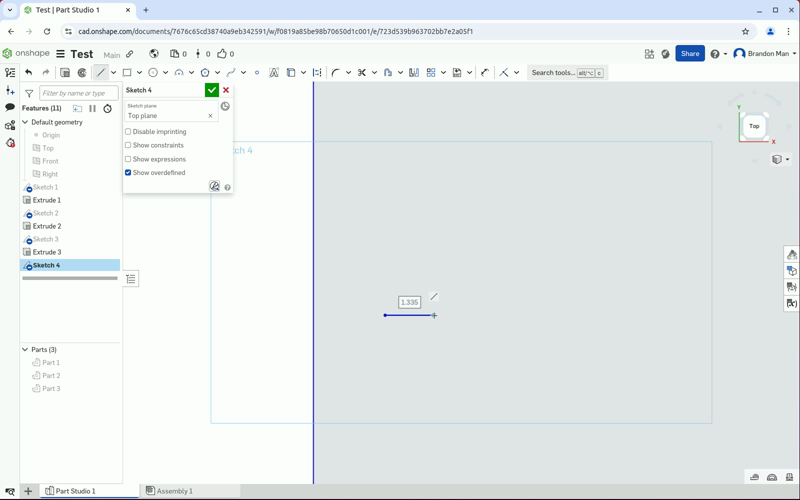
scroll(-6)
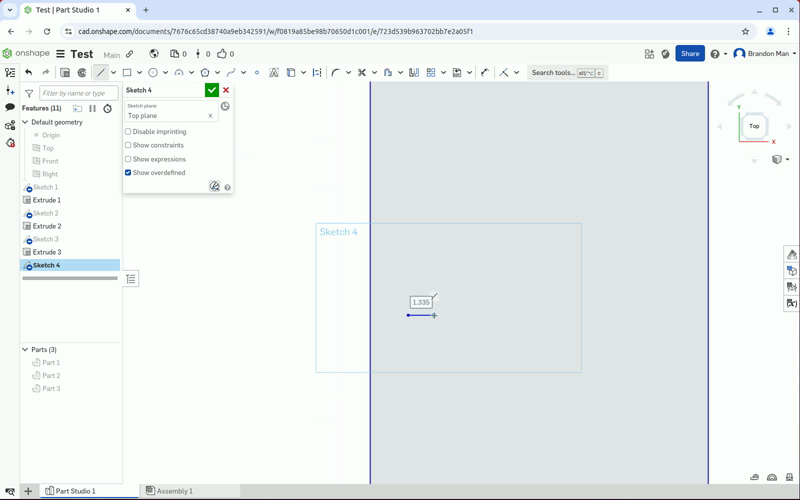
scroll(-6)
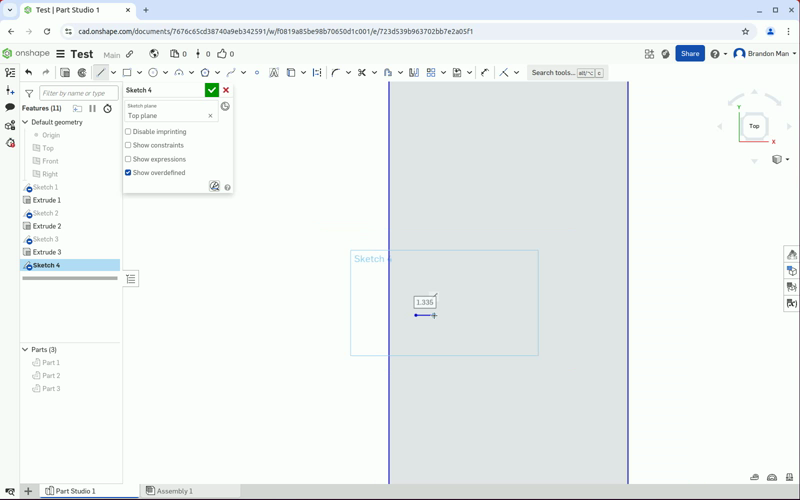
scroll(-6)
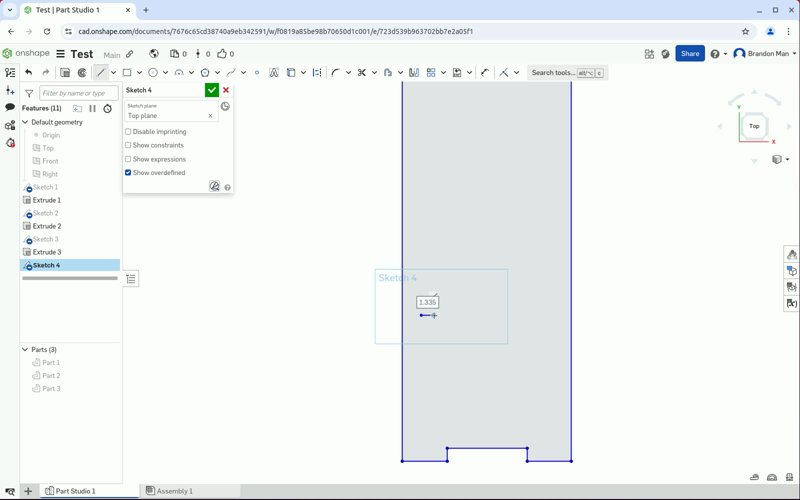
scroll(-6)
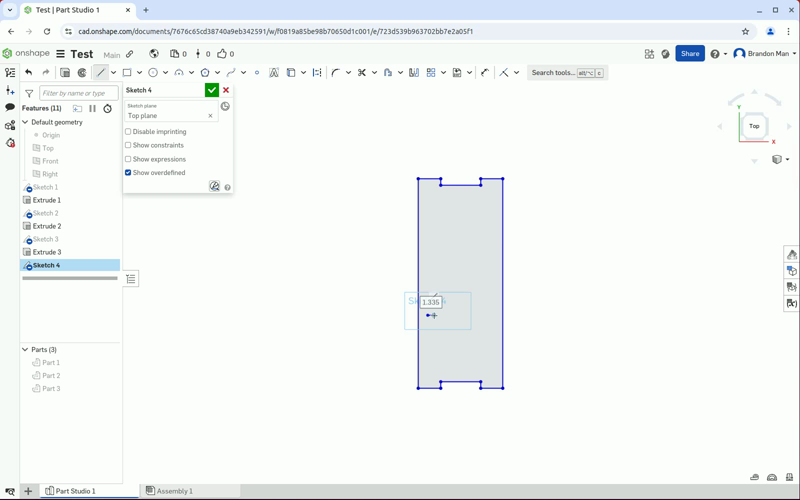
key_up(shift)
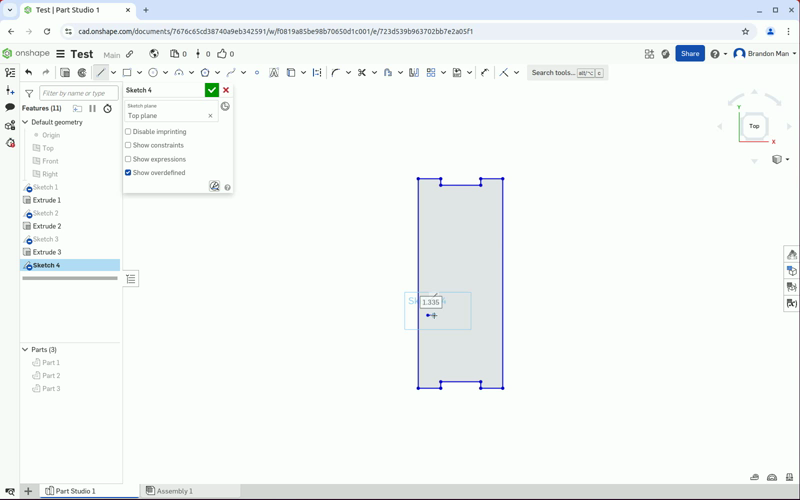
key_down(shift)
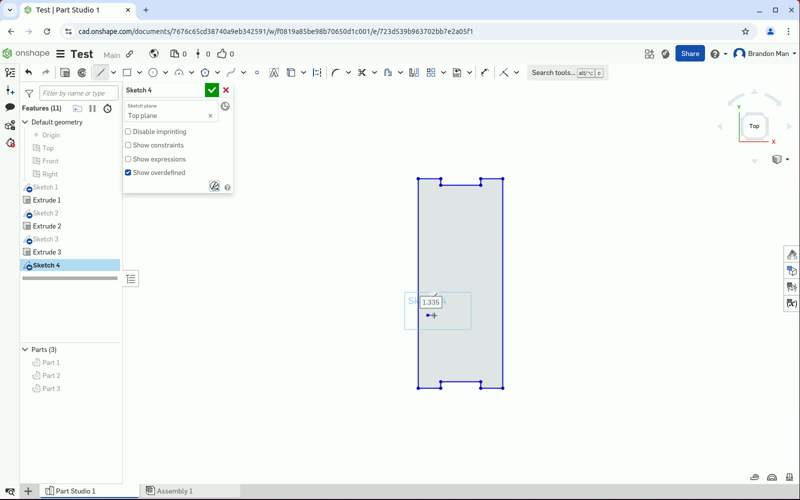
mouse_move(434, 251)
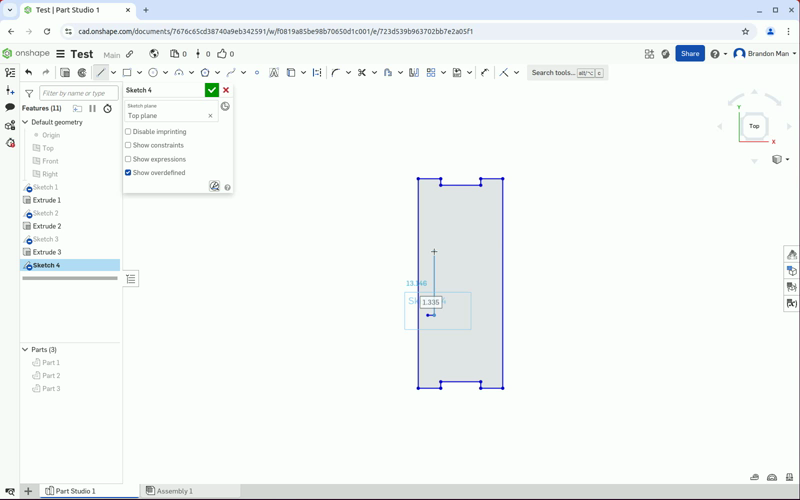
click(434, 251)
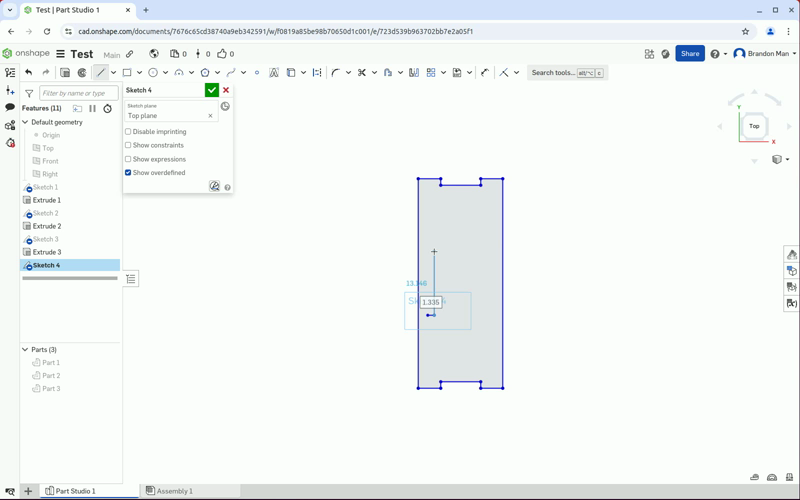
key_up(shift)
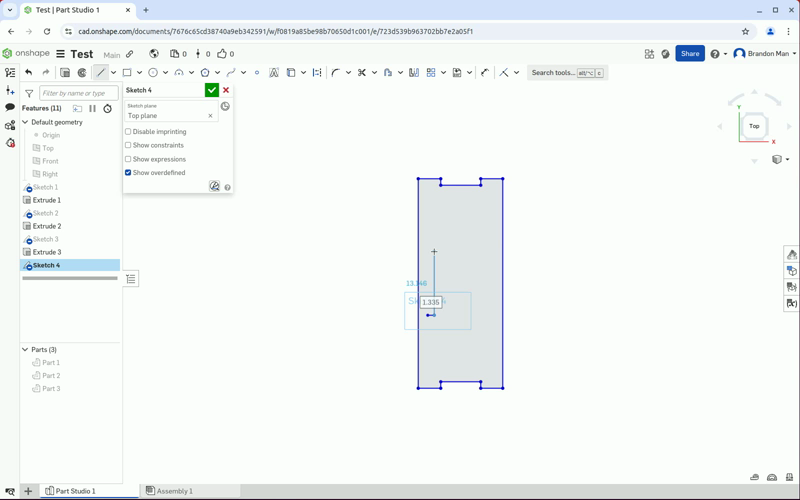
key_down(shift)
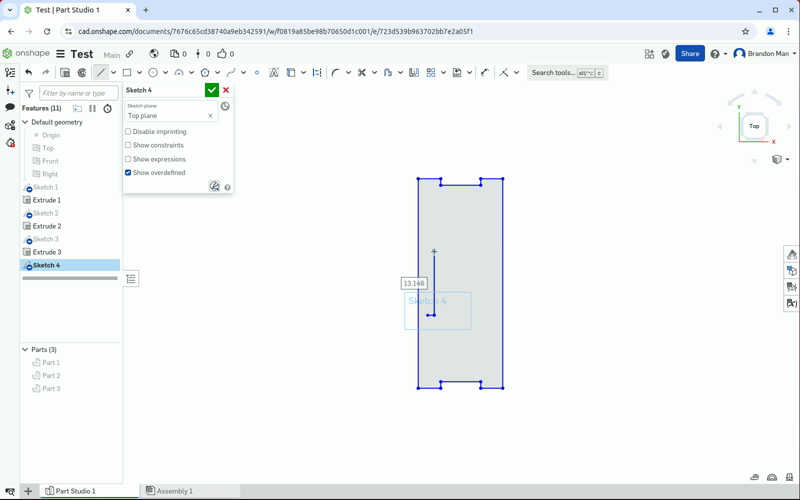
mouse_move(464, 251)
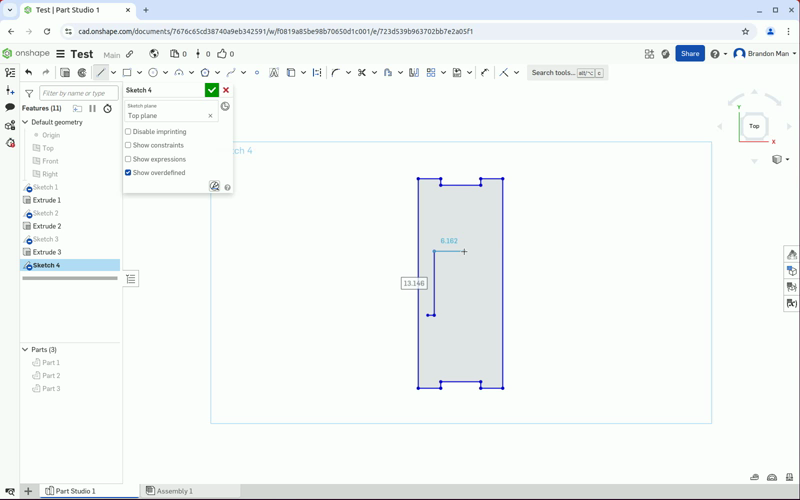
mouse_move(427, 251)
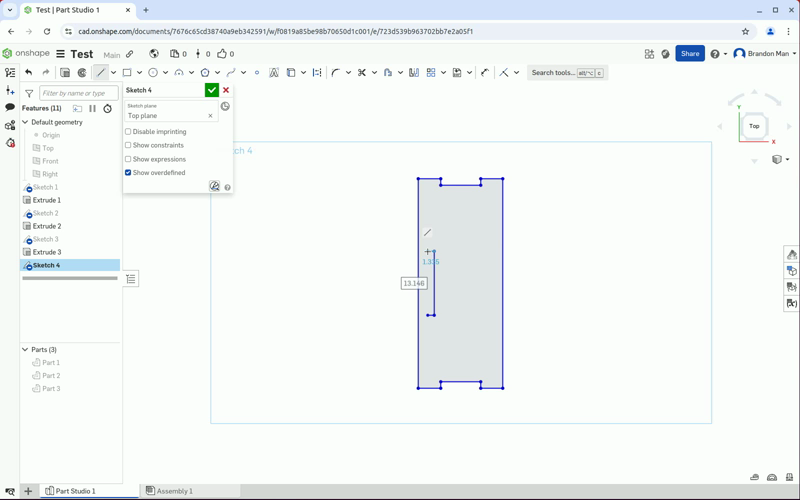
scroll(6)
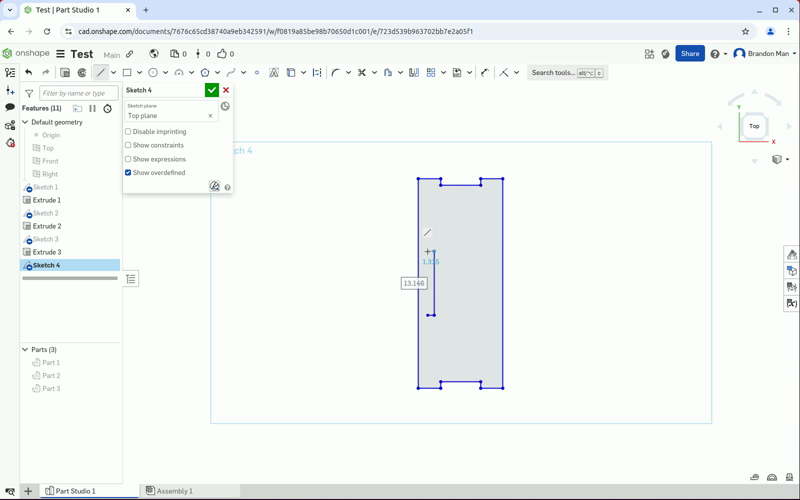
scroll(6)
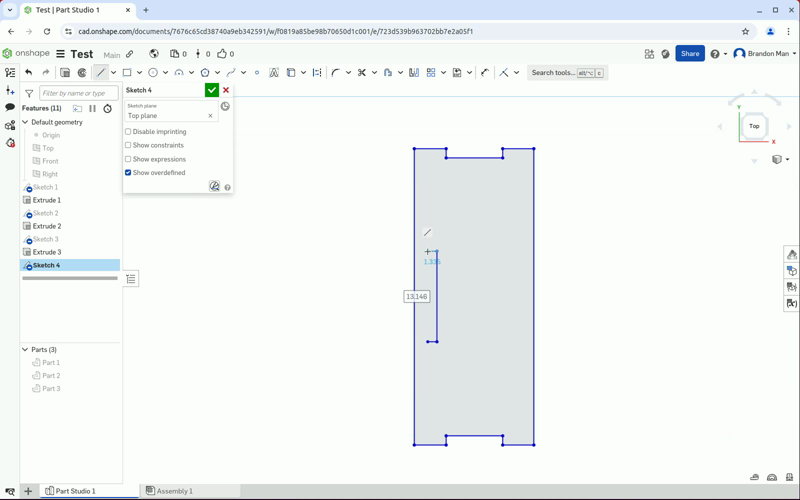
scroll(6)
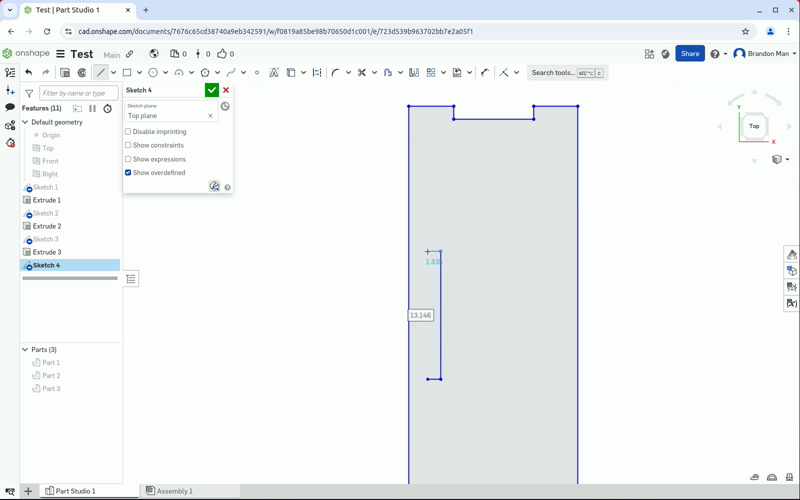
scroll(6)
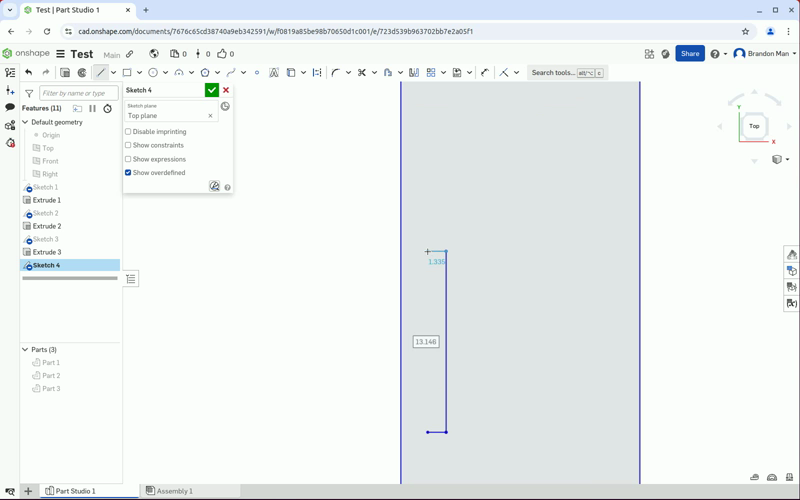
scroll(6)
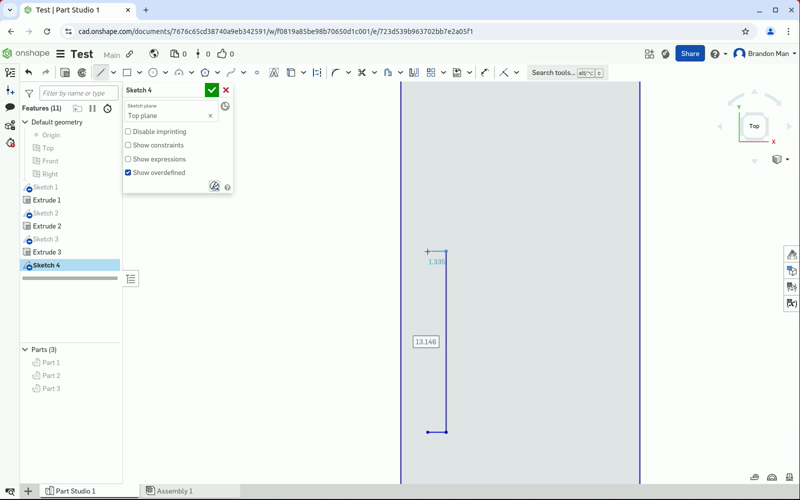
scroll(6)
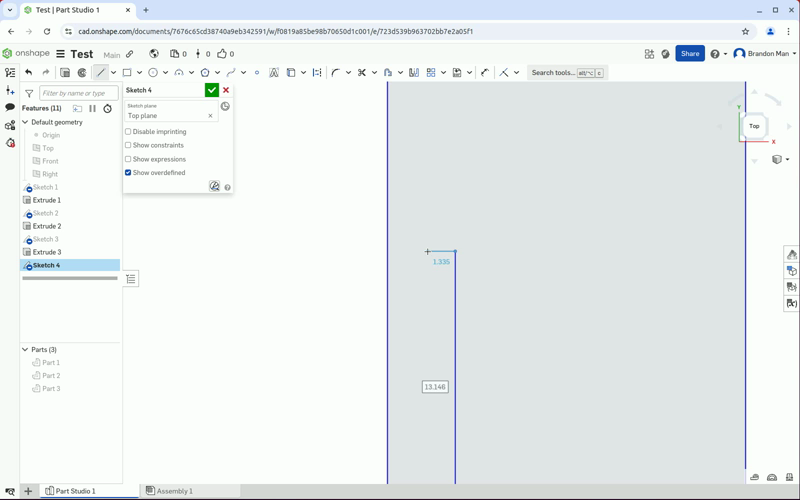
scroll(6)
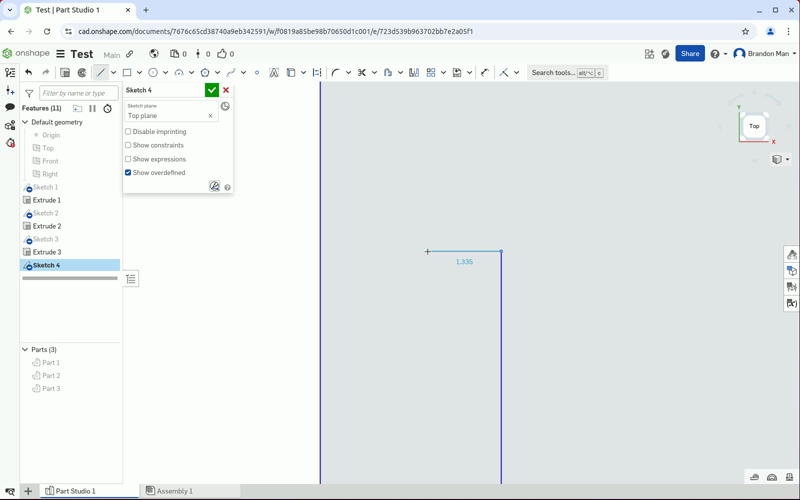
click(427, 251)
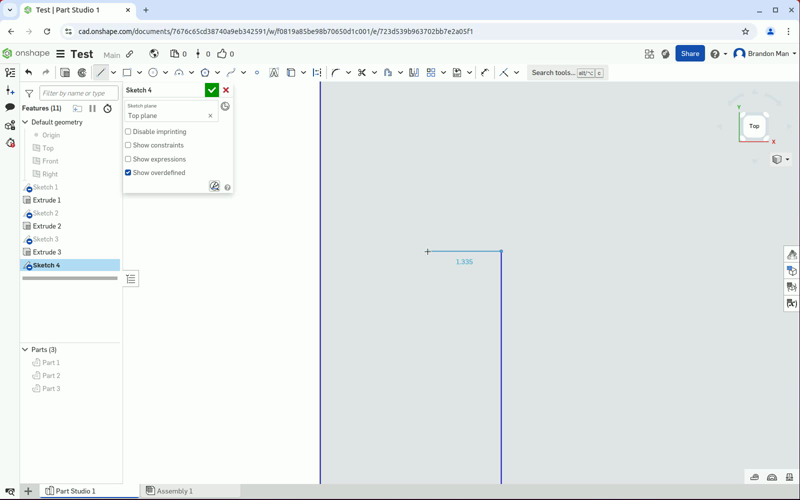
scroll(-6)
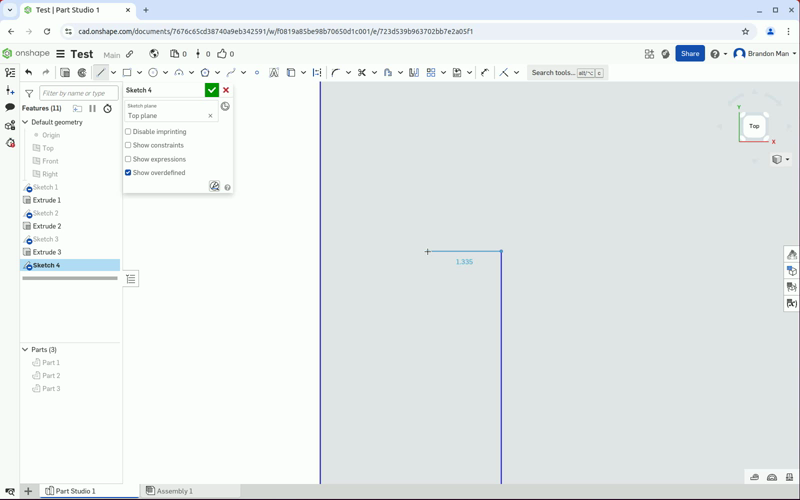
scroll(-6)
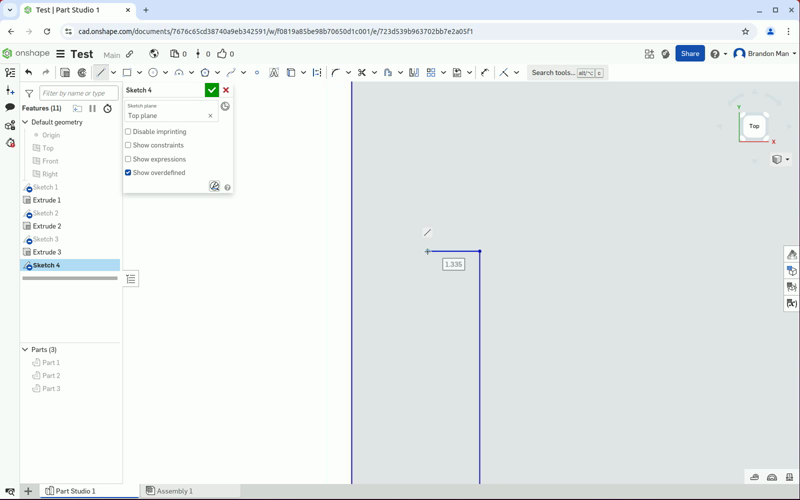
scroll(-6)
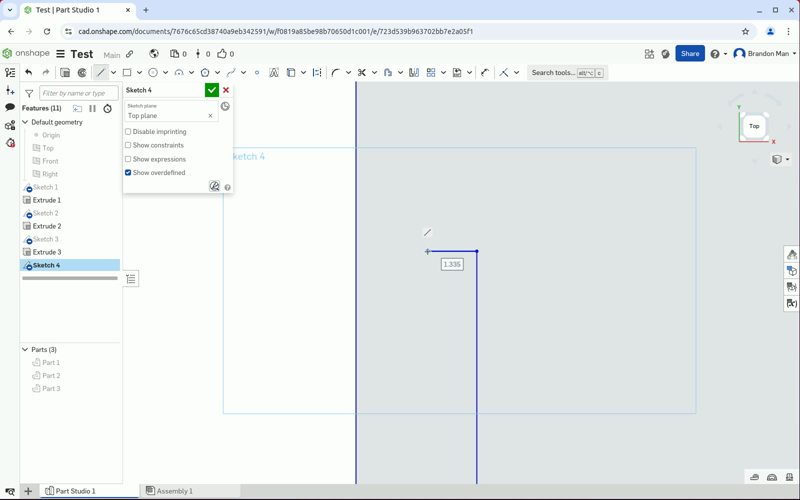
scroll(-6)
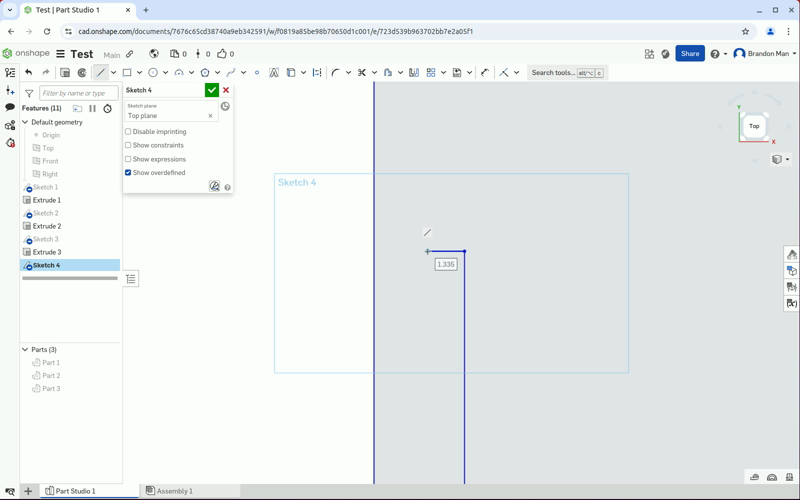
scroll(-6)
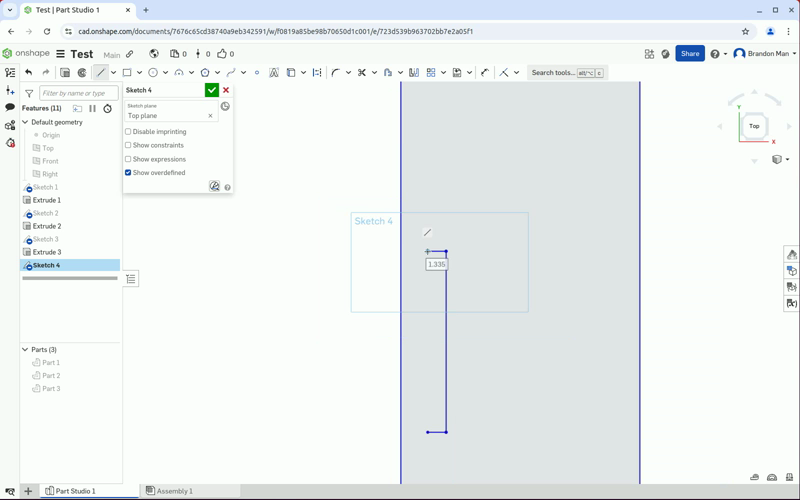
scroll(-6)
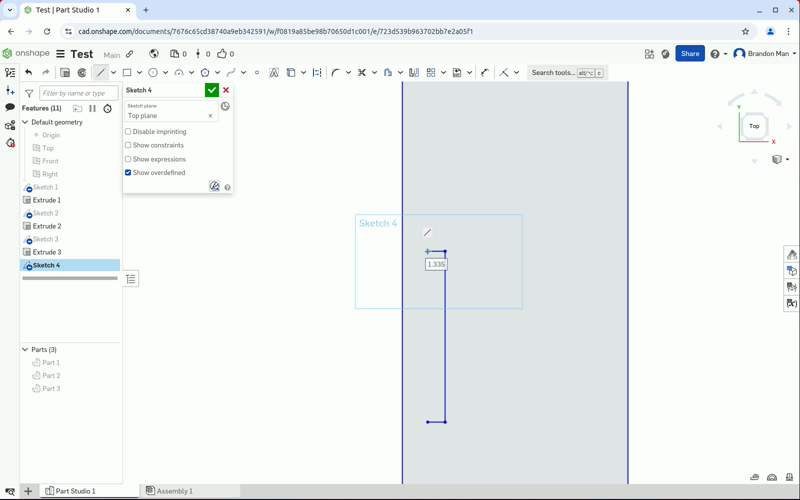
scroll(-6)
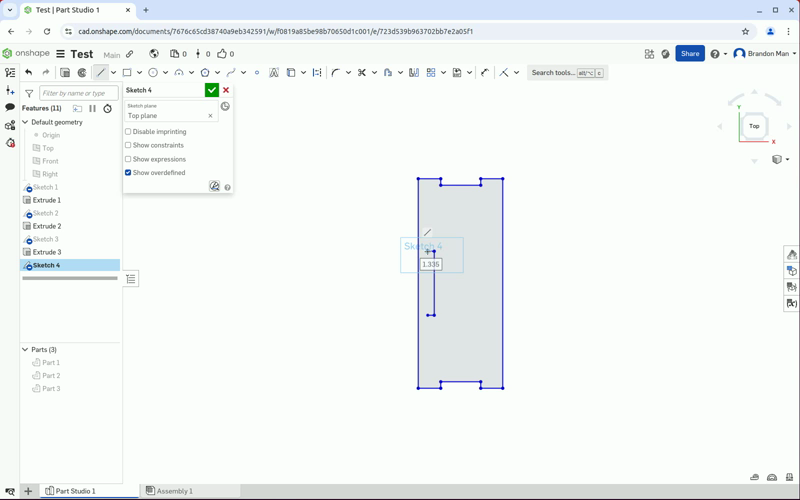
key_up(shift)
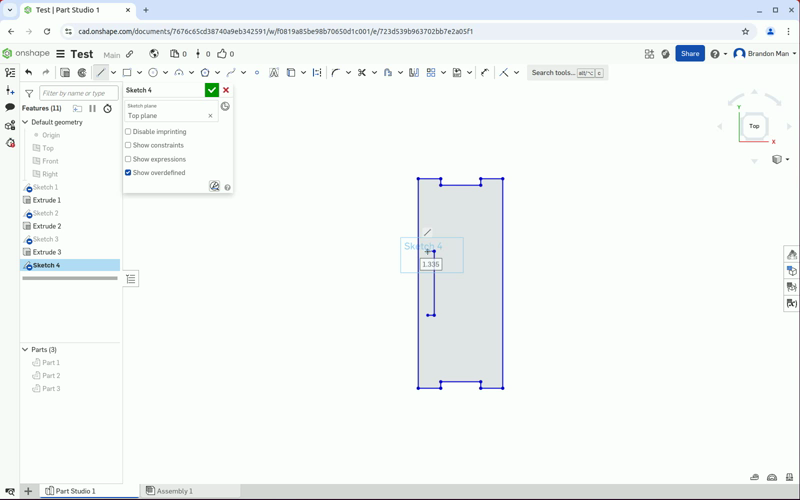
key_down(shift)
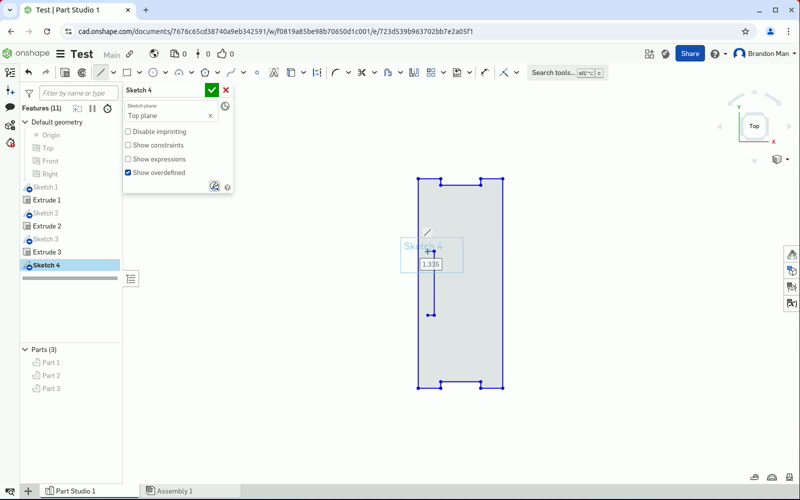
mouse_move(427, 315)
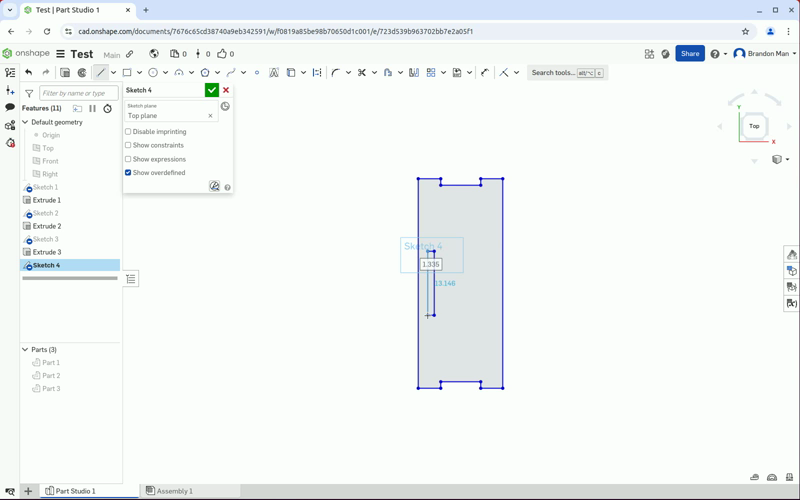
key_up(shift)
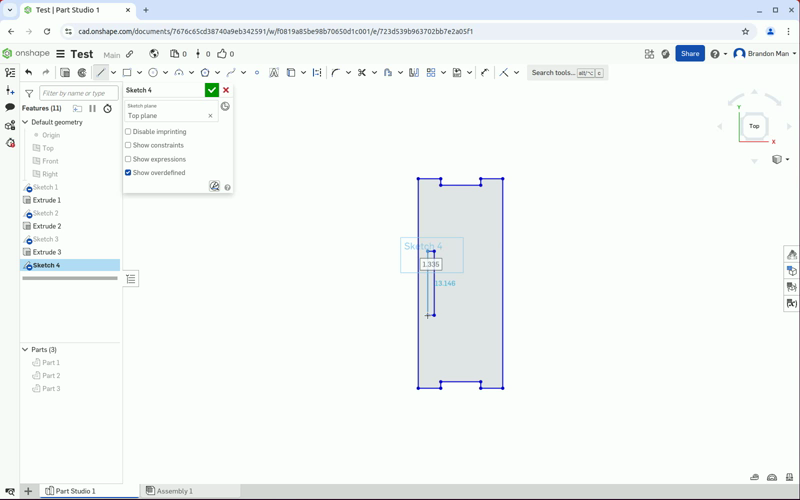
click(427, 315)
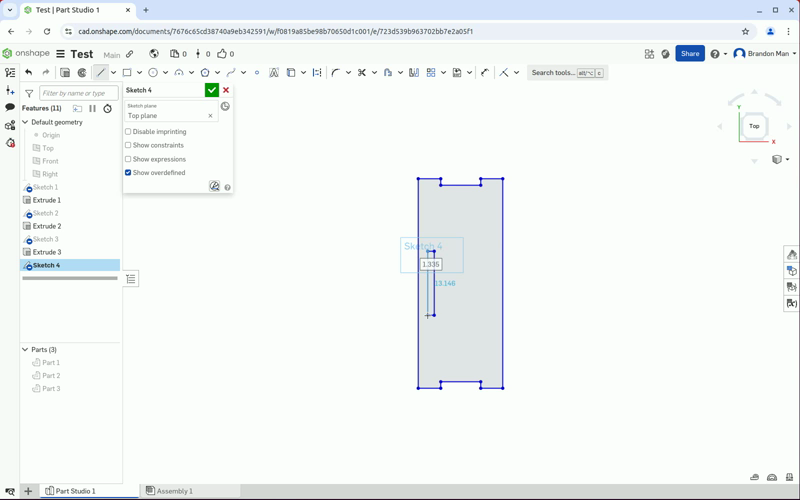
key(esc)
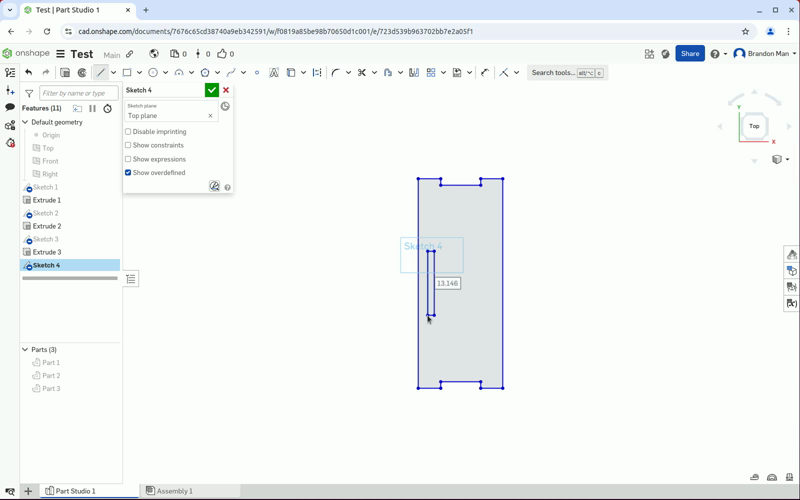
key(l)
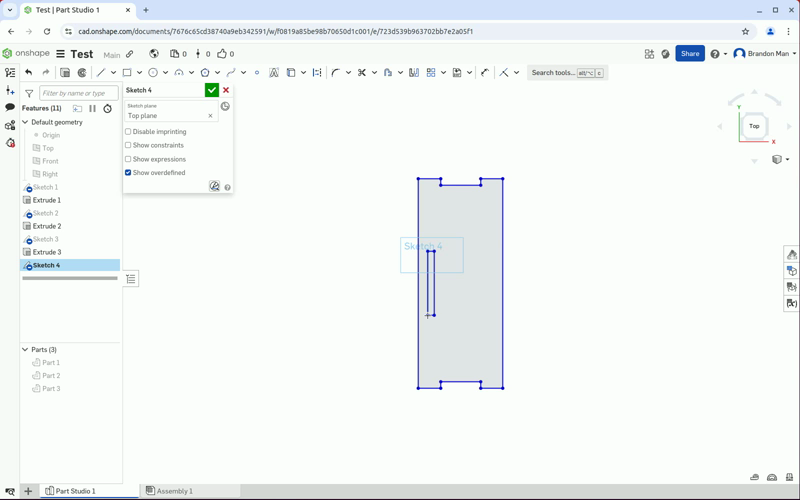
key_down(shift)
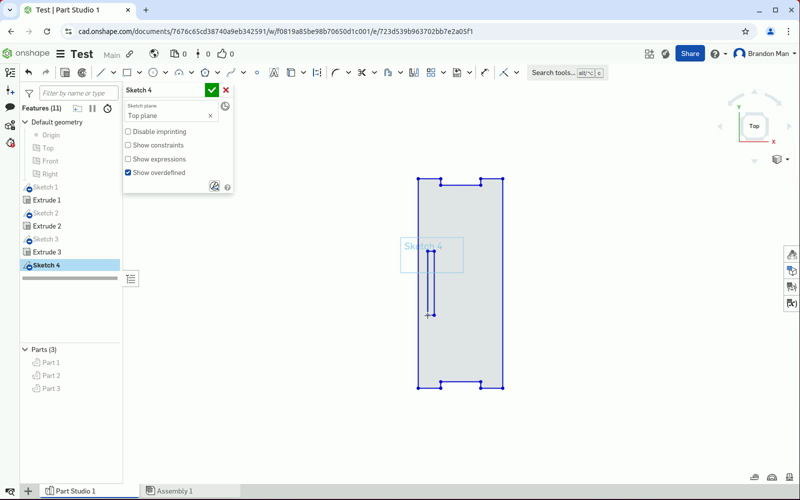
mouse_move(487, 315)
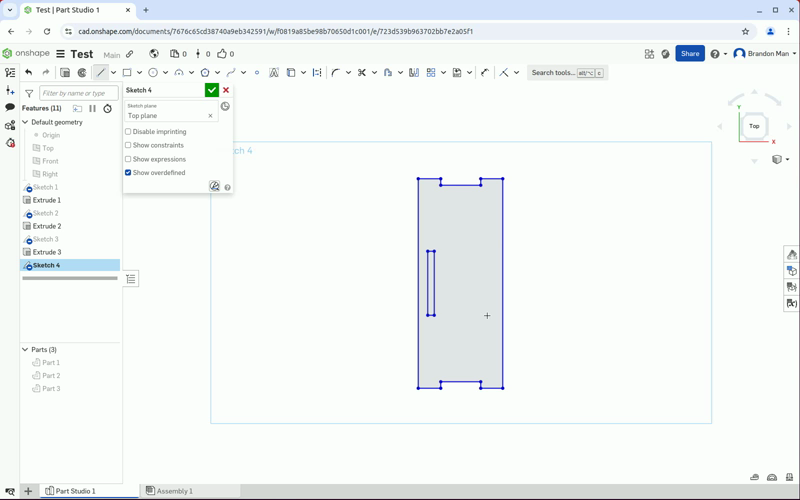
click(487, 315)
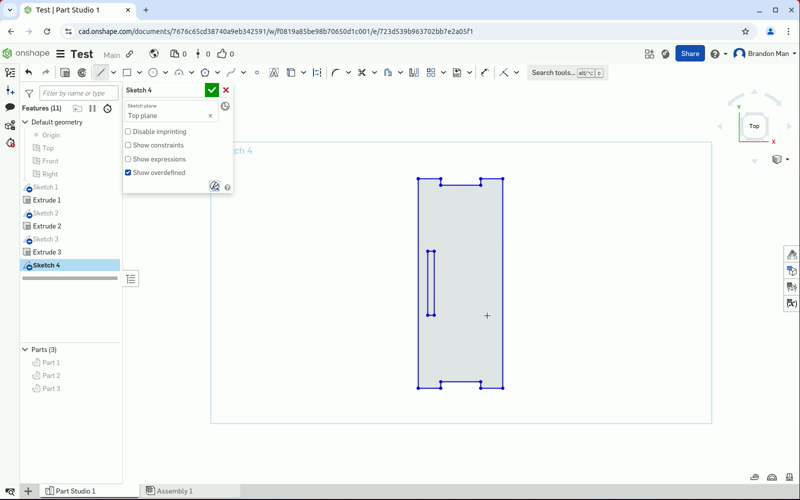
key_up(shift)
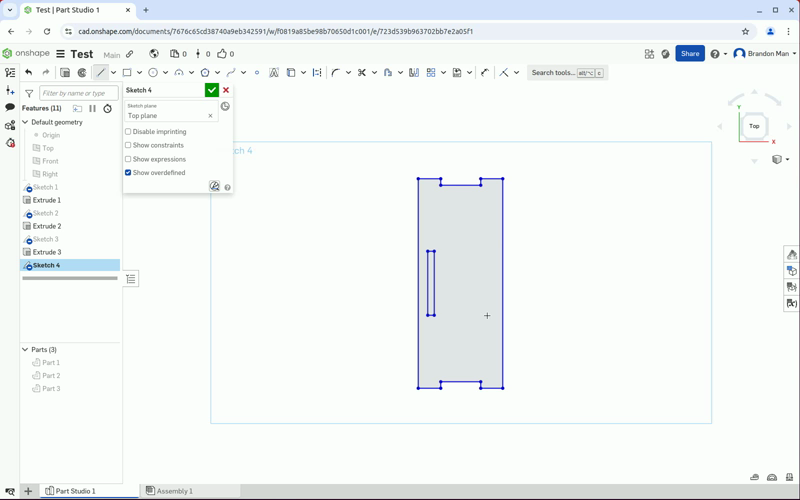
key_down(shift)
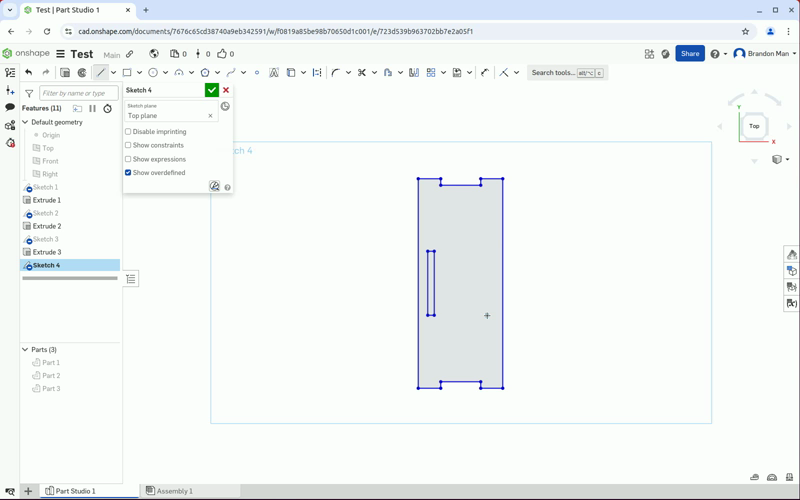
mouse_move(517, 315)
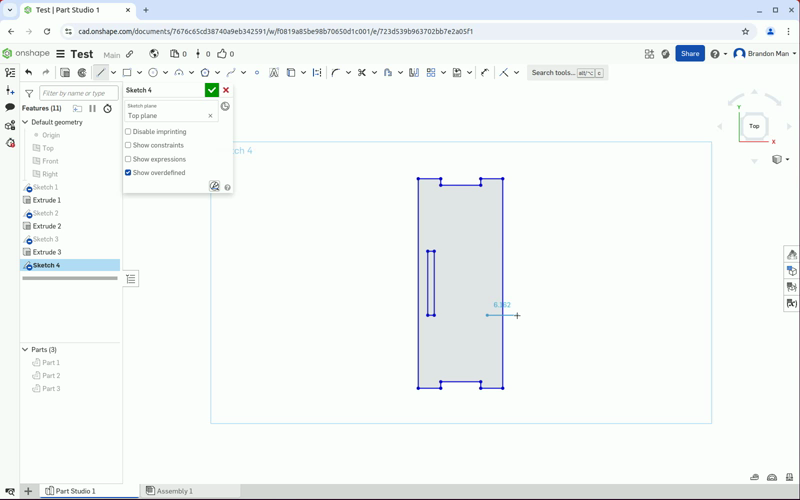
mouse_move(493, 315)
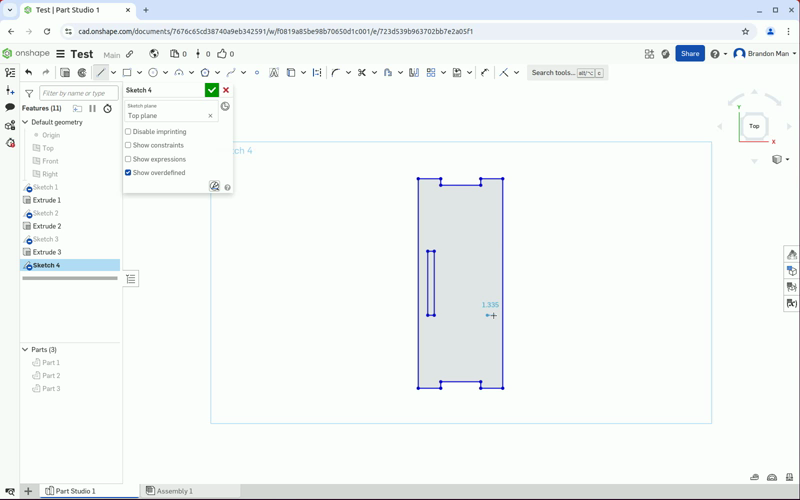
scroll(6)
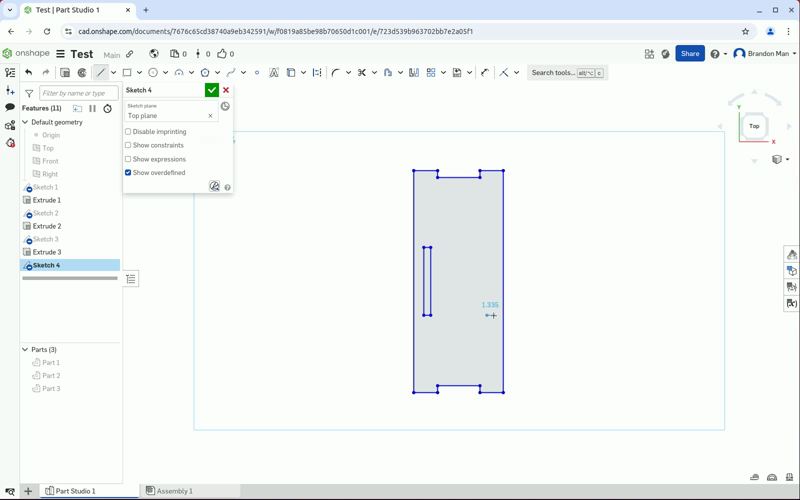
scroll(6)
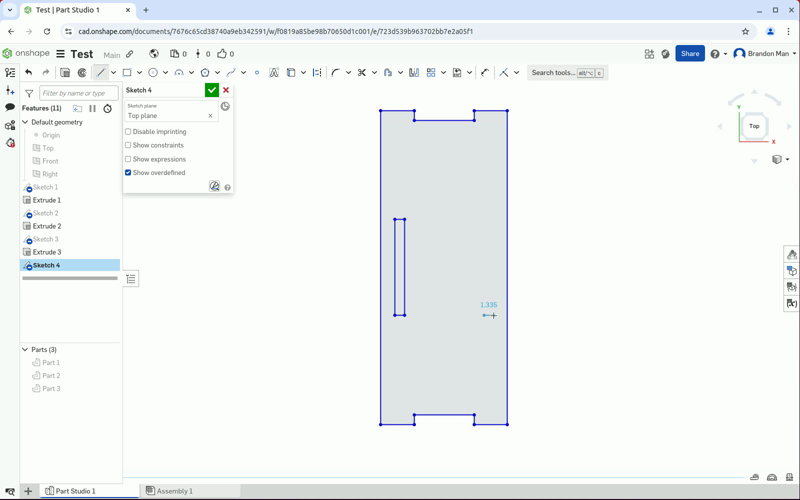
scroll(6)
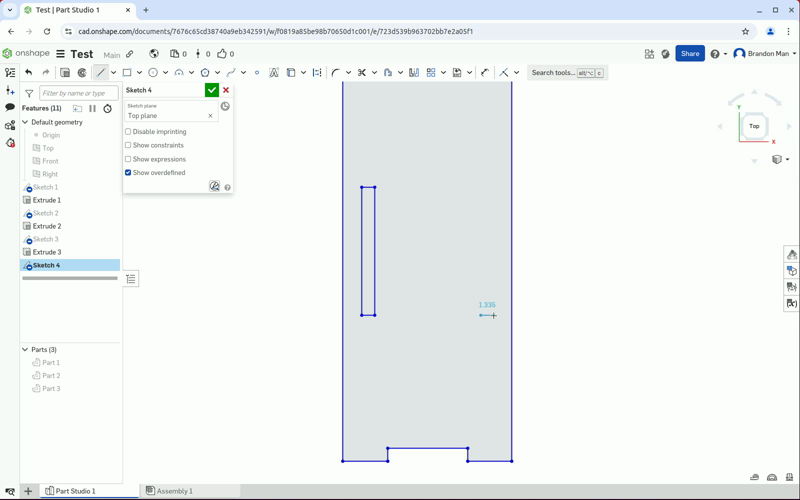
scroll(6)
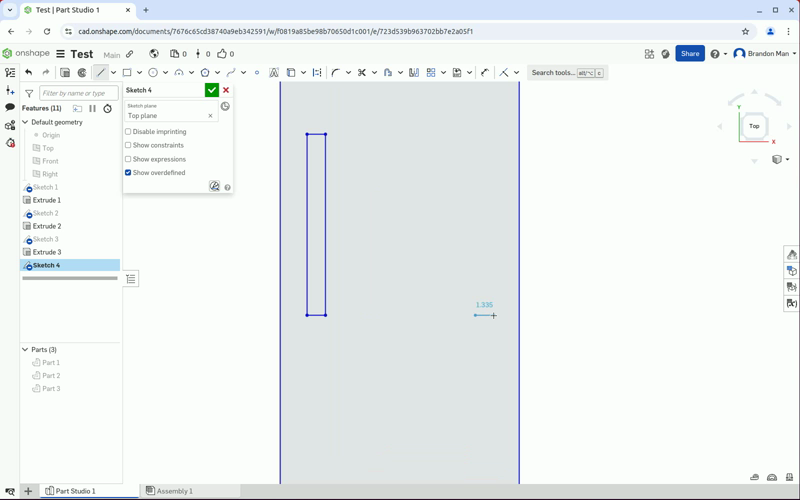
scroll(6)
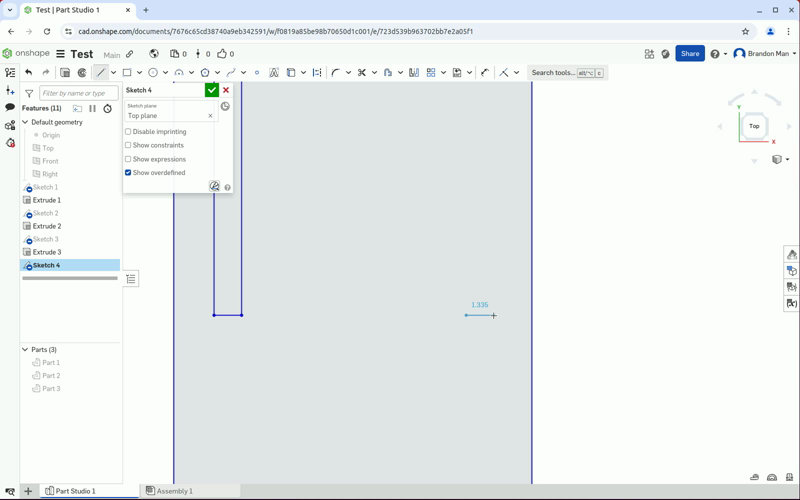
scroll(6)
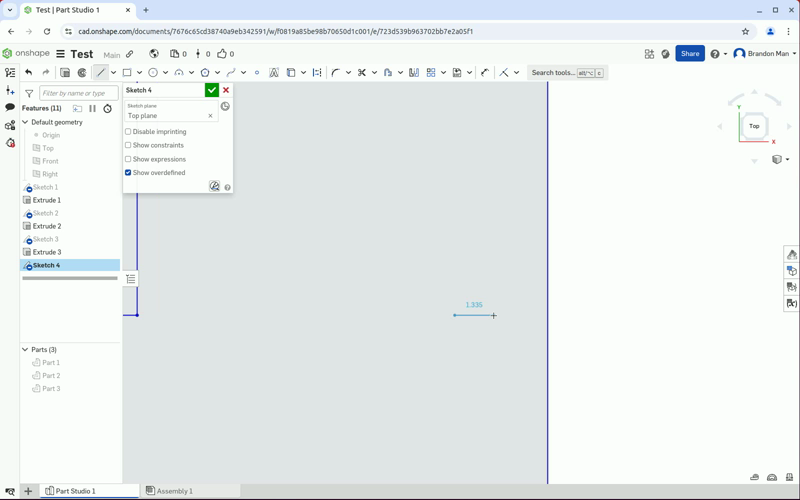
scroll(6)
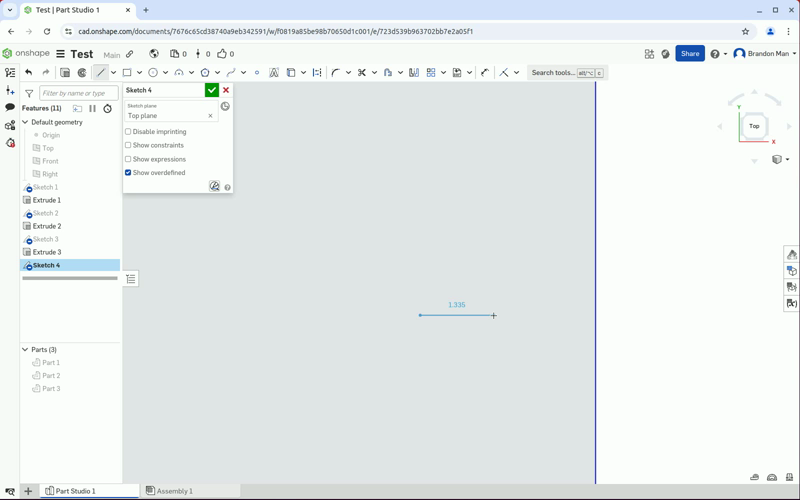
click(493, 315)
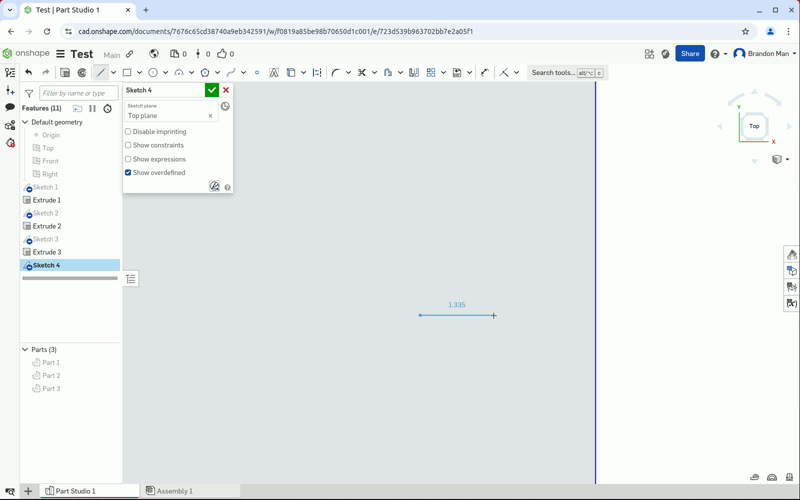
scroll(-6)
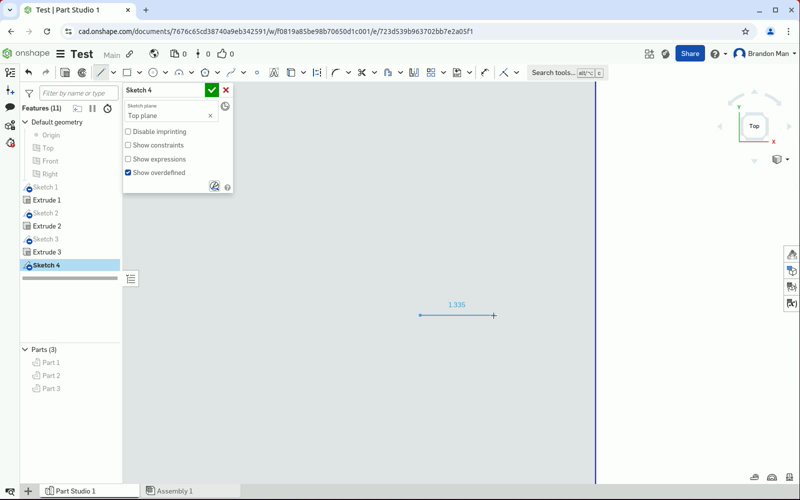
scroll(-6)
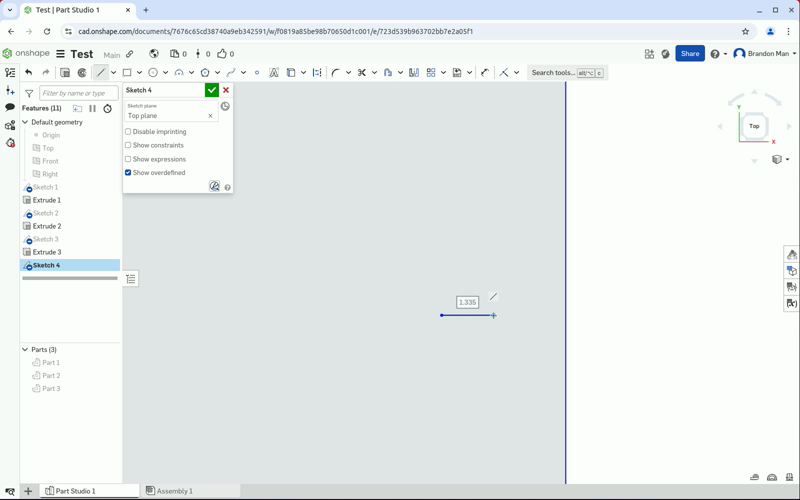
scroll(-6)
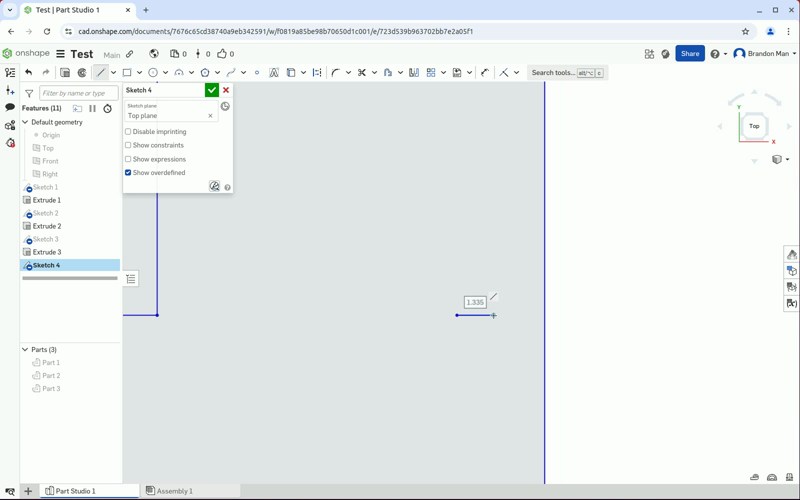
scroll(-6)
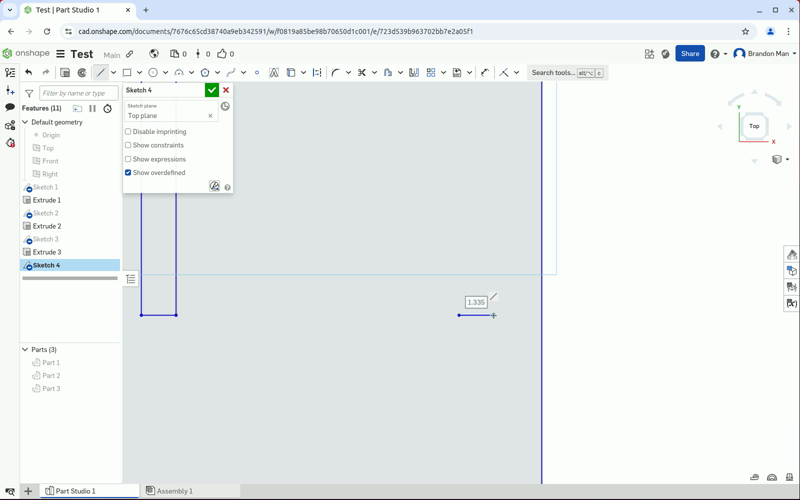
scroll(-6)
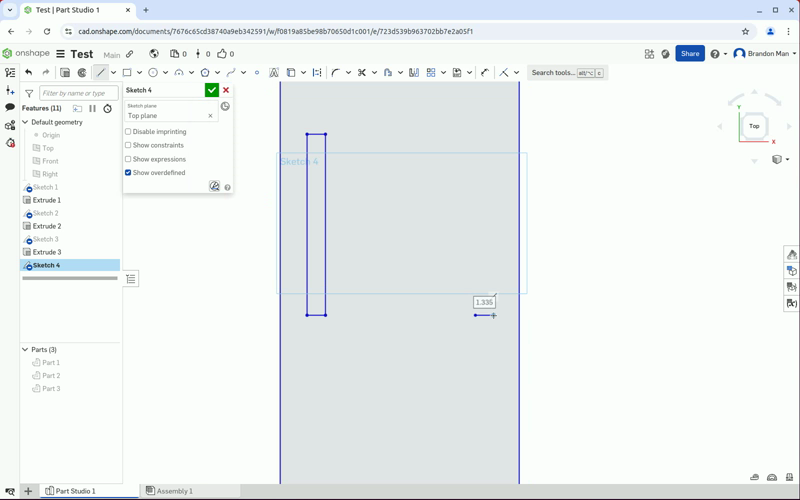
scroll(-6)
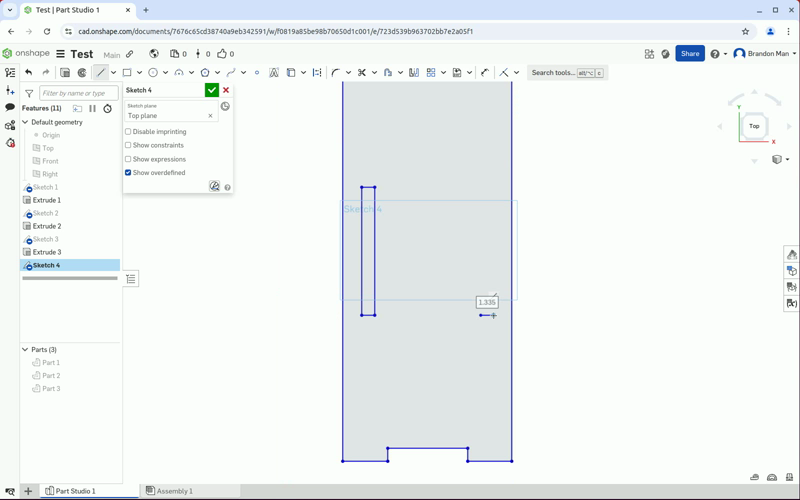
scroll(-6)
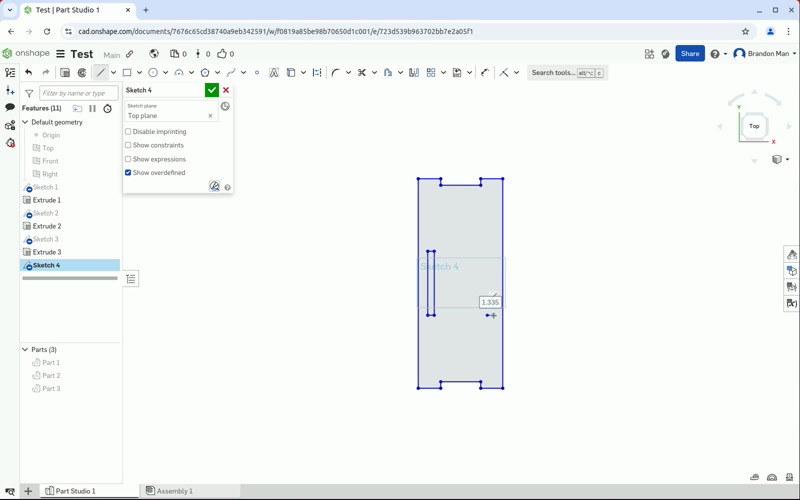
key_up(shift)
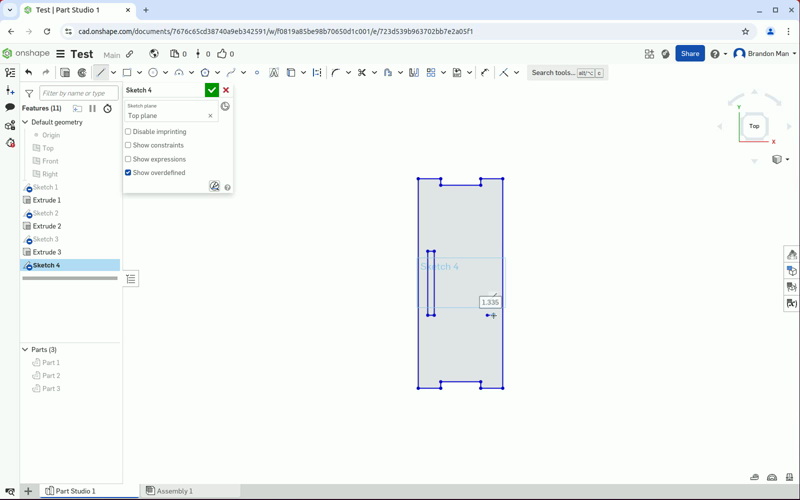
key_down(shift)
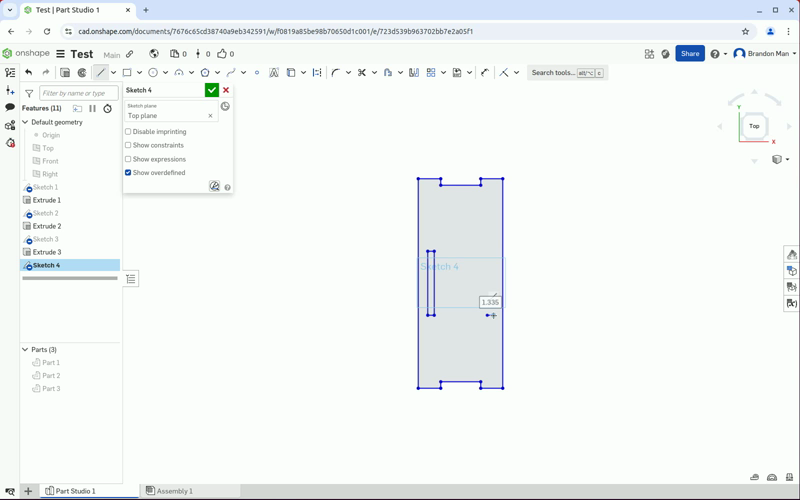
mouse_move(493, 251)
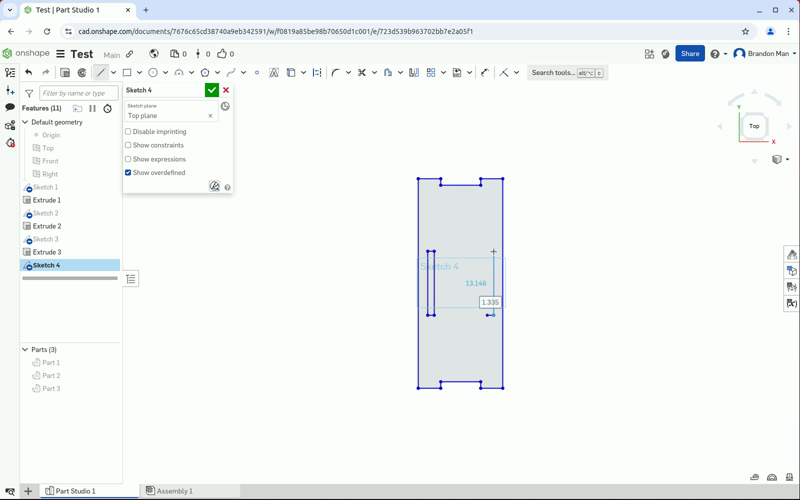
click(493, 251)
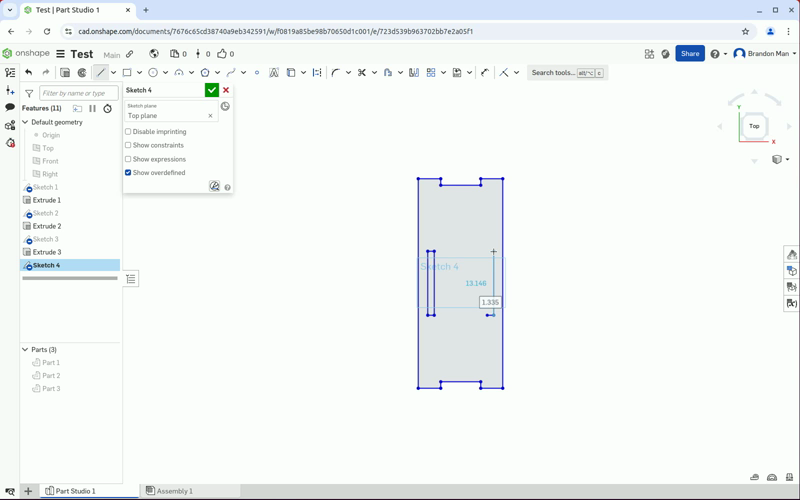
key_up(shift)
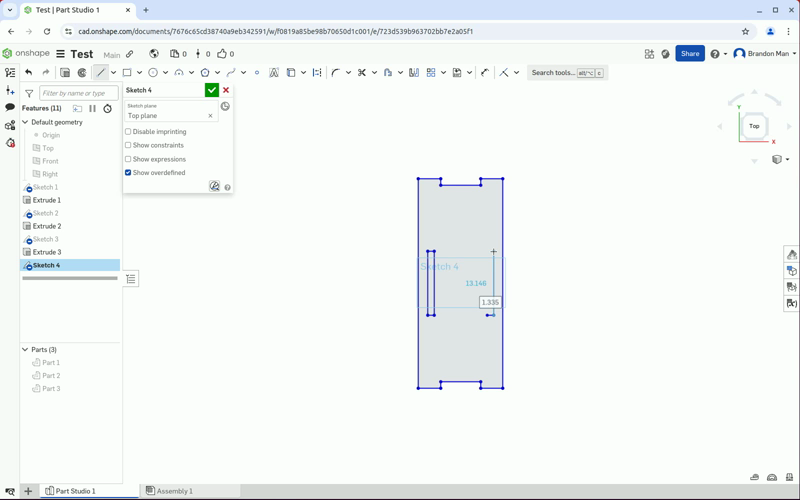
key_down(shift)
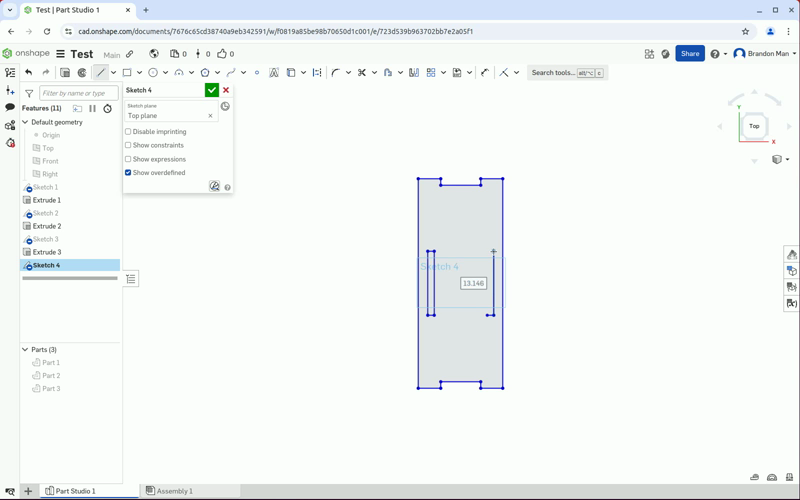
mouse_move(523, 251)
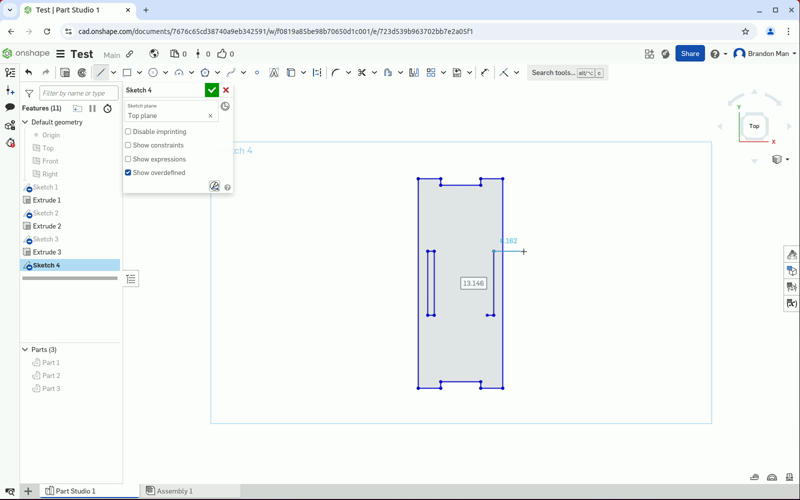
mouse_move(487, 251)
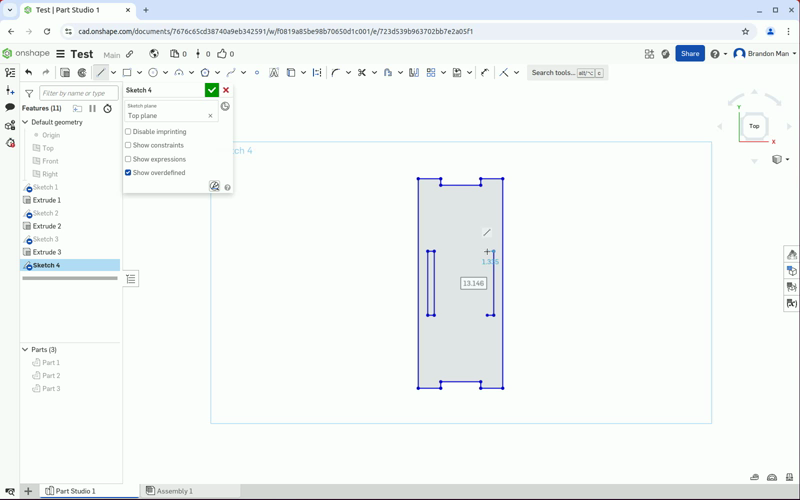
scroll(6)
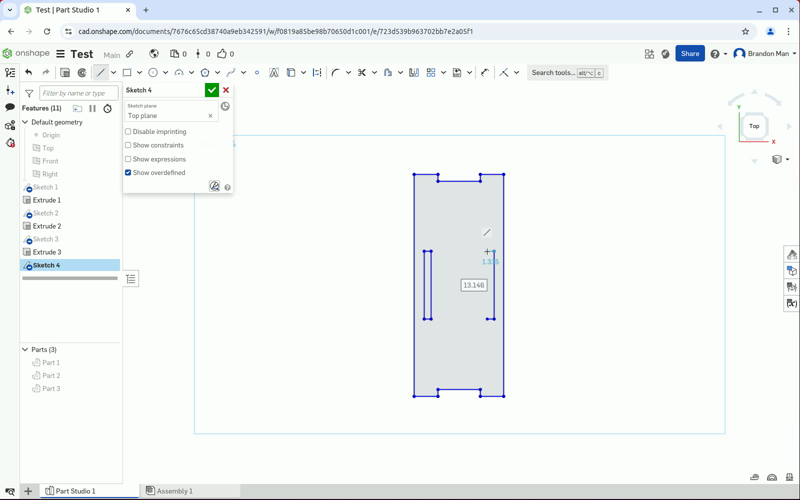
scroll(6)
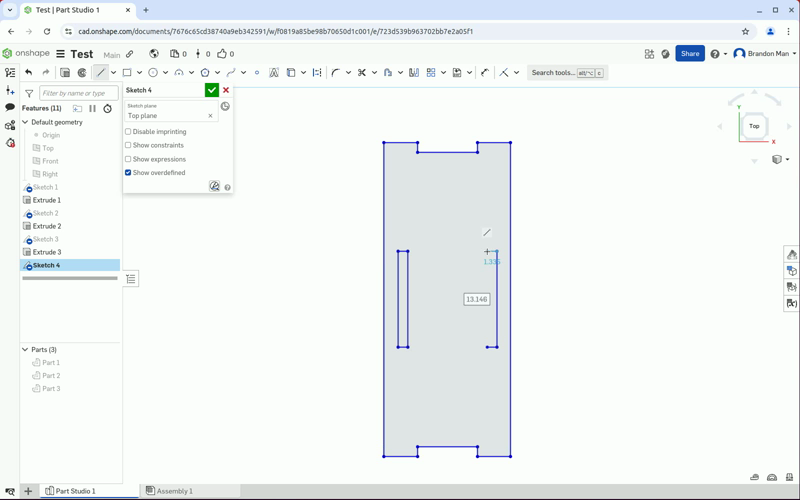
scroll(6)
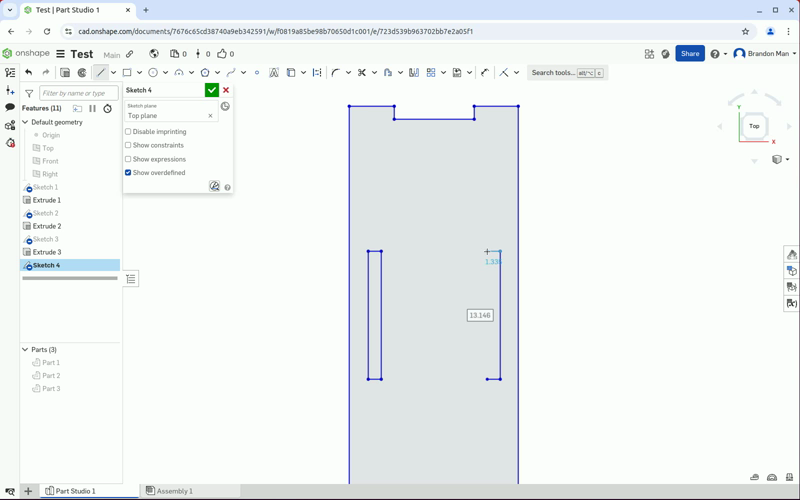
scroll(6)
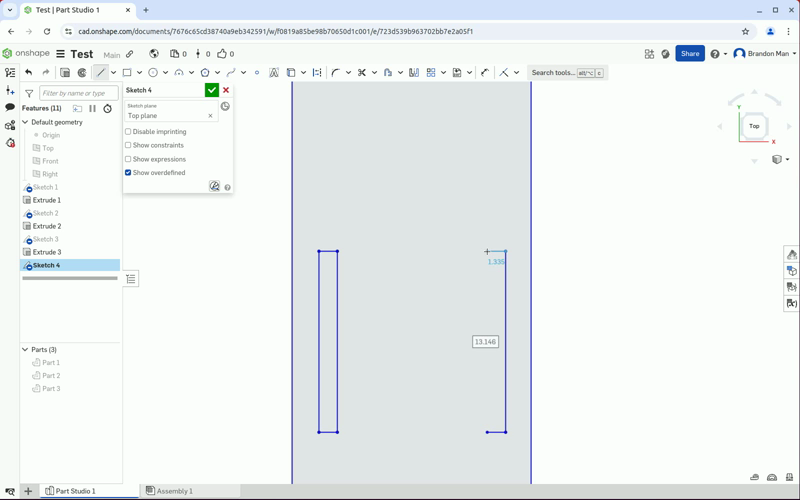
scroll(6)
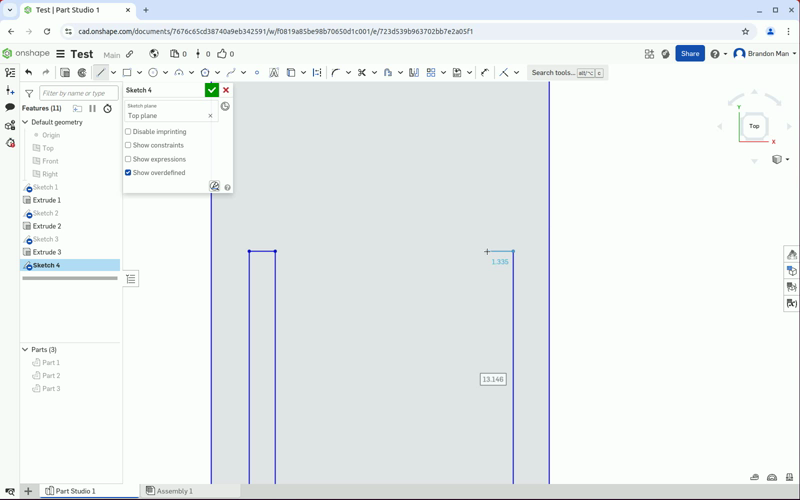
scroll(6)
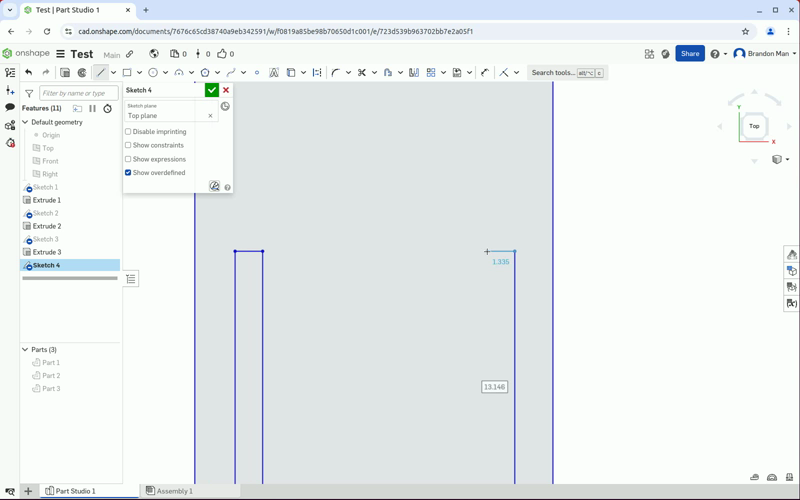
scroll(6)
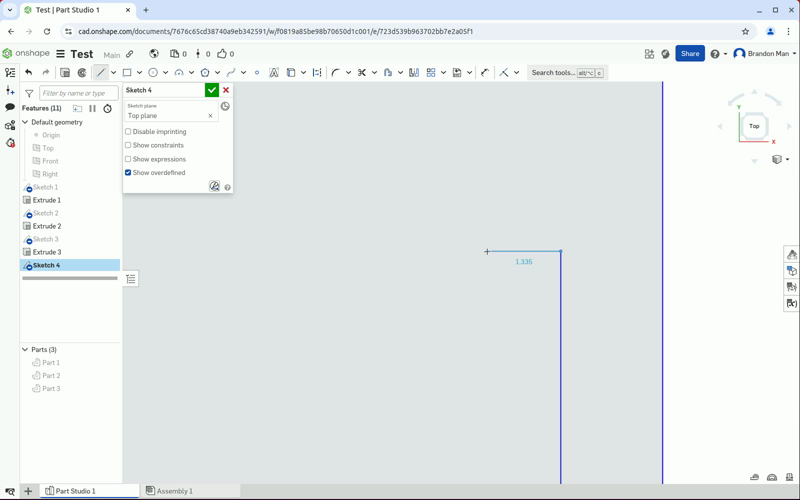
click(487, 251)
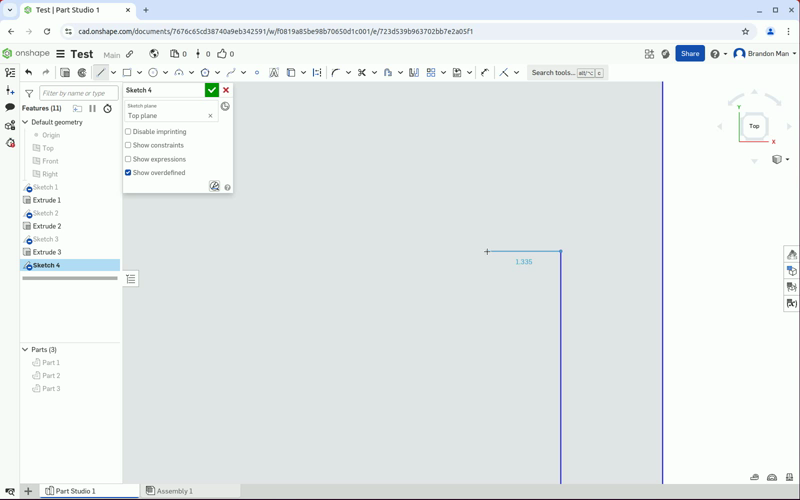
scroll(-6)
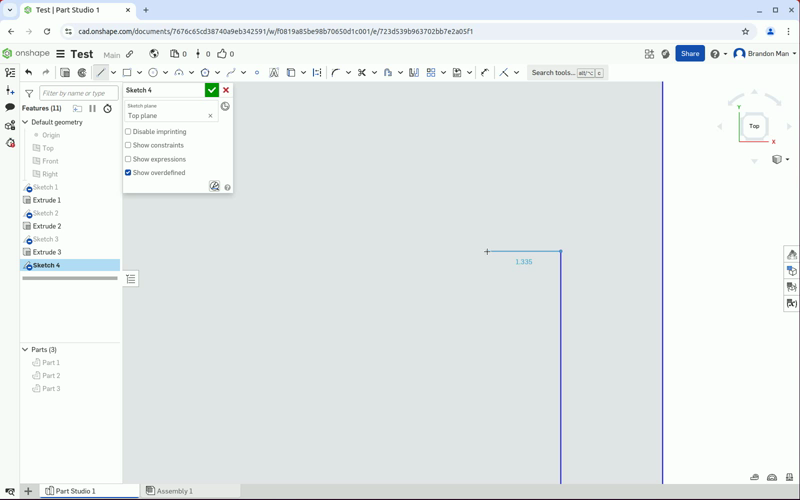
scroll(-6)
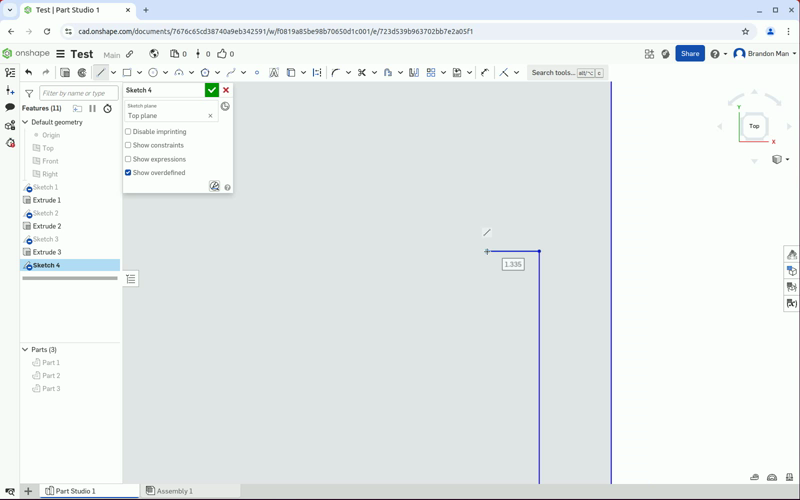
scroll(-6)
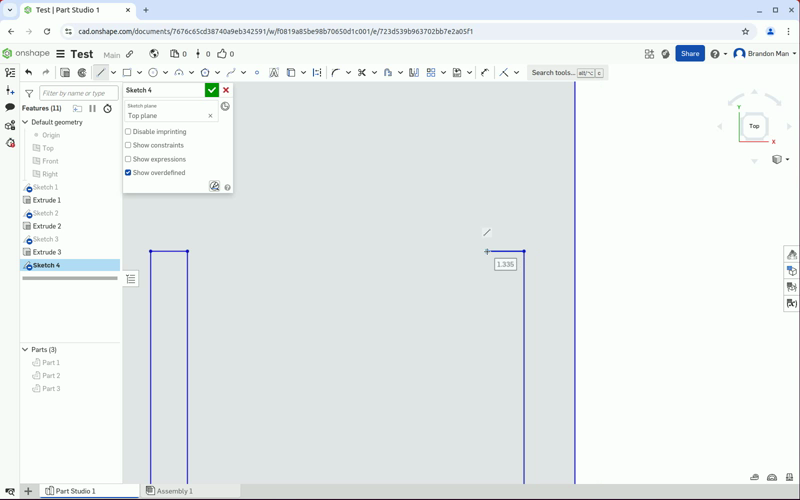
scroll(-6)
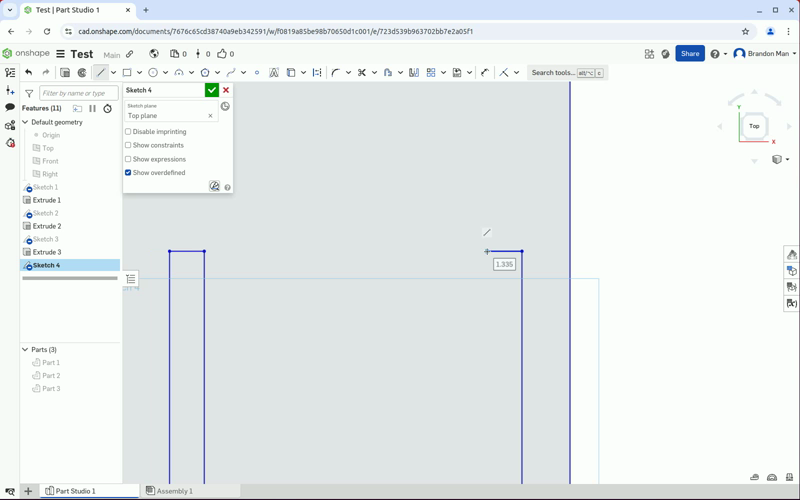
scroll(-6)
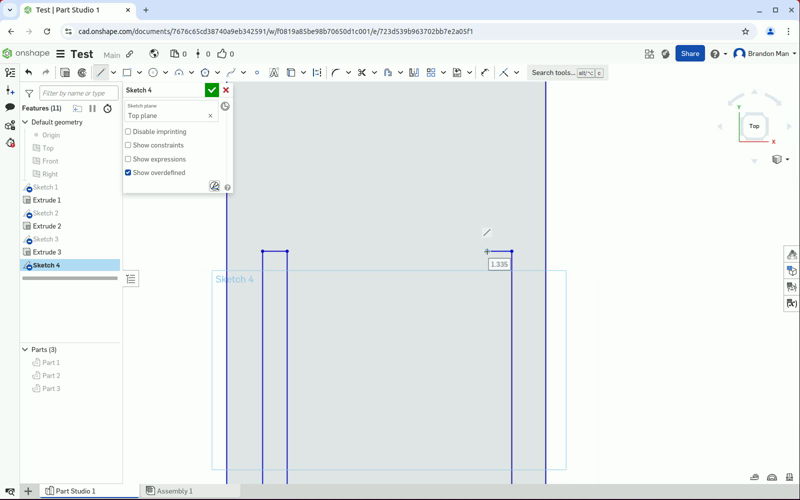
scroll(-6)
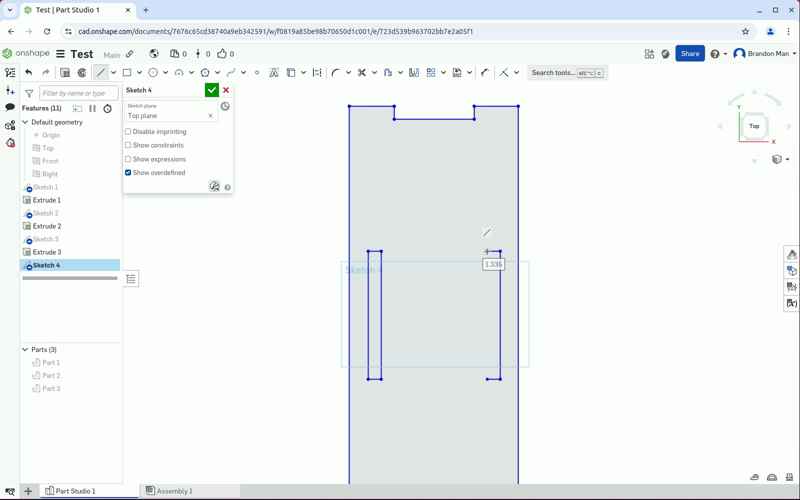
scroll(-6)
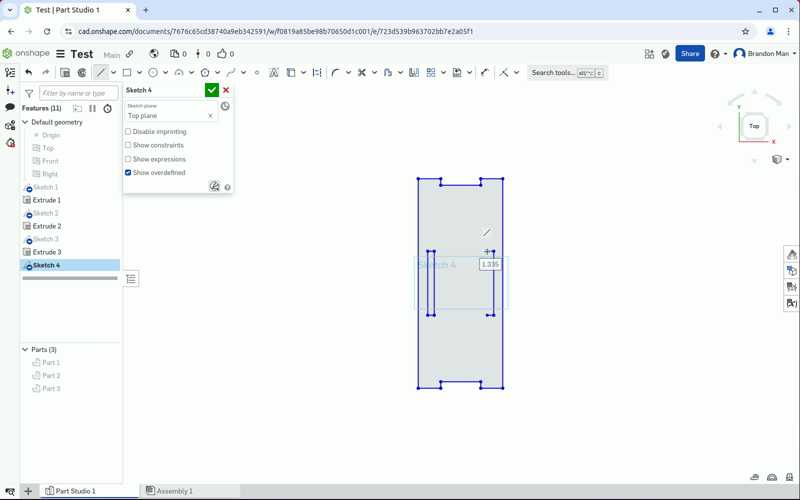
key_up(shift)
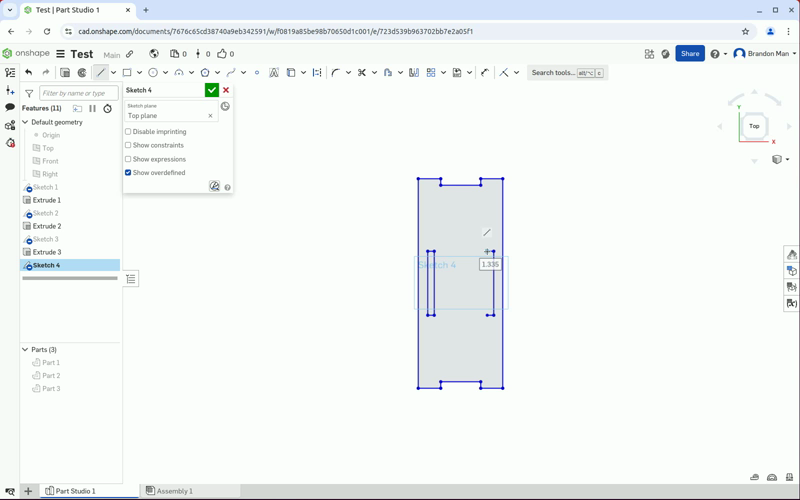
key_down(shift)
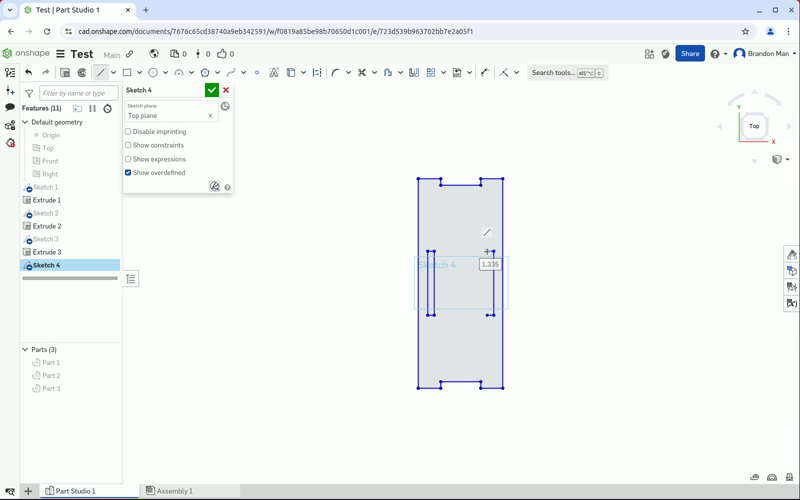
mouse_move(487, 315)
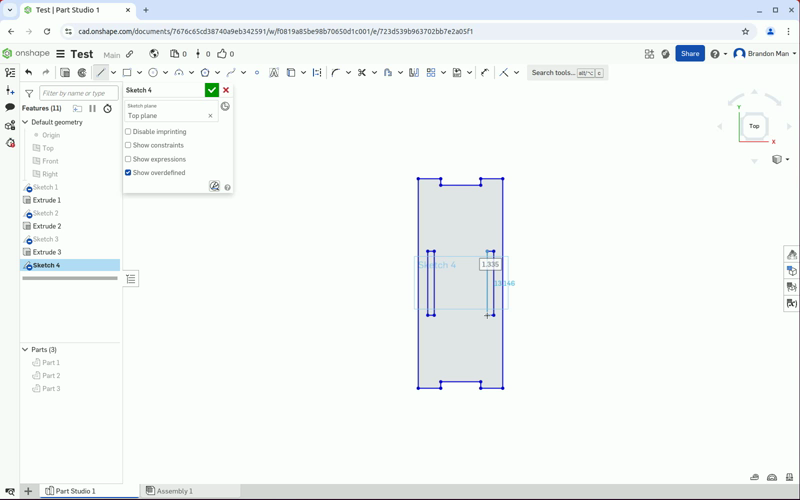
key_up(shift)
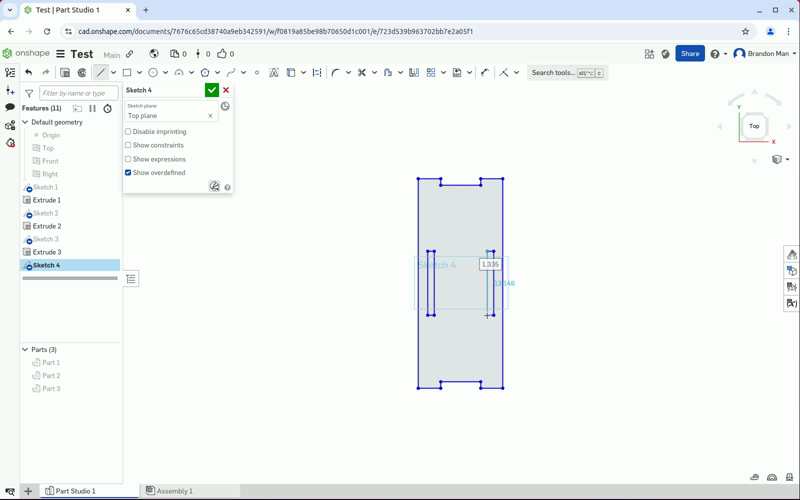
click(487, 315)
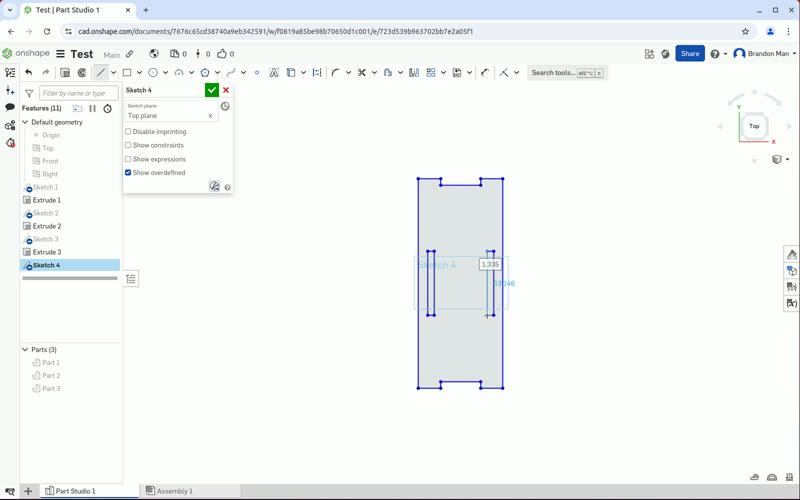
key(esc)
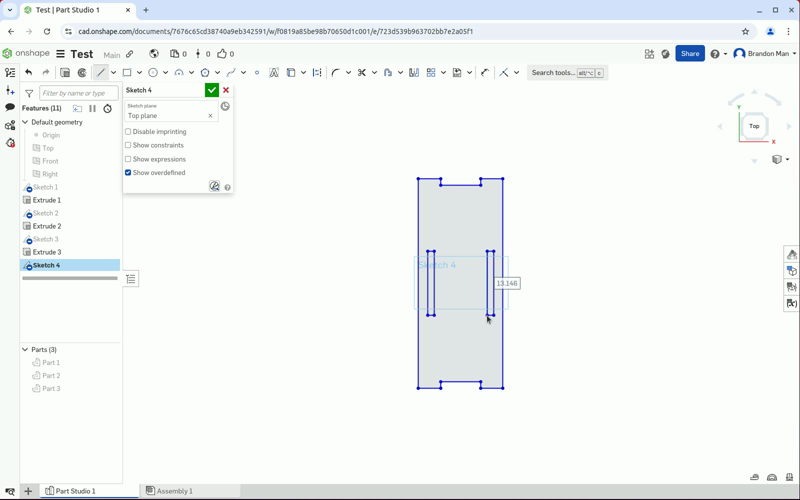
mouse_move(469, 335)
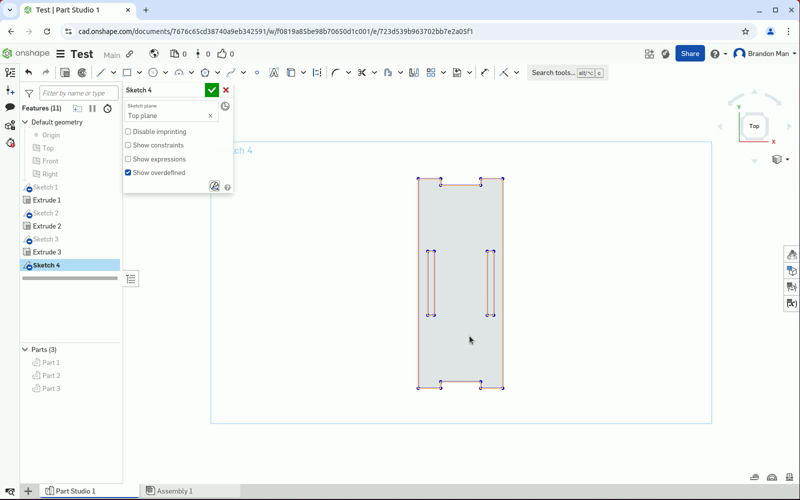
click(469, 335)
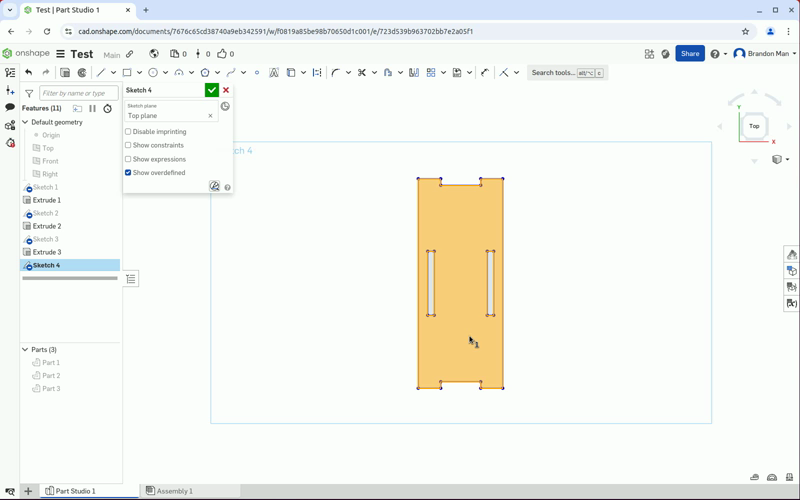
mouse_move(73, 352)
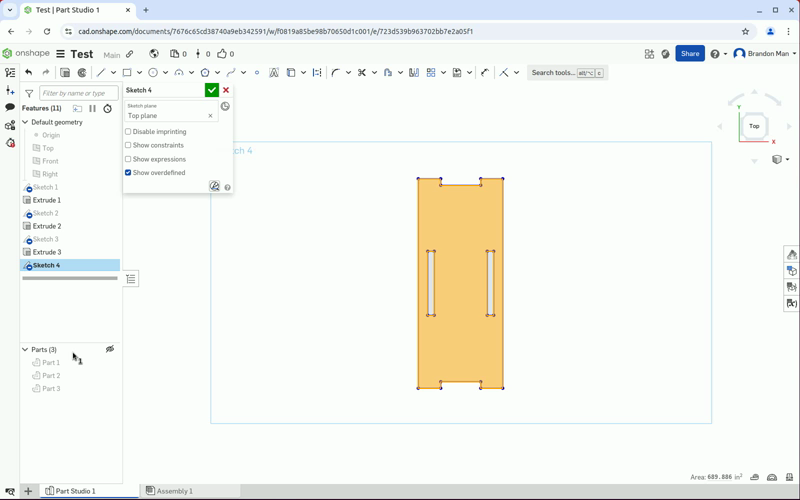
key(shift+y)
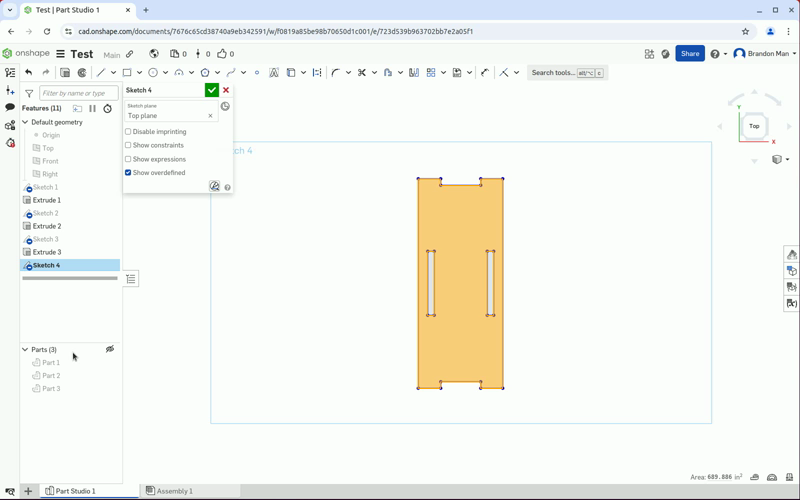
key(shift+e)
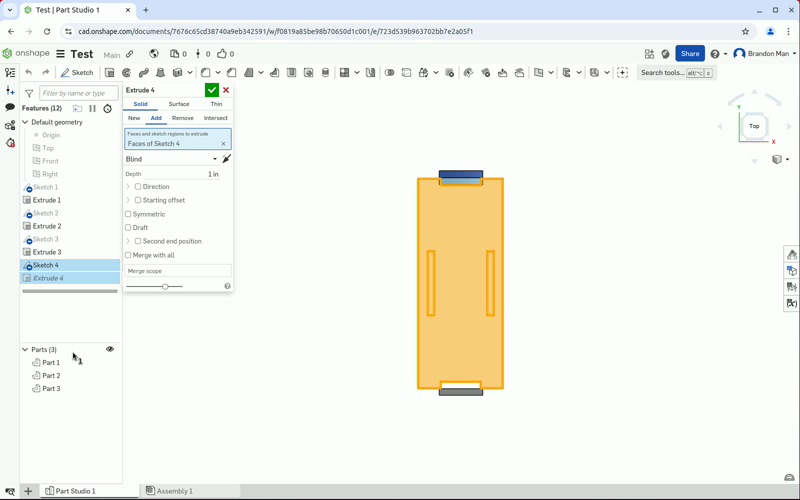
mouse_move(143, 106)
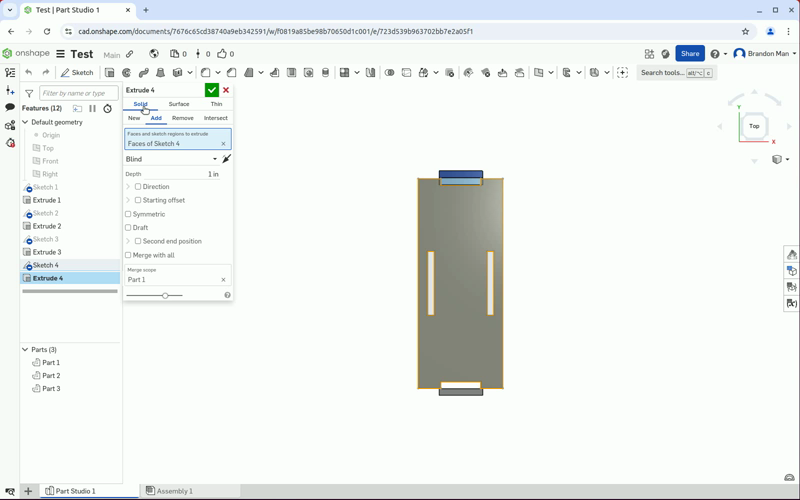
click(143, 106)
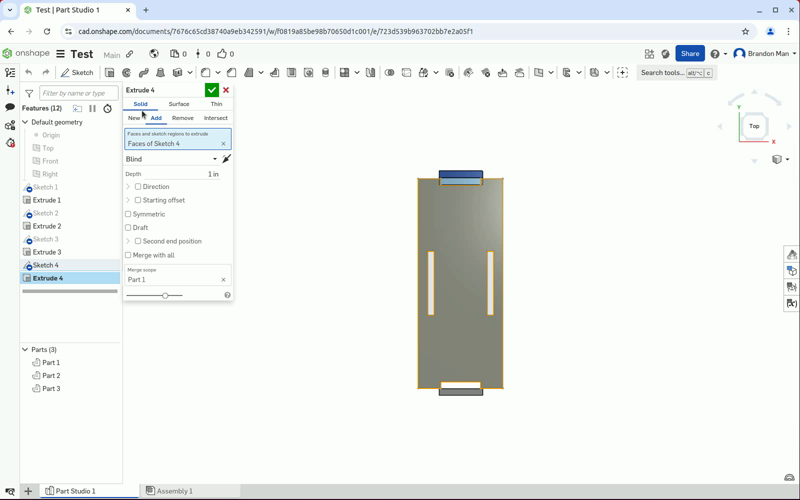
mouse_move(137, 120)
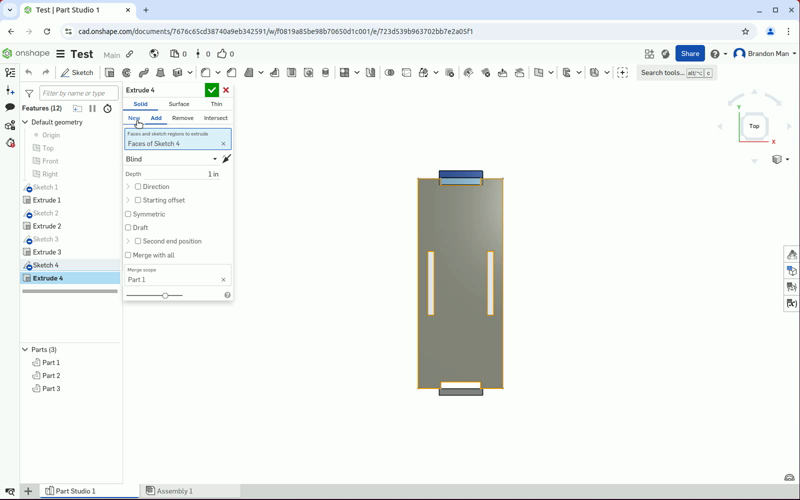
click(137, 120)
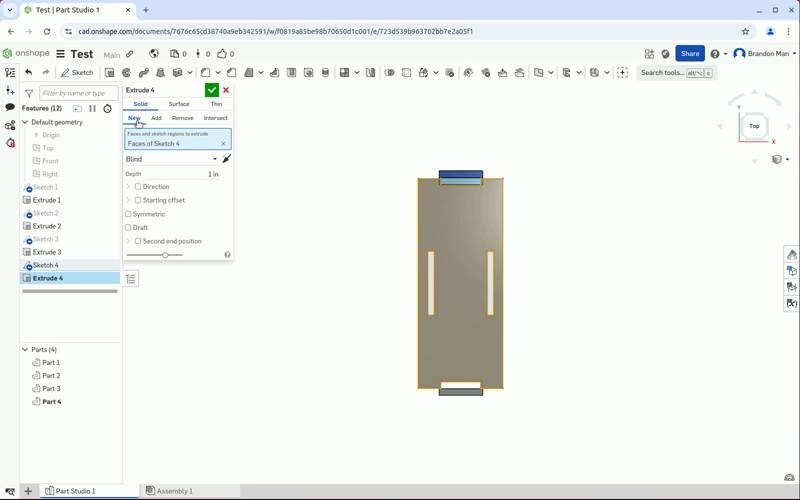
key(tab, 4)
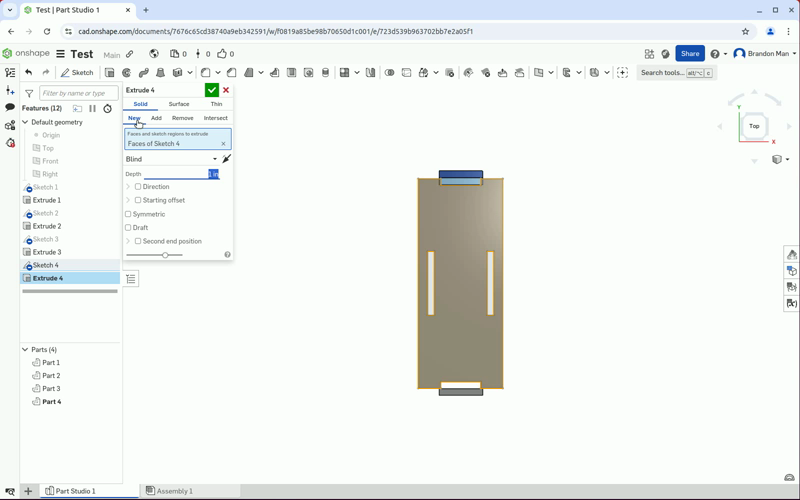
text(1.444)
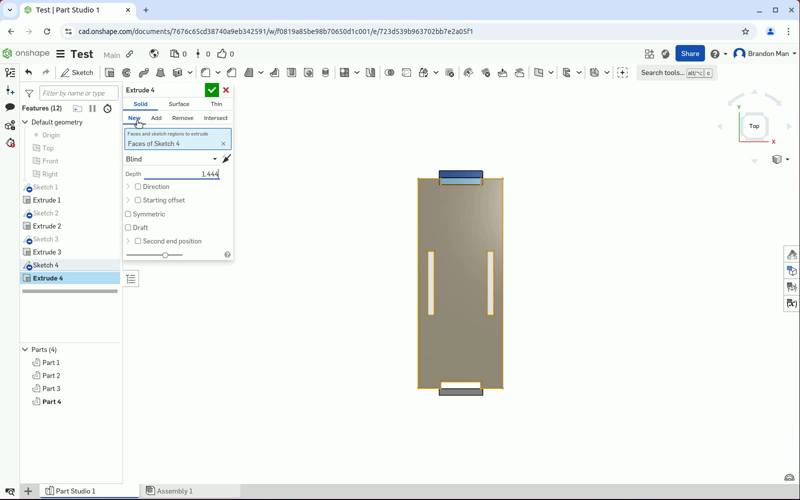
key(enter)
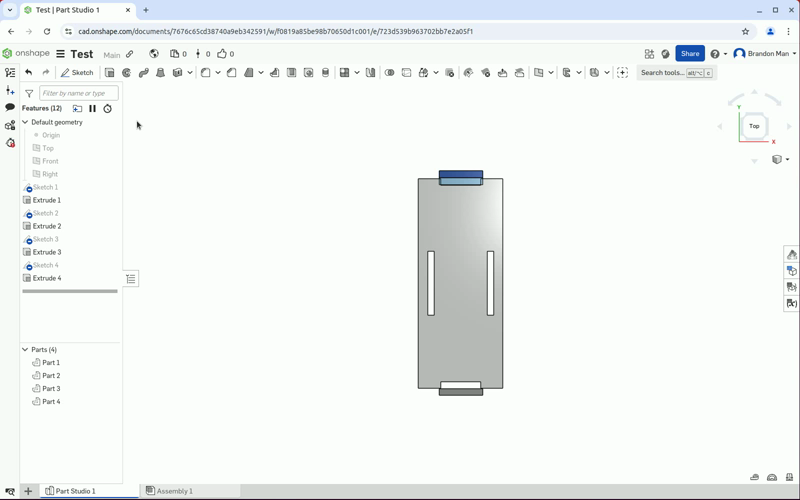
key(shift+h)
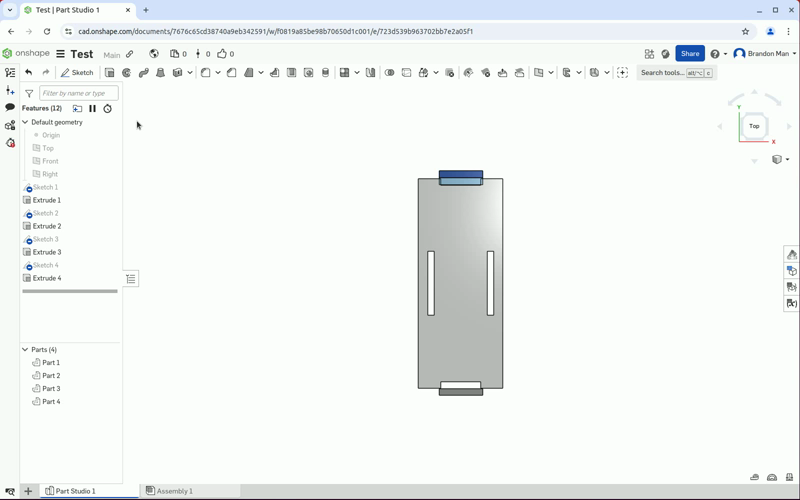
key(shift+h)
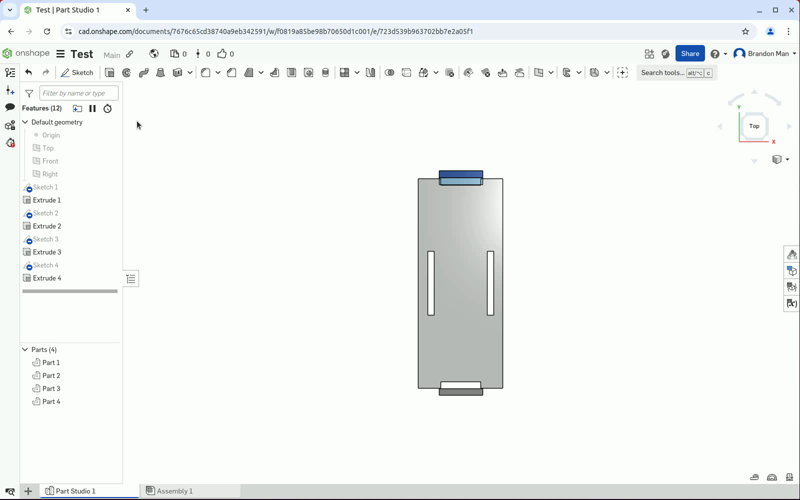
mouse_move(73, 189)
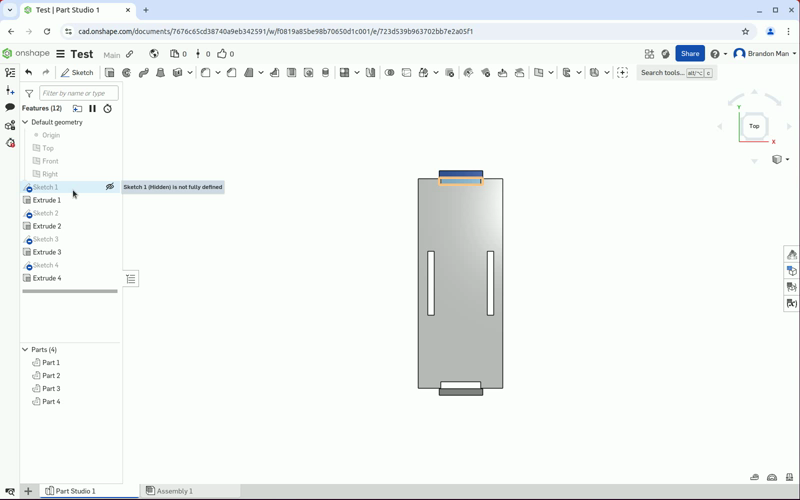
click(73, 189)
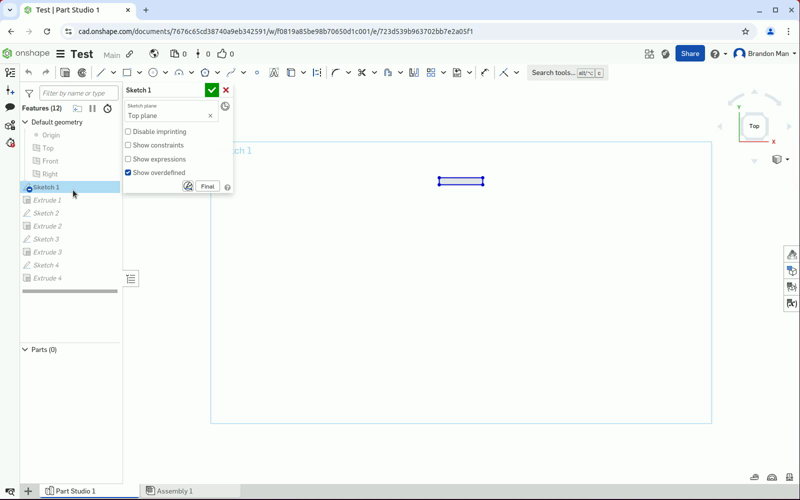
mouse_move(229, 92)
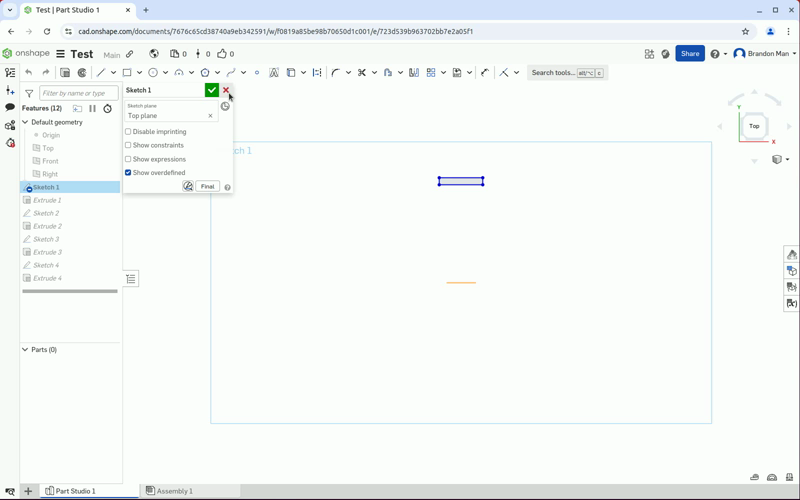
click(229, 92)
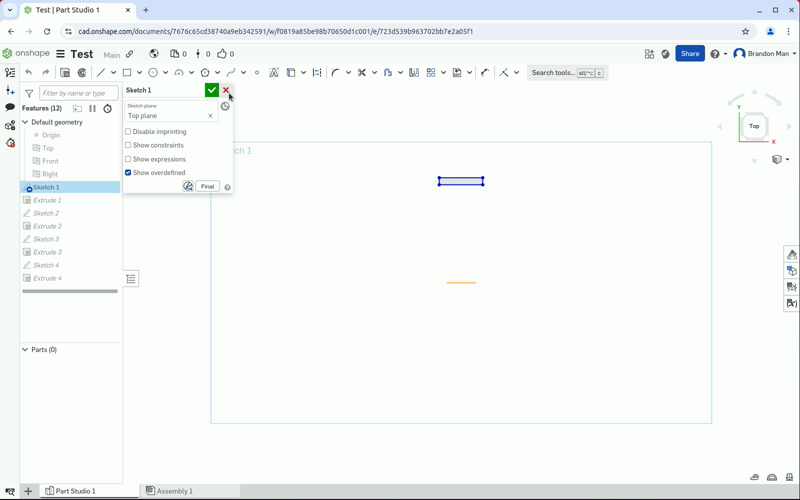
key(shift+s)
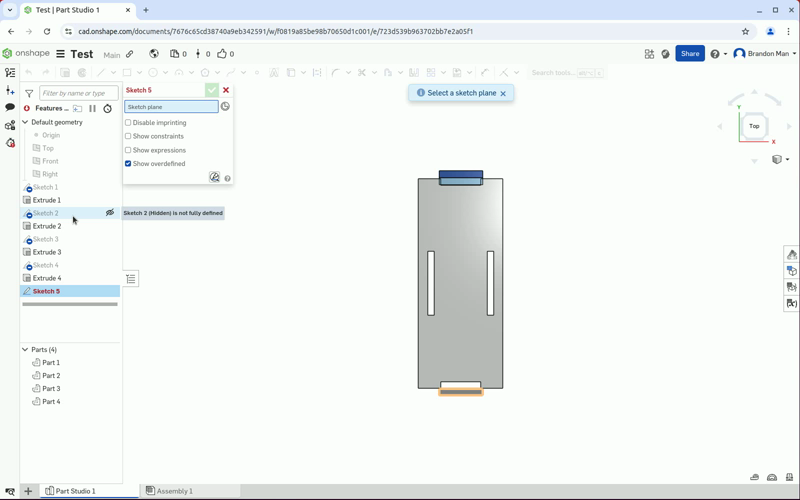
scroll(3)
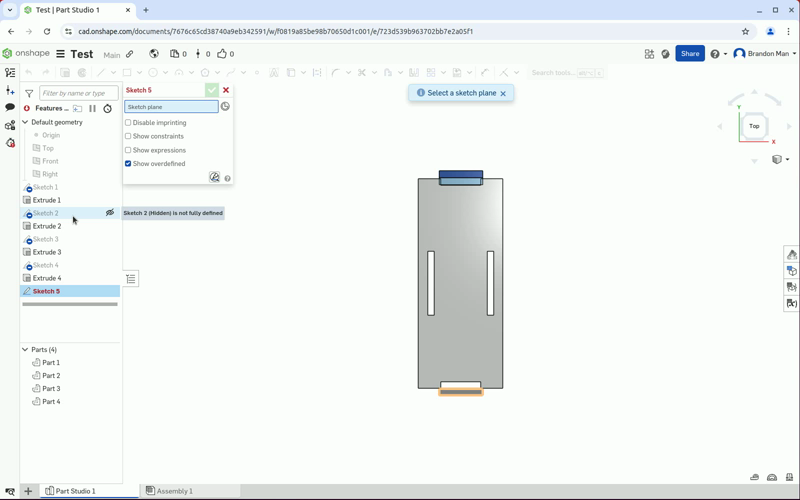
mouse_move(73, 150)
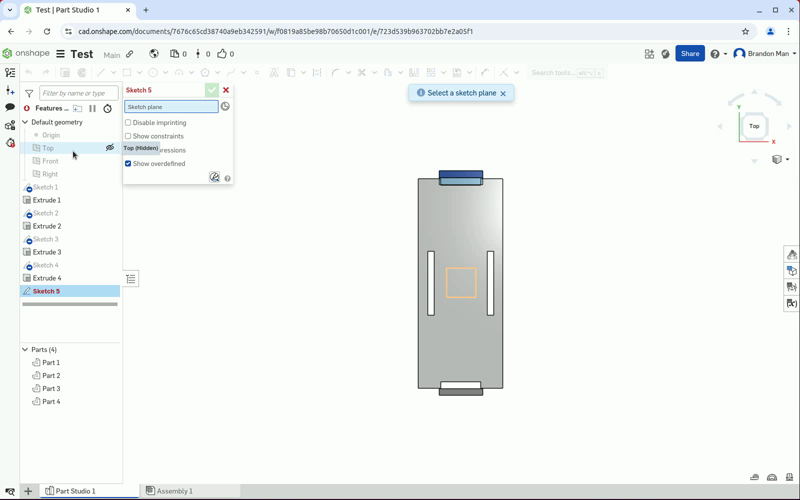
click(73, 150)
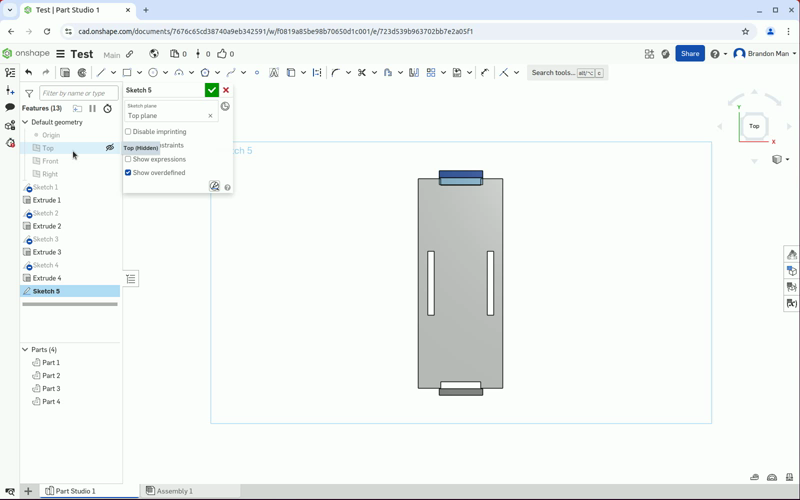
mouse_move(73, 352)
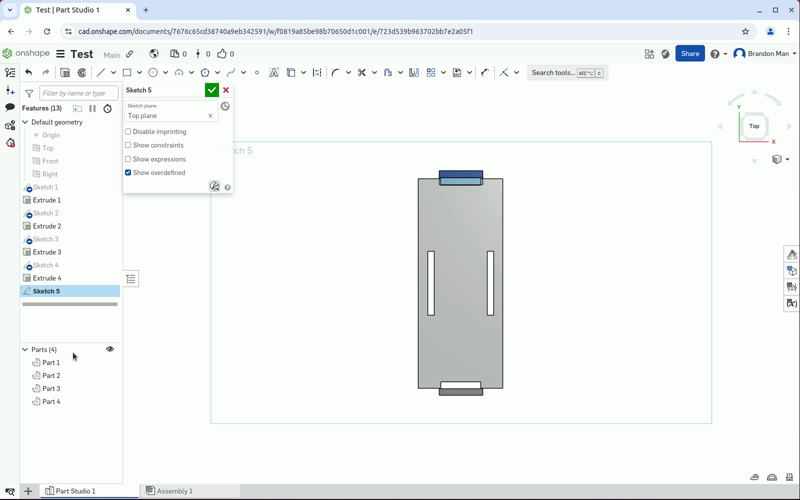
key(y)
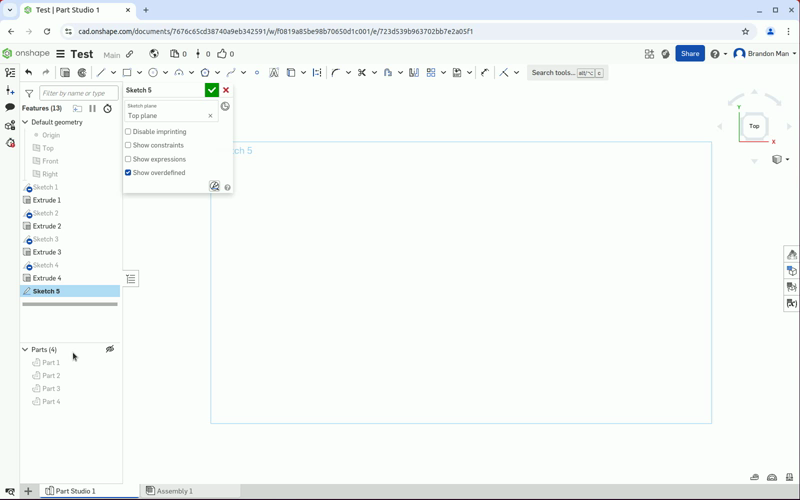
key(l)
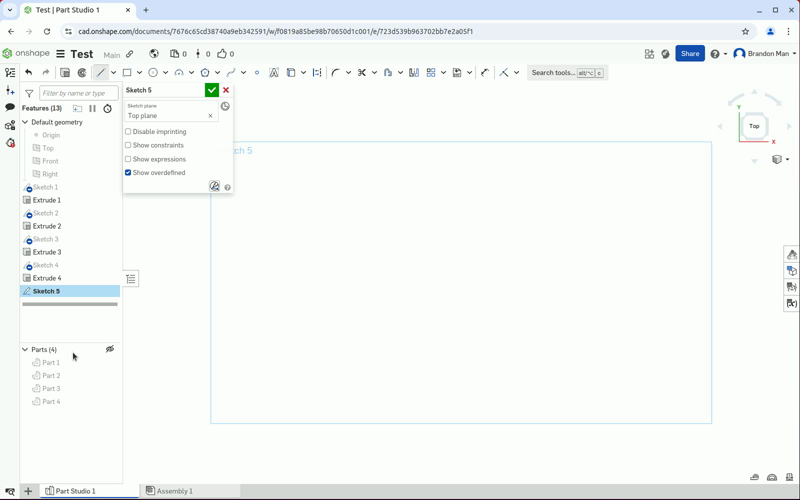
key_down(shift)
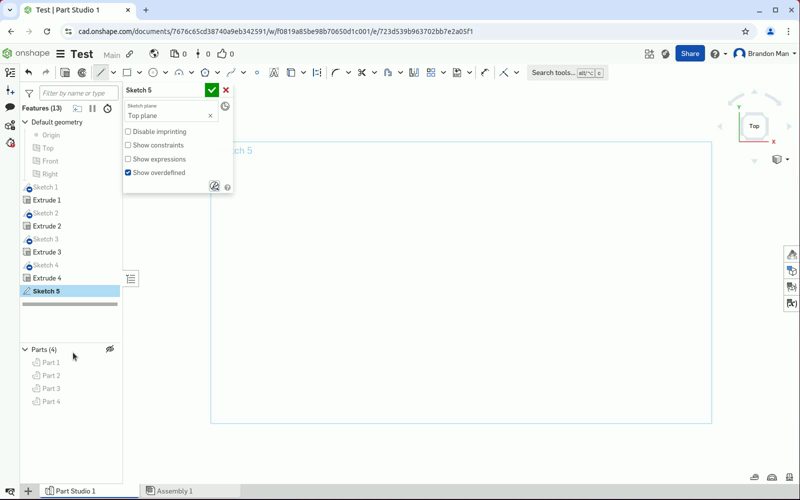
mouse_move(439, 388)
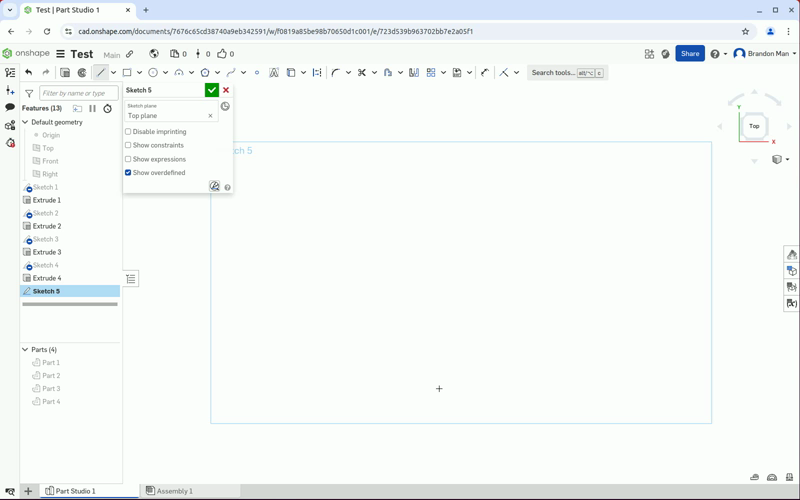
click(439, 388)
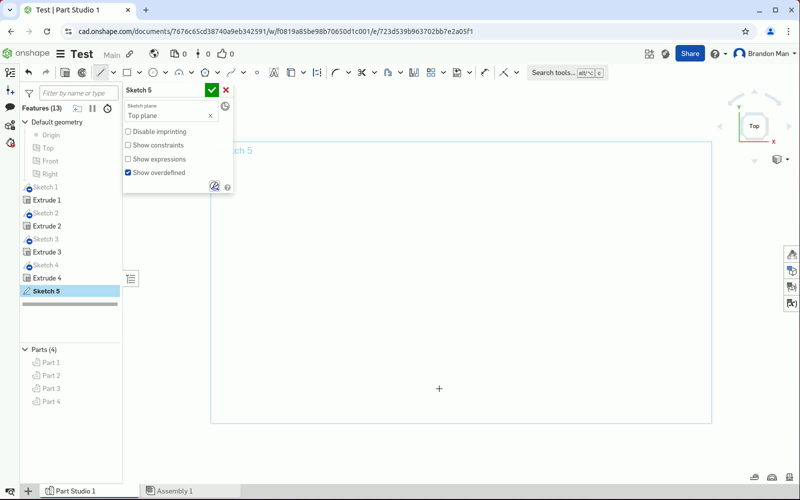
key_up(shift)
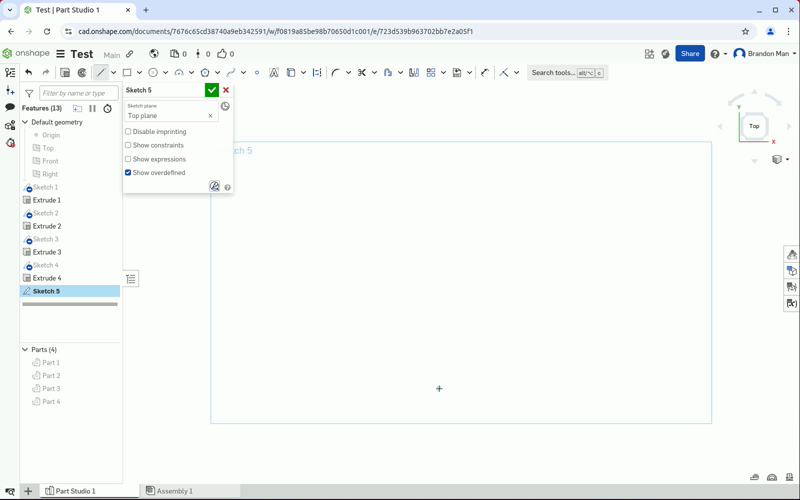
key_down(shift)
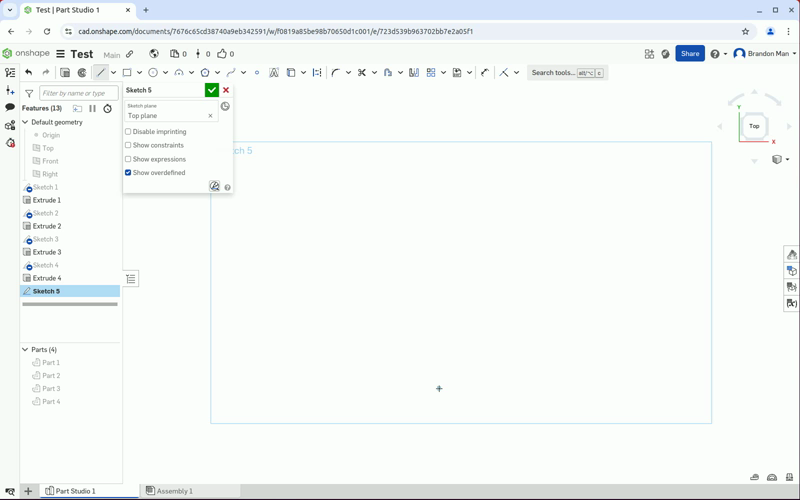
mouse_move(469, 388)
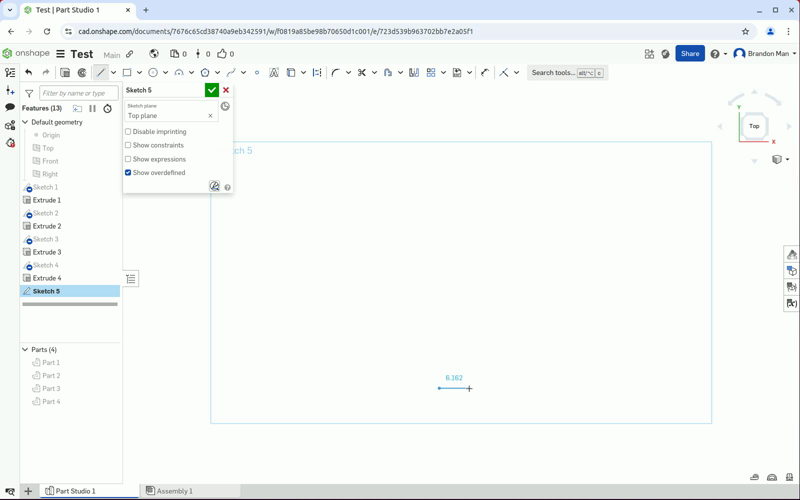
mouse_move(482, 388)
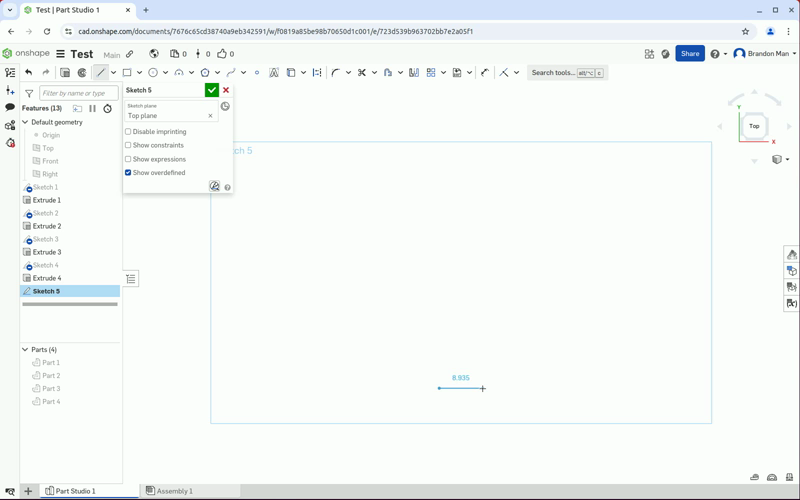
click(482, 388)
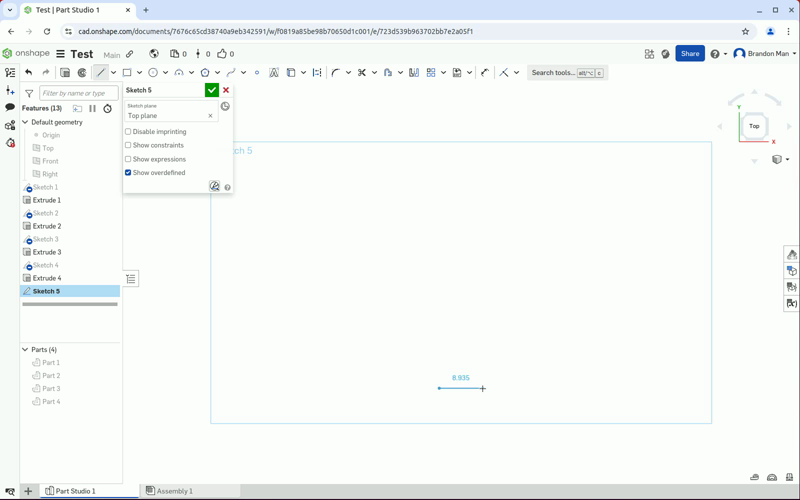
key_up(shift)
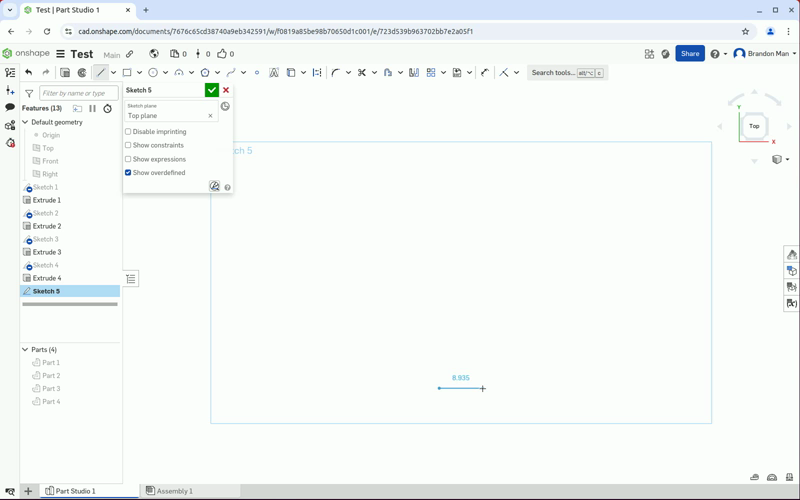
key_down(shift)
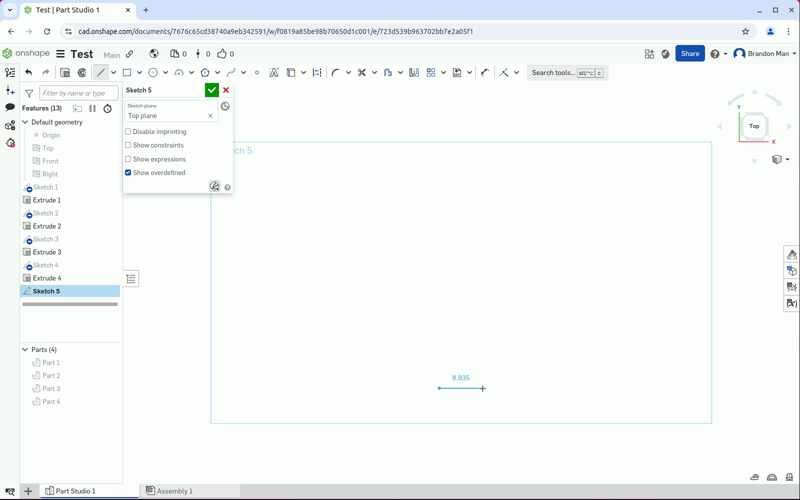
mouse_move(512, 388)
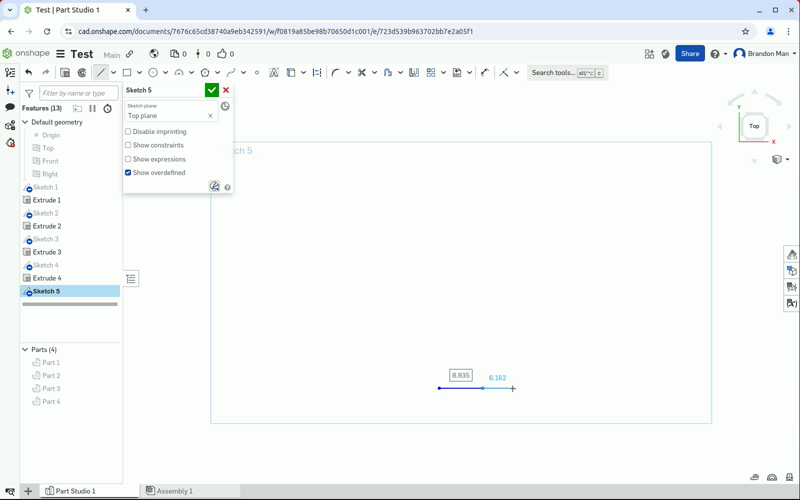
mouse_move(482, 381)
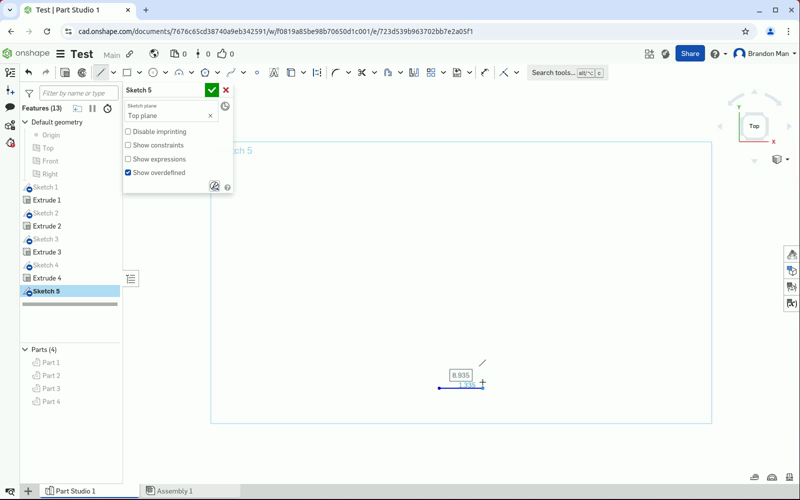
scroll(6)
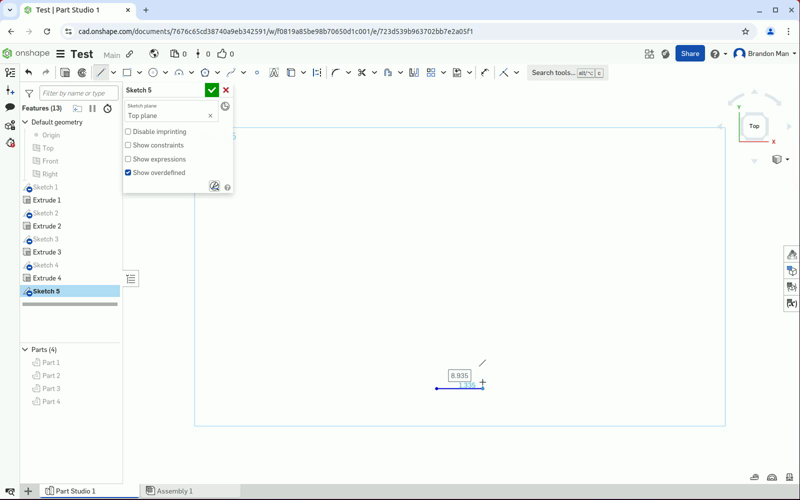
scroll(6)
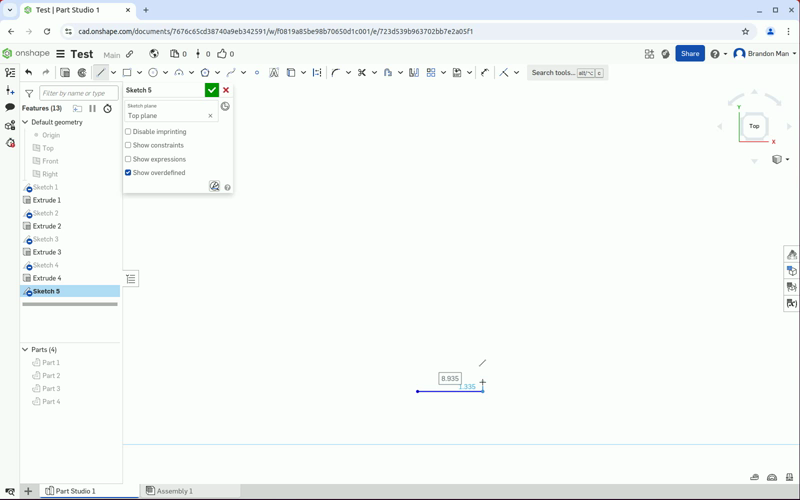
scroll(6)
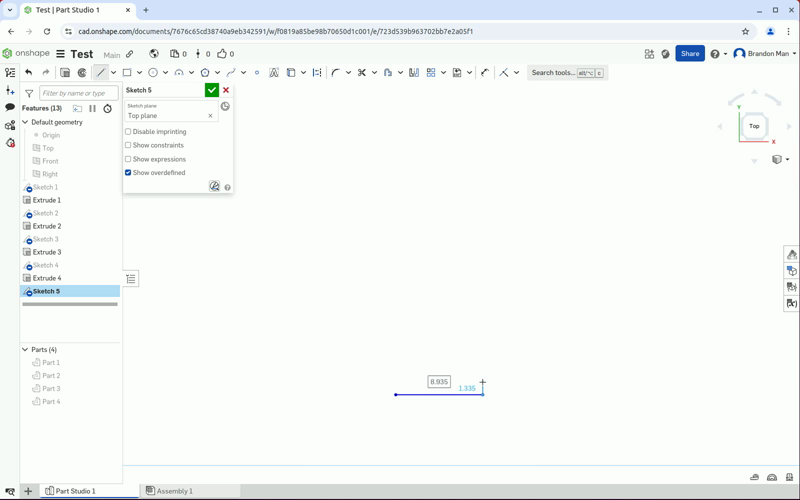
scroll(6)
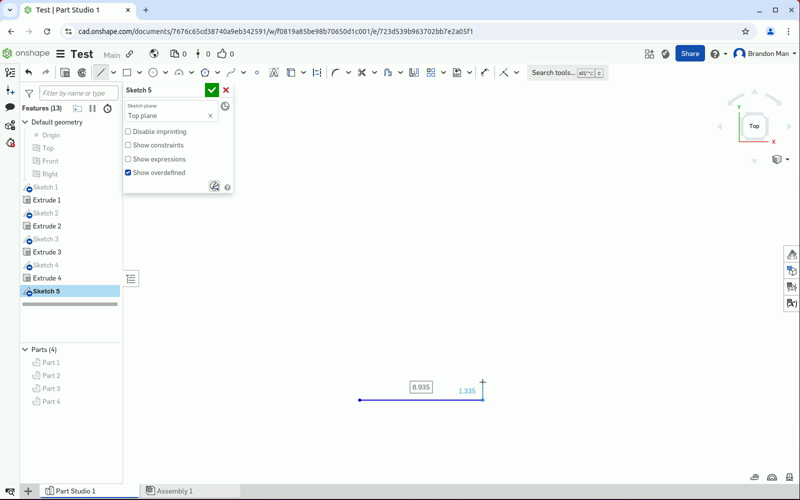
scroll(6)
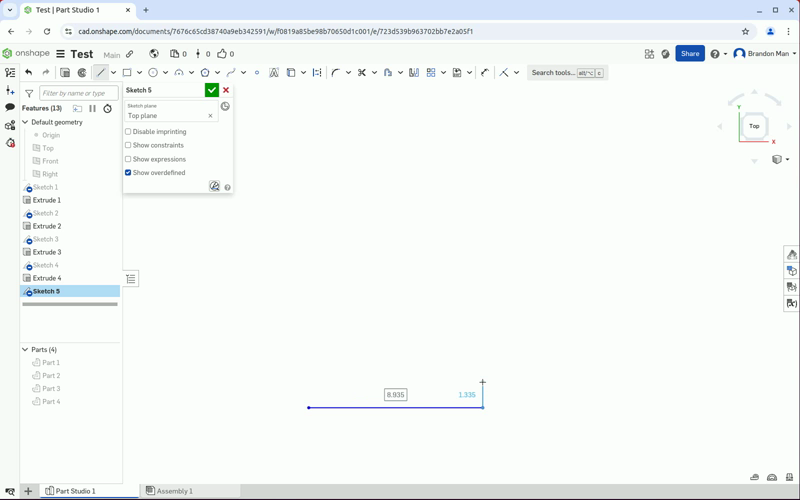
scroll(6)
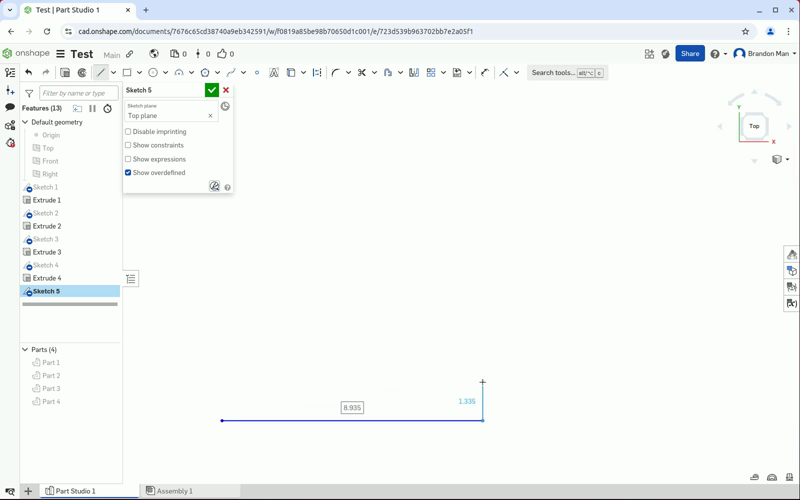
scroll(6)
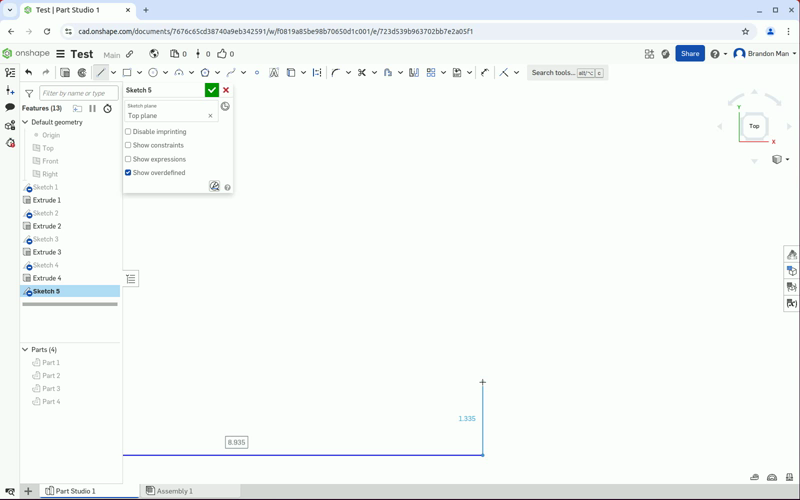
click(482, 381)
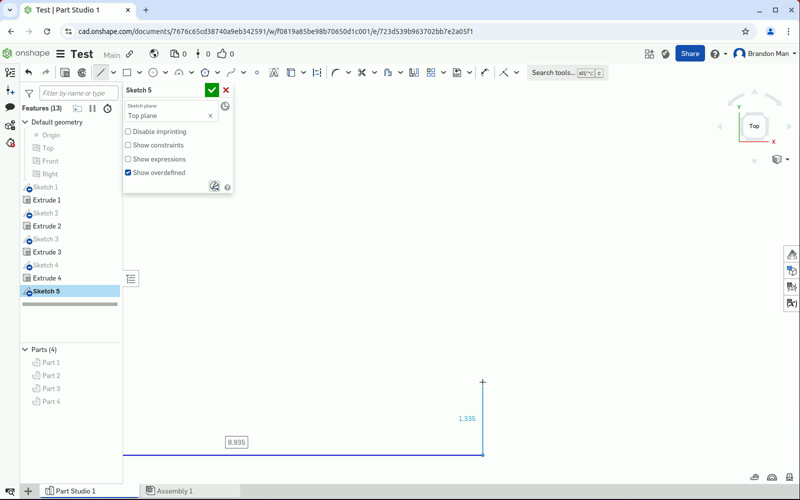
scroll(-6)
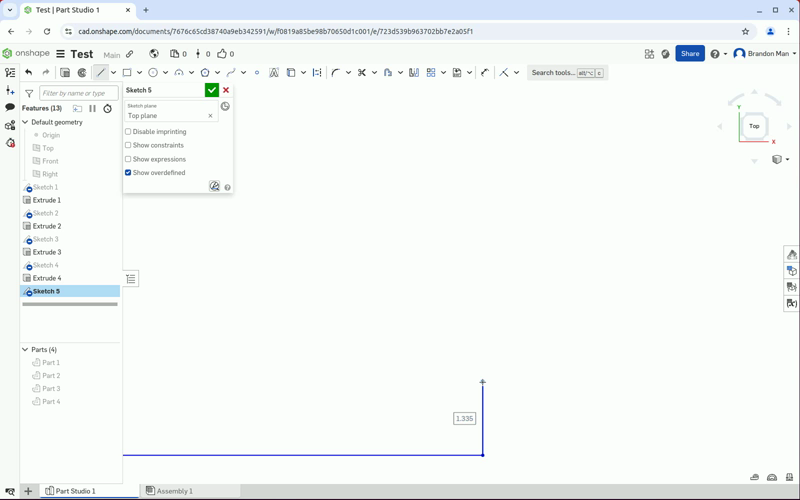
scroll(-6)
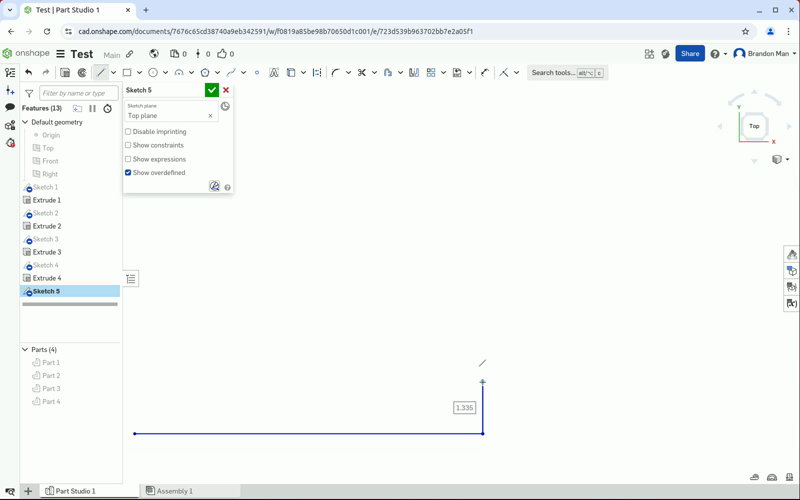
scroll(-6)
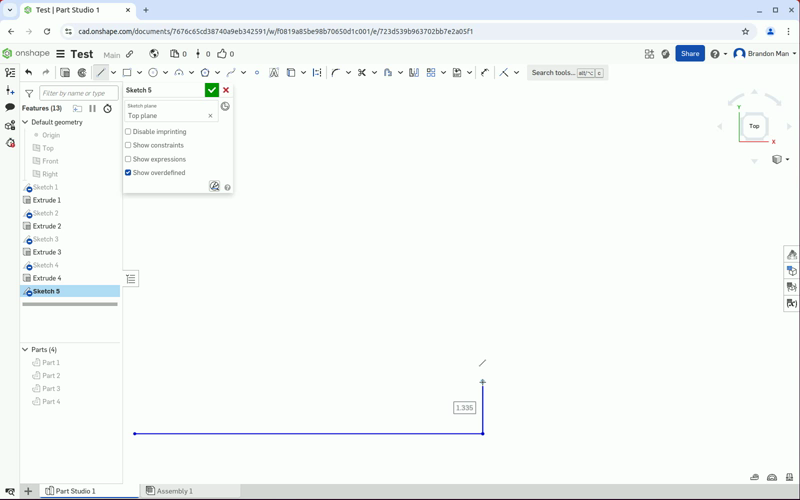
scroll(-6)
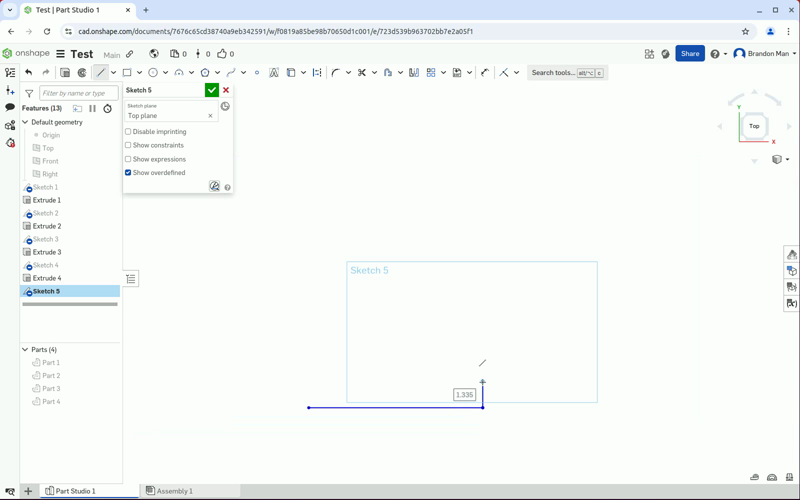
scroll(-6)
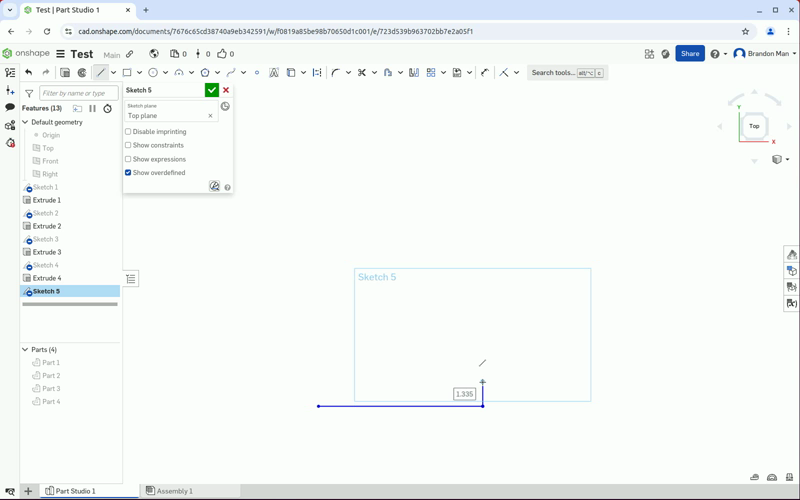
scroll(-6)
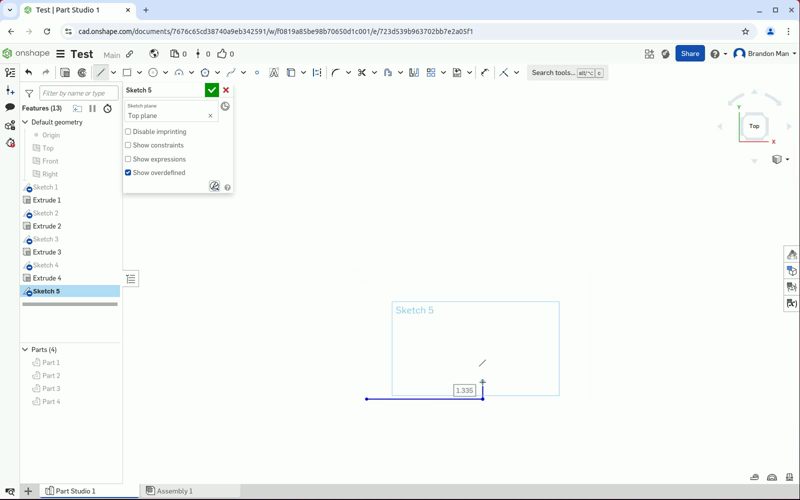
scroll(-6)
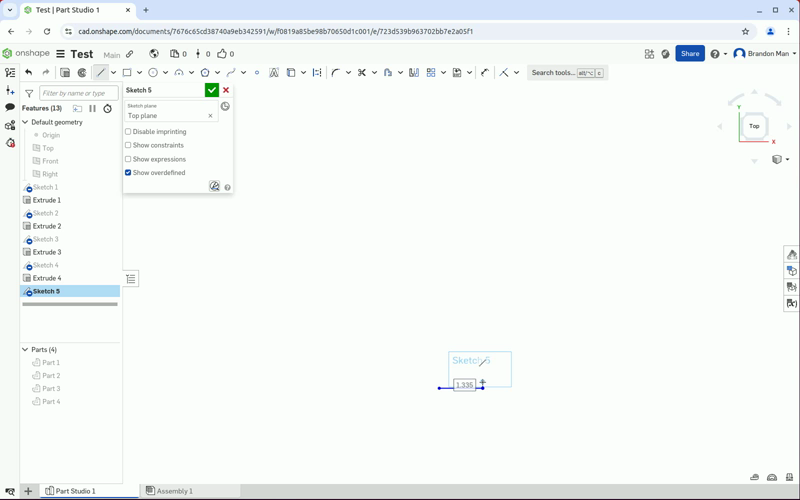
key_up(shift)
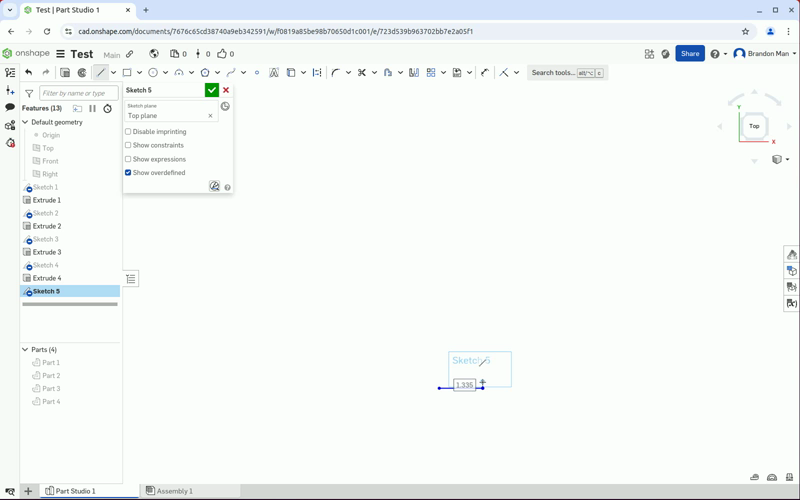
key_down(shift)
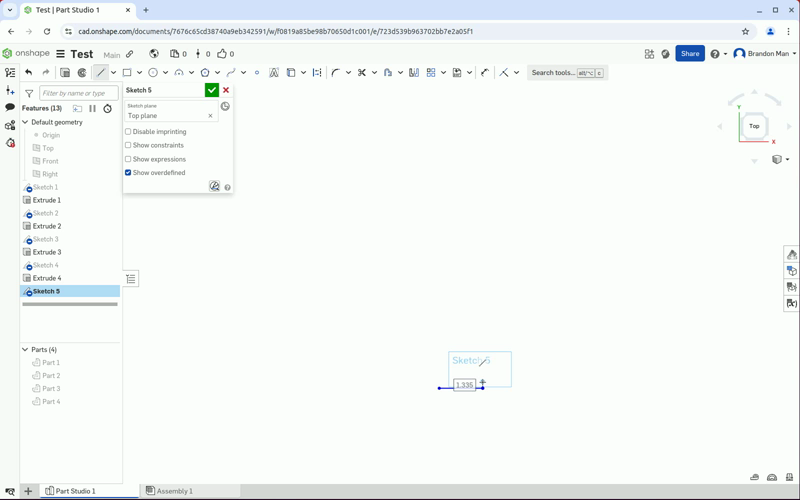
mouse_move(512, 381)
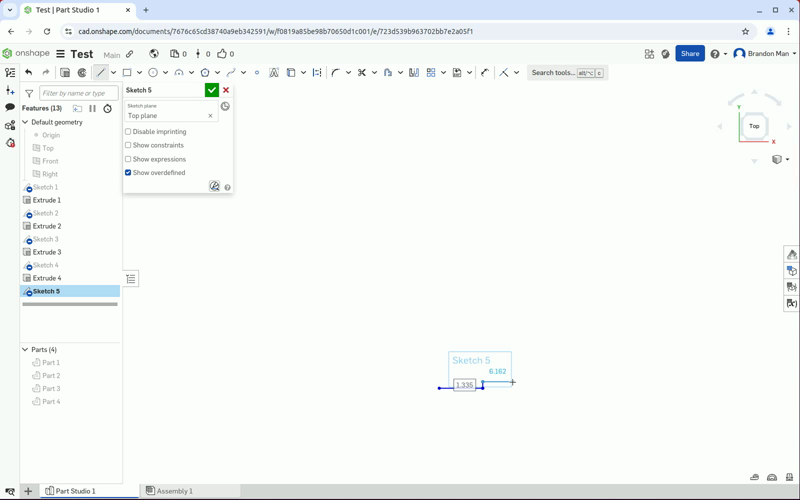
mouse_move(439, 381)
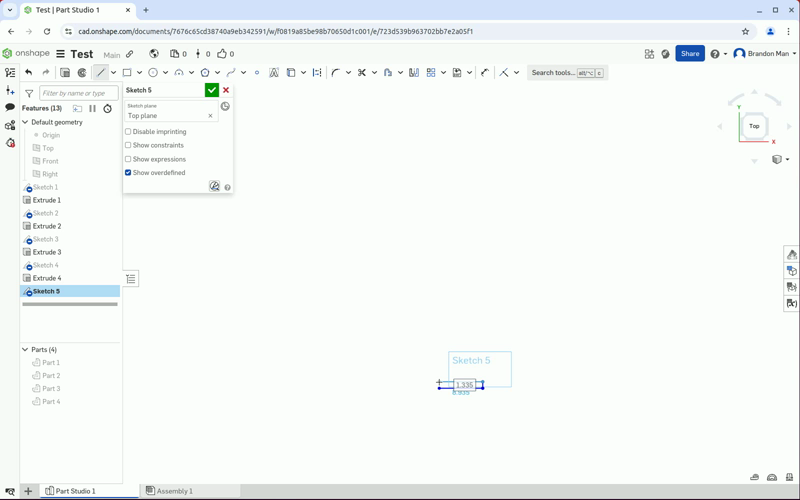
click(439, 381)
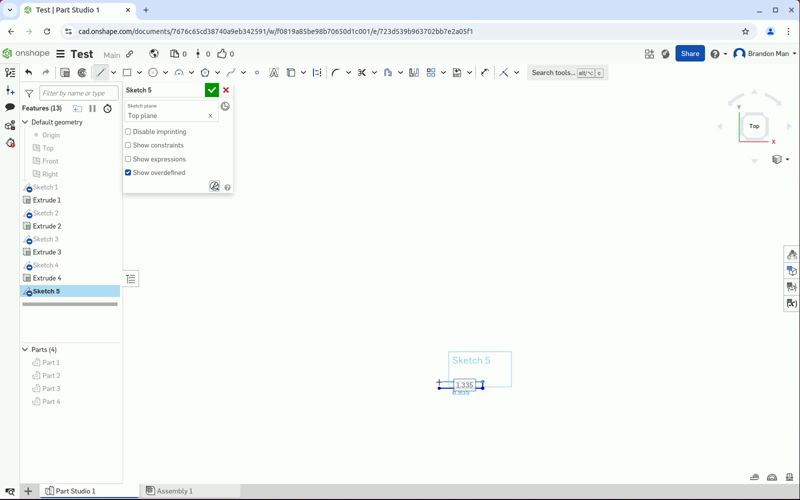
key_up(shift)
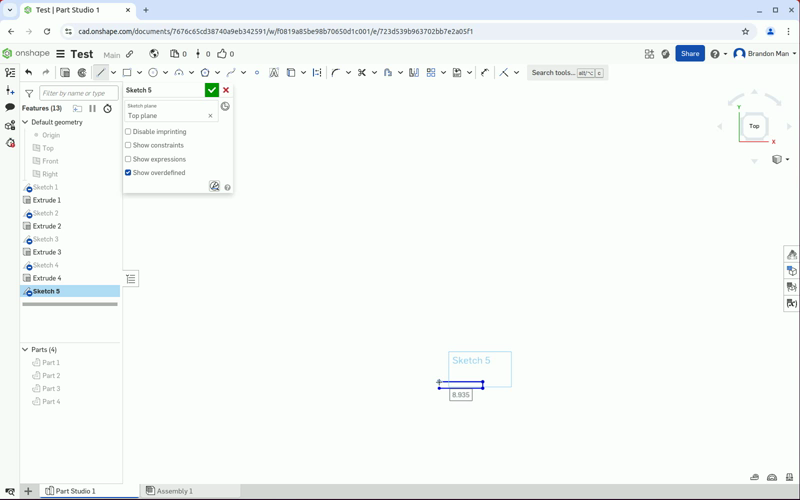
mouse_move(469, 381)
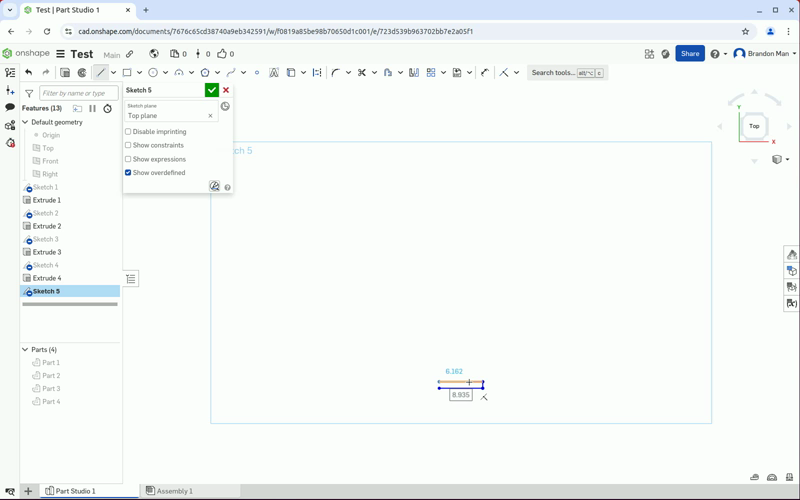
key_down(shift)
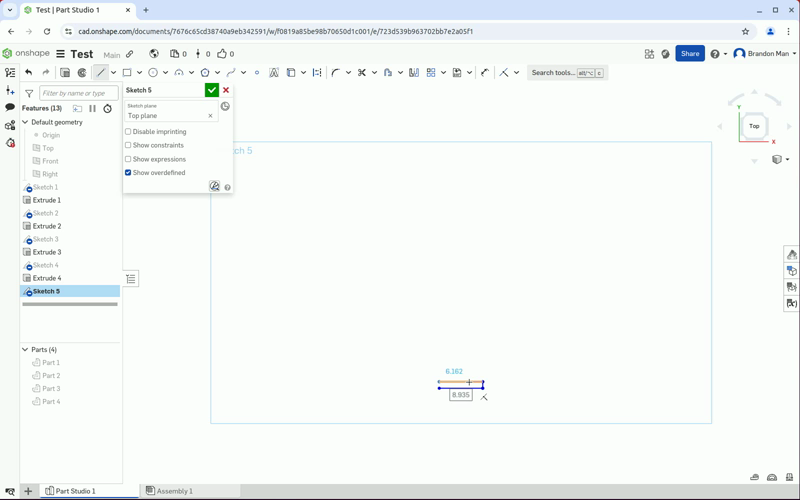
mouse_move(439, 388)
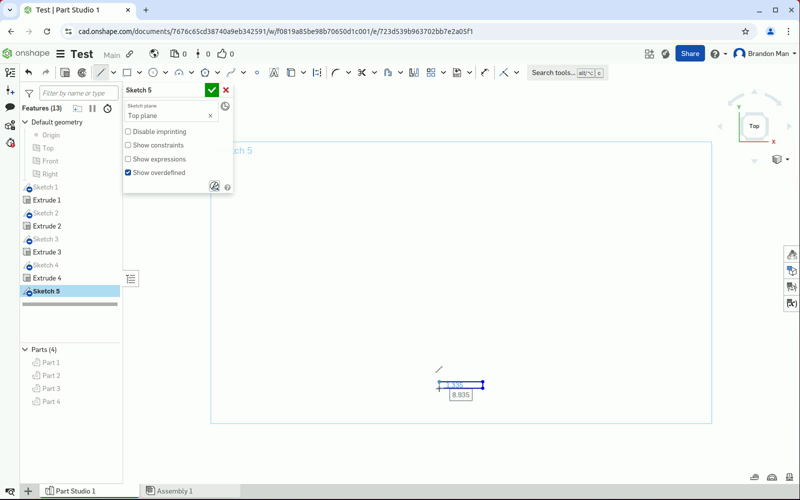
scroll(6)
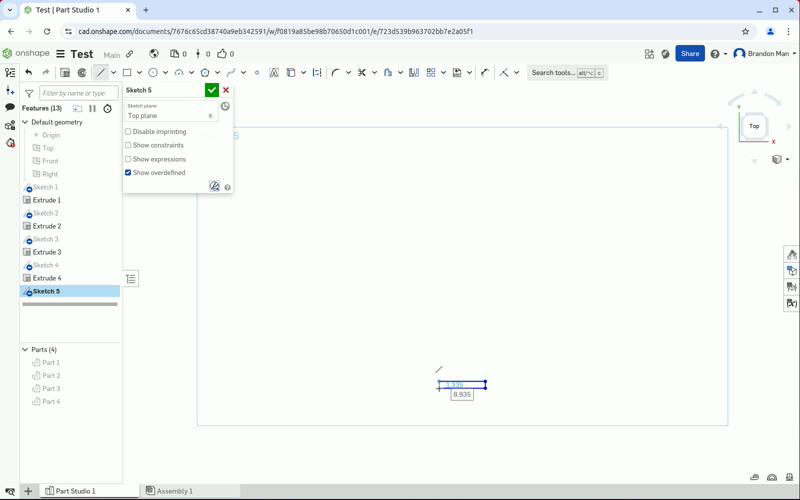
scroll(6)
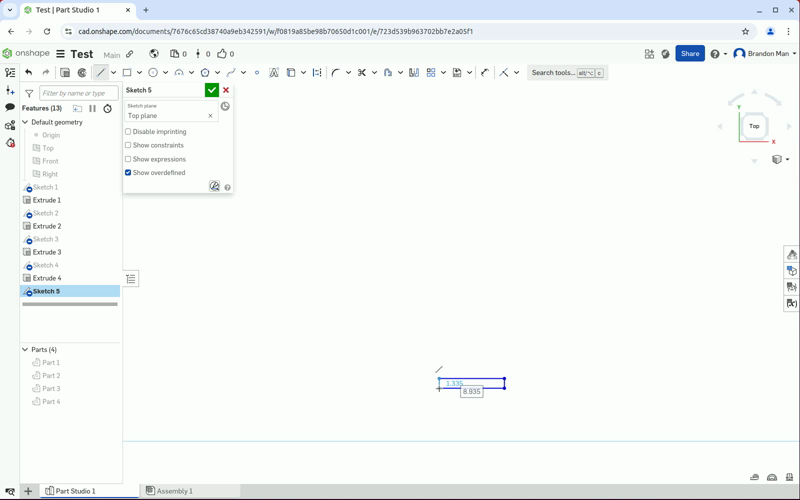
scroll(6)
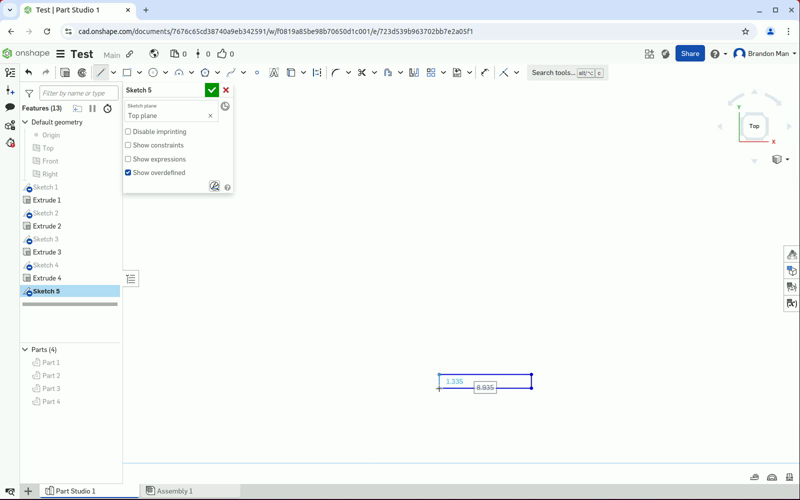
scroll(6)
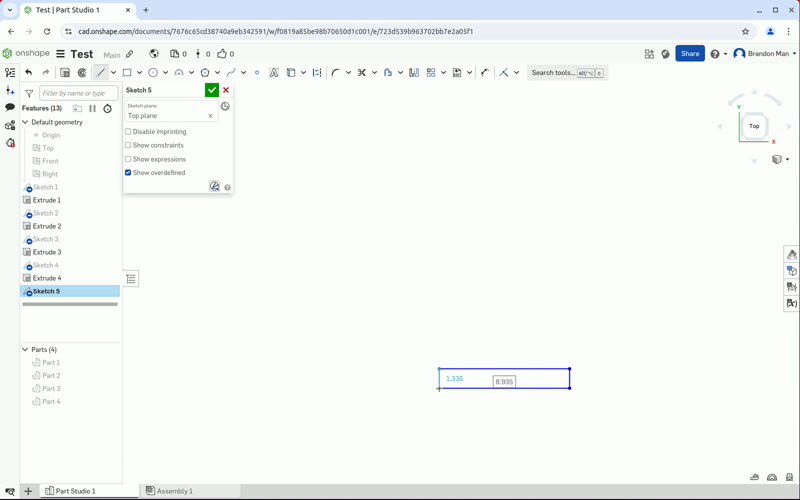
scroll(6)
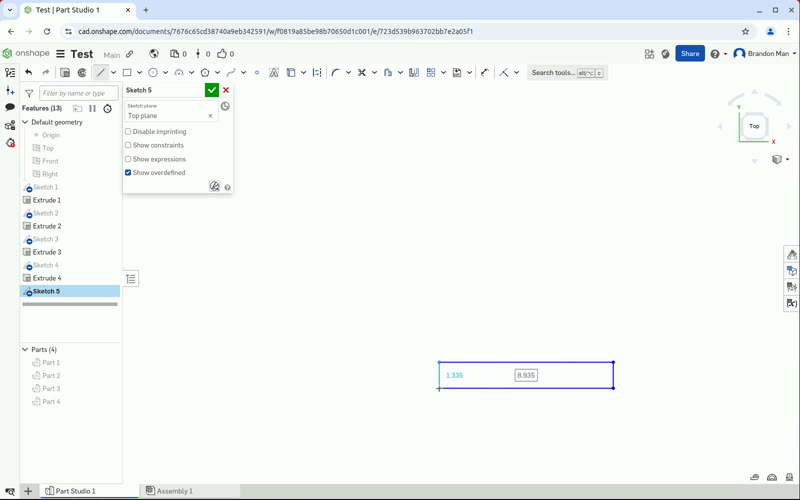
scroll(6)
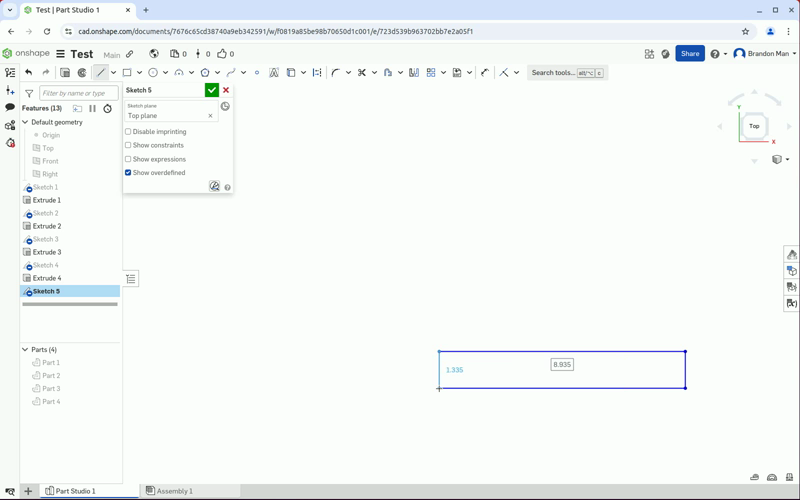
scroll(6)
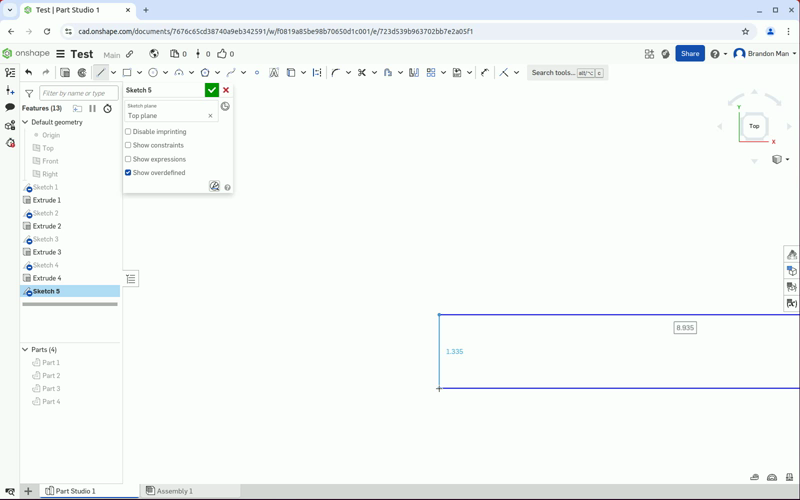
key_up(shift)
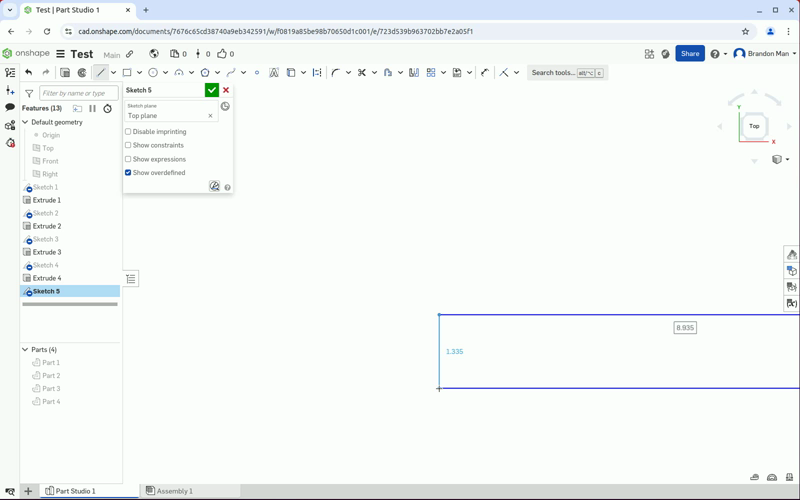
click(439, 388)
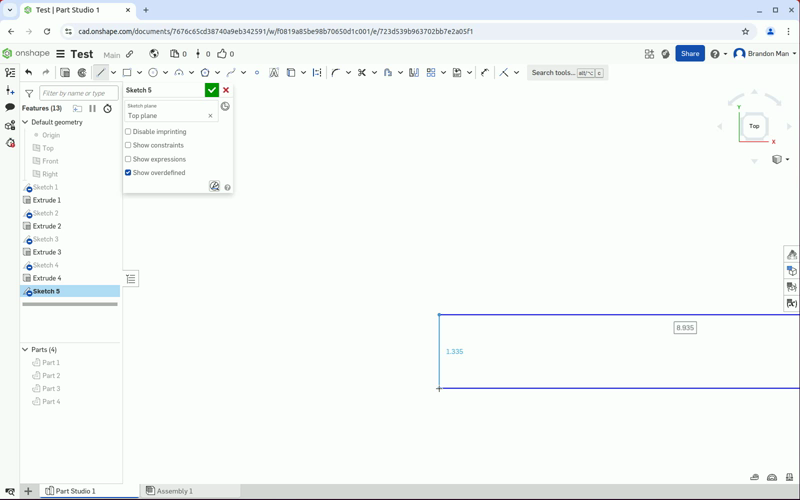
scroll(-6)
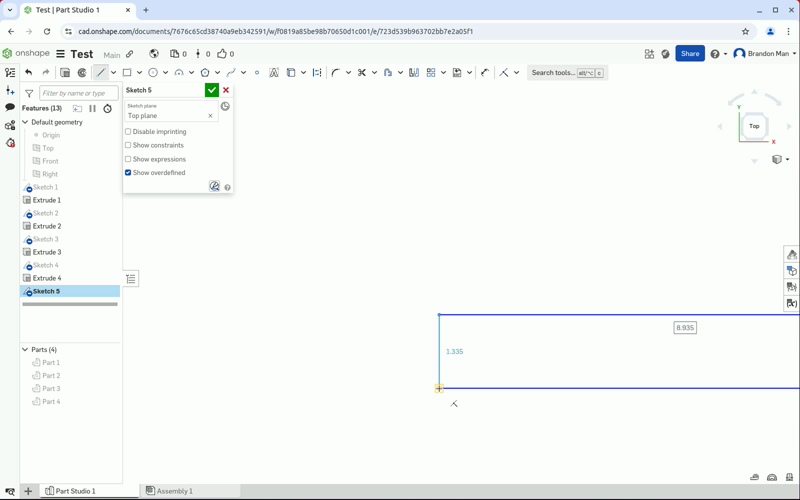
scroll(-6)
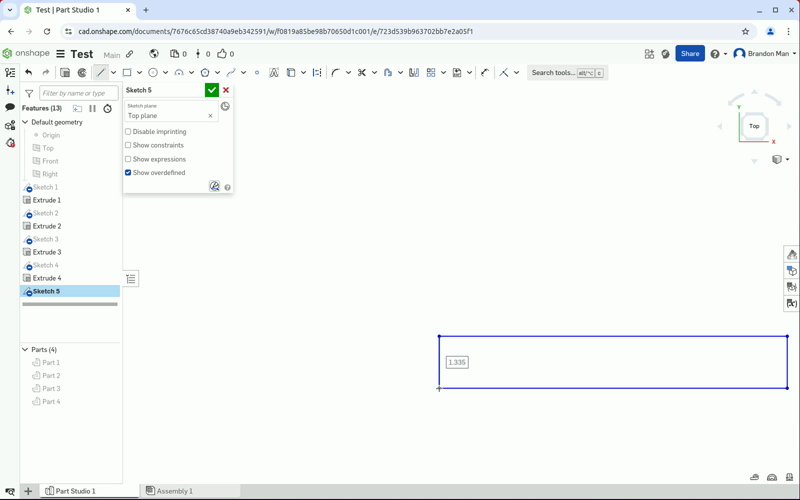
scroll(-6)
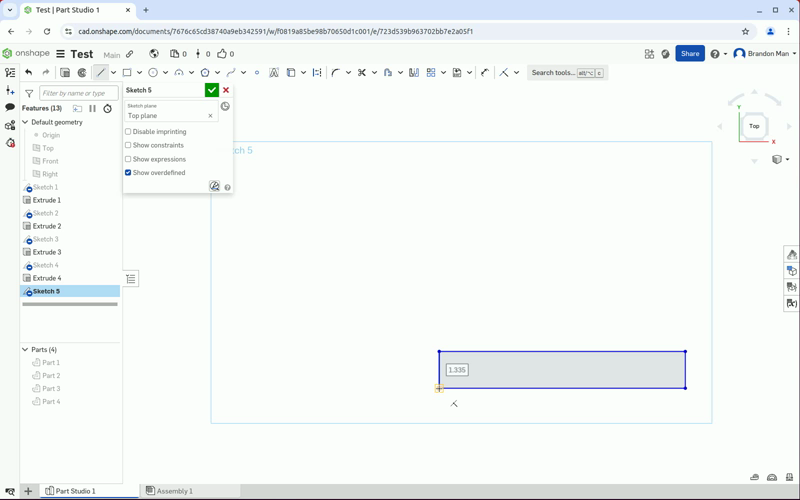
scroll(-6)
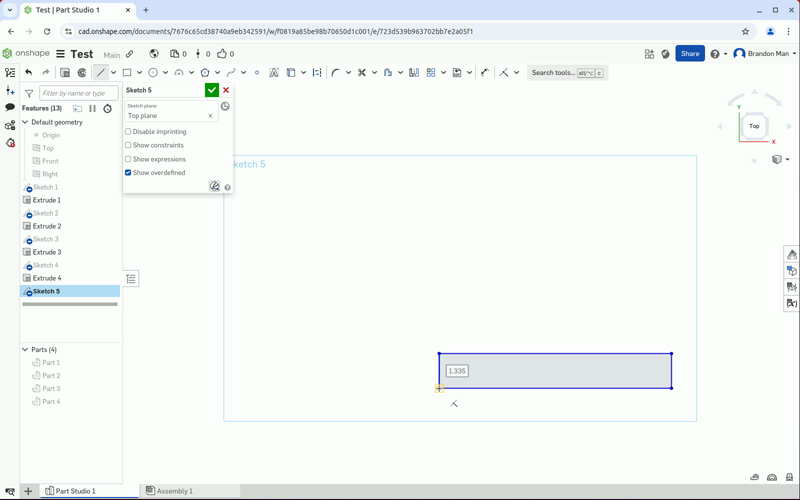
scroll(-6)
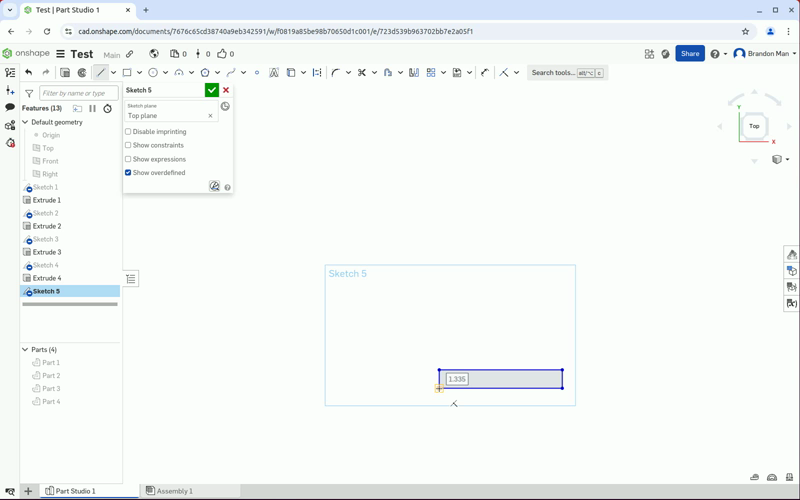
scroll(-6)
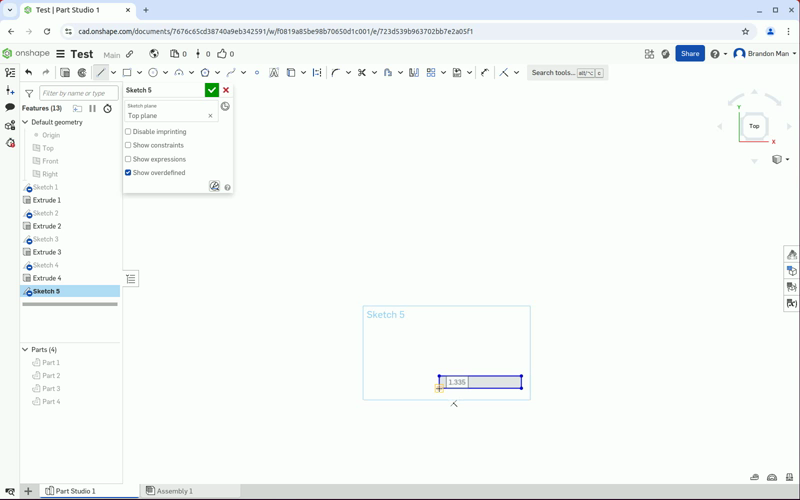
scroll(-6)
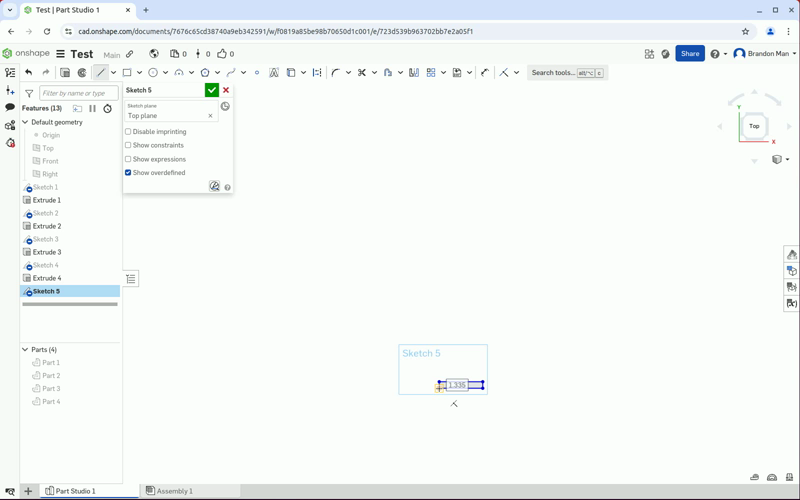
key(esc)
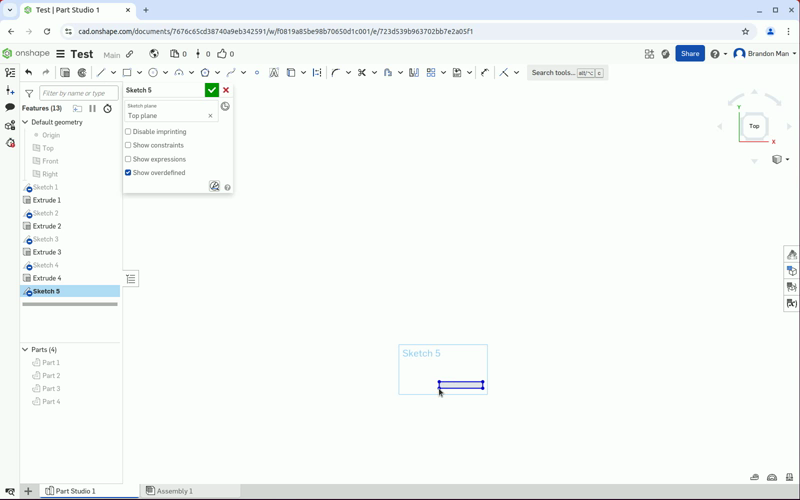
mouse_move(453, 387)
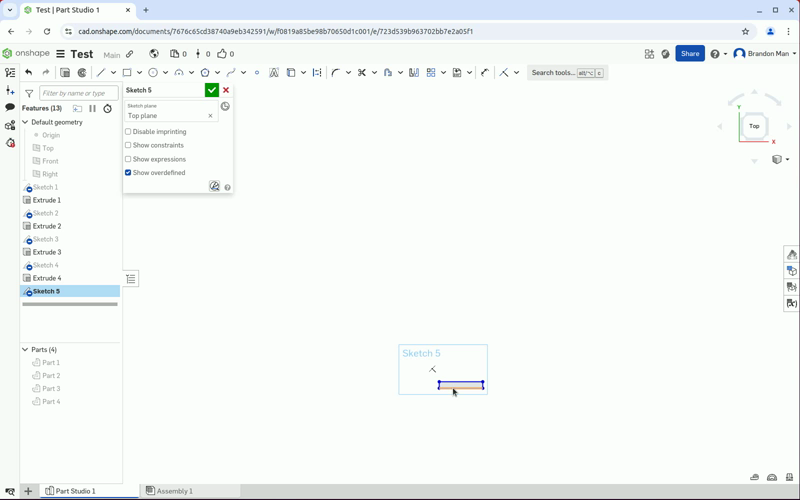
scroll(6)
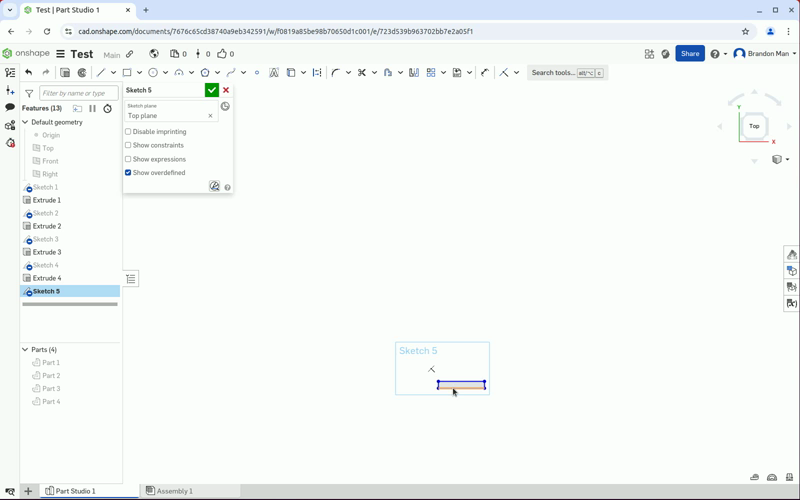
scroll(6)
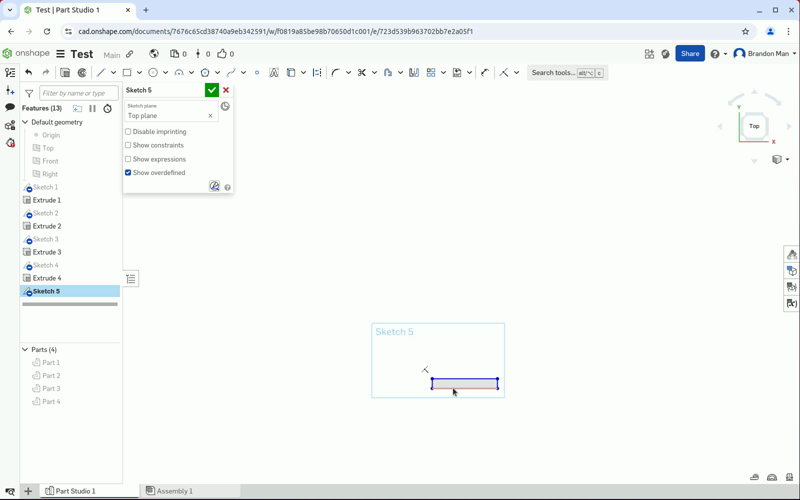
scroll(6)
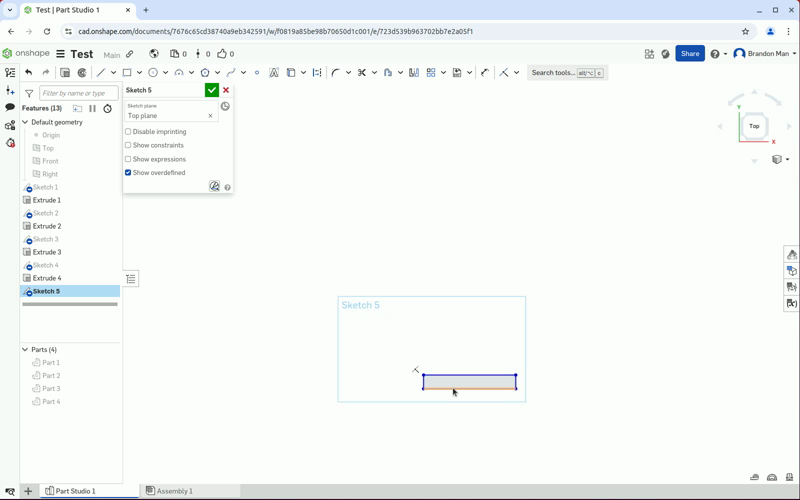
scroll(6)
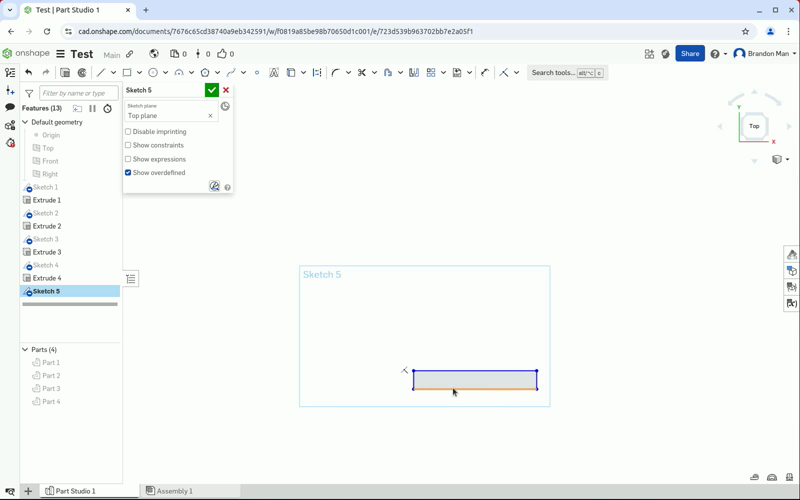
scroll(6)
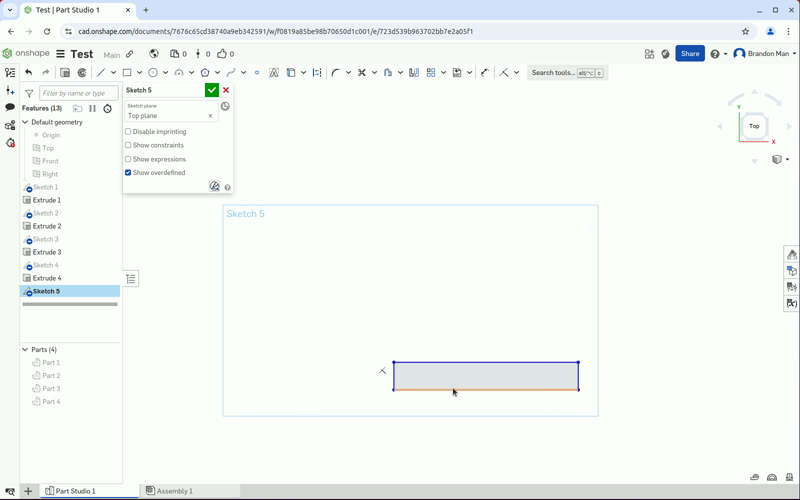
scroll(6)
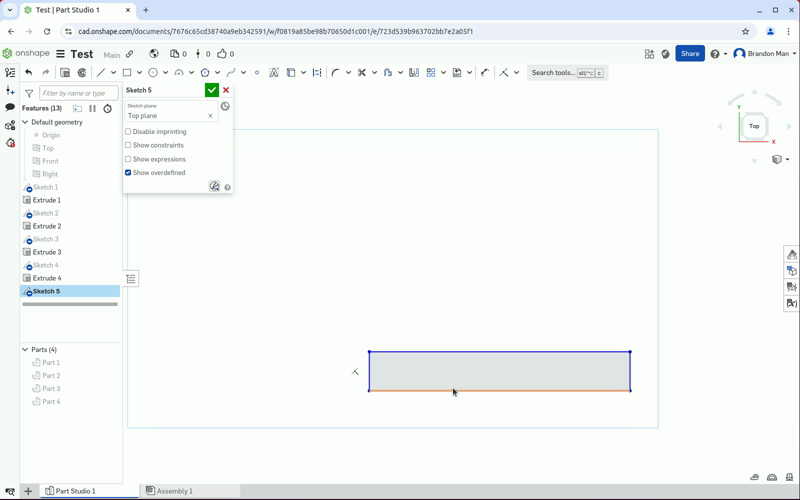
scroll(6)
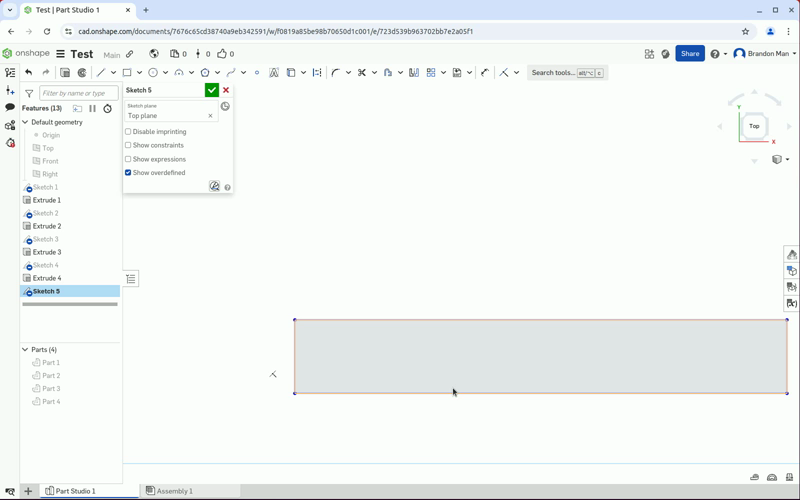
click(453, 387)
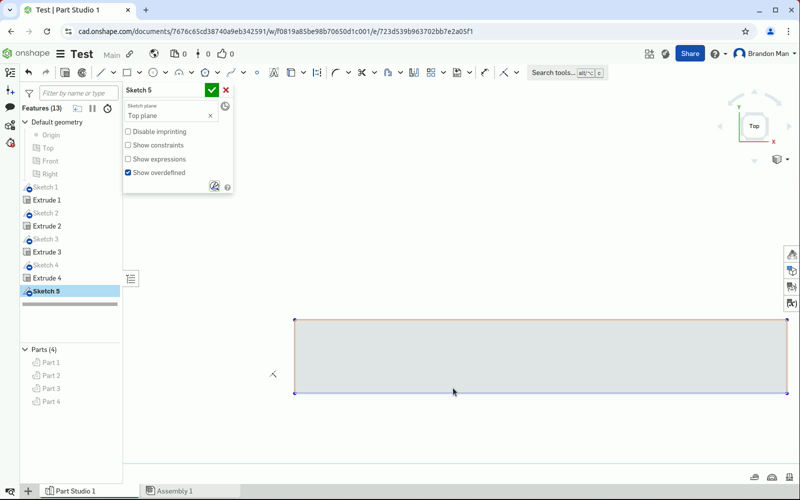
scroll(-6)
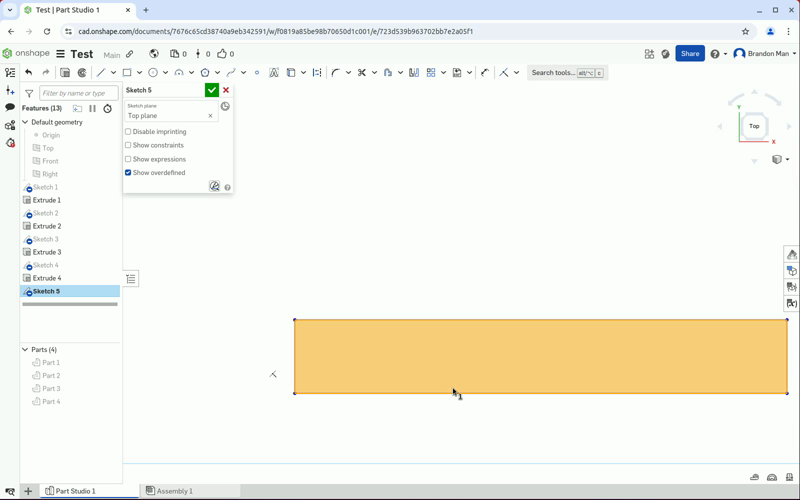
scroll(-6)
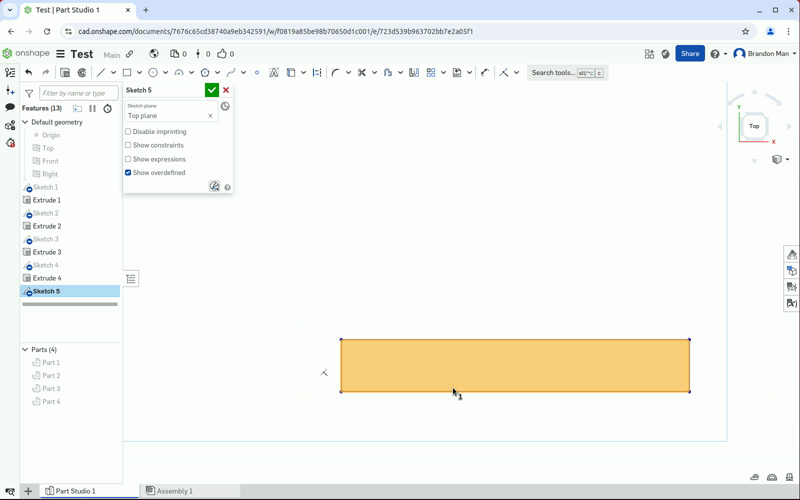
scroll(-6)
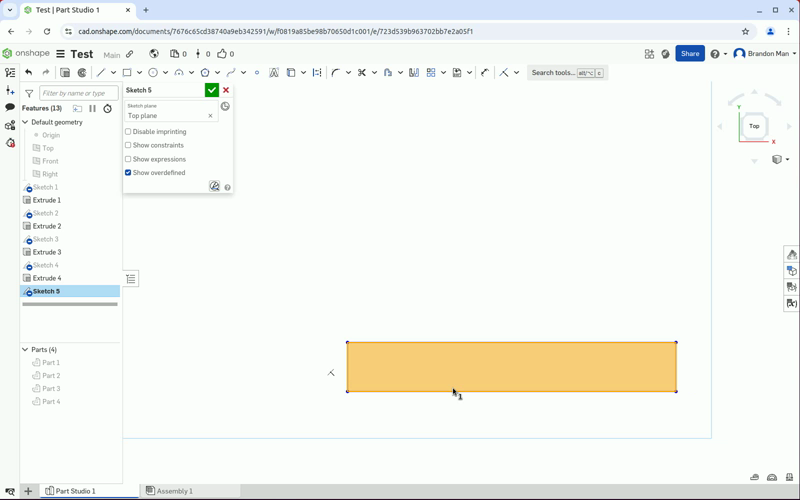
scroll(-6)
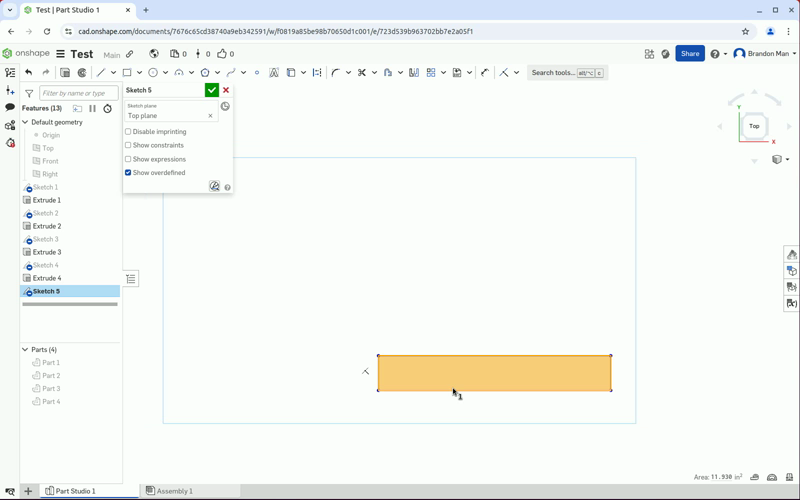
scroll(-6)
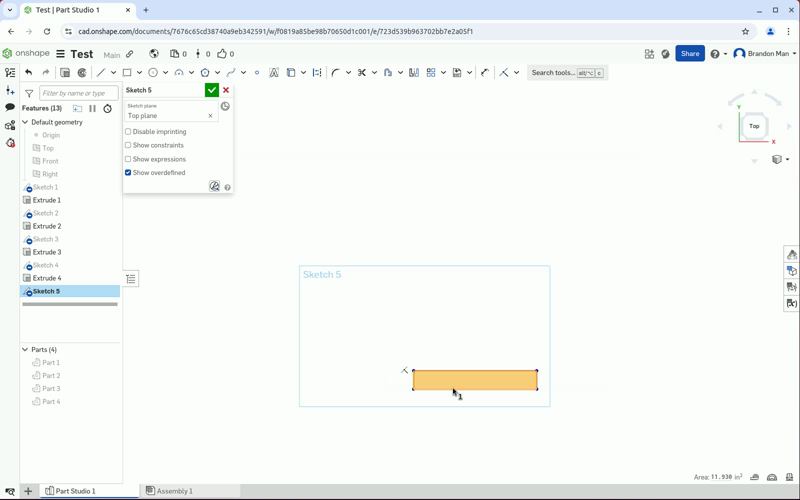
scroll(-6)
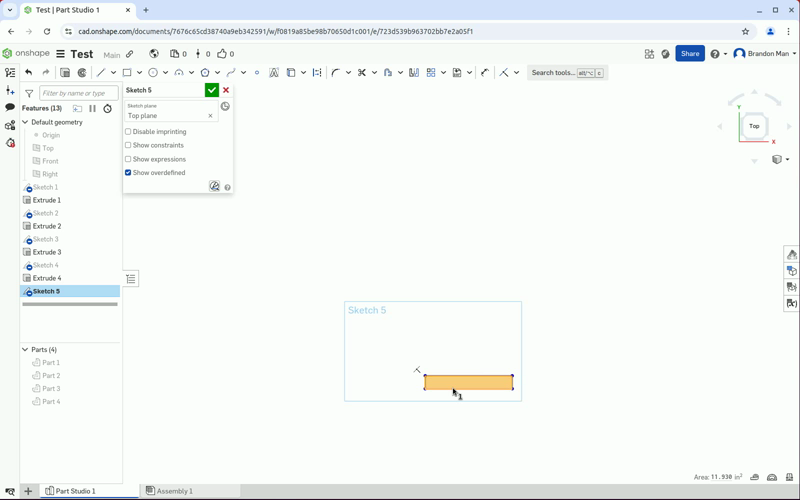
scroll(-6)
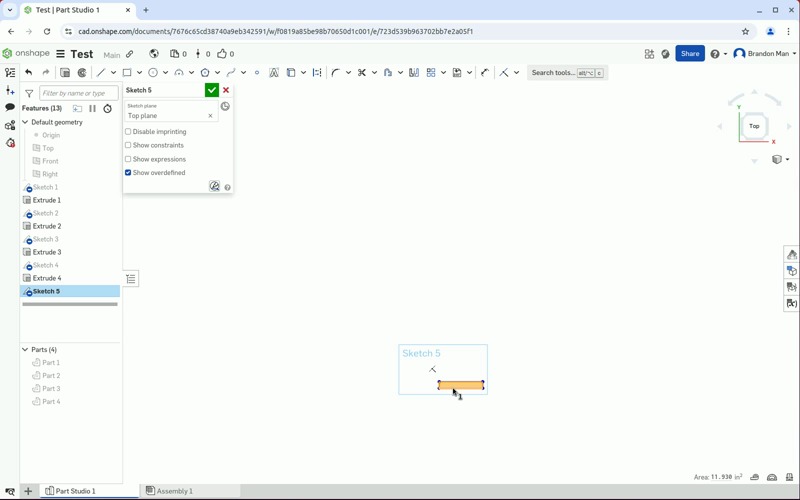
mouse_move(73, 352)
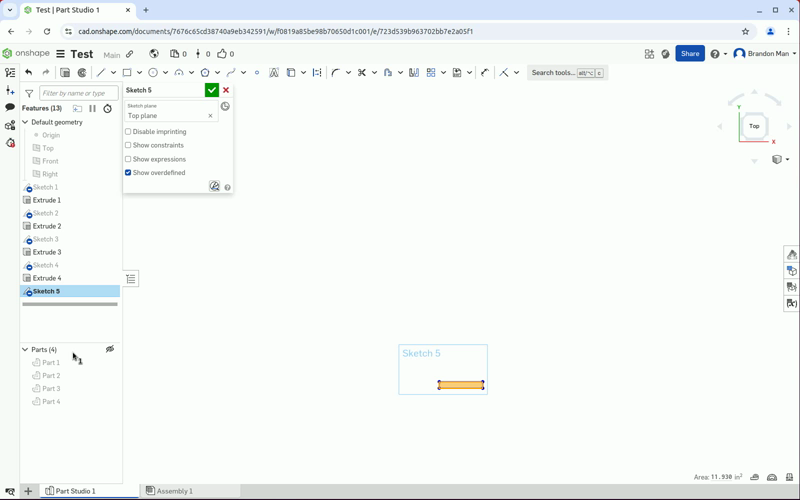
key(shift+y)
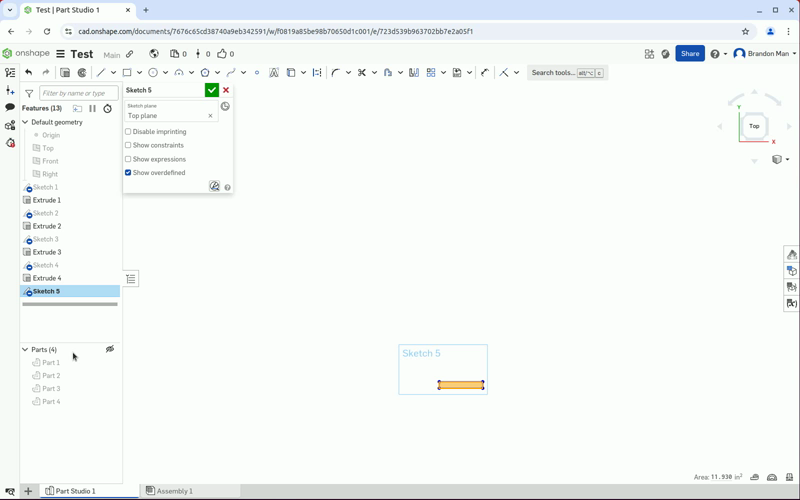
key(shift+e)
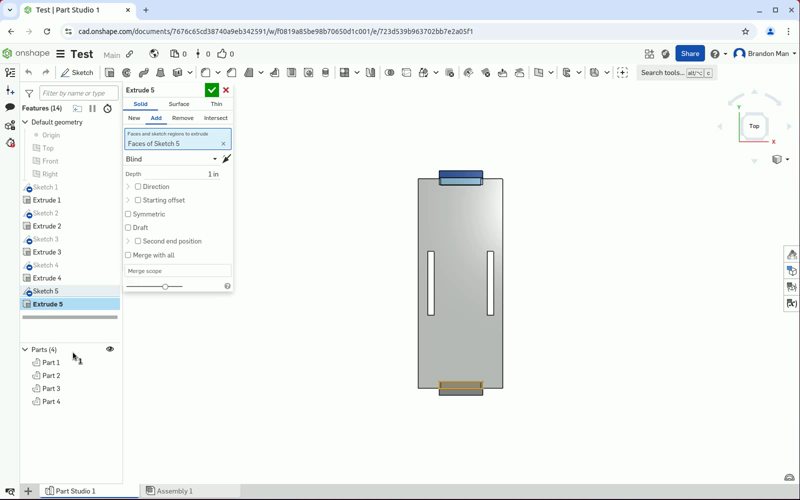
mouse_move(143, 106)
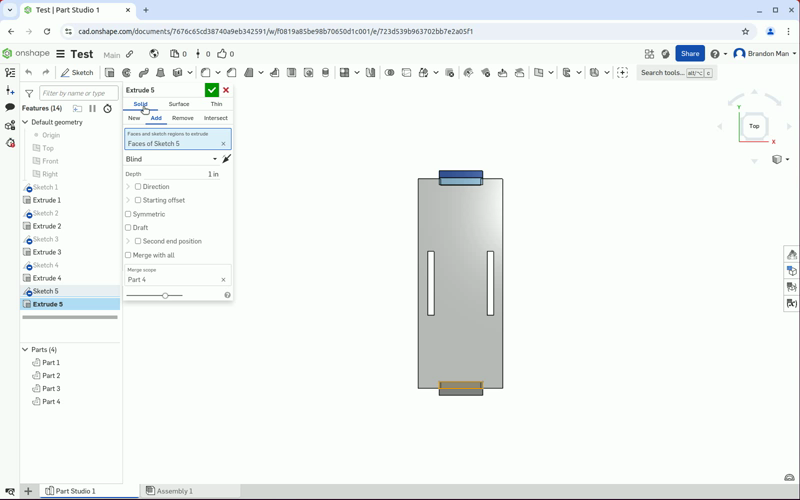
click(143, 106)
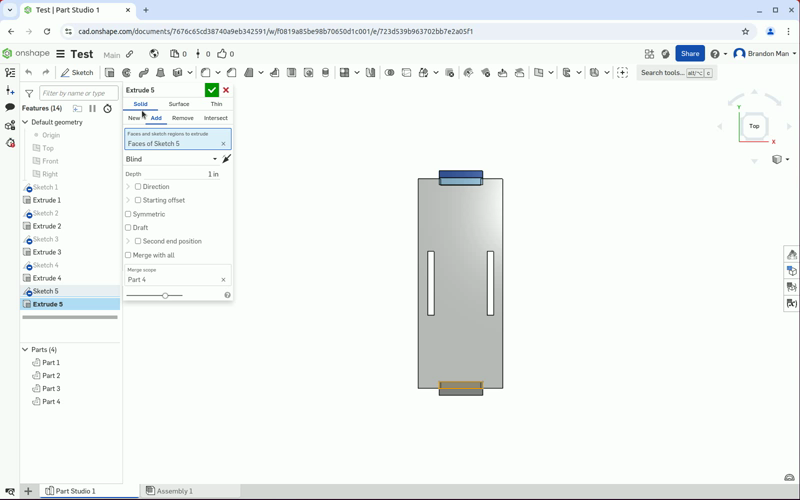
mouse_move(137, 120)
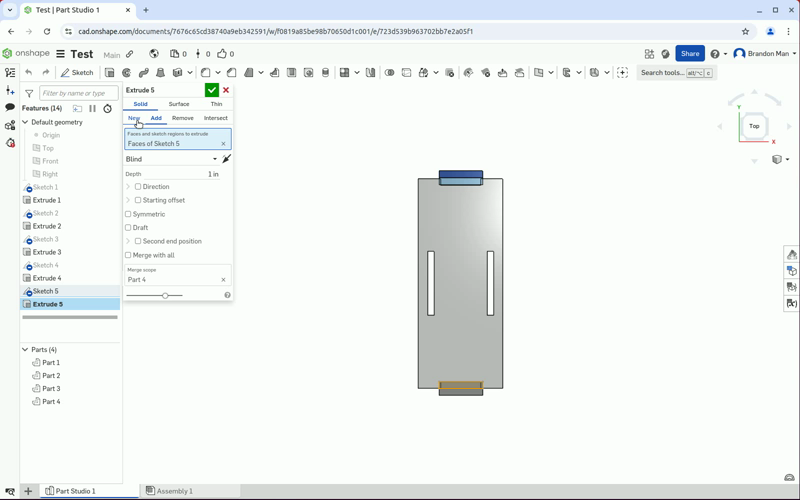
click(137, 120)
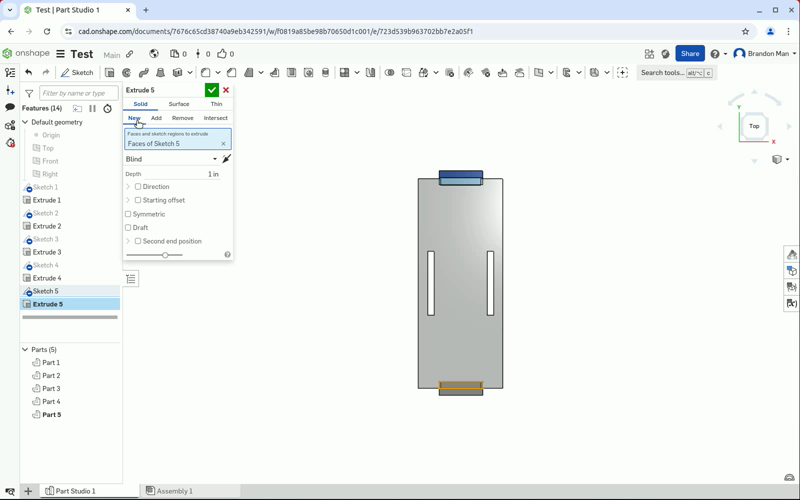
key(tab, 4)
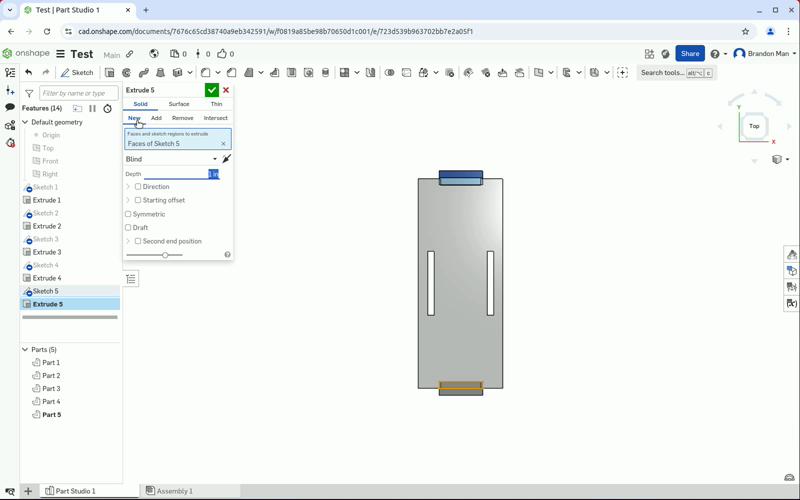
text(1.444)
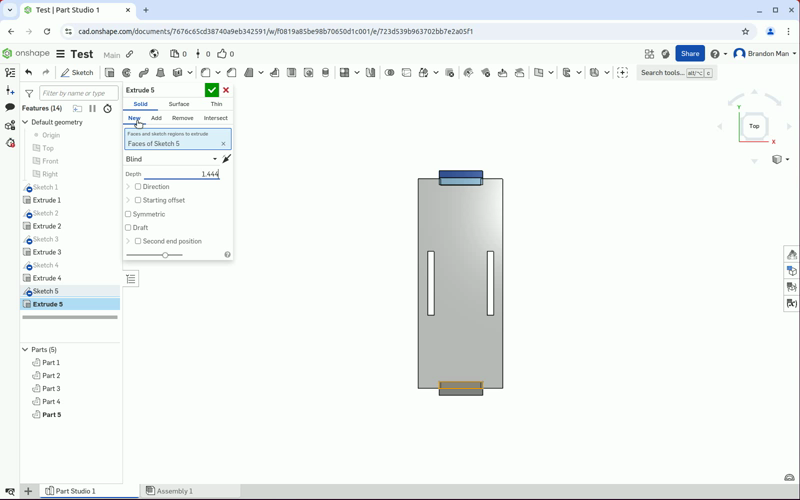
key(enter)
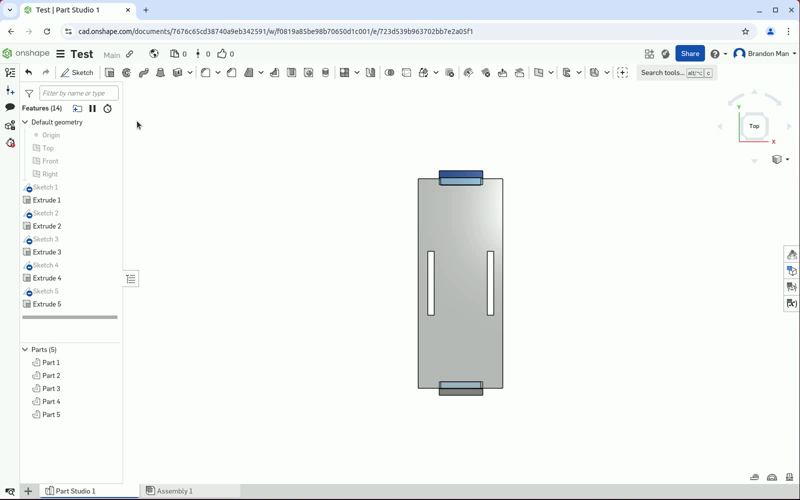
key(shift+h)
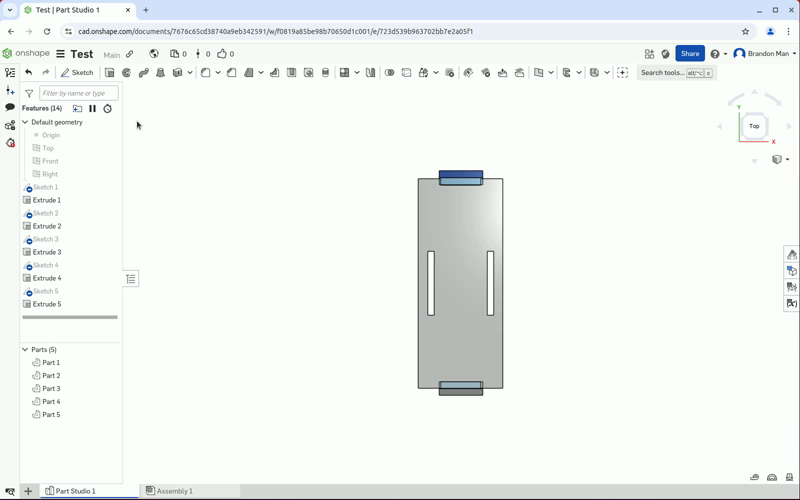
key(shift+h)
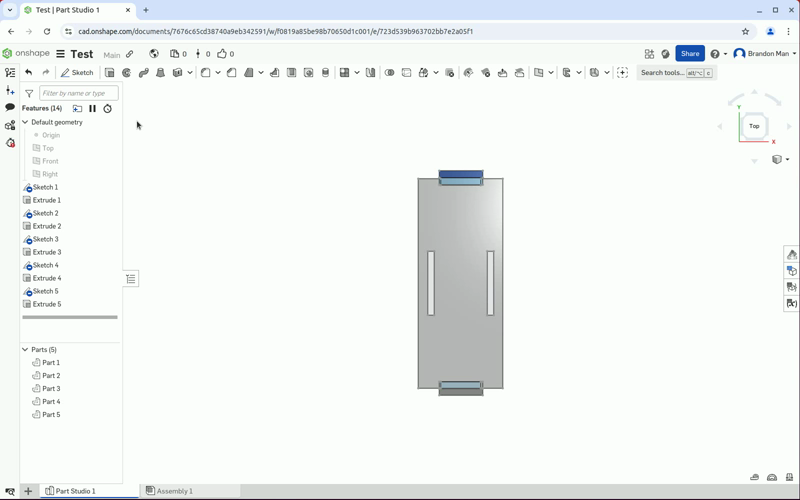
key(shift+7)
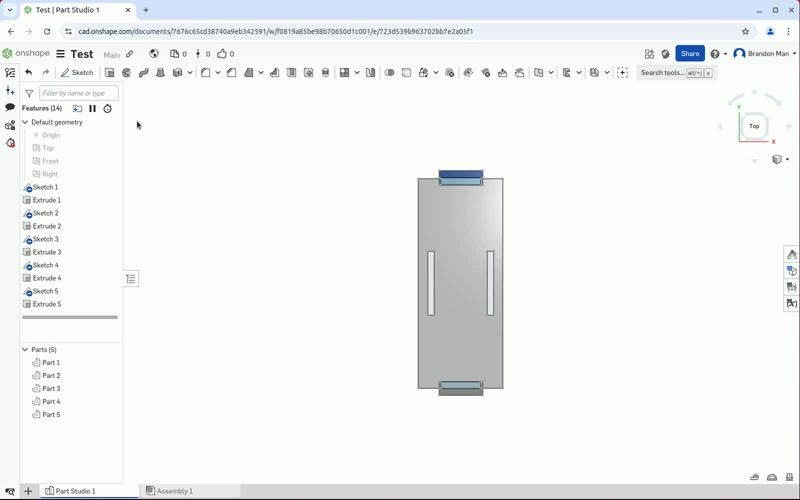
key(up, 3)
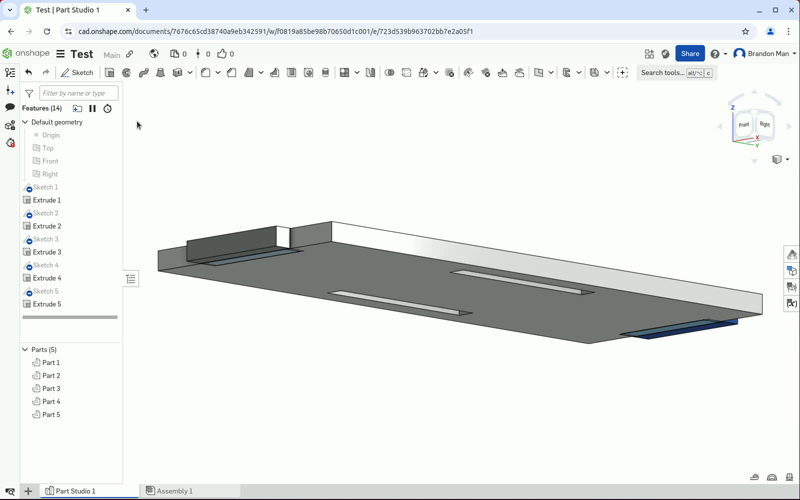
key(left, 3)
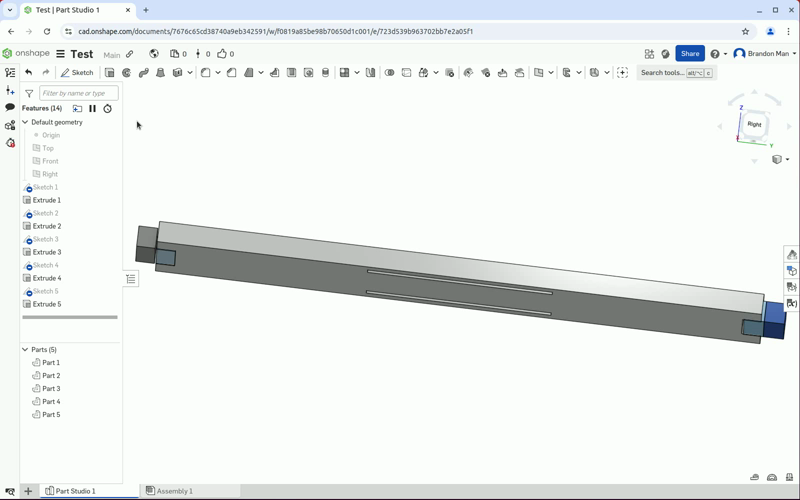
key(right, 3)
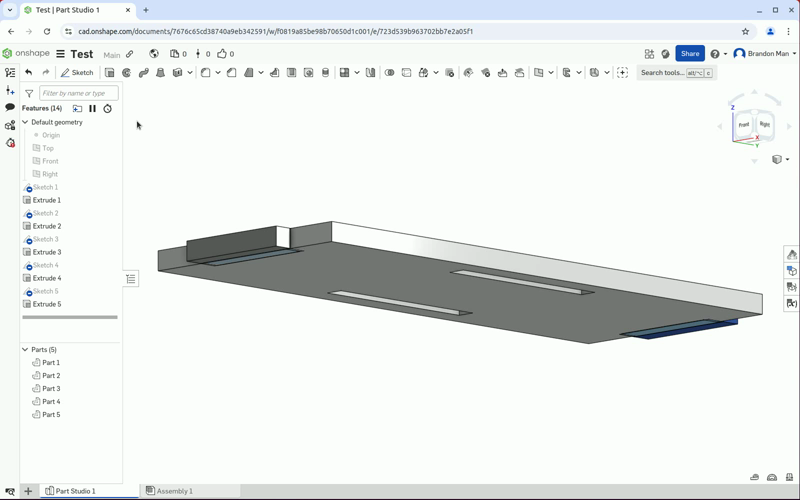
key(down, 3)
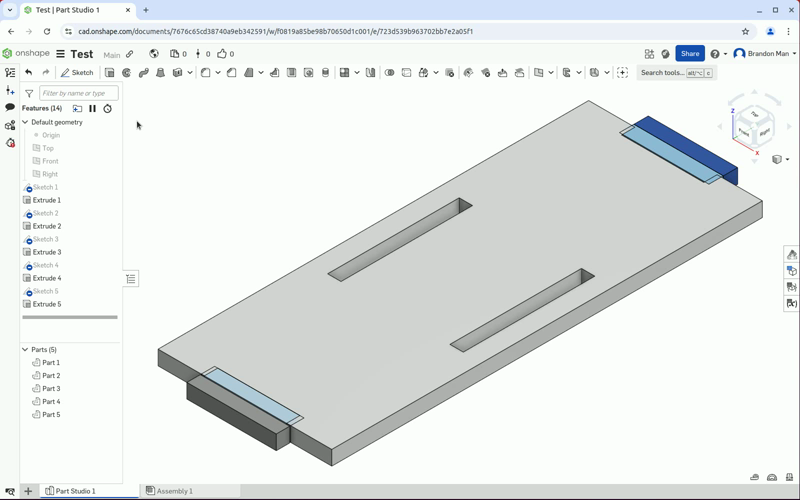
mouse_move(73, 189)
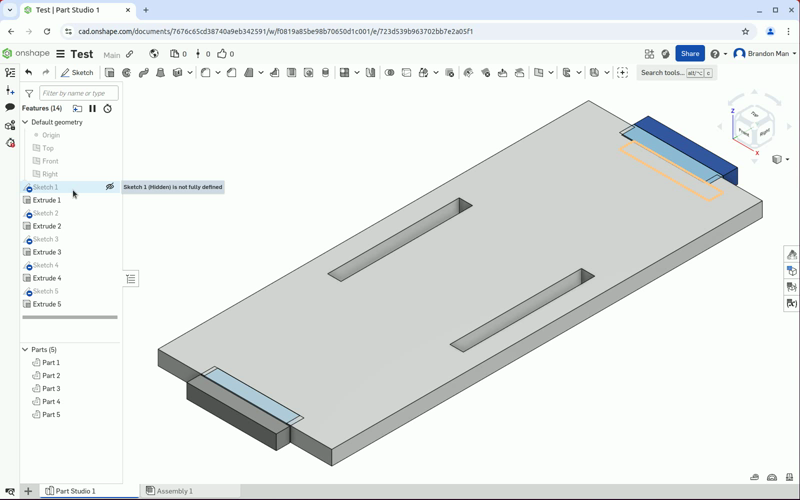
click(73, 189)